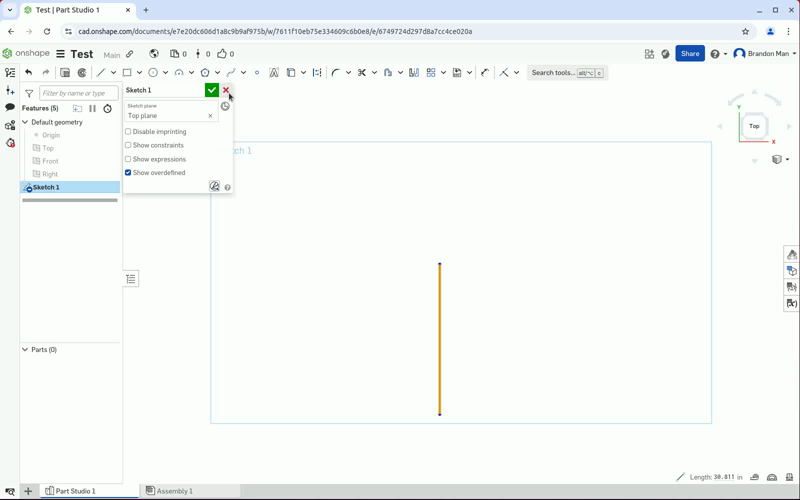
key(shift+h)
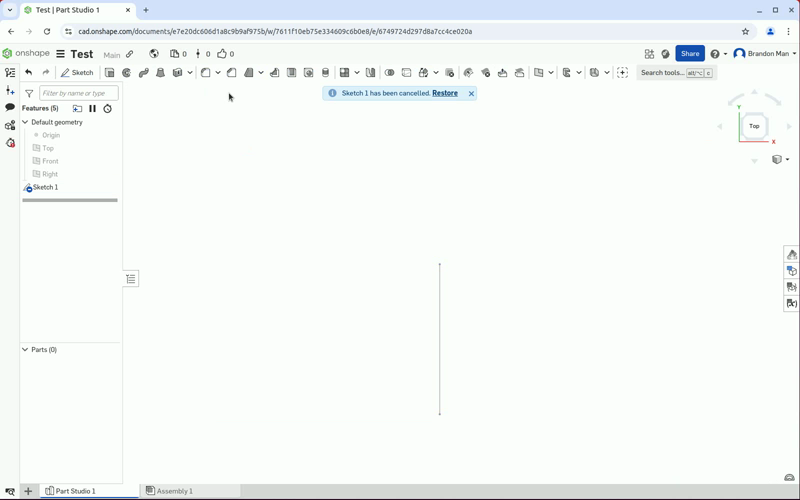
key(shift+s)
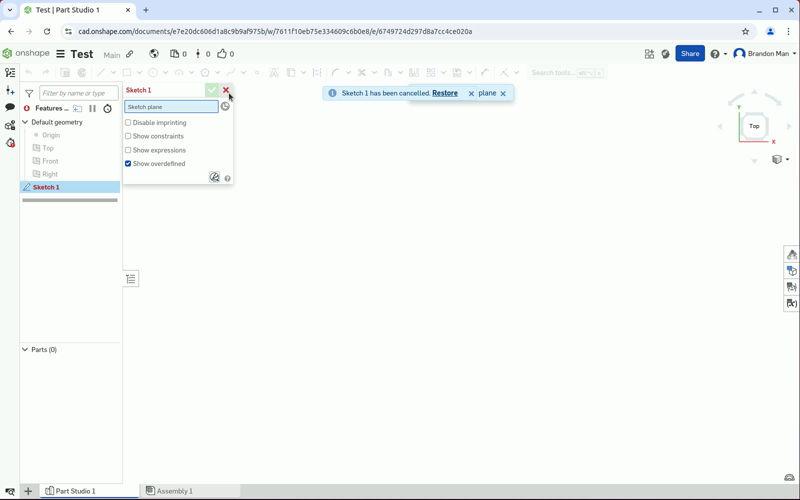
mouse_move(73, 150)
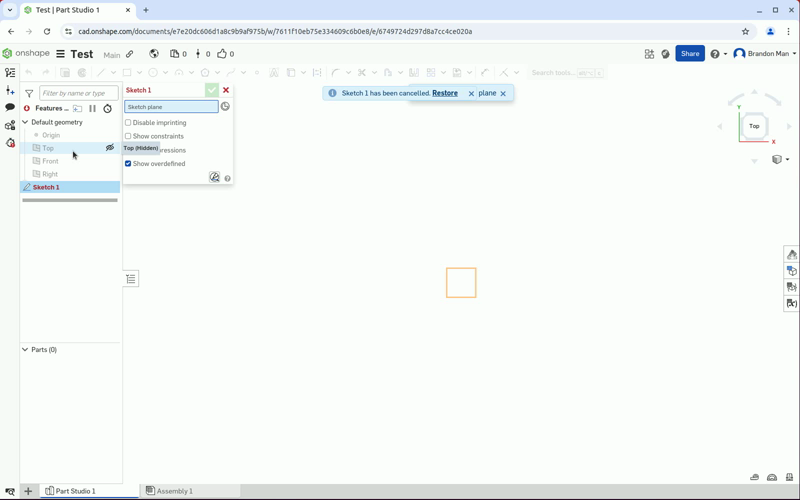
click(73, 150)
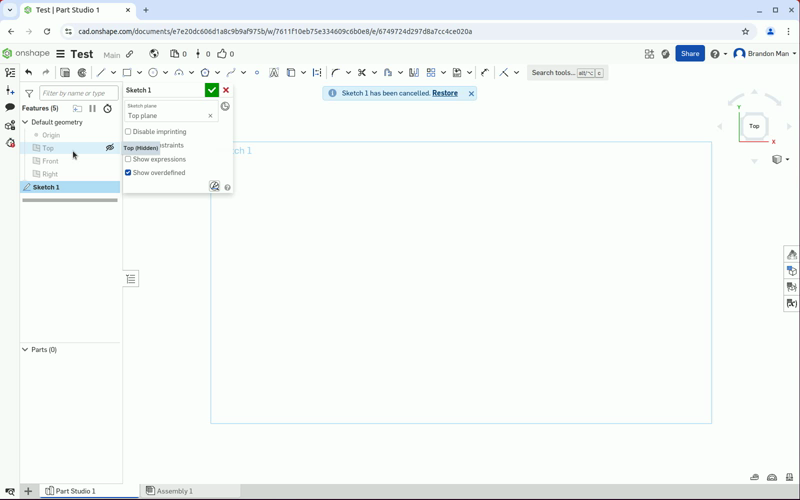
mouse_move(73, 352)
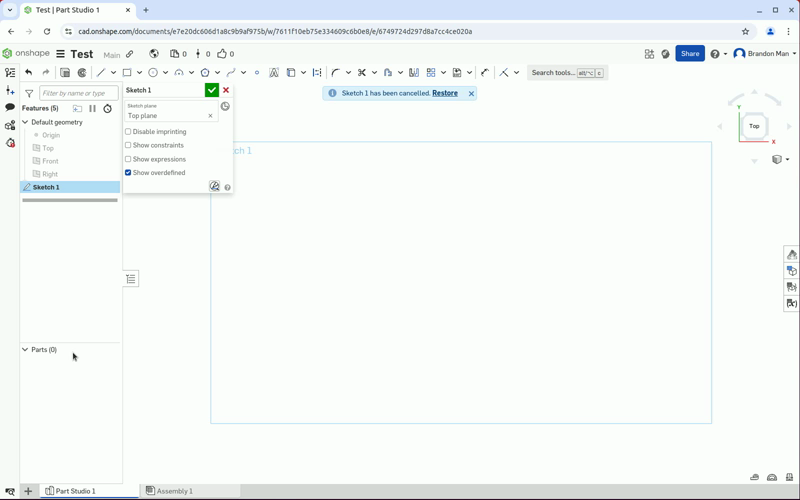
key(y)
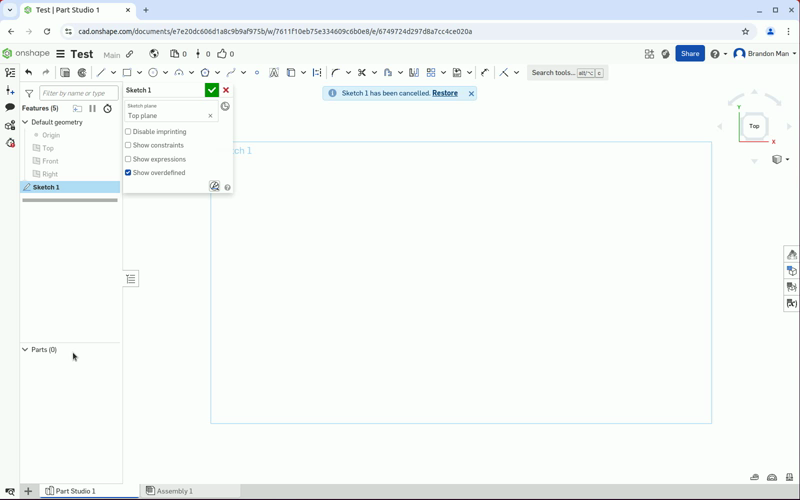
key(l)
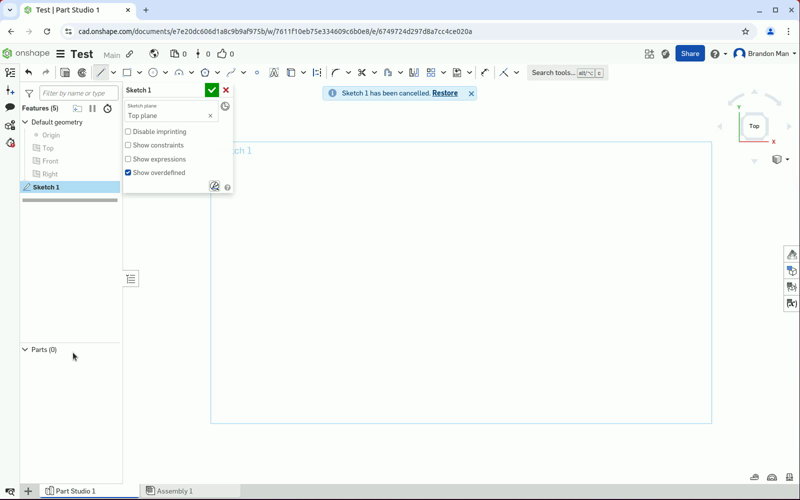
key_down(shift)
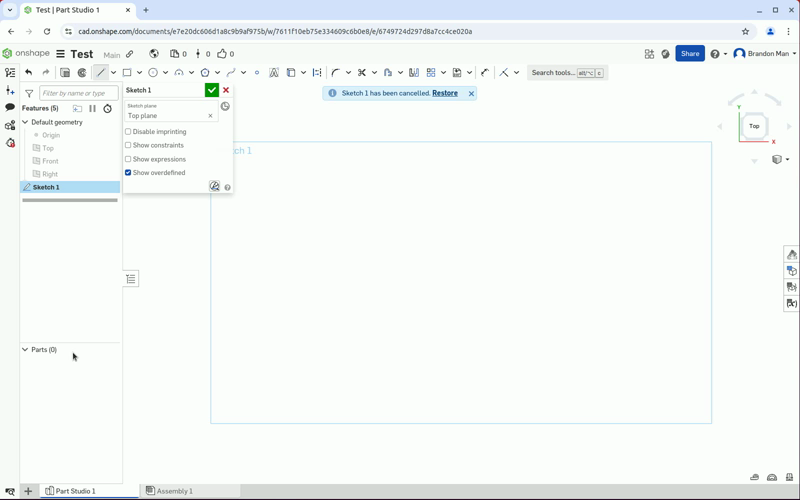
mouse_move(351, 335)
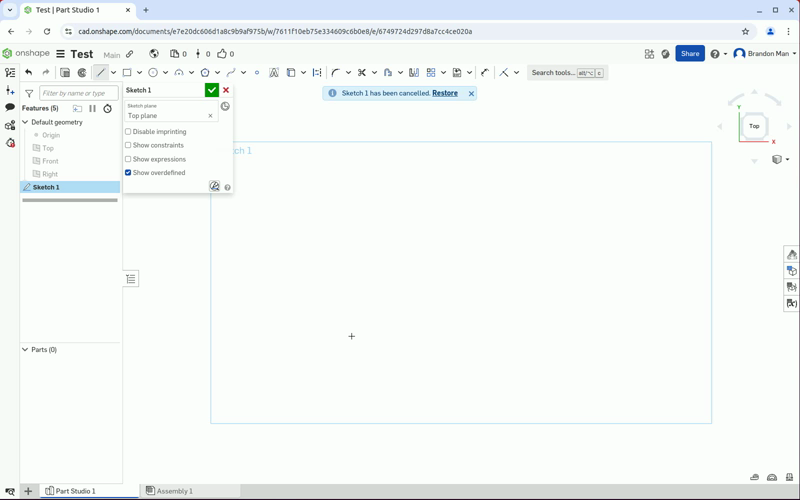
click(351, 335)
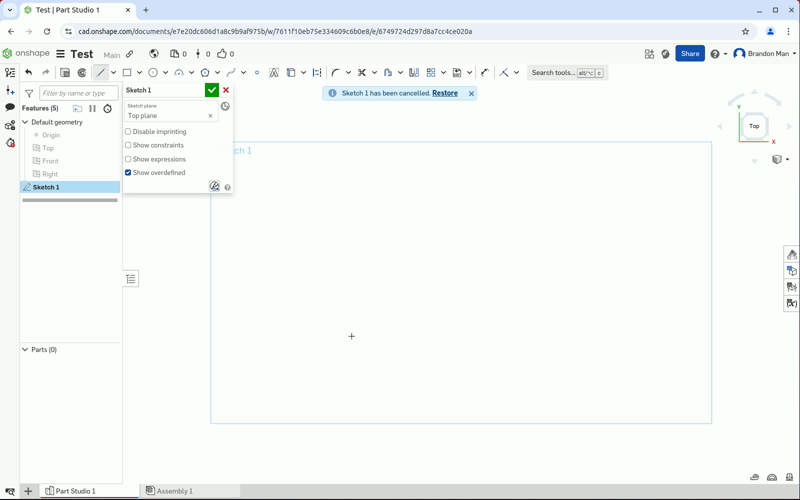
key_up(shift)
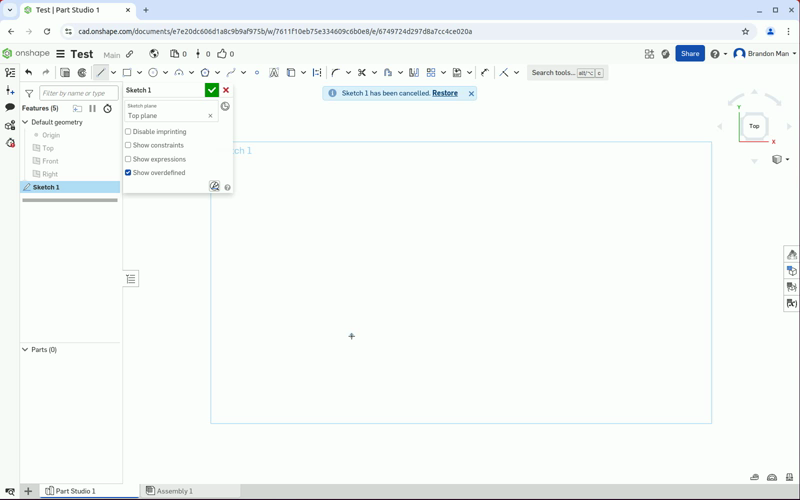
key_down(shift)
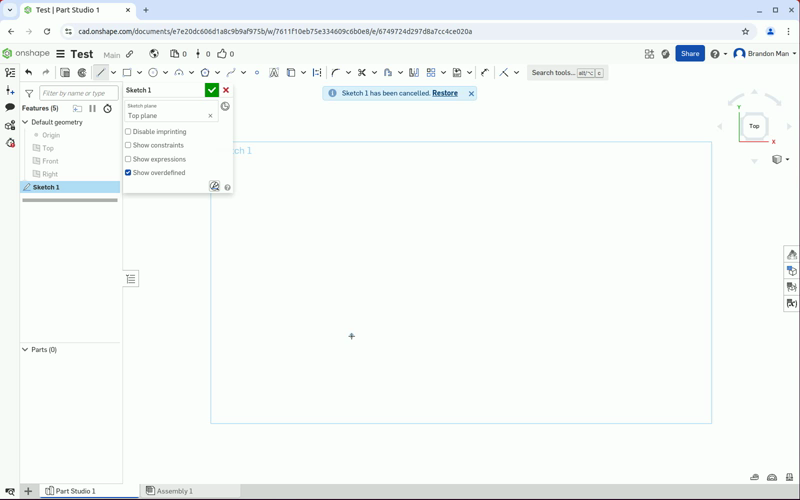
mouse_move(569, 335)
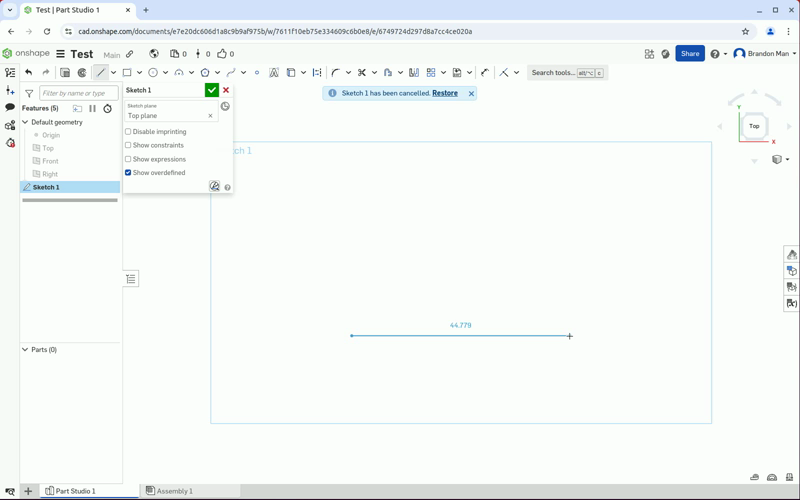
click(569, 335)
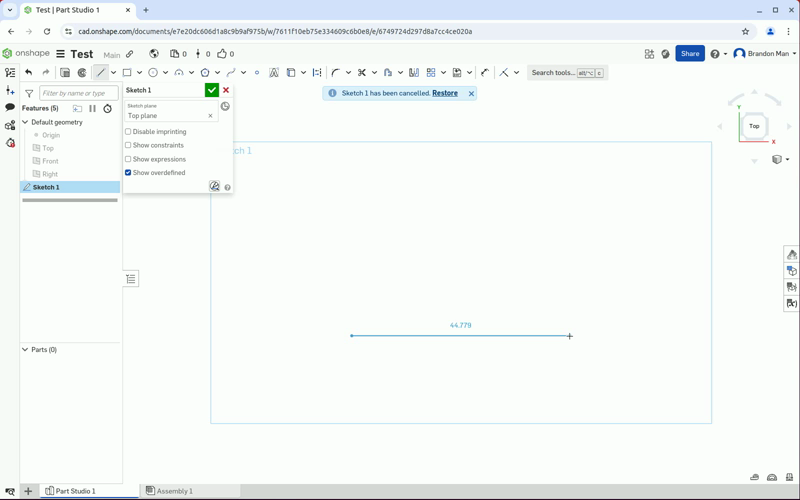
key_up(shift)
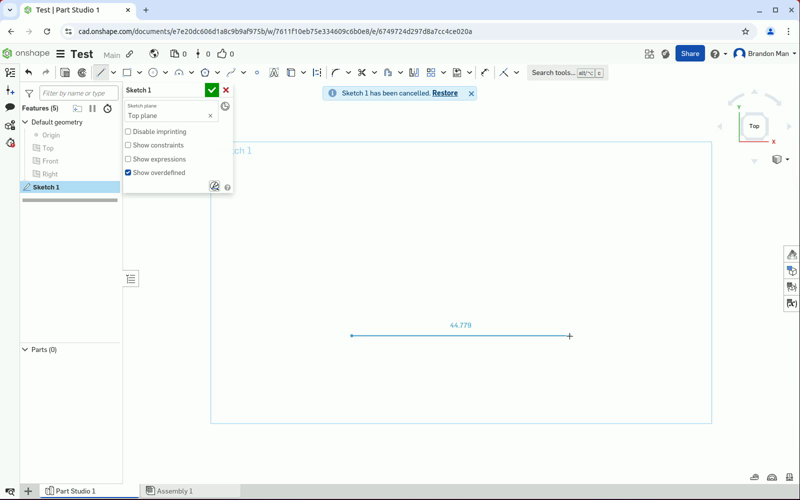
key_down(shift)
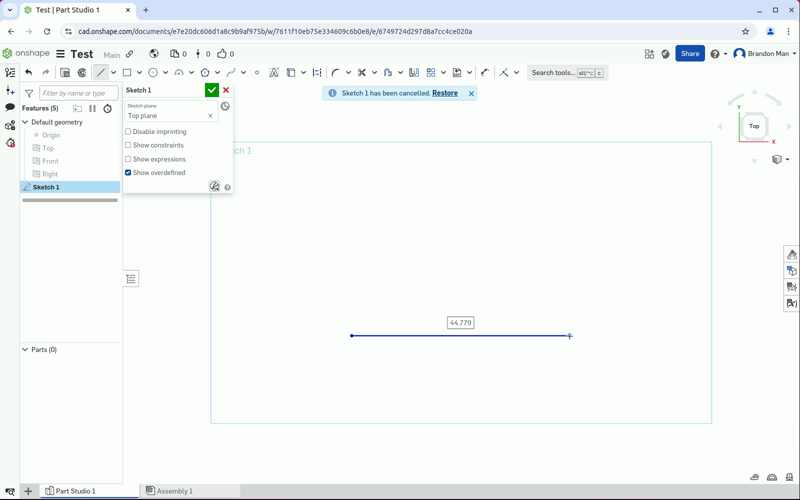
mouse_move(569, 230)
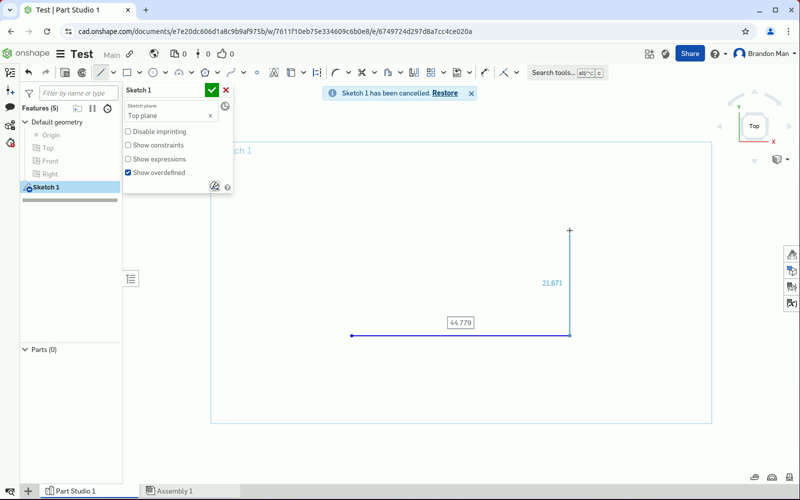
click(569, 230)
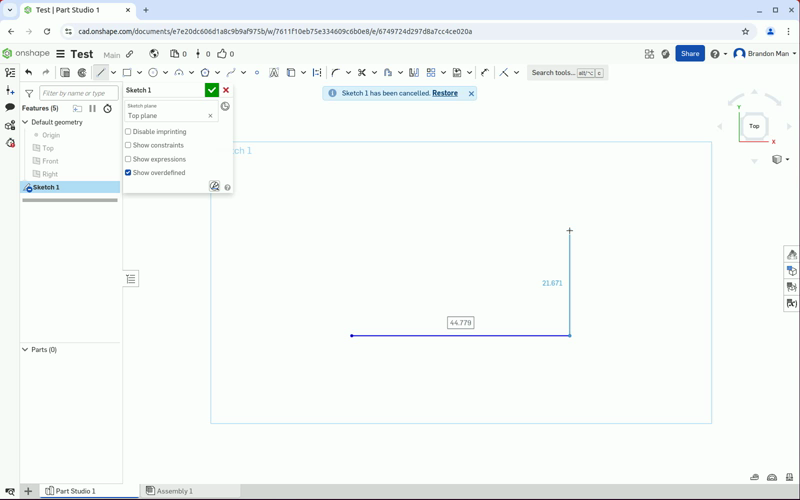
key_up(shift)
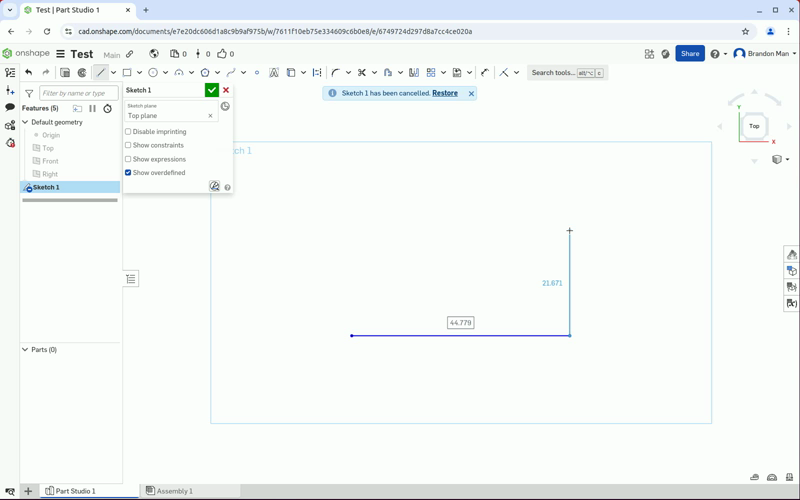
key_down(shift)
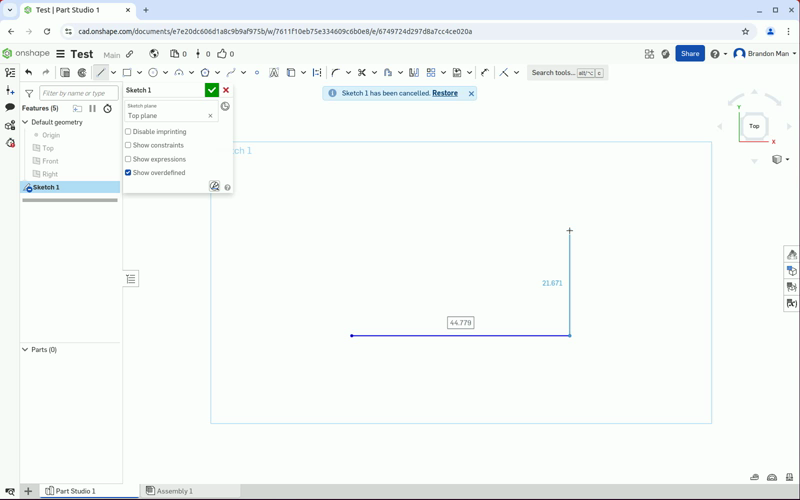
mouse_move(351, 230)
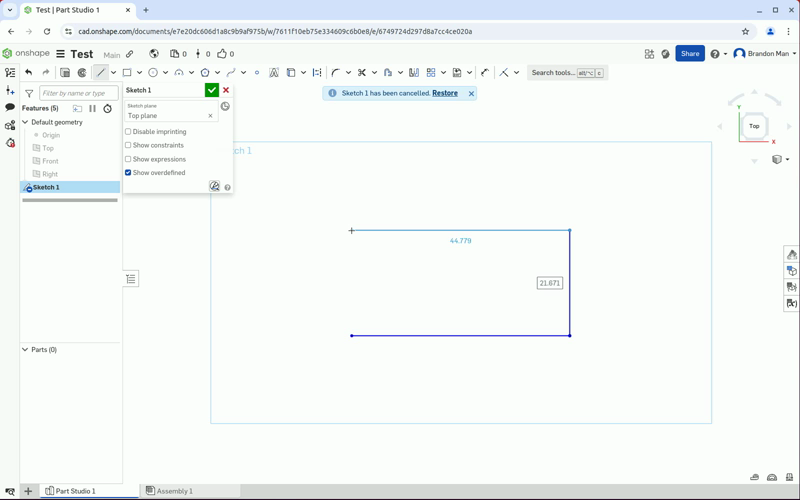
click(351, 230)
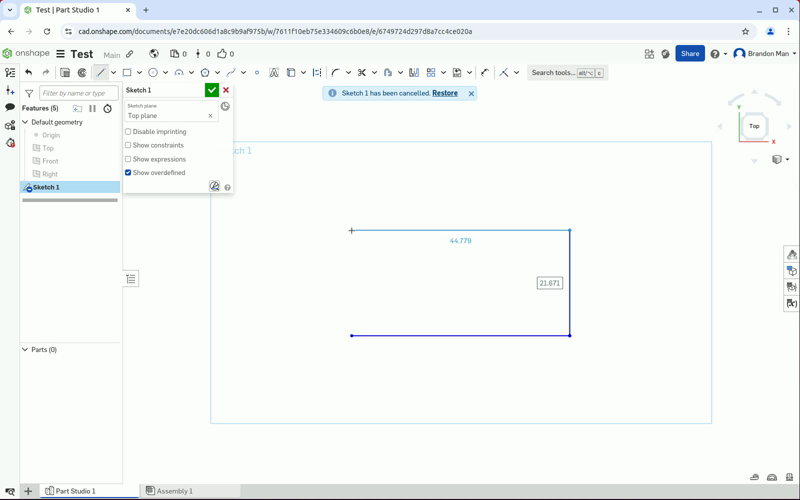
key_up(shift)
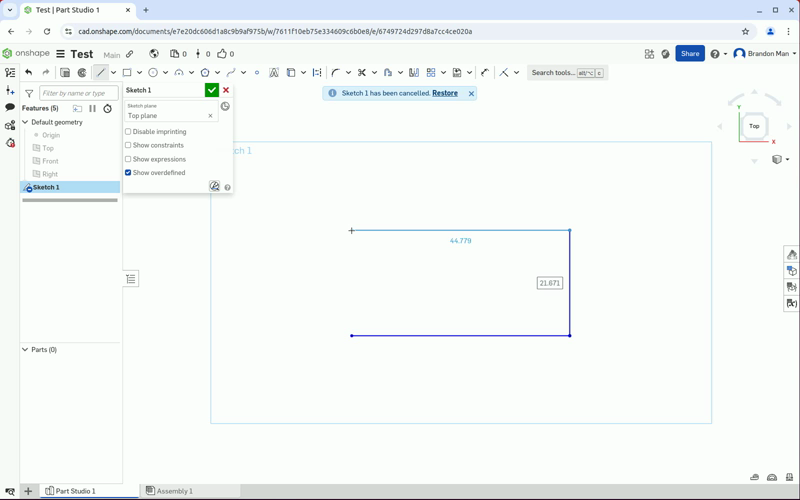
key_down(shift)
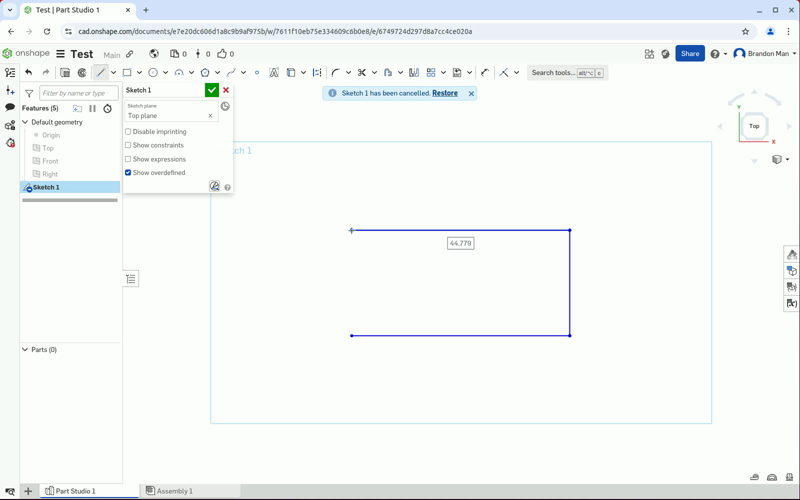
mouse_move(351, 335)
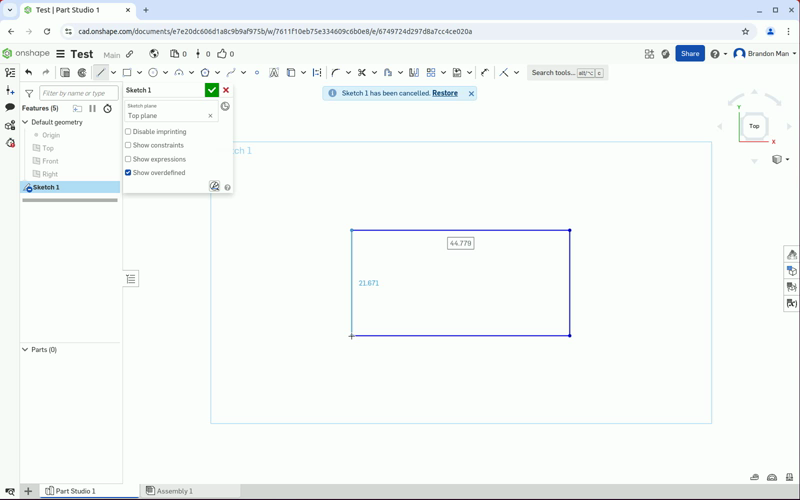
key_up(shift)
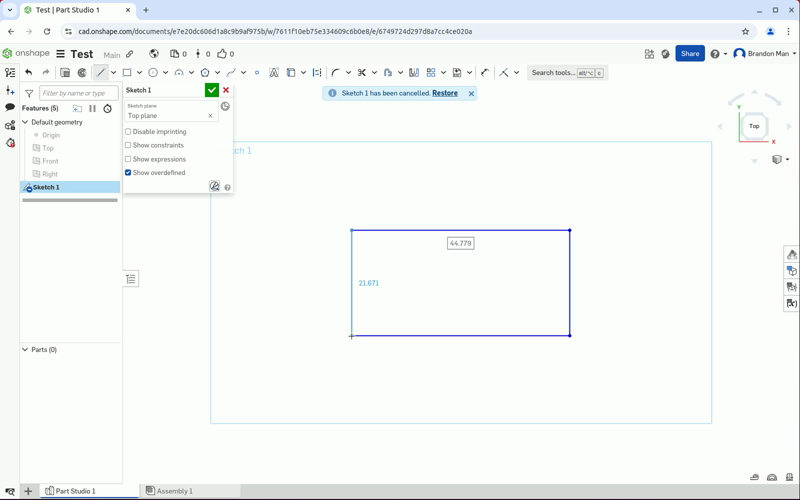
click(351, 335)
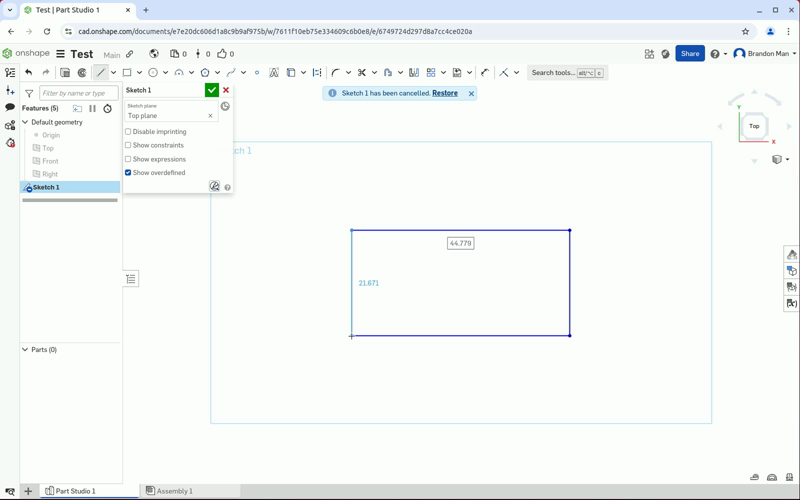
key(esc)
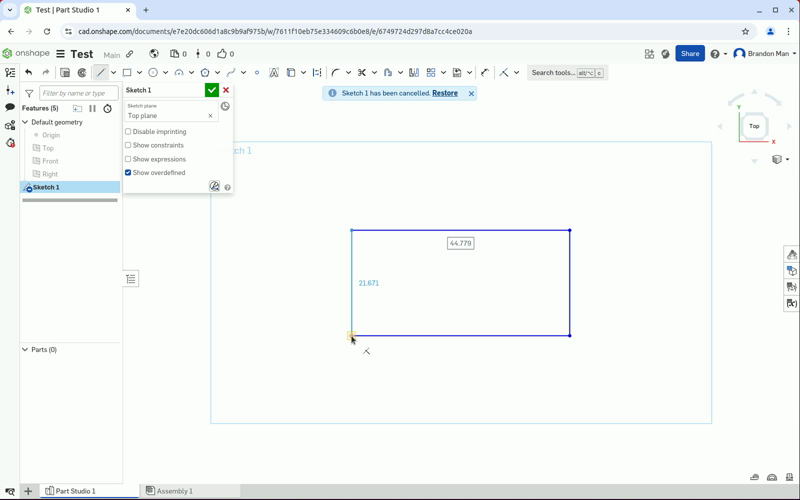
mouse_move(532, 291)
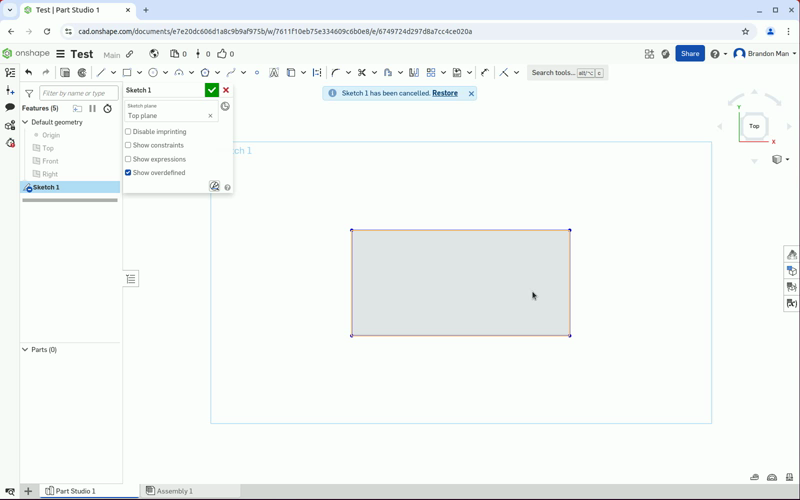
click(532, 291)
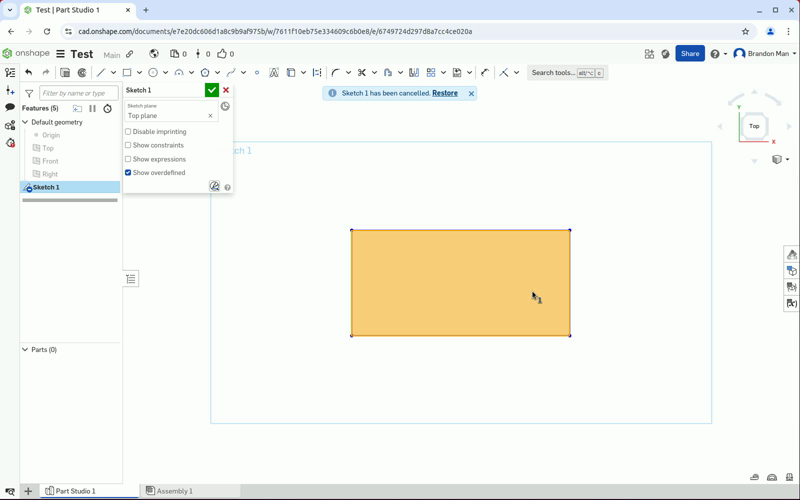
mouse_move(73, 352)
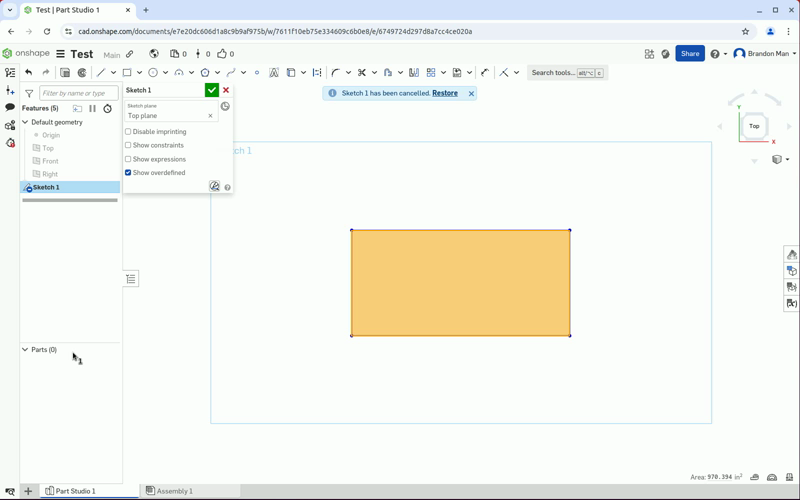
key(shift+y)
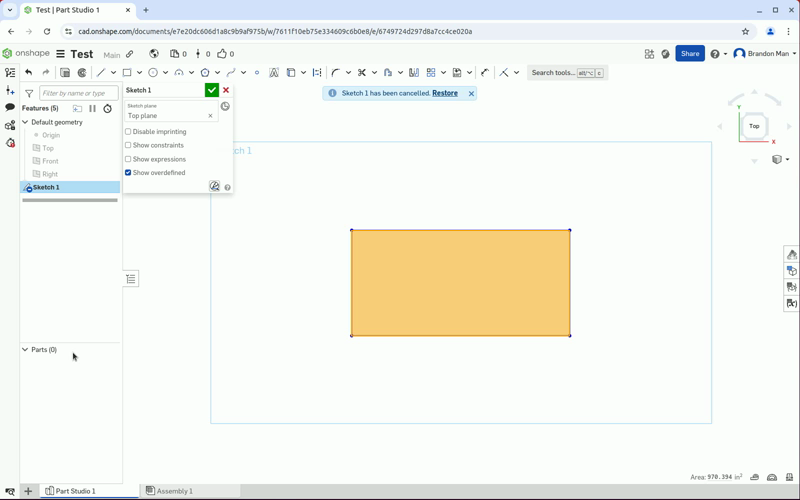
key(shift+e)
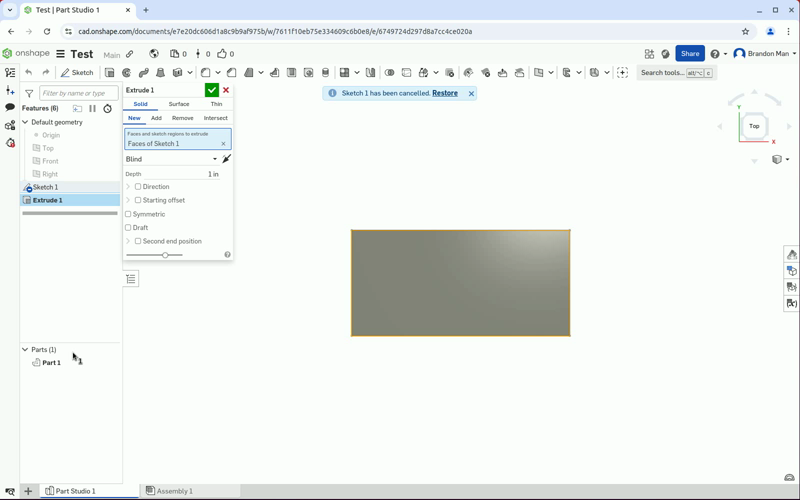
mouse_move(143, 106)
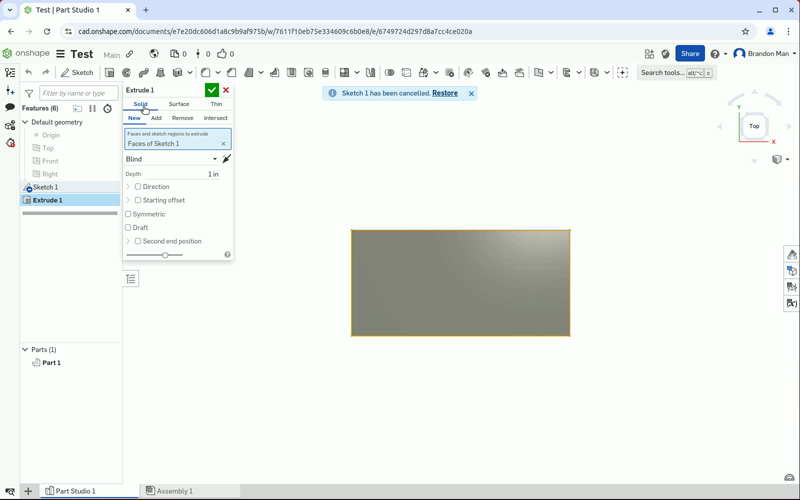
click(143, 106)
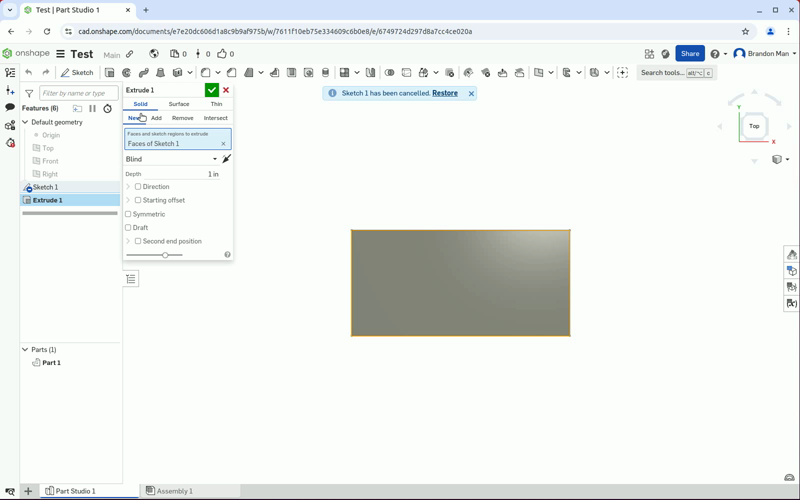
mouse_move(137, 120)
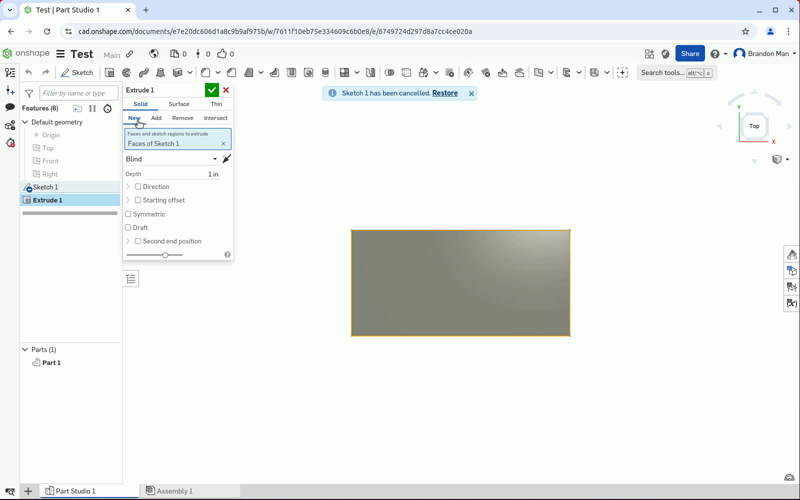
click(137, 120)
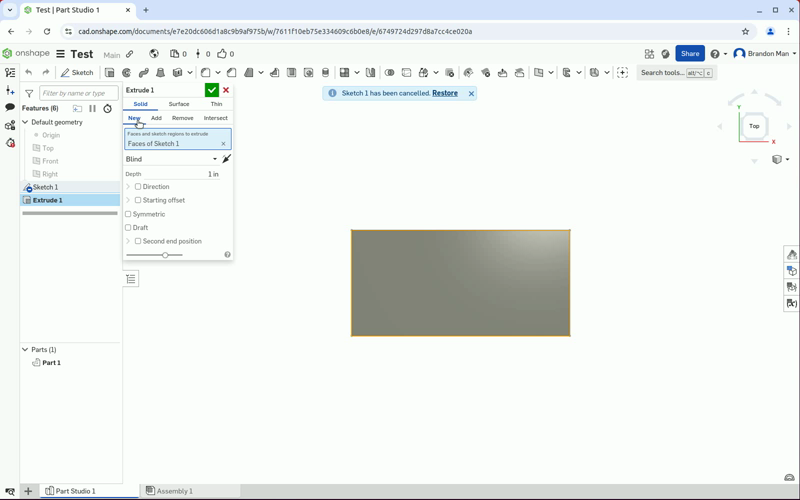
key(tab, 4)
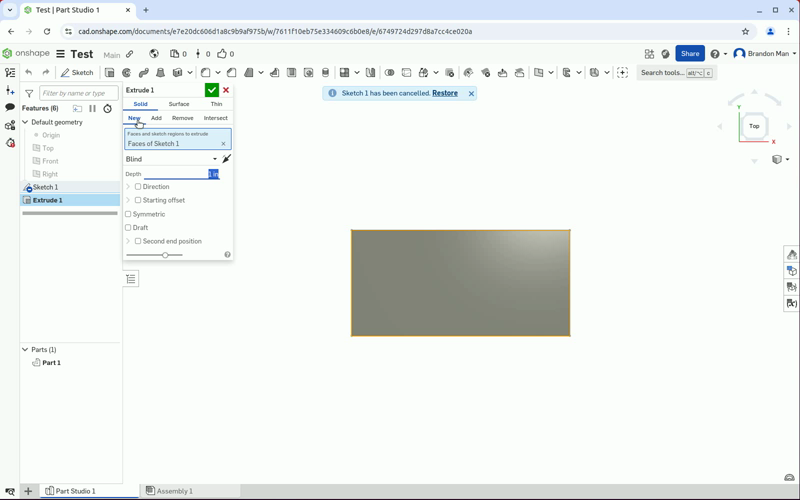
text(4.574)
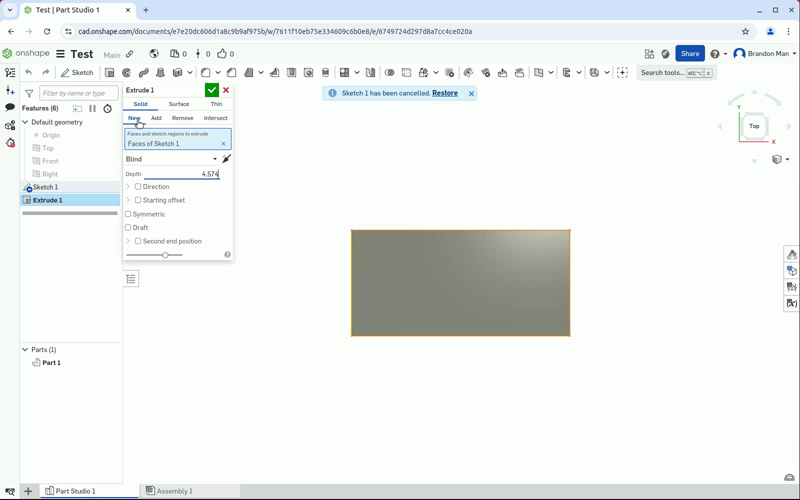
key(enter)
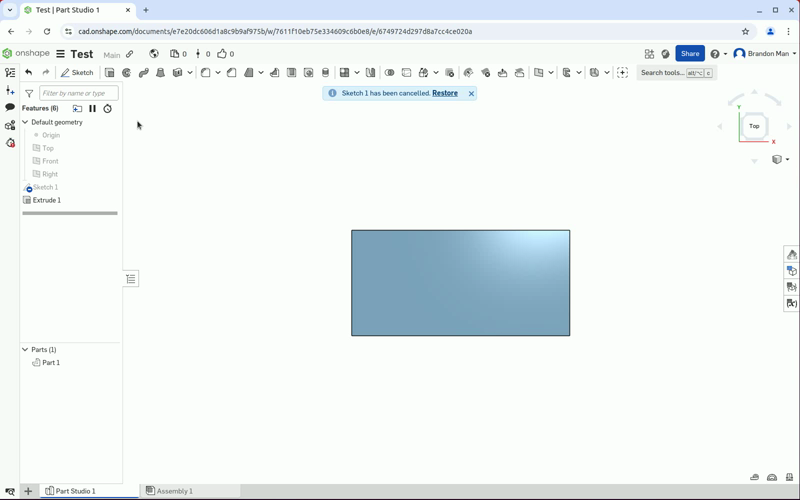
key(shift+h)
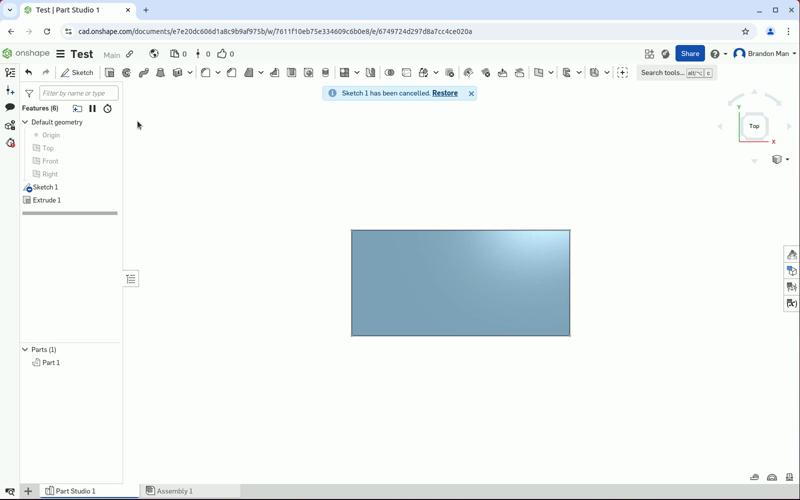
key(shift+h)
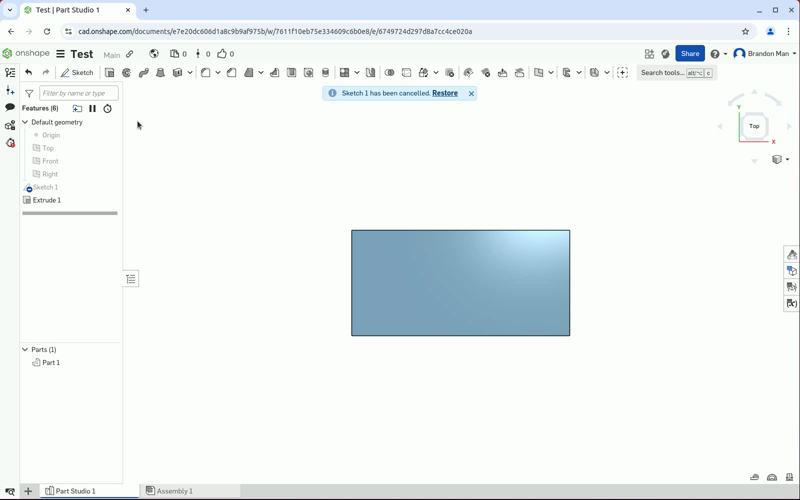
mouse_move(73, 189)
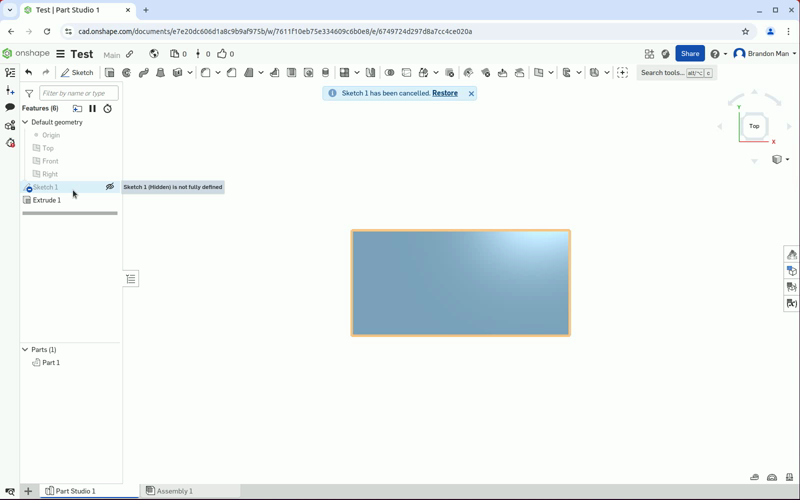
click(73, 189)
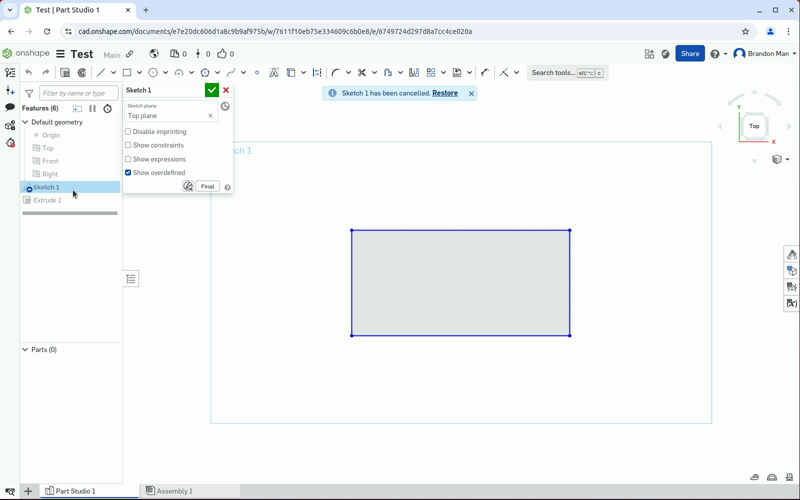
mouse_move(229, 92)
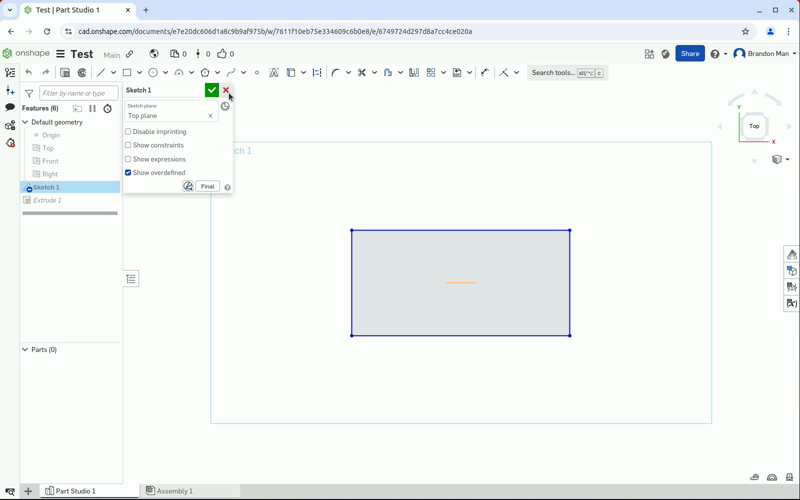
click(229, 92)
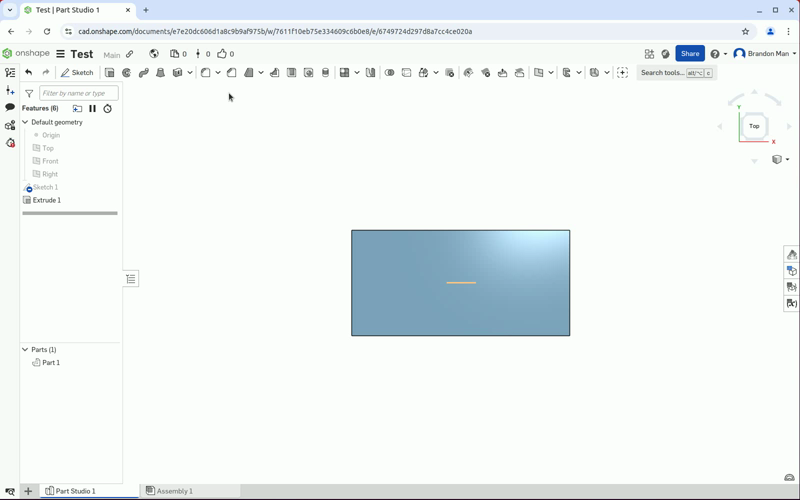
mouse_move(73, 352)
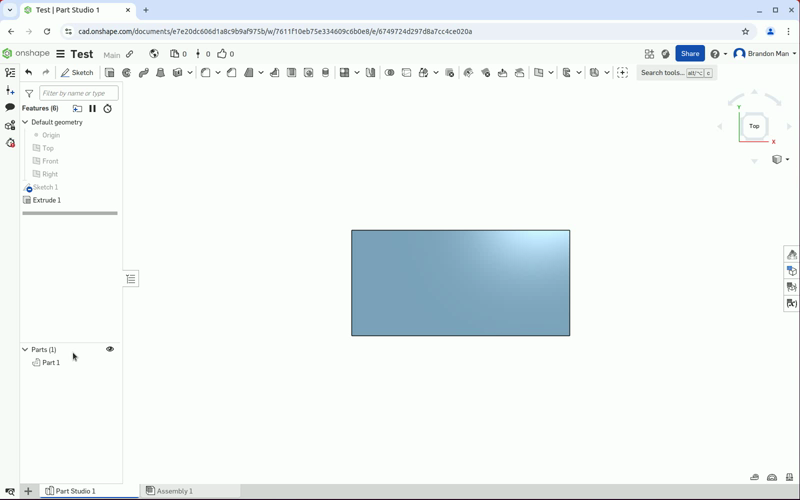
key(y)
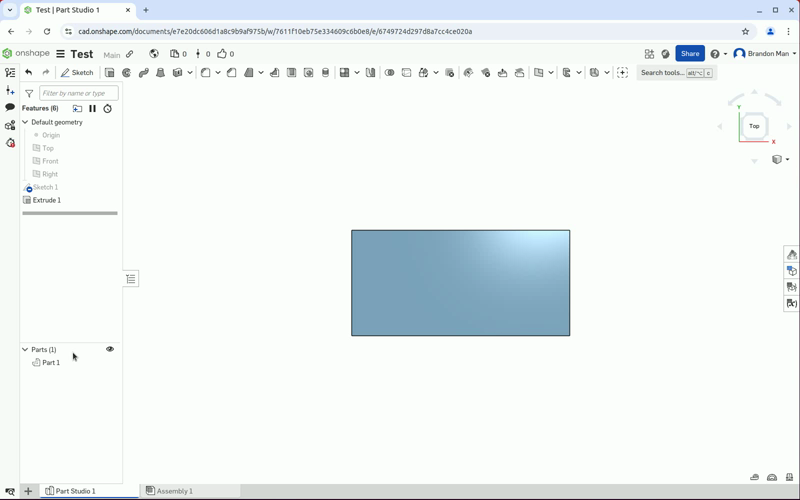
key(shift+p)
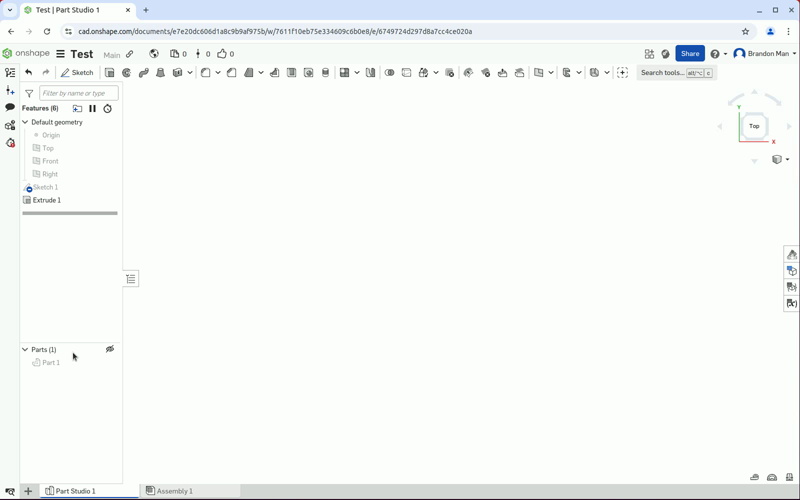
key(space)
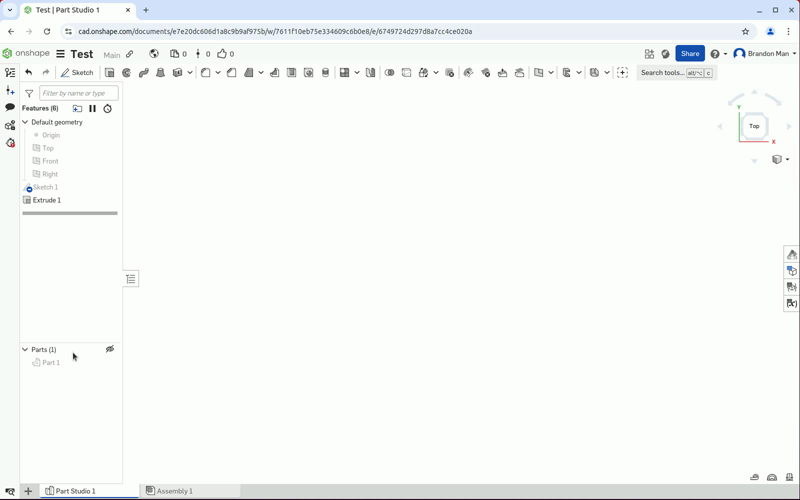
key_down(shift)
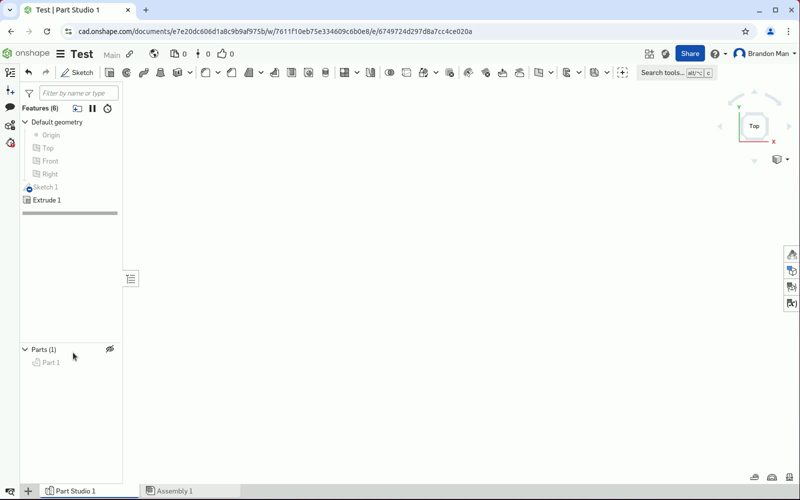
key(up)
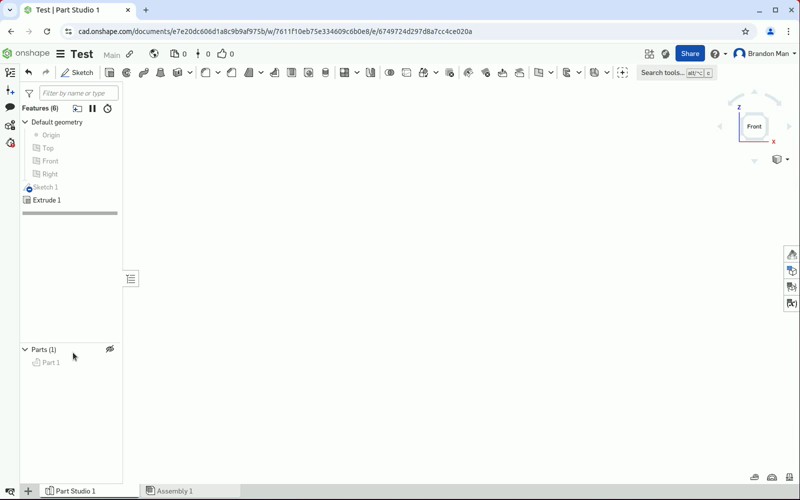
key_up(shift)
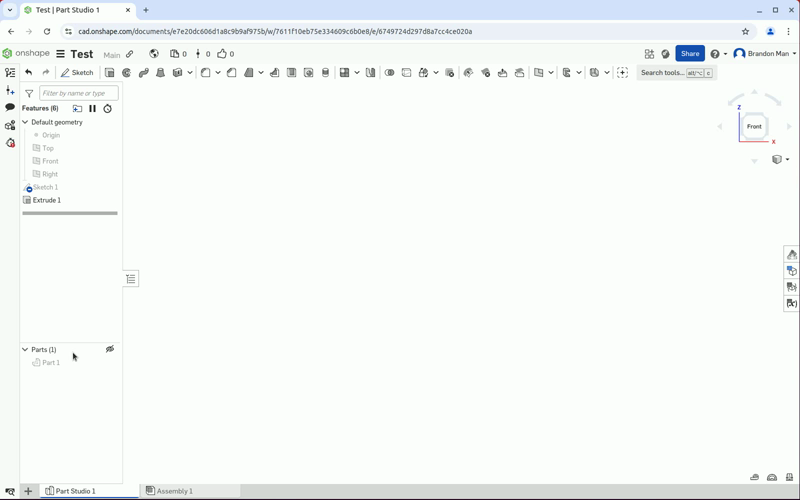
key(space)
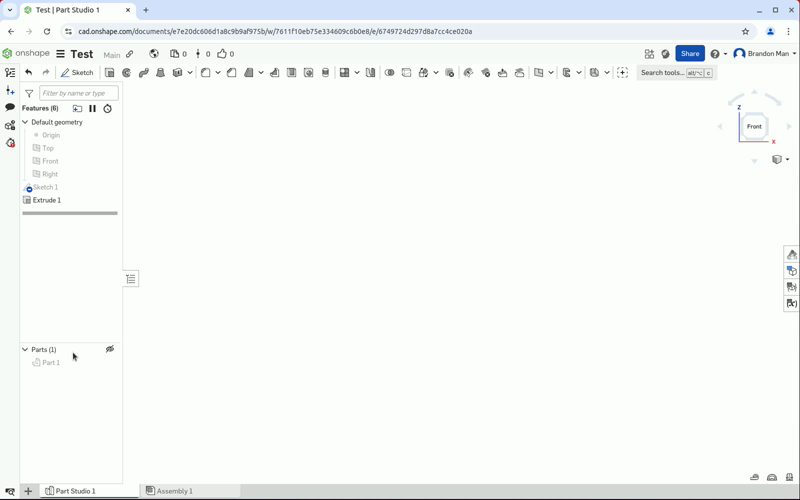
key_down(shift)
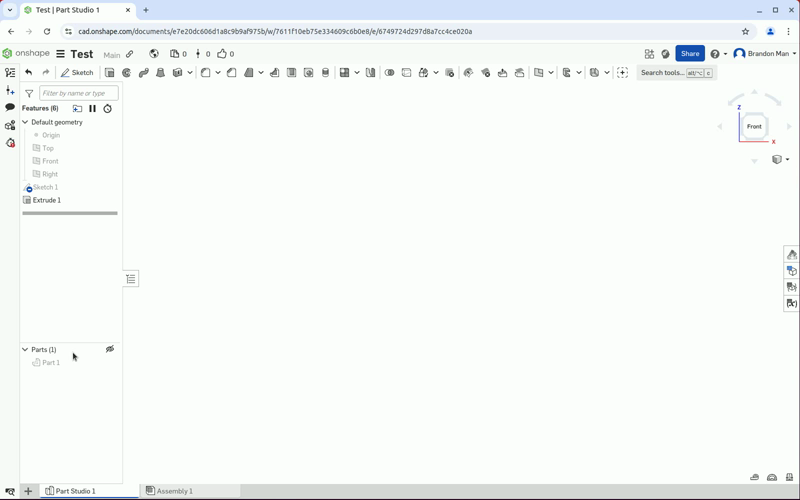
key(left)
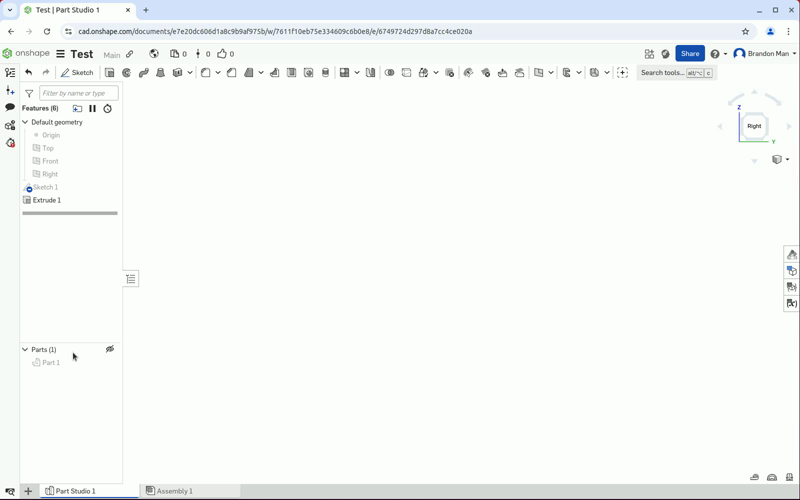
key_up(shift)
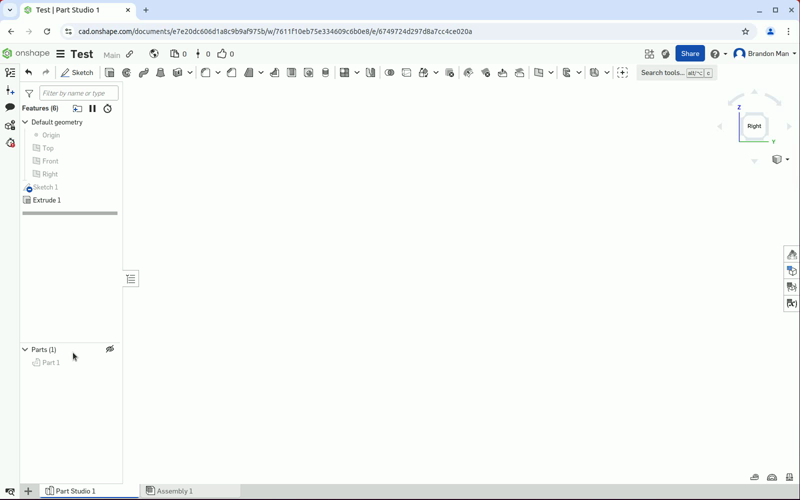
mouse_move(73, 352)
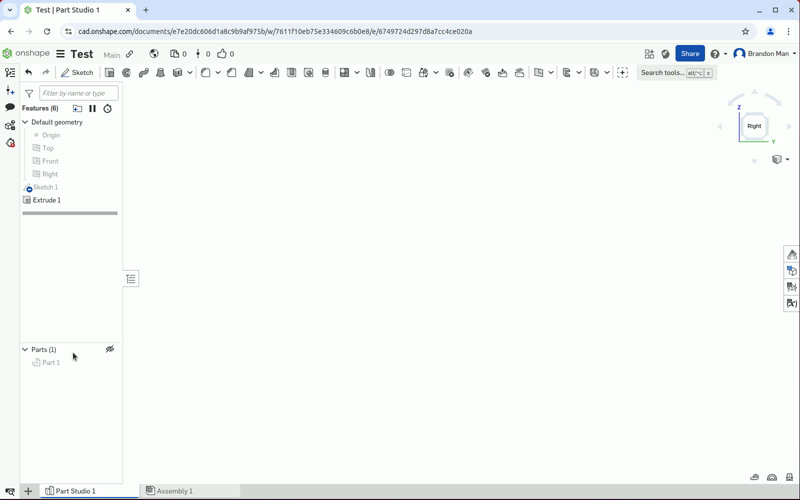
key(shift+y)
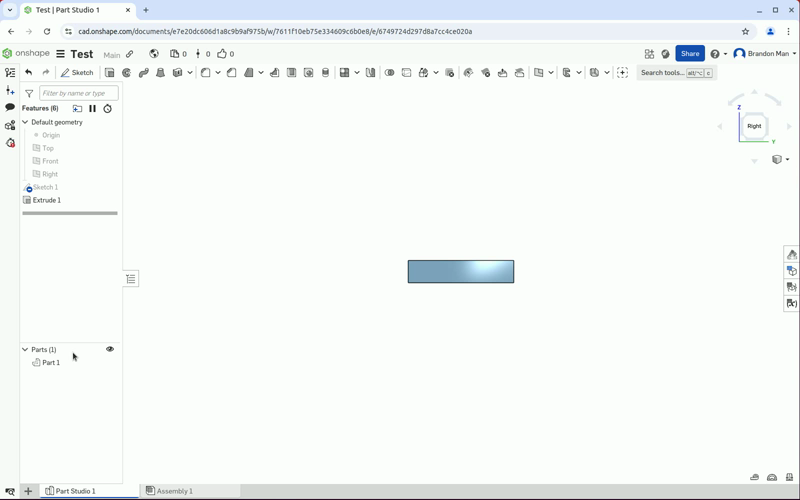
mouse_move(541, 75)
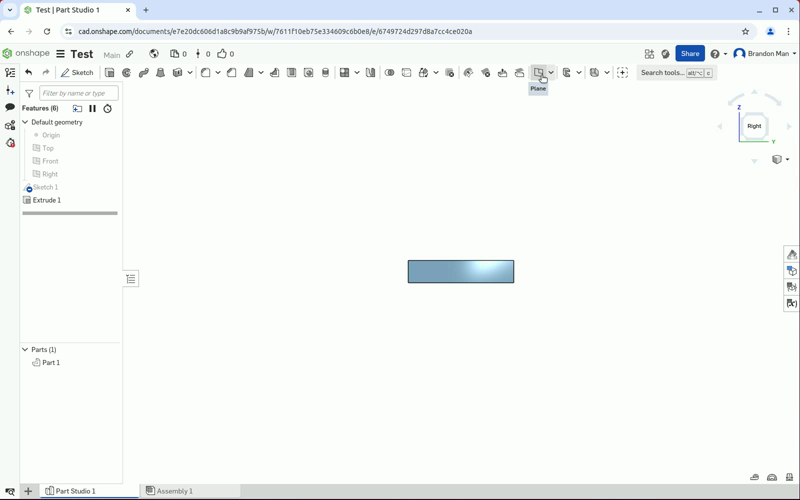
click(541, 75)
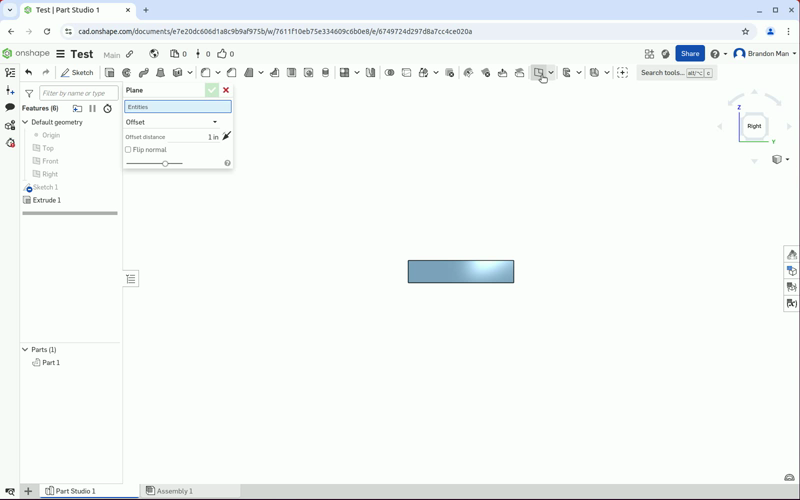
mouse_move(73, 176)
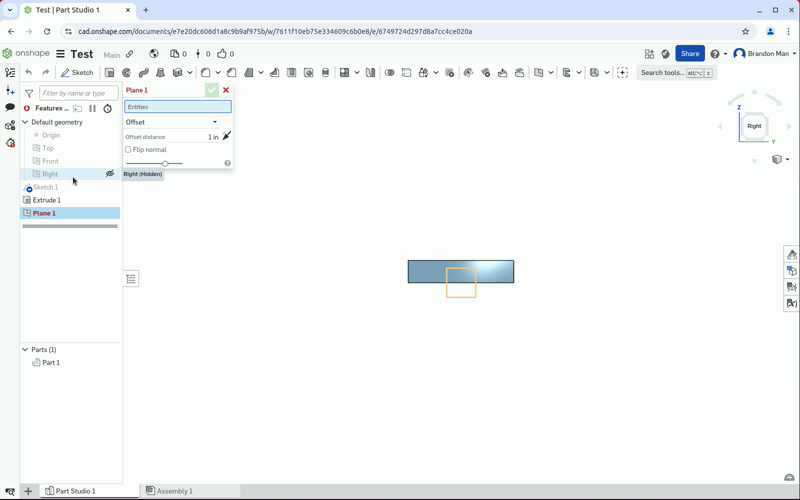
click(73, 176)
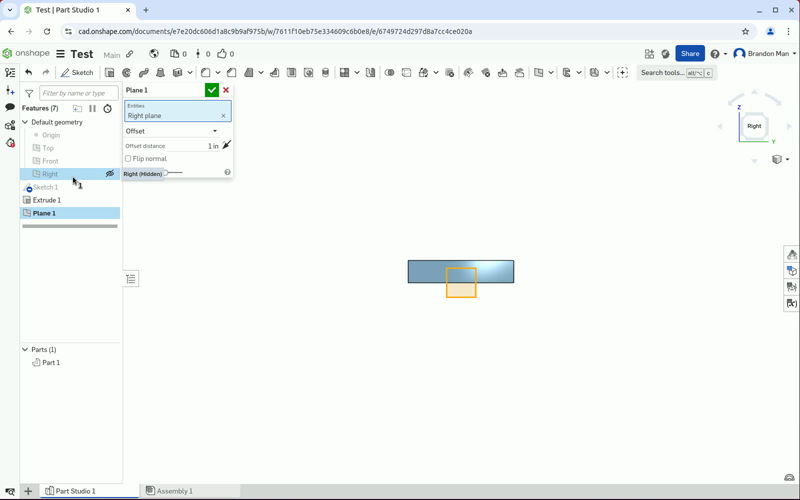
key(tab, 2)
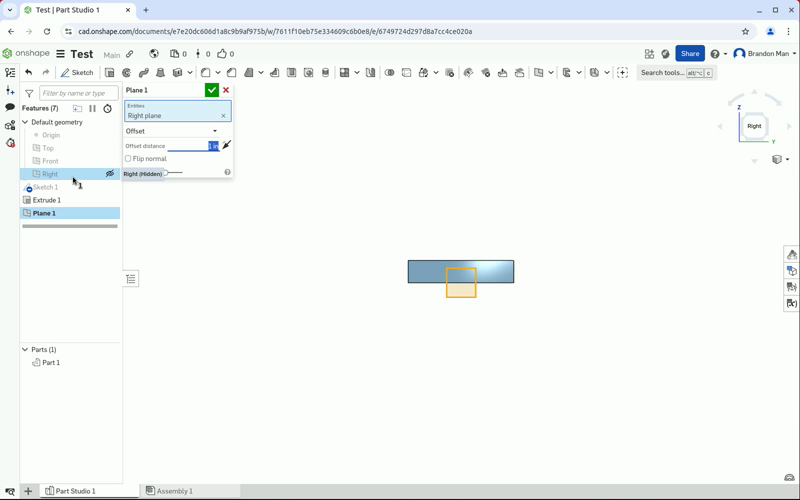
text(22.4)
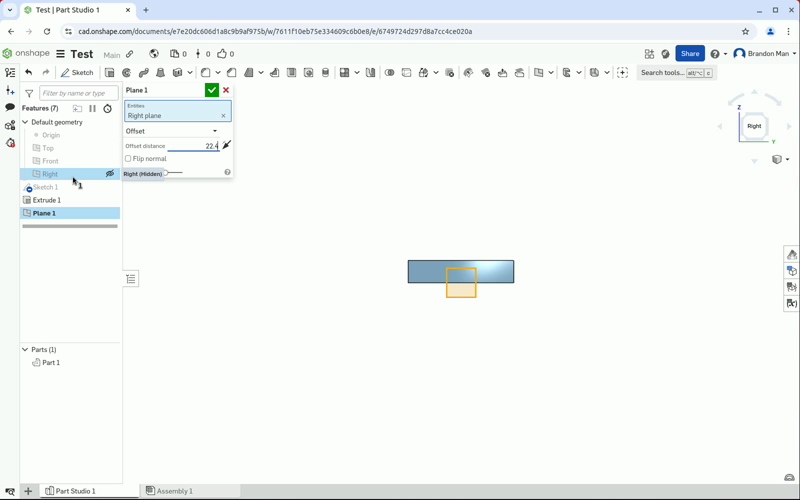
key(enter, 2)
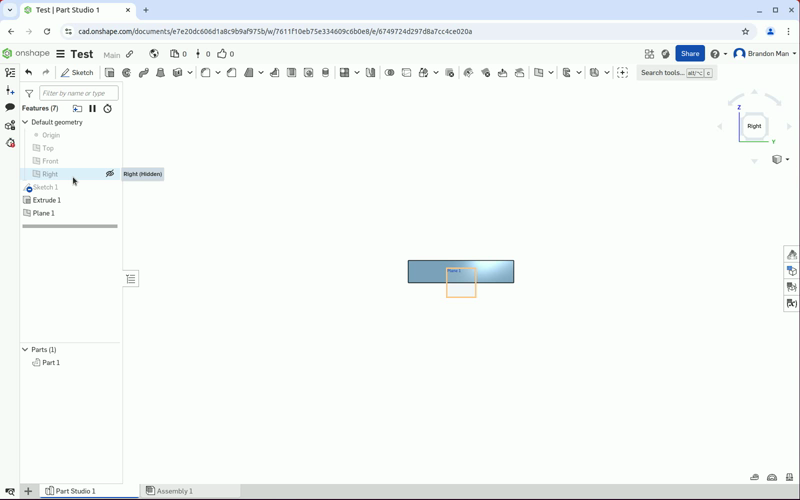
key(shift+s)
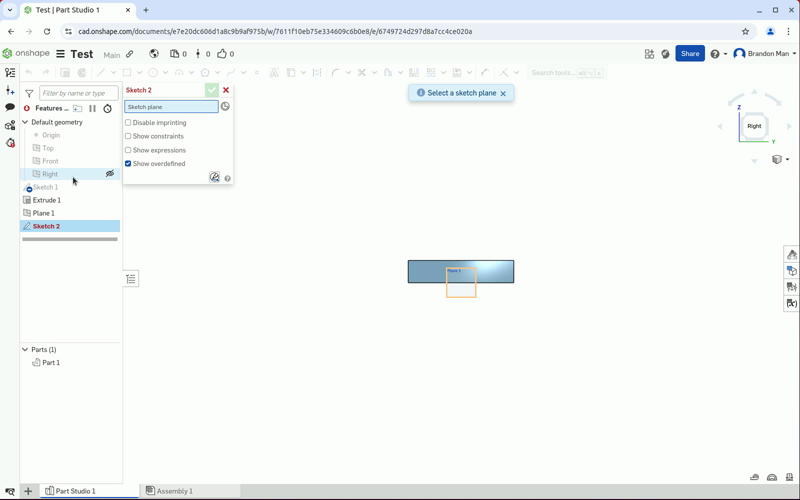
mouse_move(73, 215)
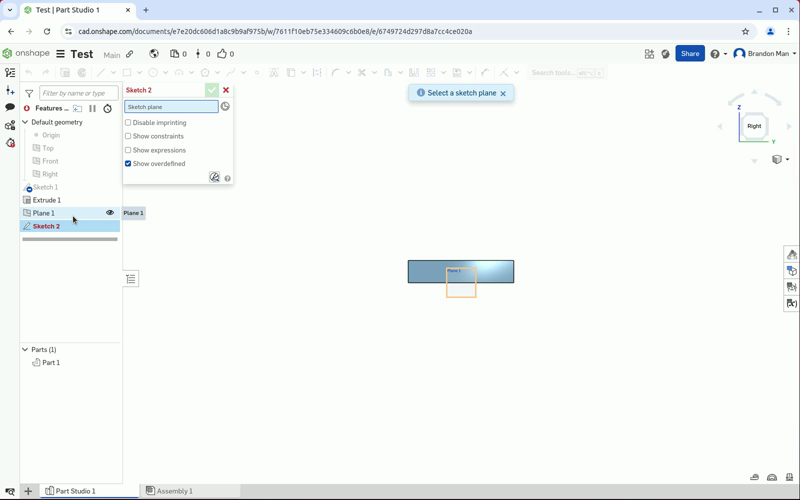
click(73, 215)
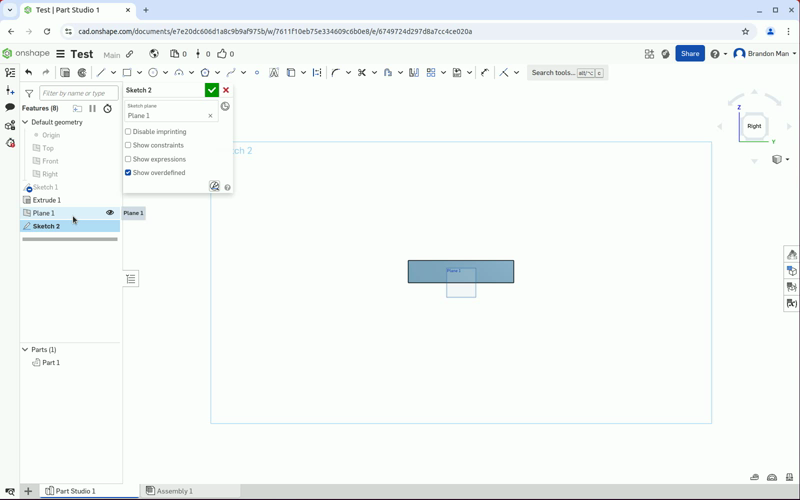
mouse_move(73, 352)
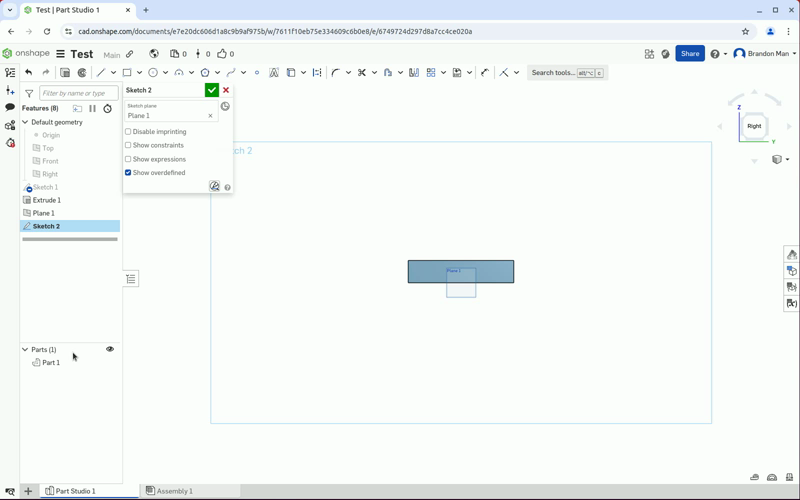
key(y)
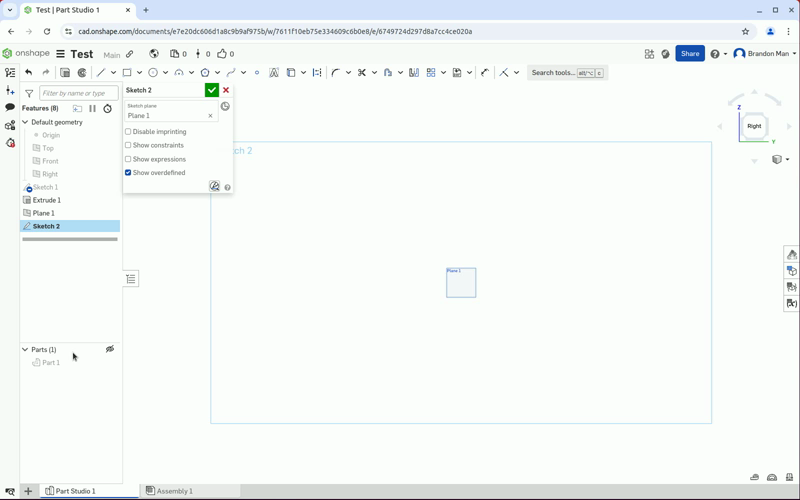
key(l)
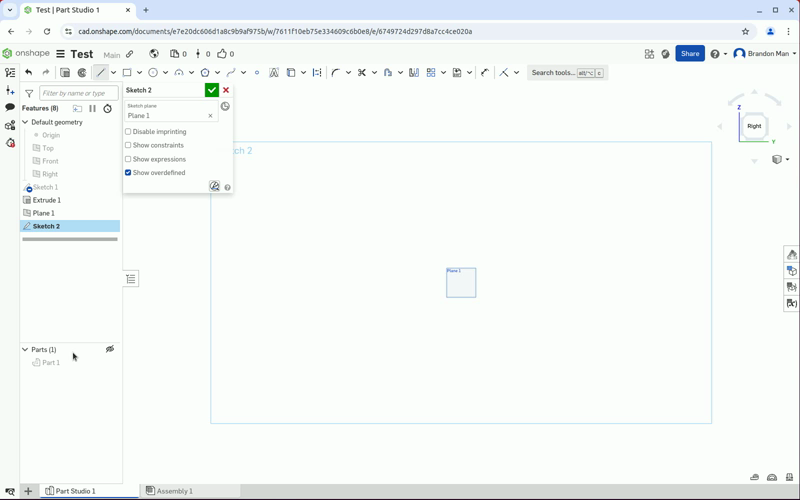
key_down(shift)
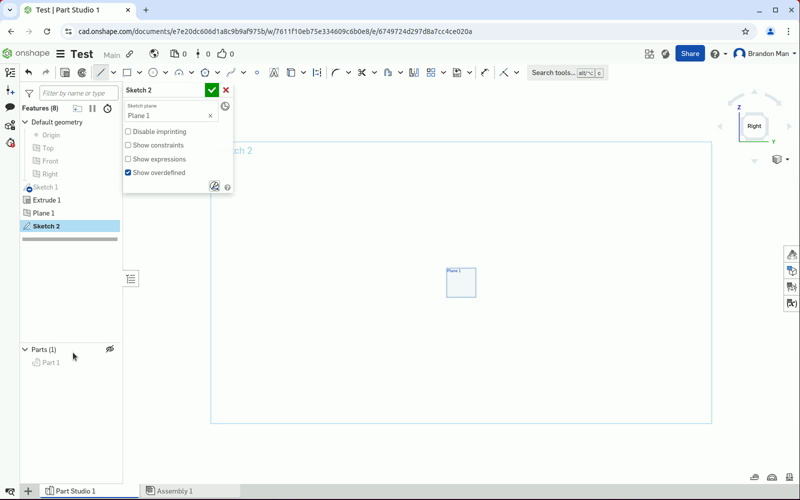
mouse_move(407, 282)
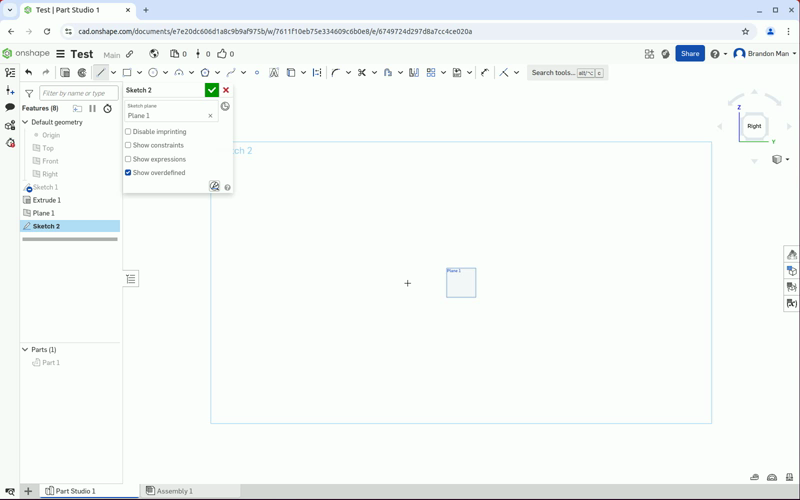
click(407, 282)
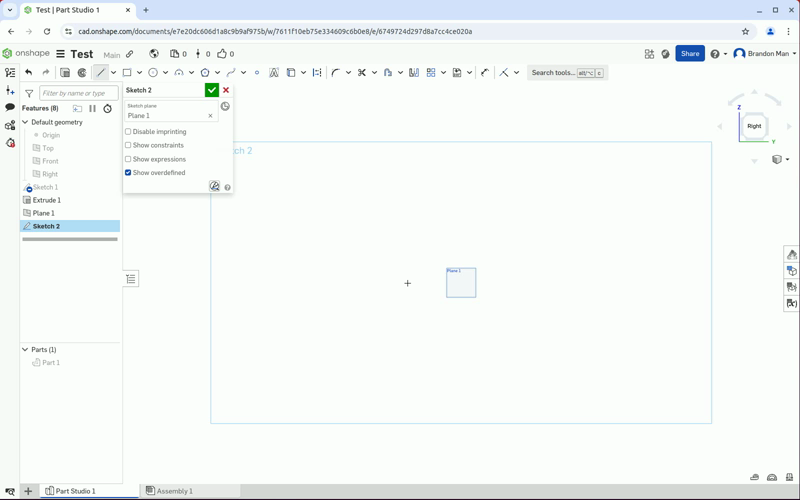
key_up(shift)
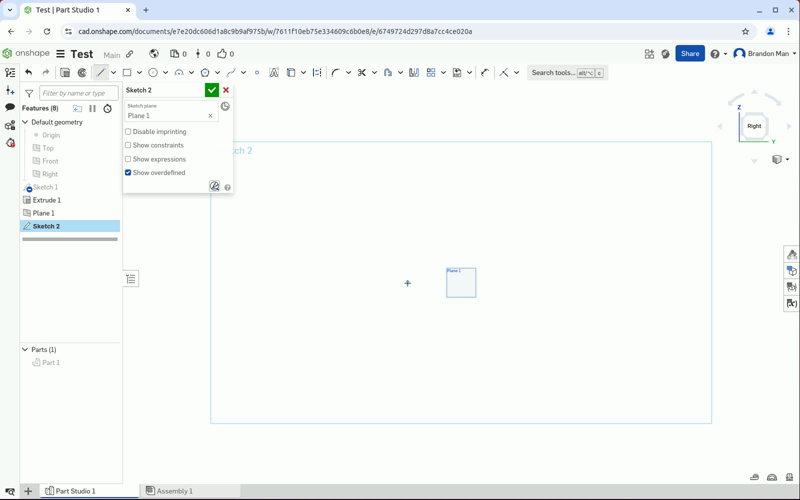
key_down(shift)
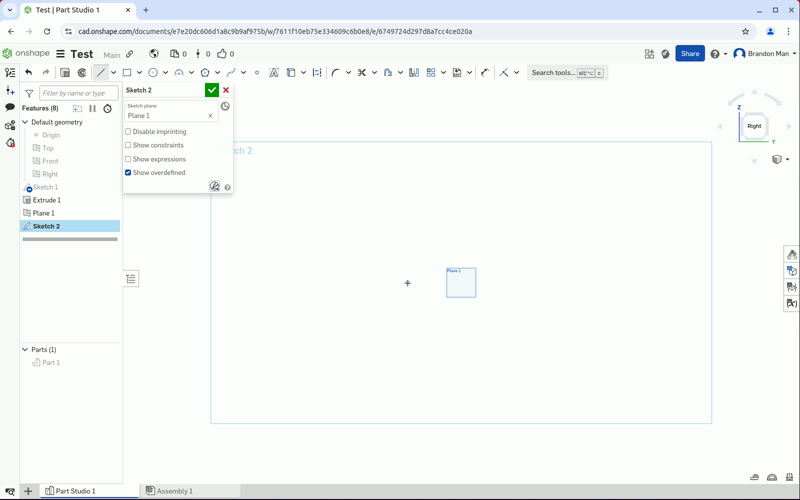
mouse_move(513, 282)
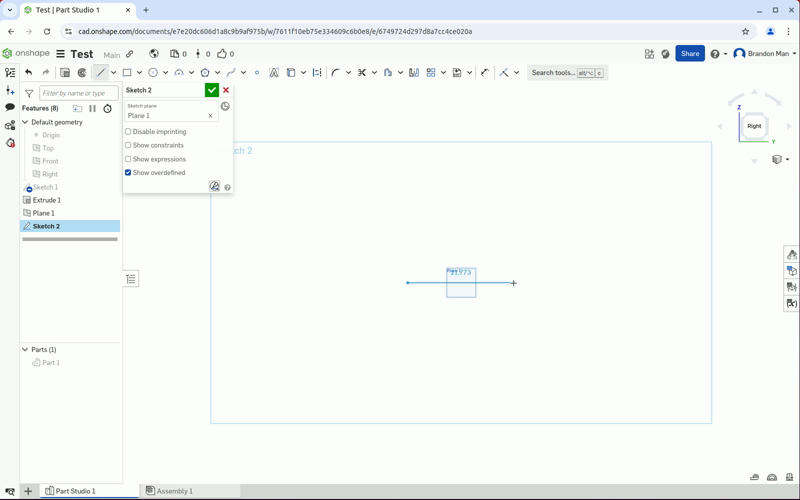
click(513, 282)
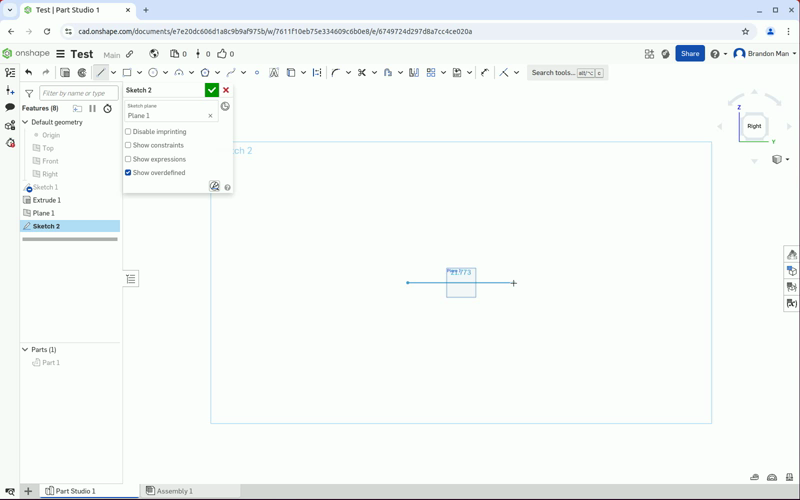
key_up(shift)
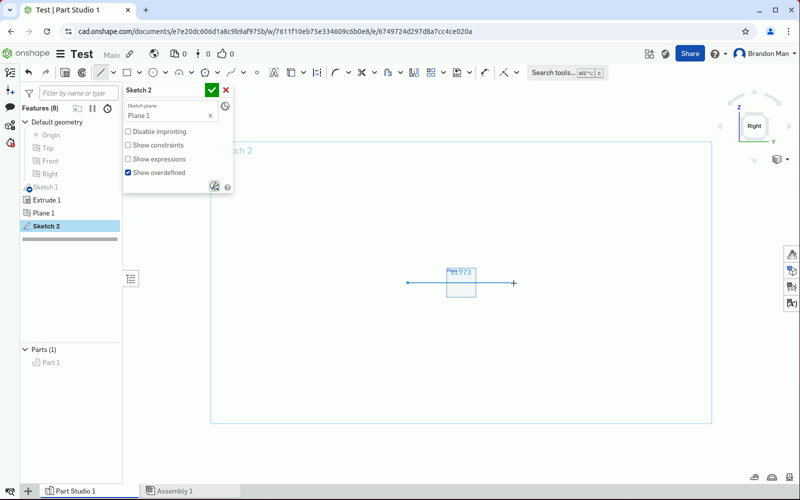
key_down(shift)
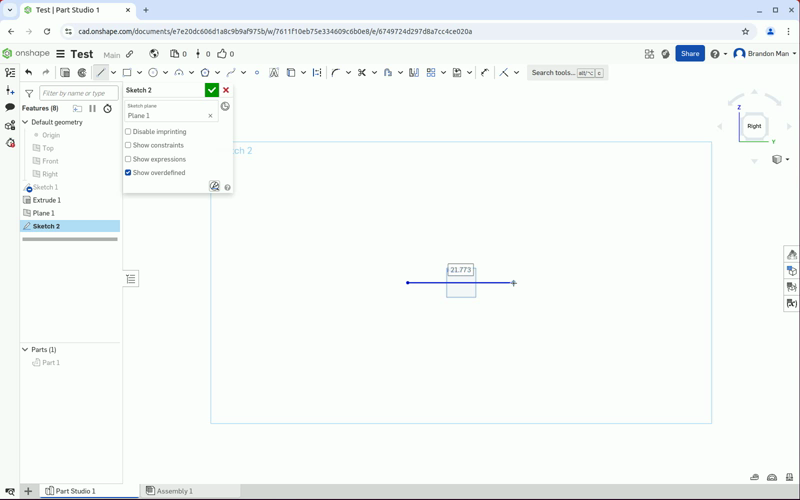
mouse_move(543, 282)
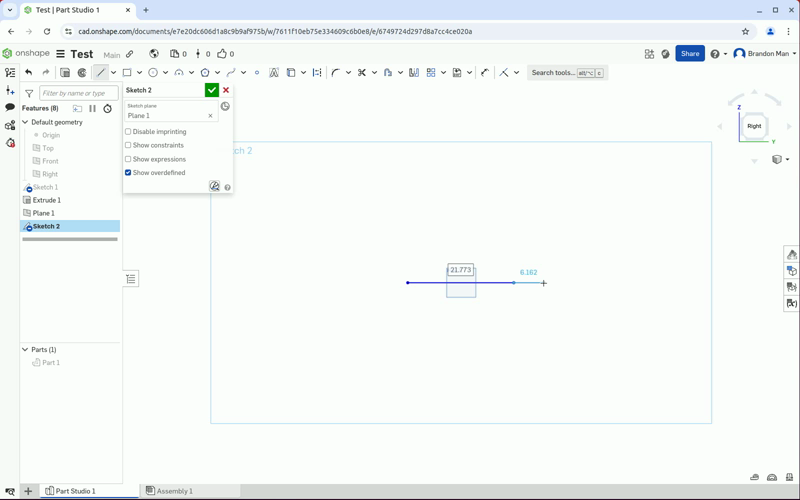
mouse_move(513, 260)
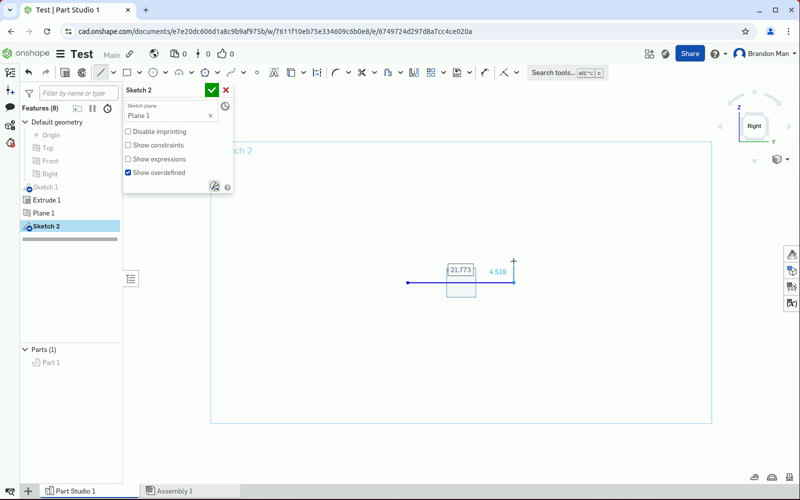
click(513, 260)
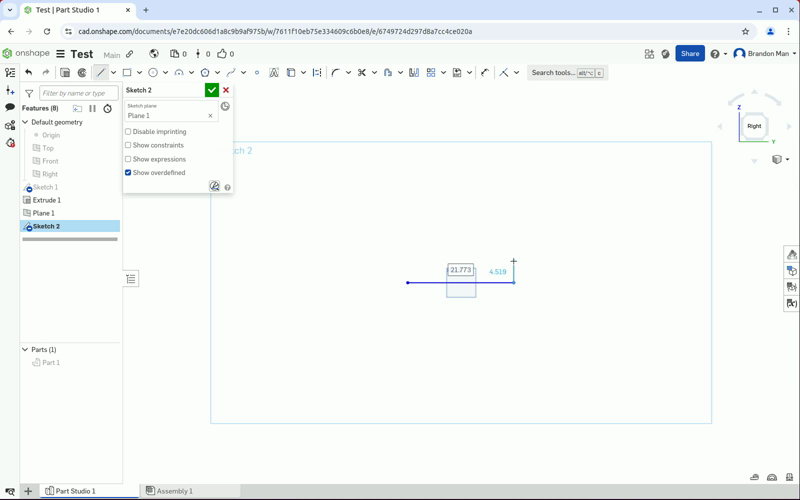
key_up(shift)
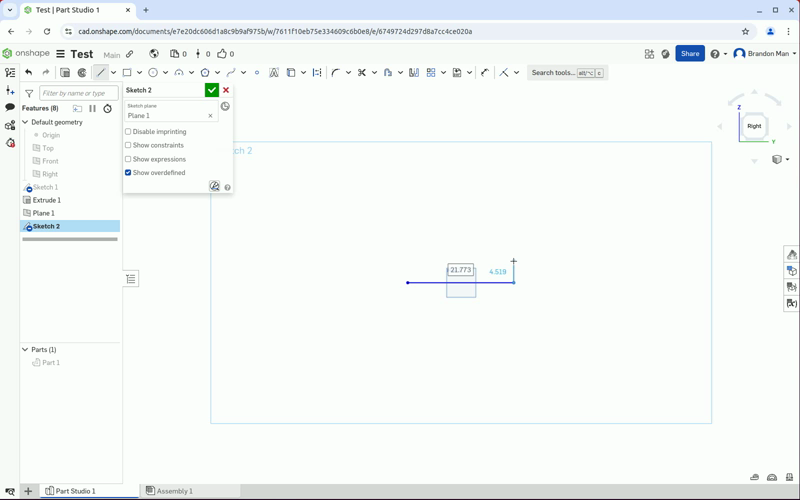
key_down(shift)
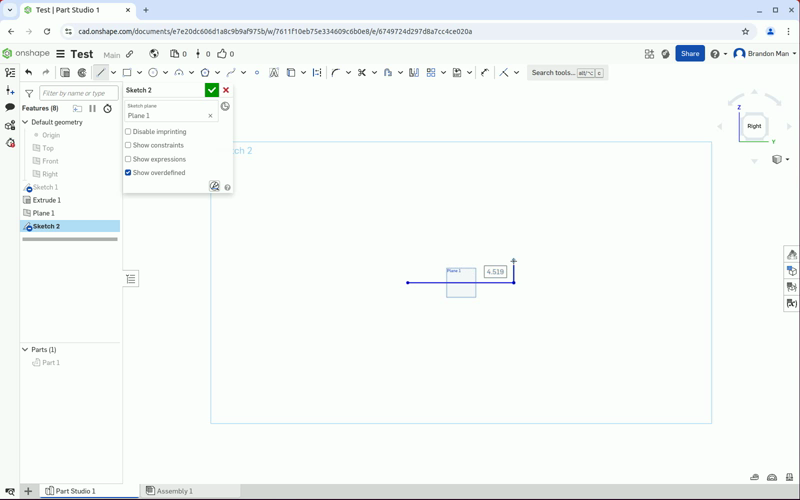
mouse_move(407, 260)
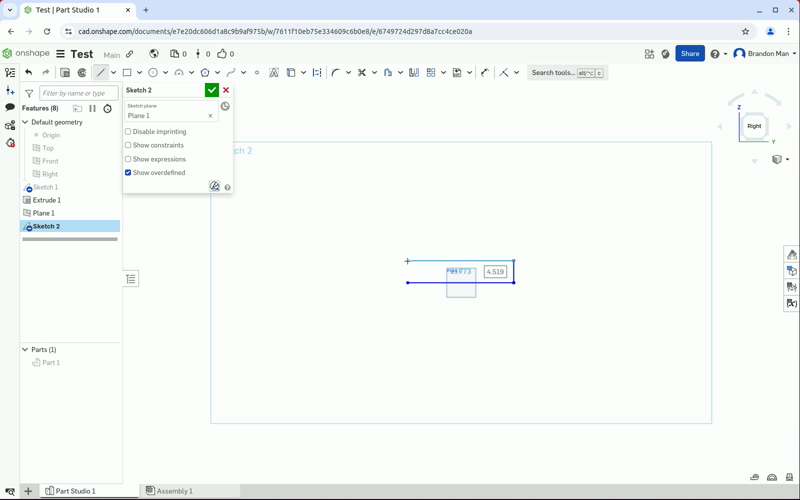
click(407, 260)
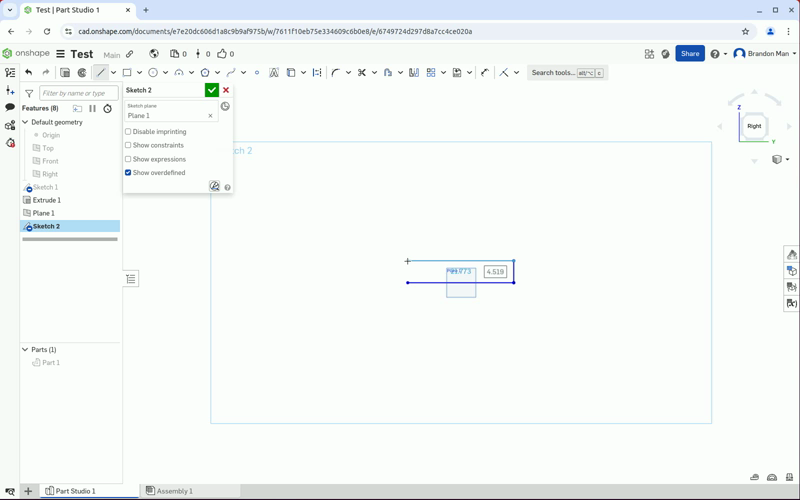
key_up(shift)
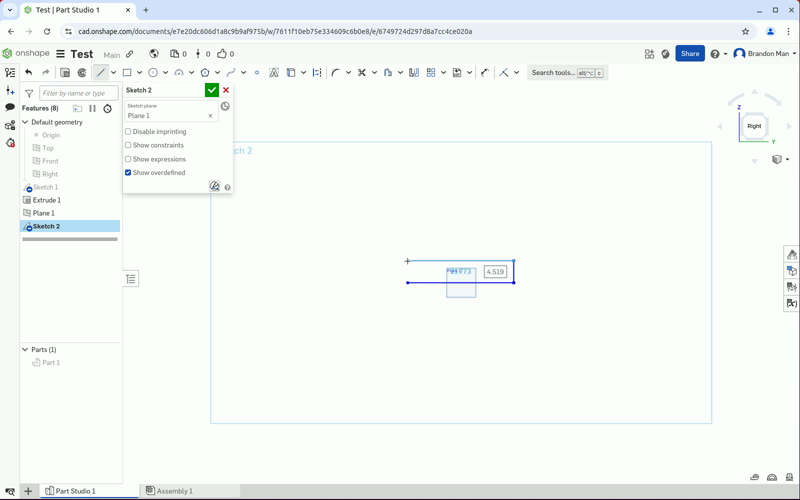
mouse_move(437, 260)
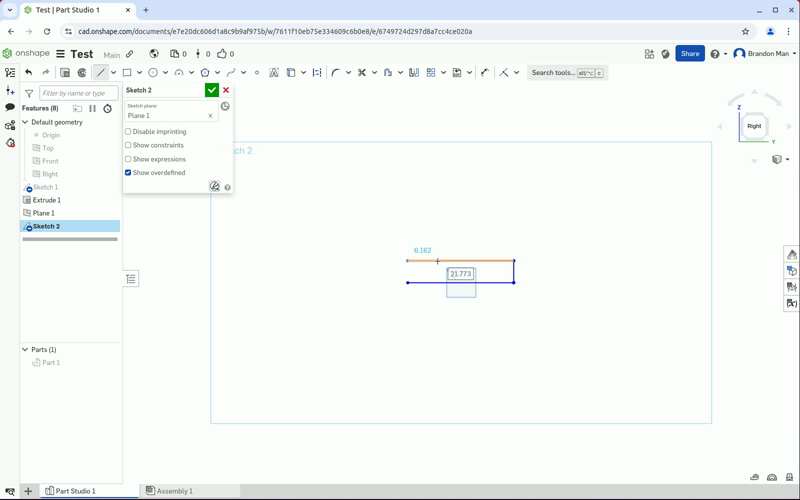
key_down(shift)
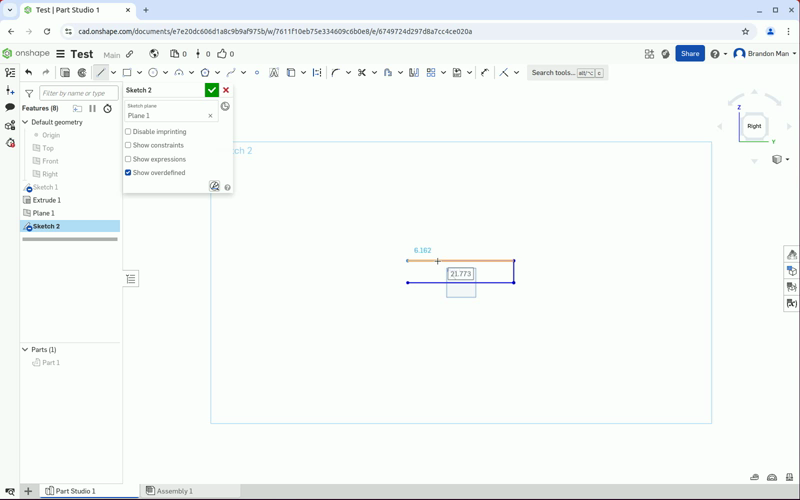
mouse_move(407, 282)
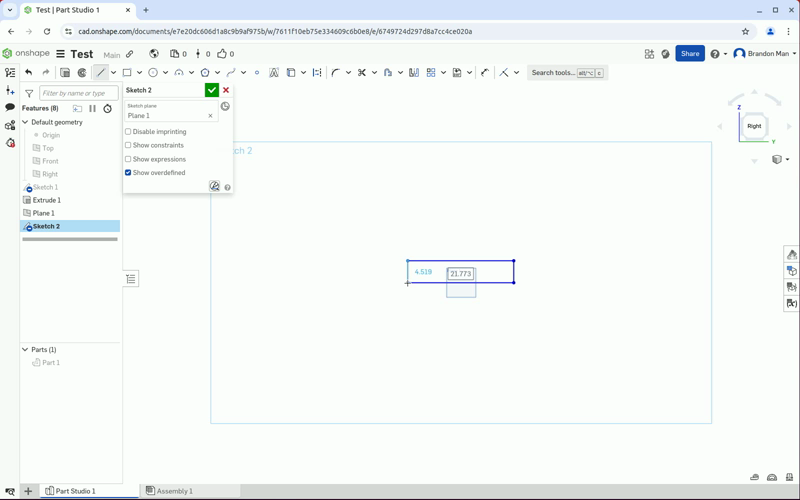
key_up(shift)
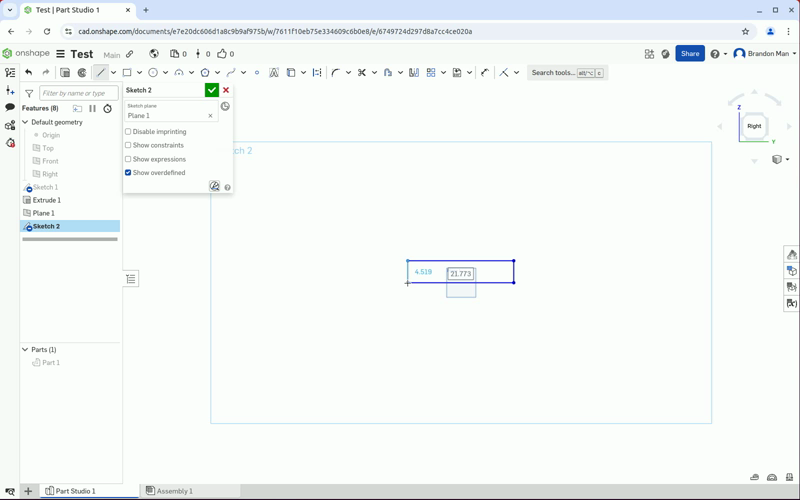
click(407, 282)
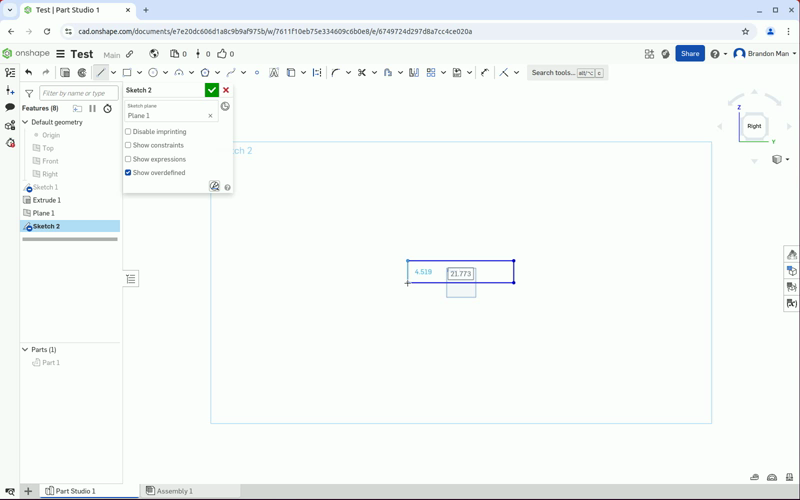
key(esc)
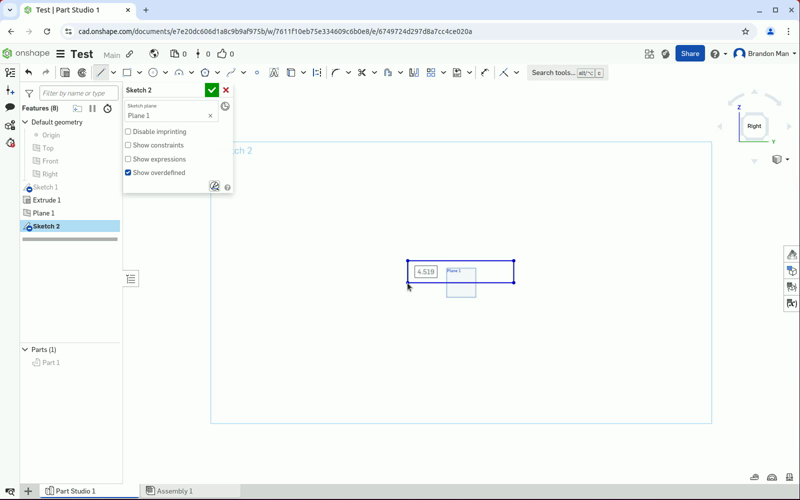
mouse_move(482, 267)
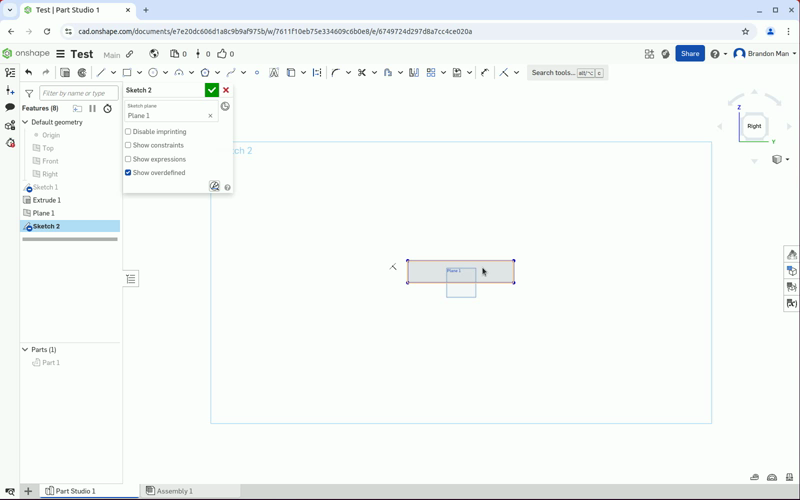
click(482, 267)
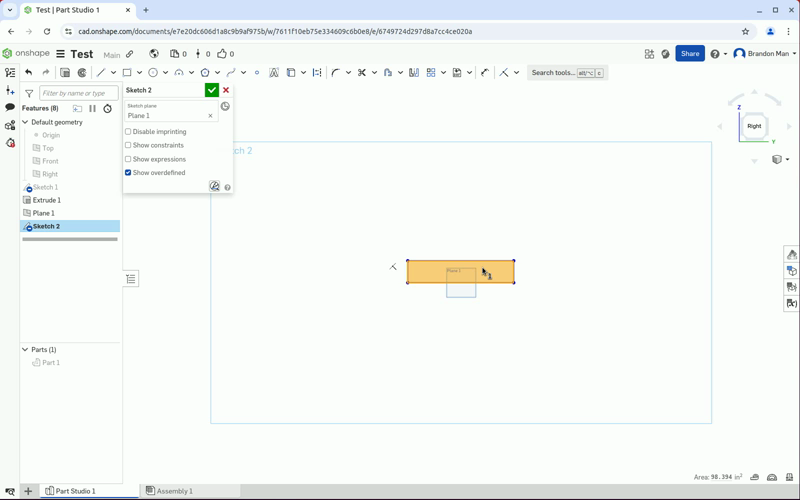
mouse_move(73, 352)
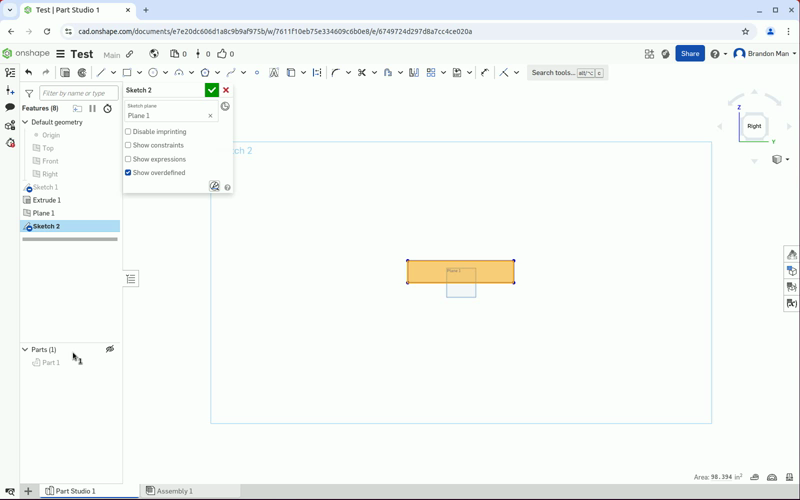
key(shift+y)
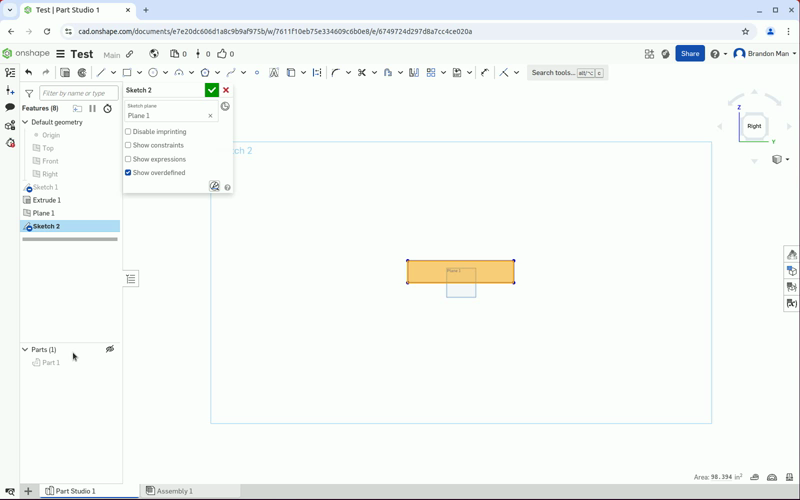
key(shift+e)
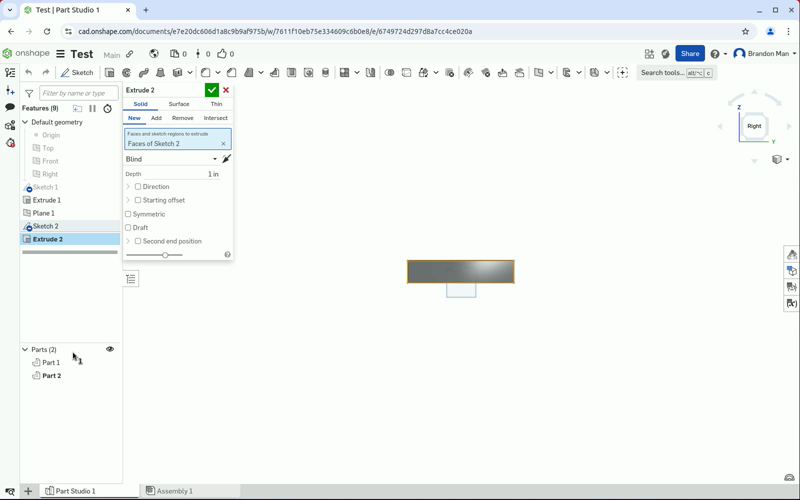
mouse_move(143, 106)
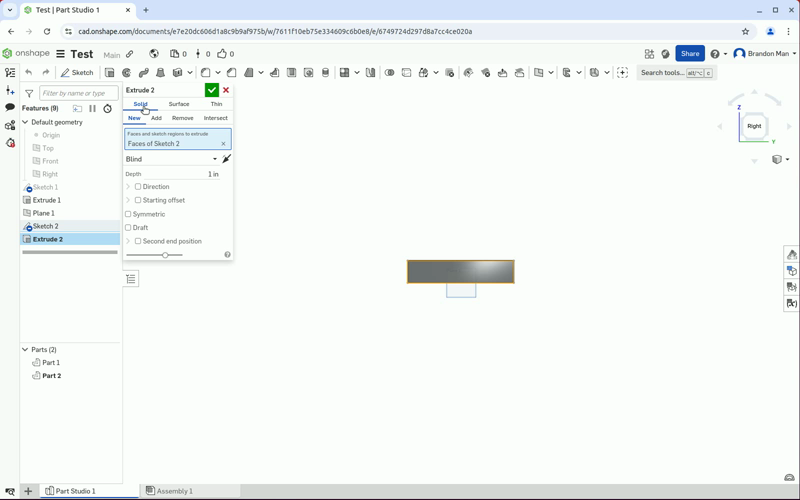
click(143, 106)
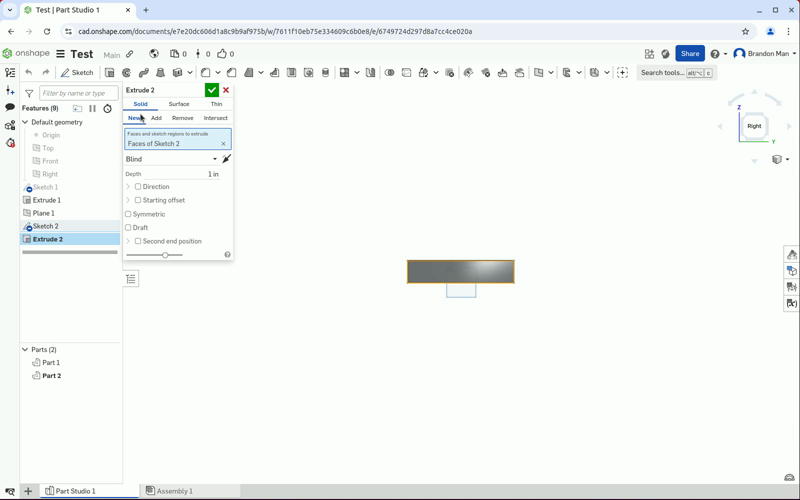
mouse_move(137, 120)
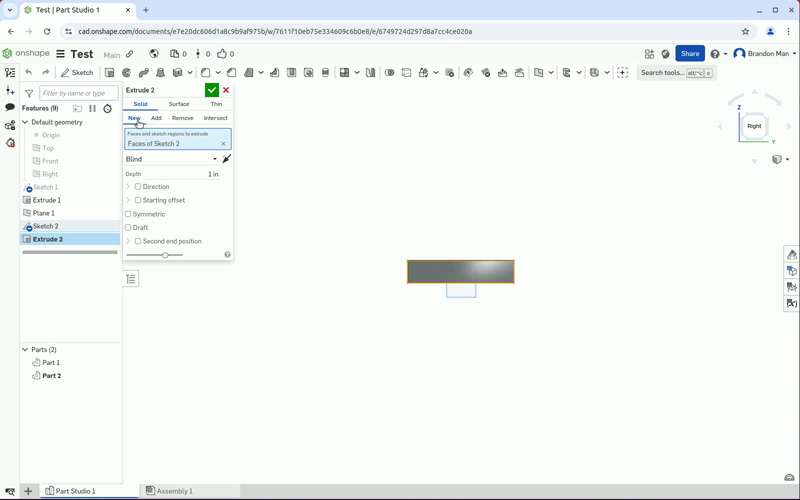
click(137, 120)
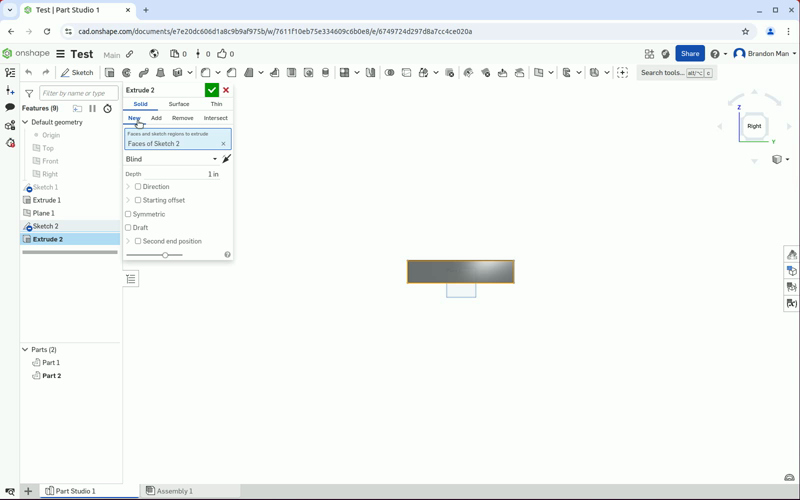
key(tab, 4)
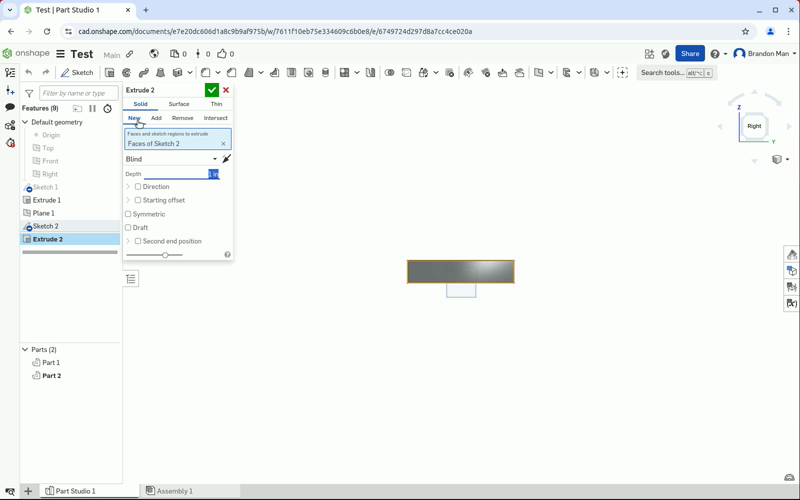
text(0.722)
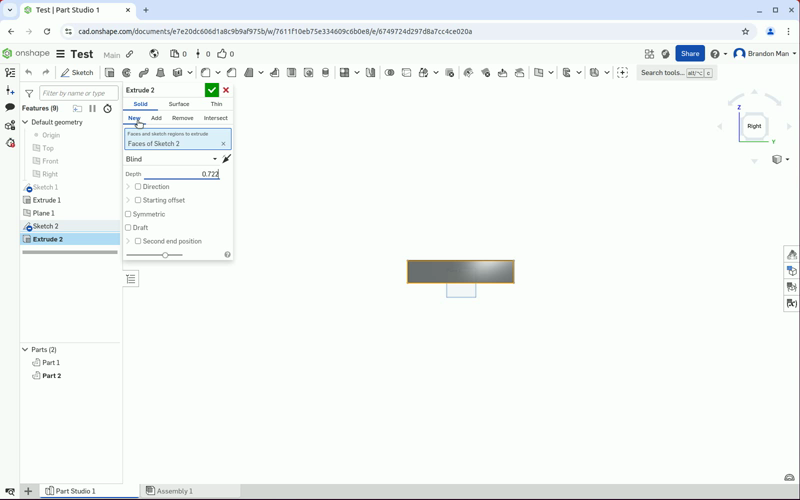
key(enter)
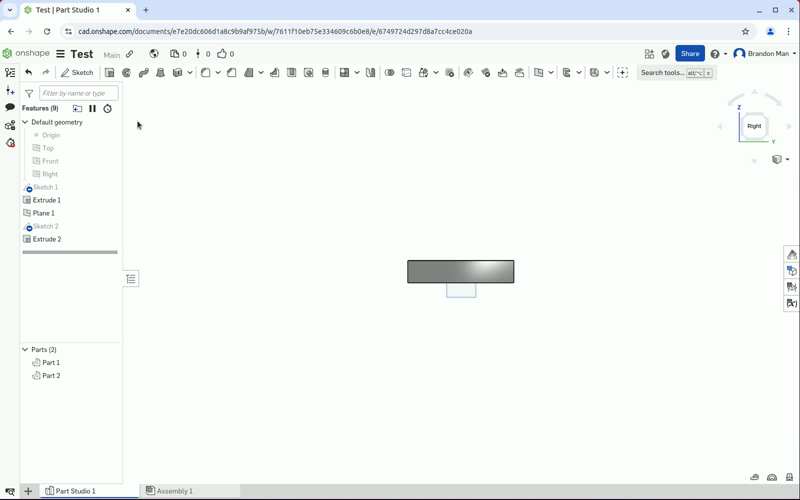
key(shift+h)
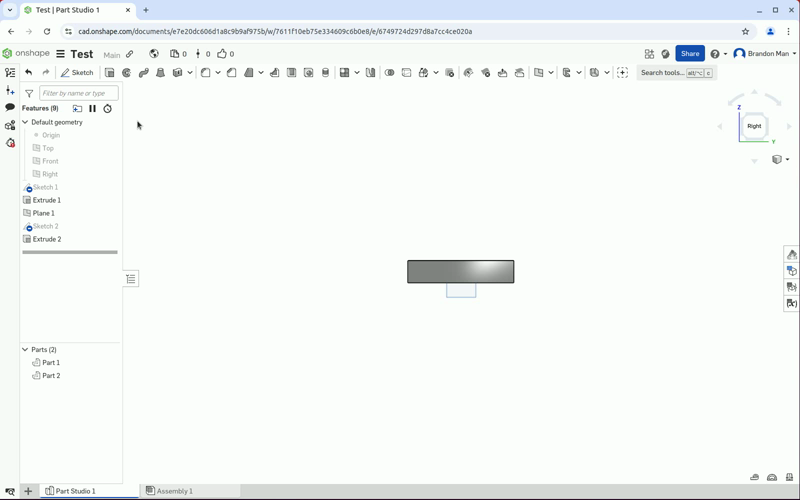
key(shift+h)
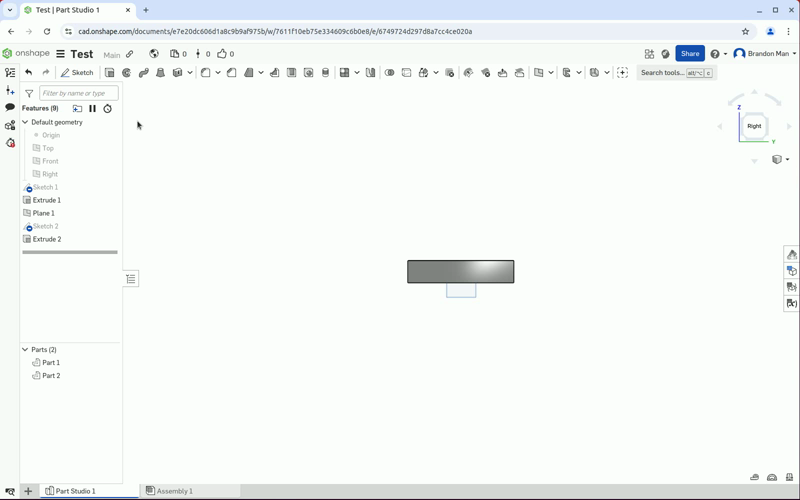
mouse_move(73, 189)
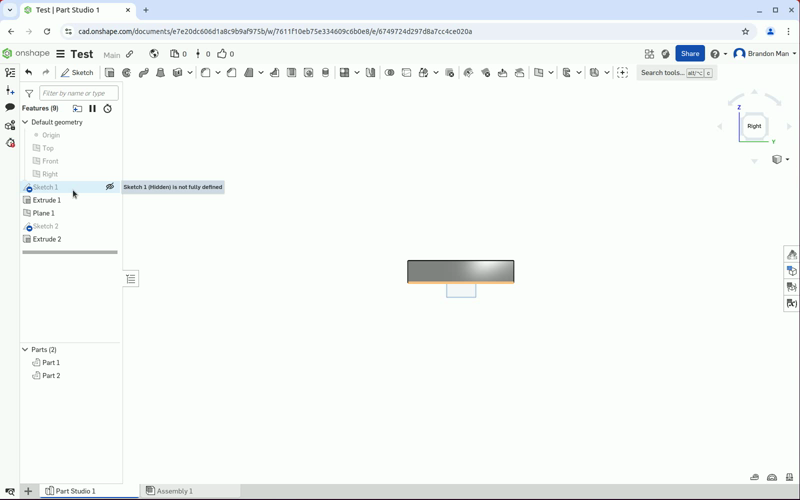
click(73, 189)
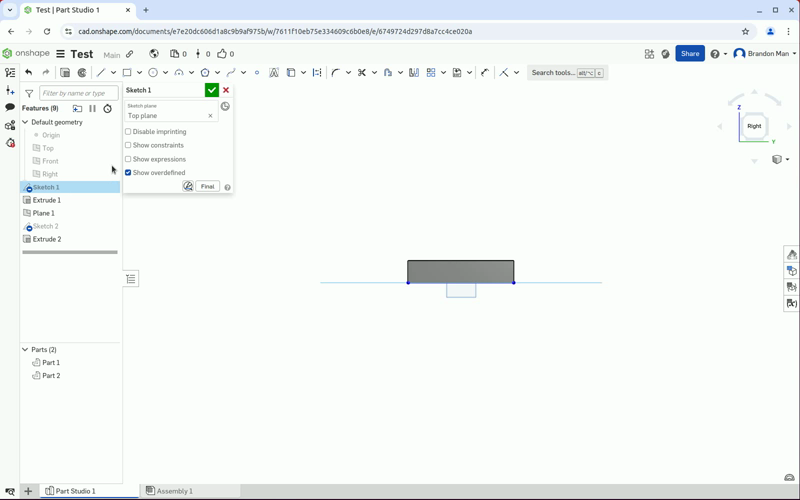
mouse_move(229, 92)
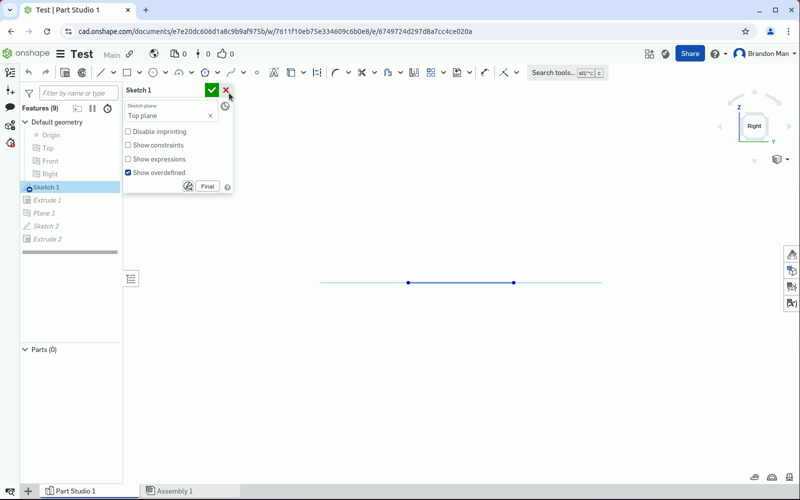
click(229, 92)
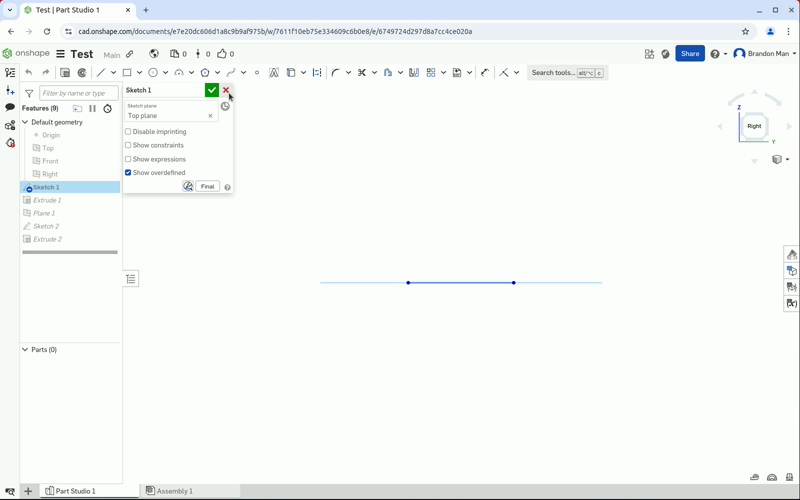
key(shift+s)
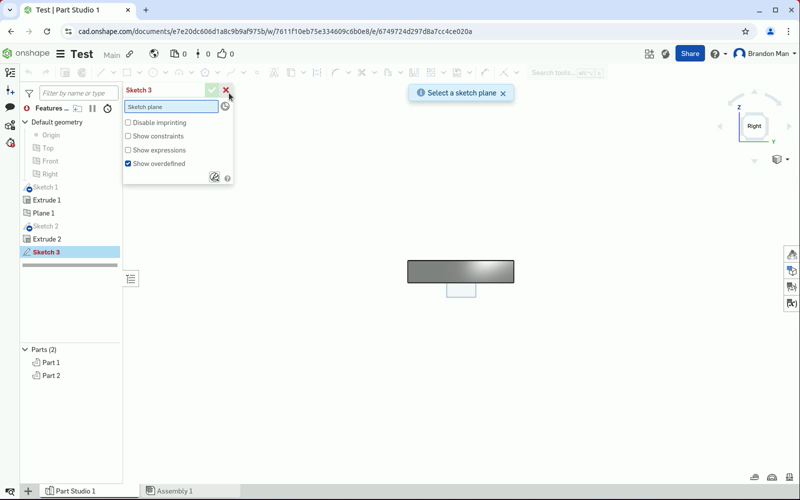
mouse_move(73, 215)
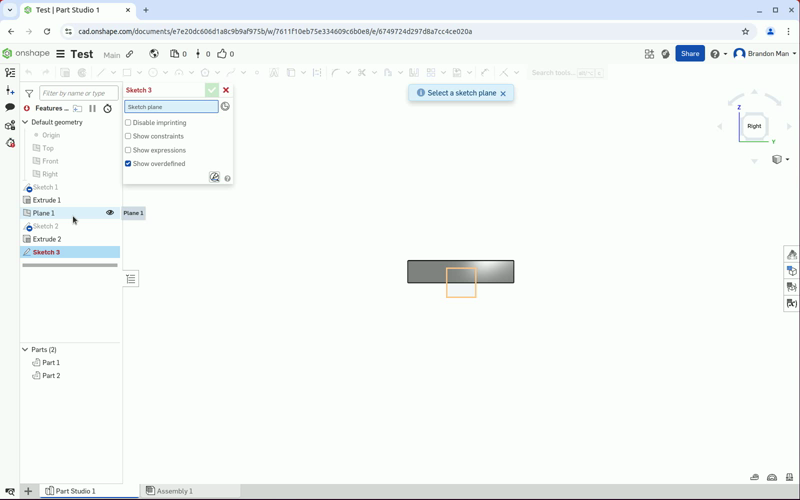
click(73, 215)
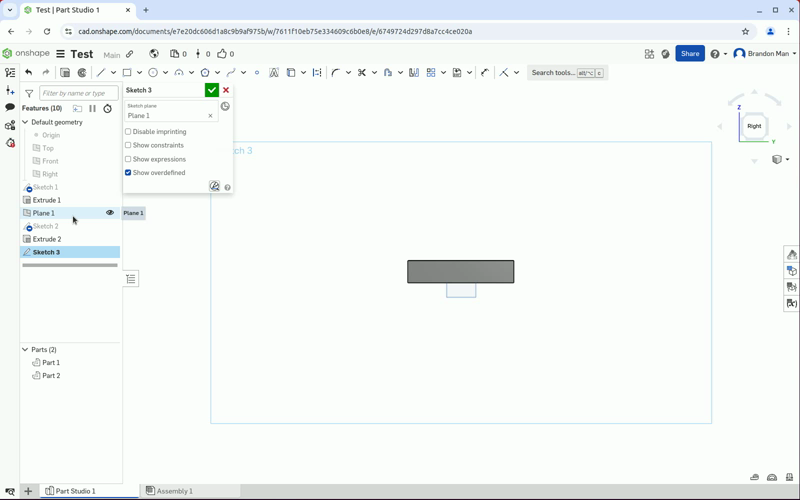
mouse_move(73, 352)
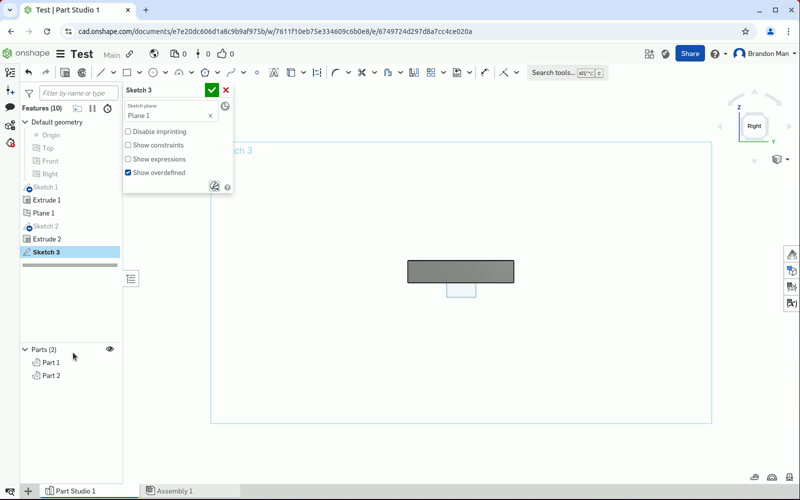
key(y)
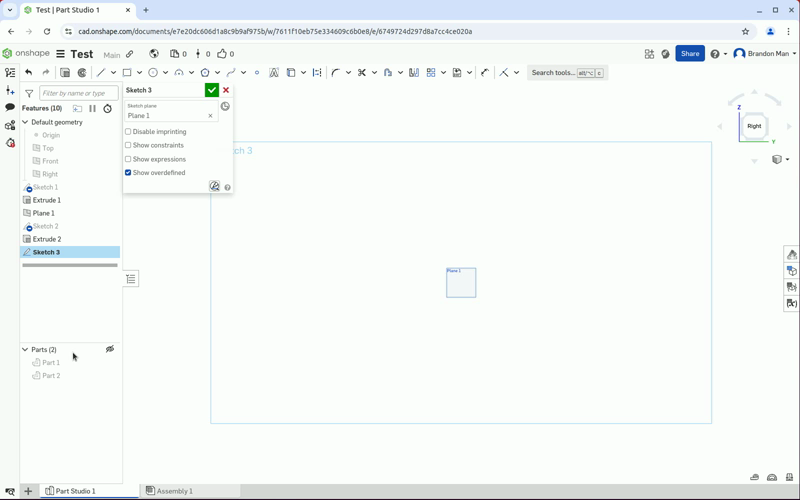
key(l)
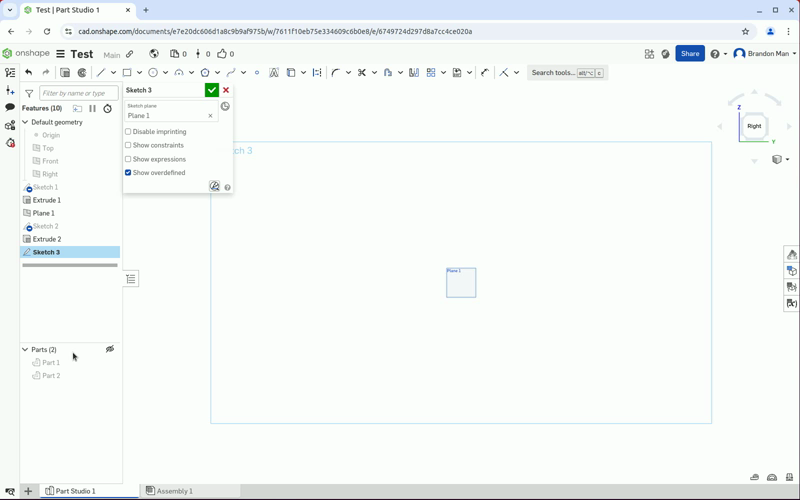
key_down(shift)
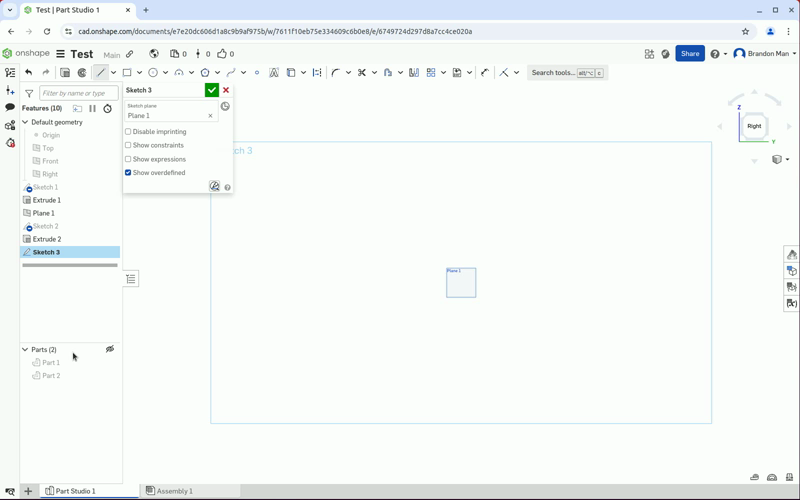
mouse_move(407, 260)
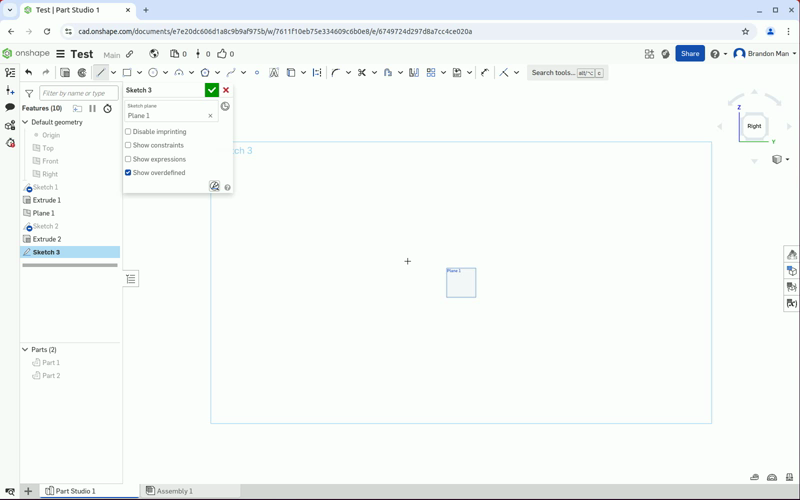
click(407, 260)
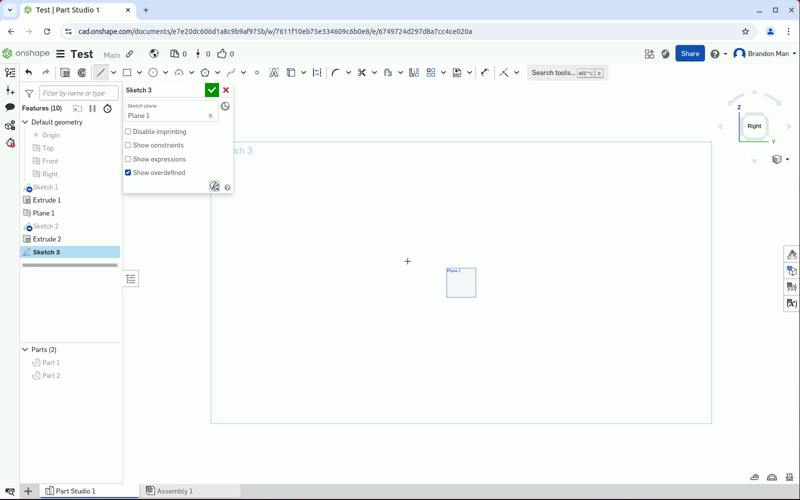
key_up(shift)
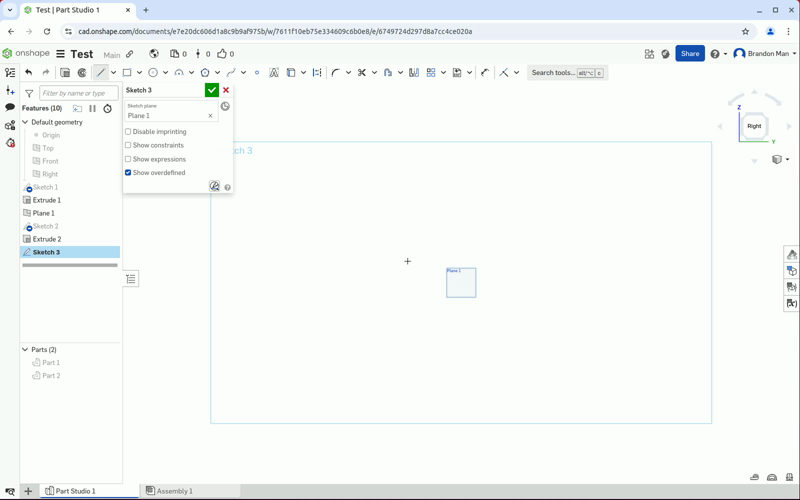
key_down(shift)
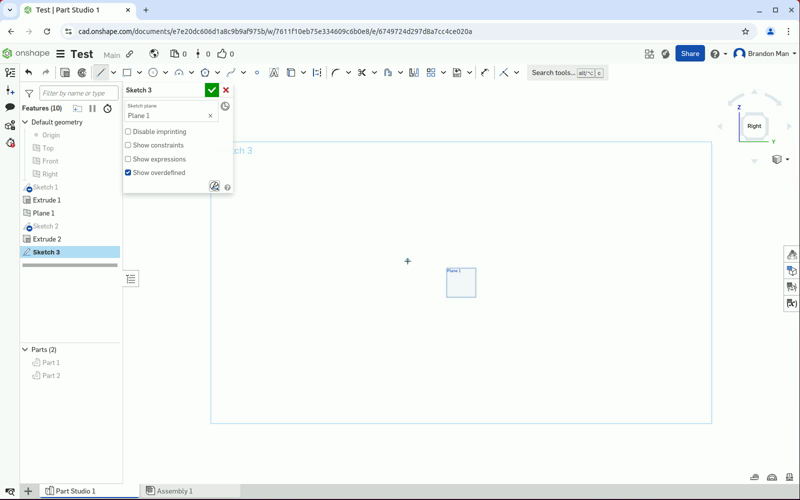
mouse_move(513, 260)
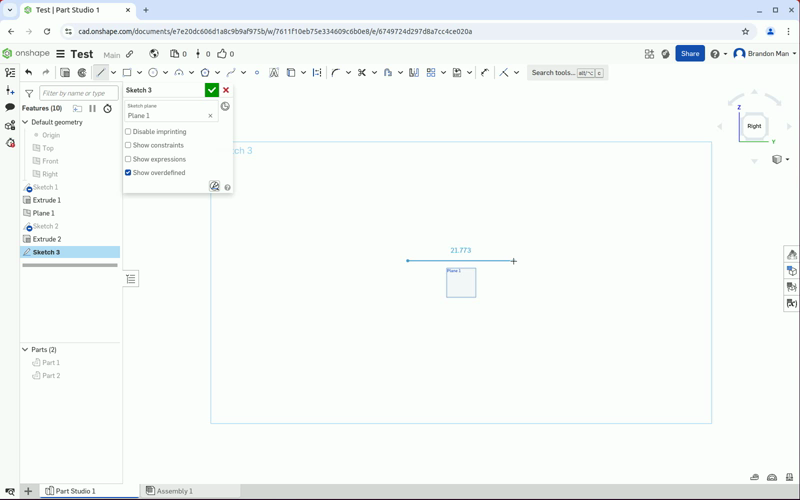
click(513, 260)
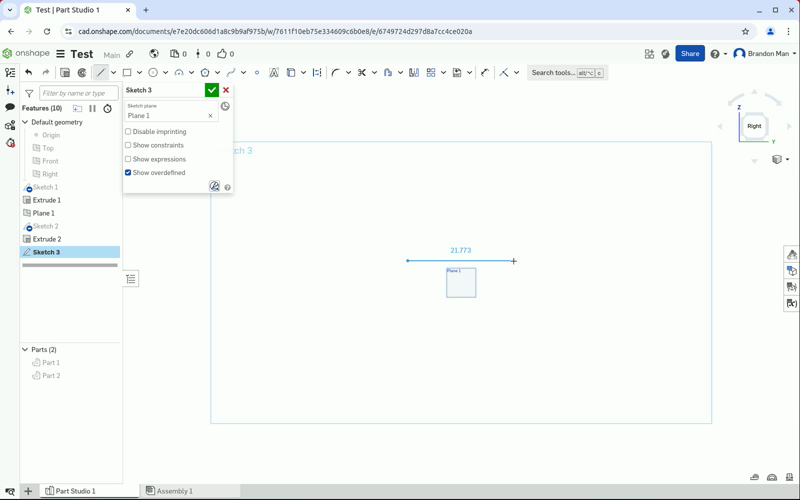
key_up(shift)
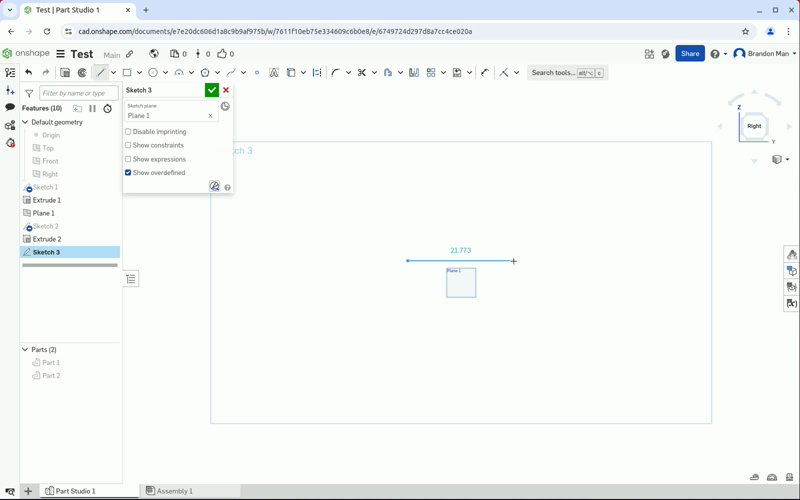
key_down(shift)
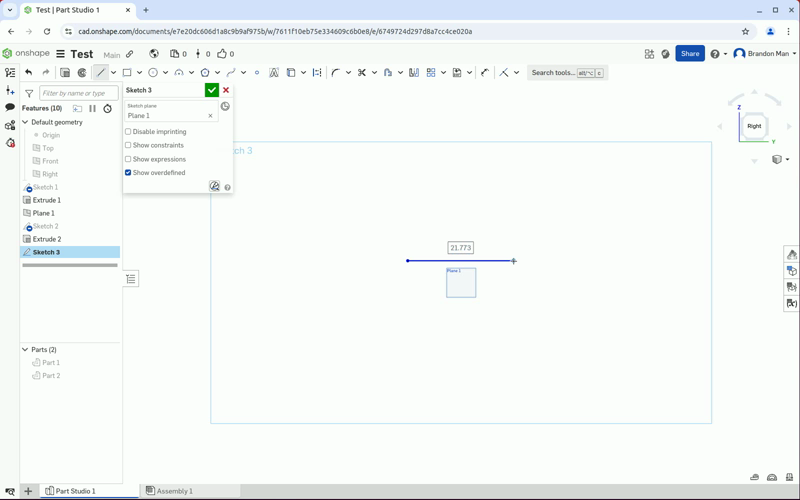
mouse_move(543, 260)
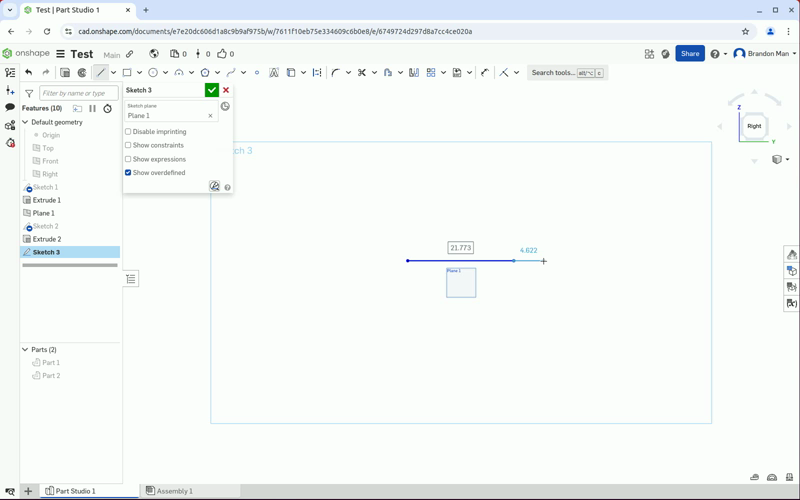
mouse_move(513, 257)
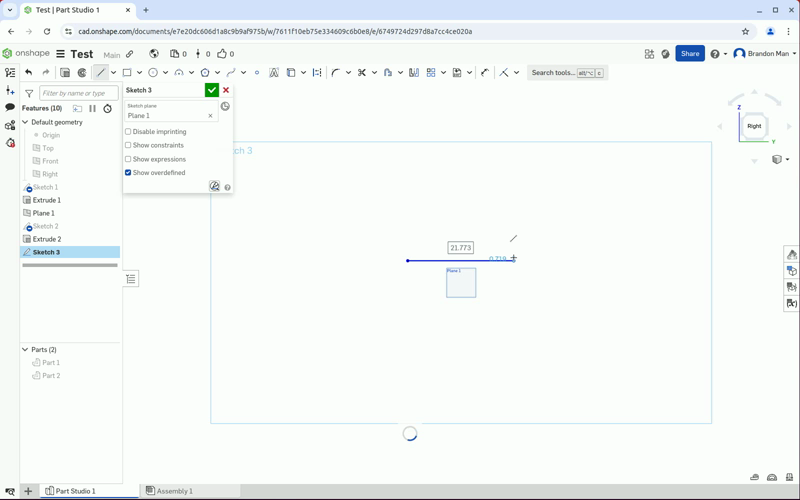
scroll(6)
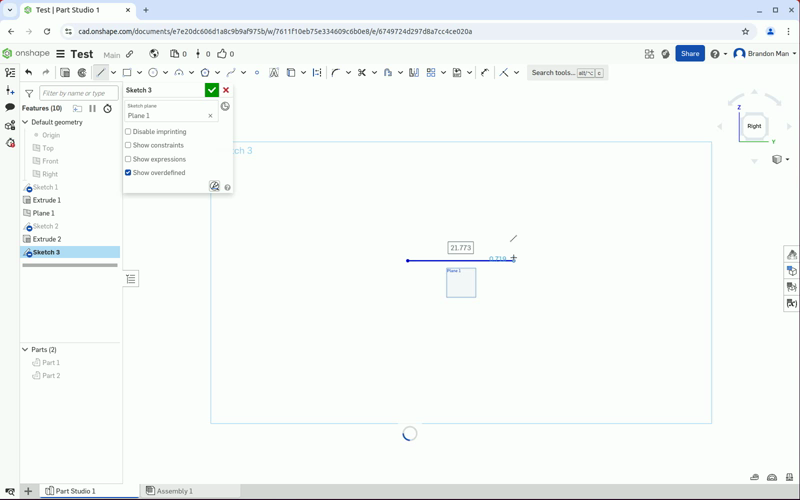
scroll(6)
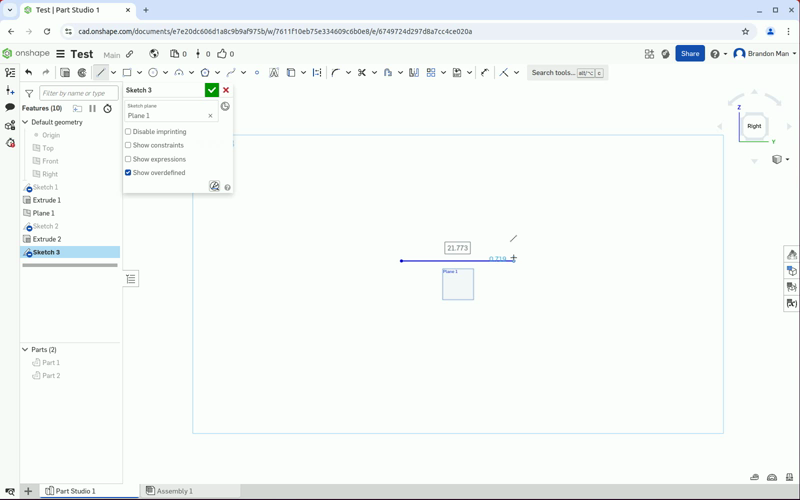
scroll(6)
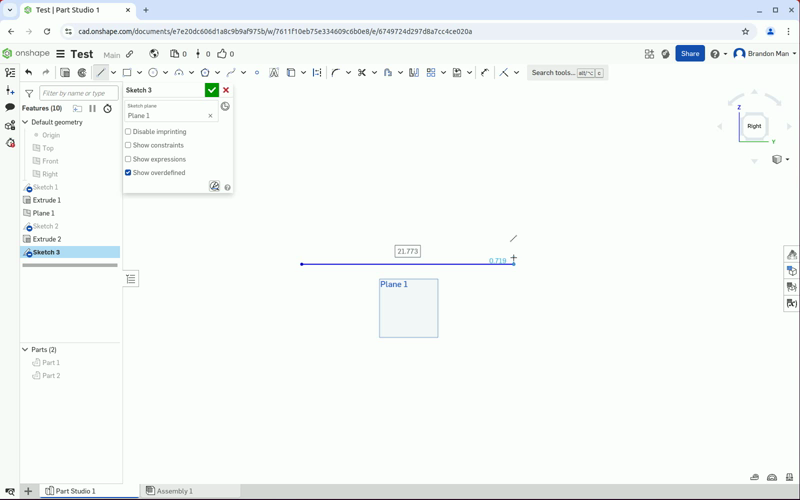
scroll(6)
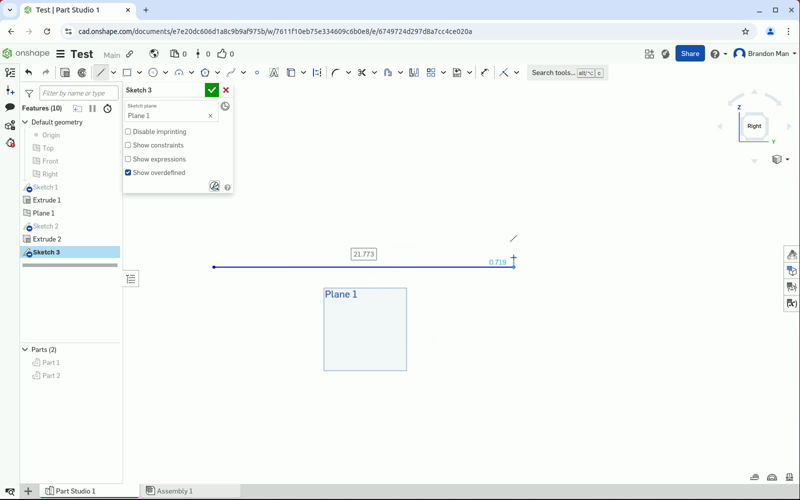
scroll(6)
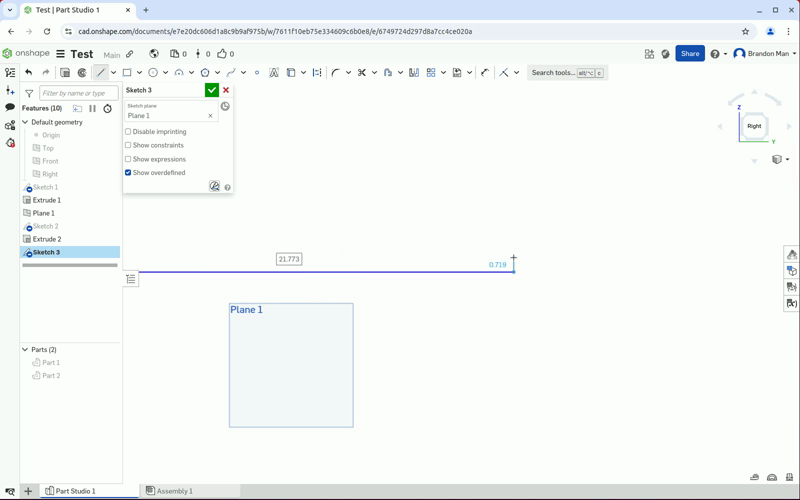
scroll(6)
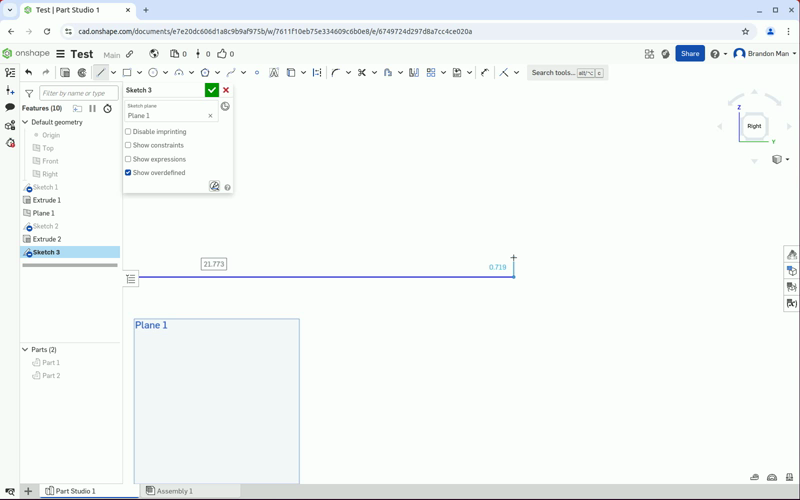
scroll(6)
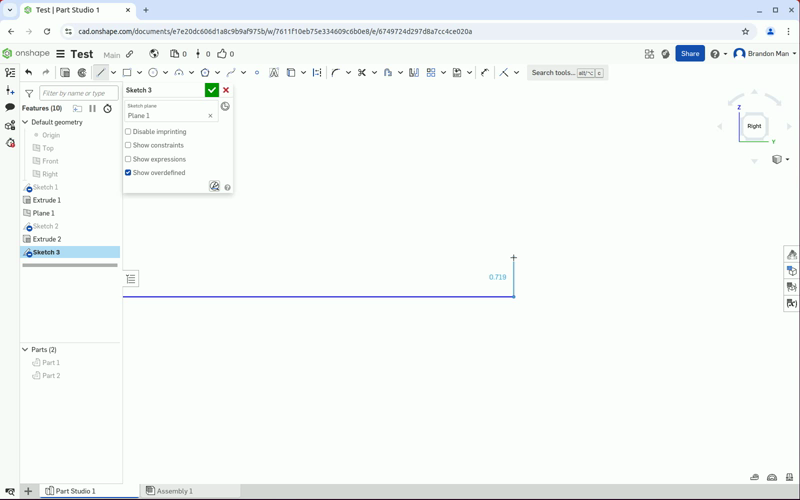
click(513, 257)
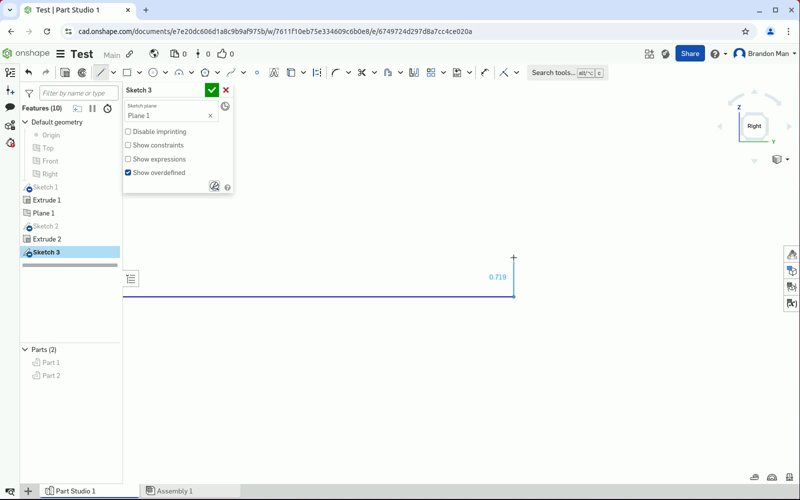
scroll(-6)
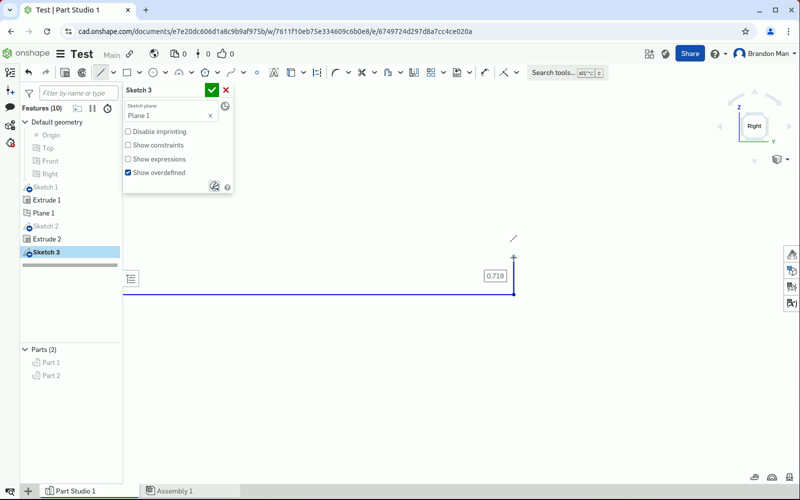
scroll(-6)
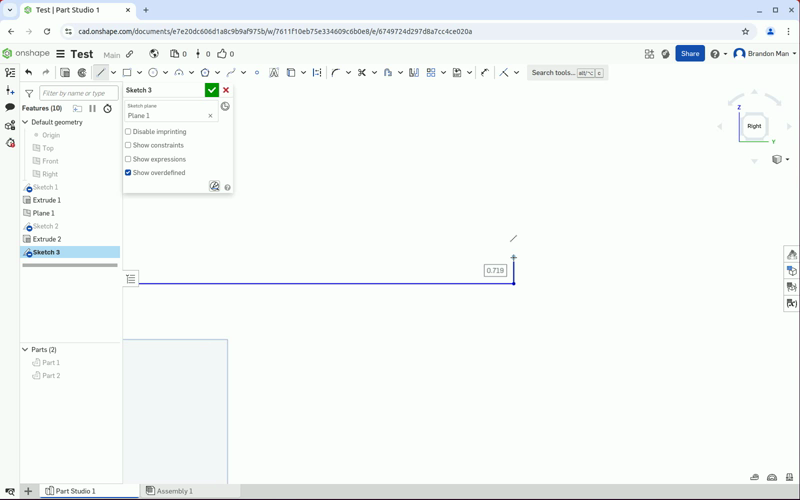
scroll(-6)
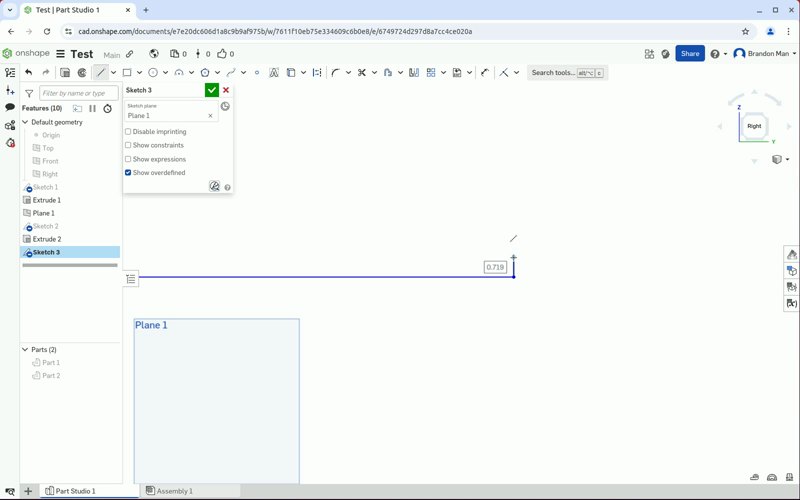
scroll(-6)
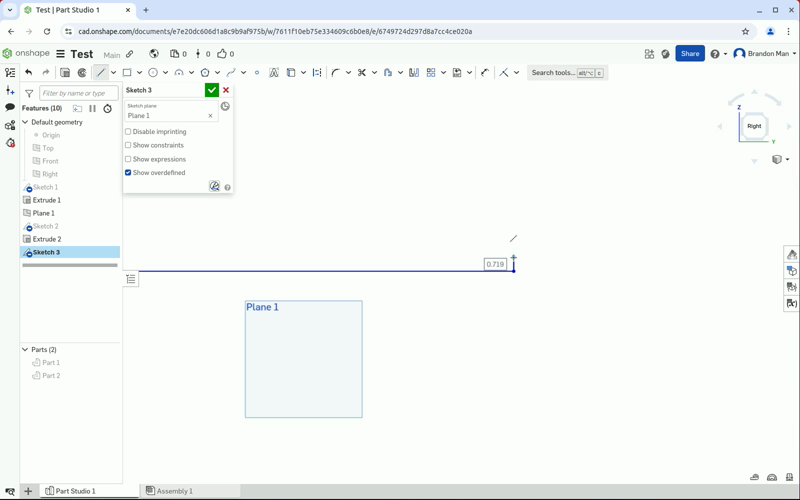
scroll(-6)
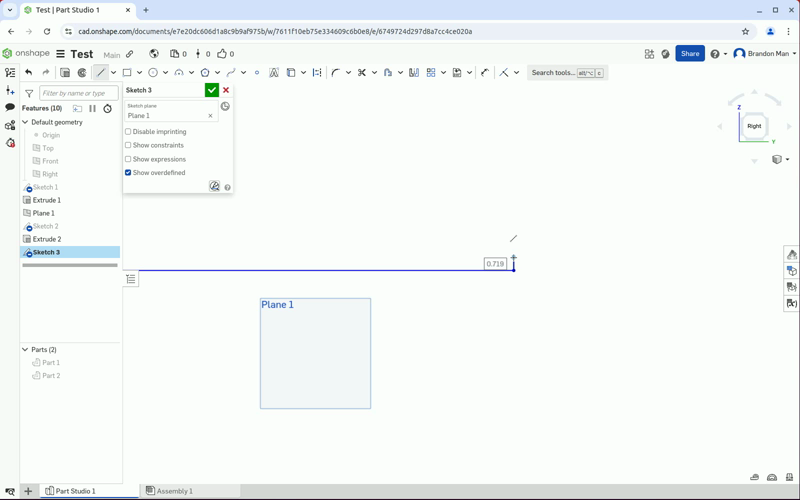
scroll(-6)
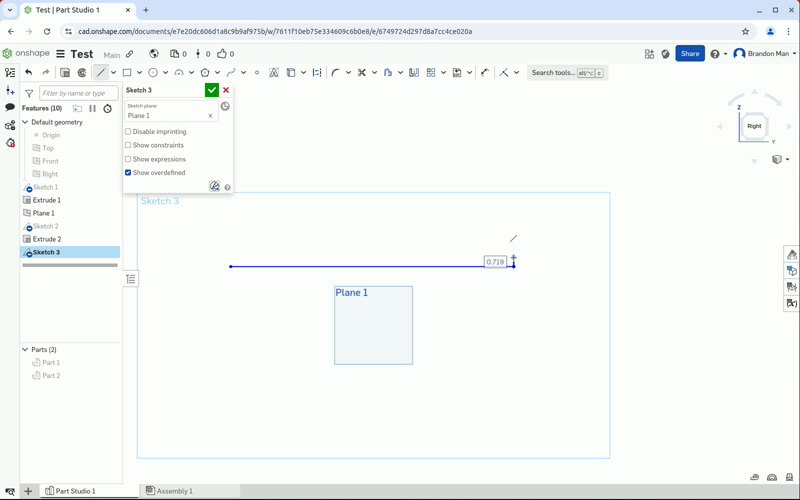
scroll(-6)
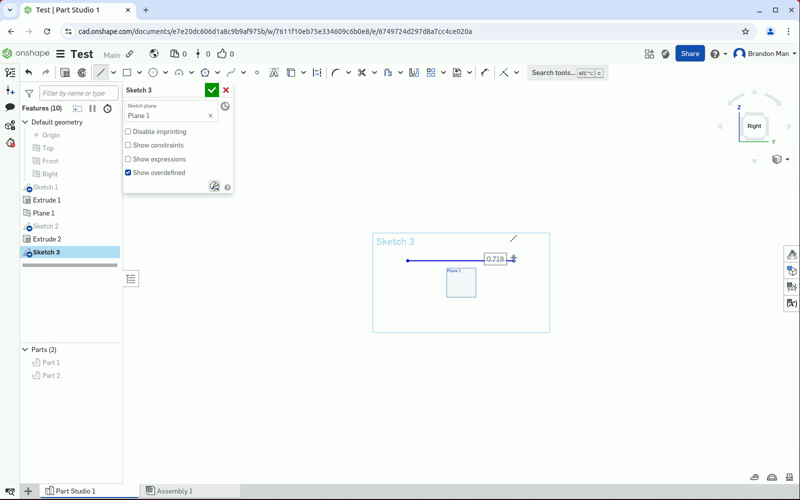
key_up(shift)
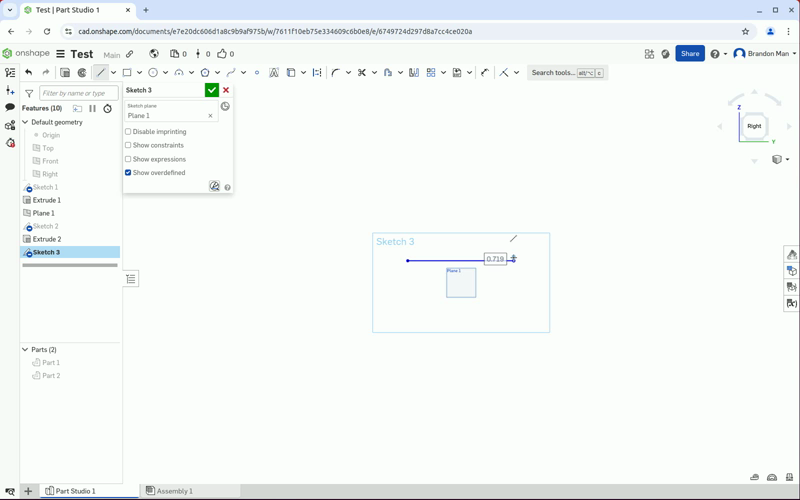
key_down(shift)
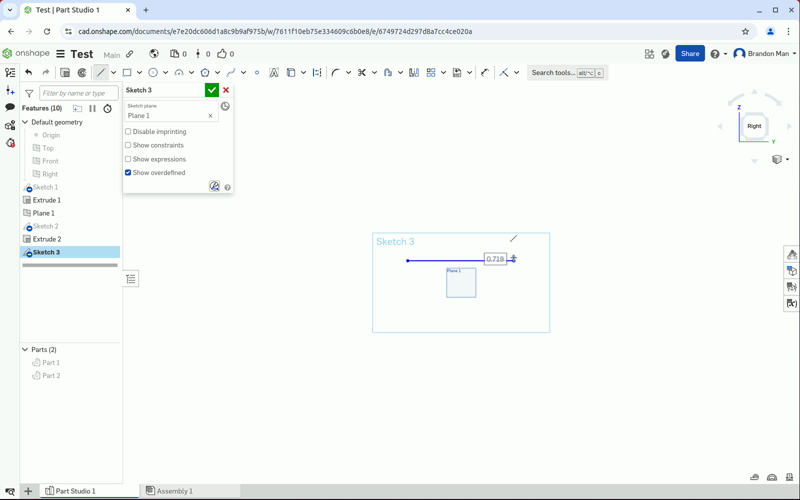
mouse_move(407, 257)
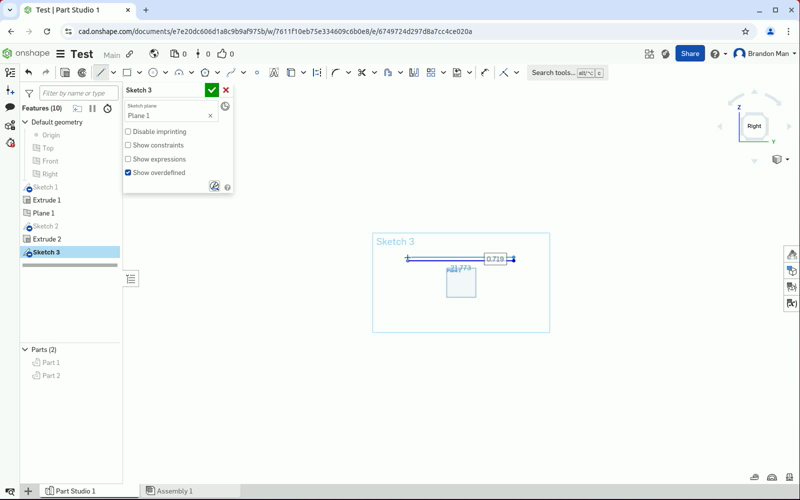
scroll(6)
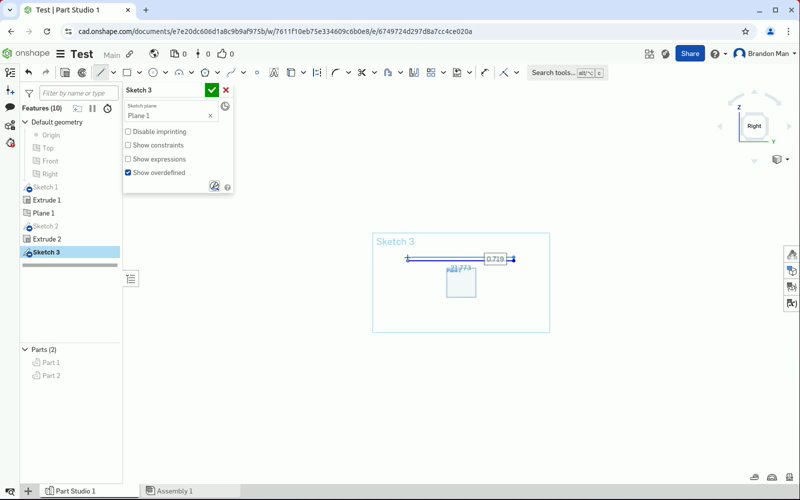
scroll(6)
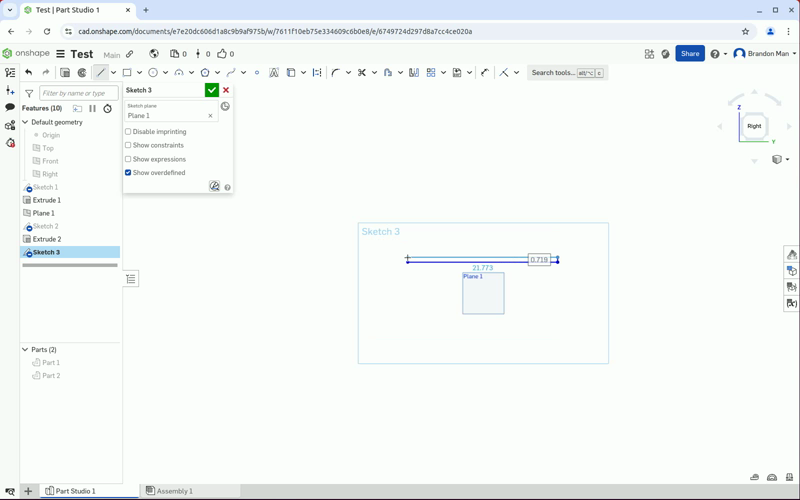
scroll(6)
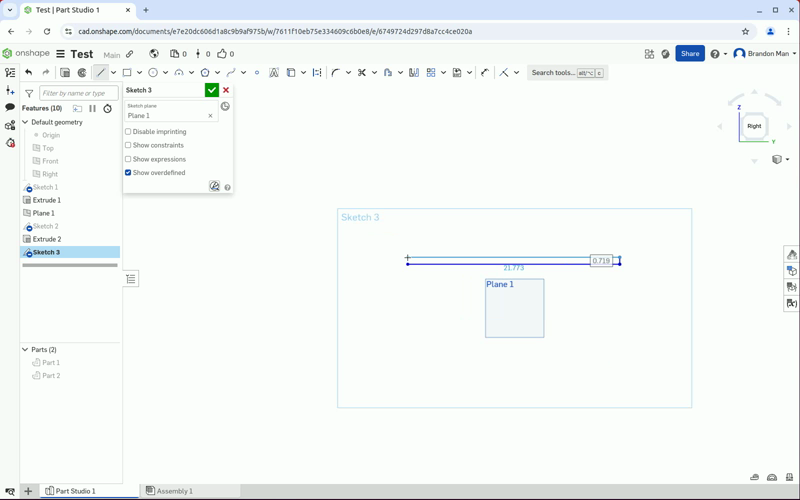
scroll(6)
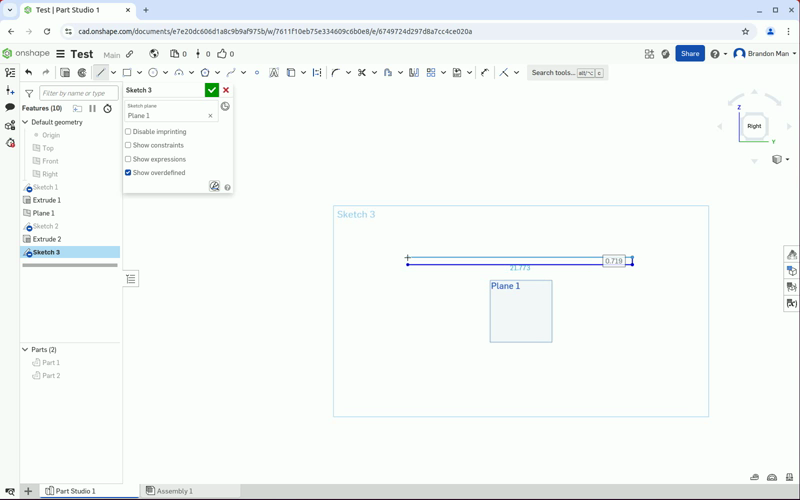
scroll(6)
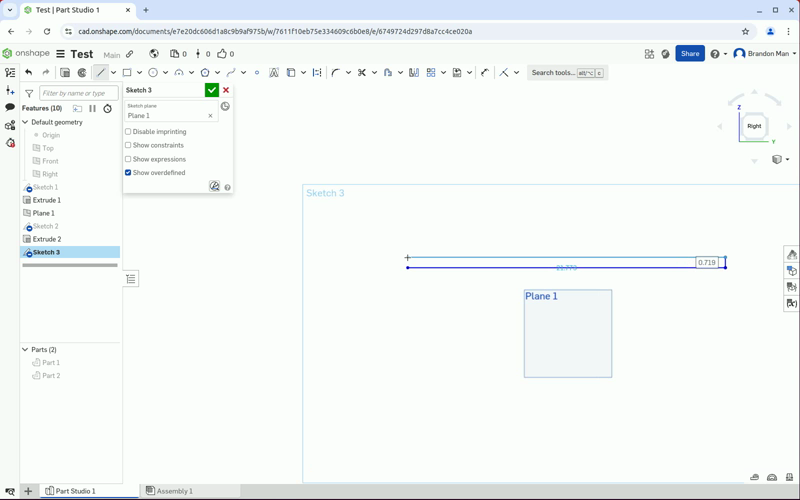
scroll(6)
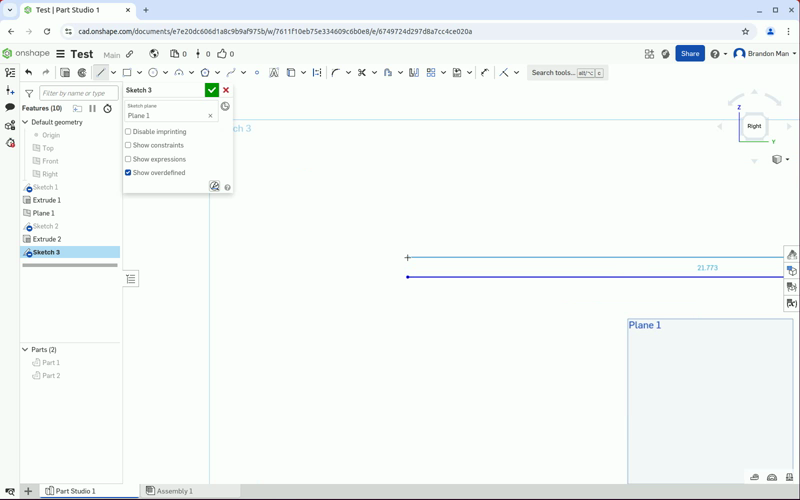
scroll(6)
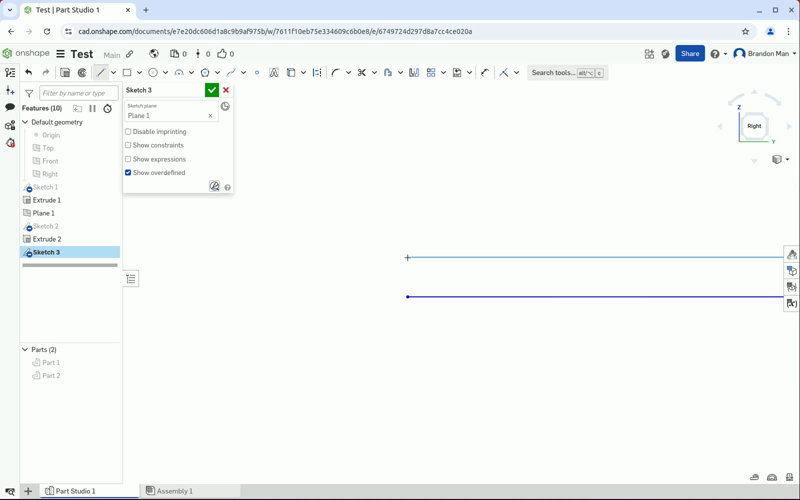
click(407, 257)
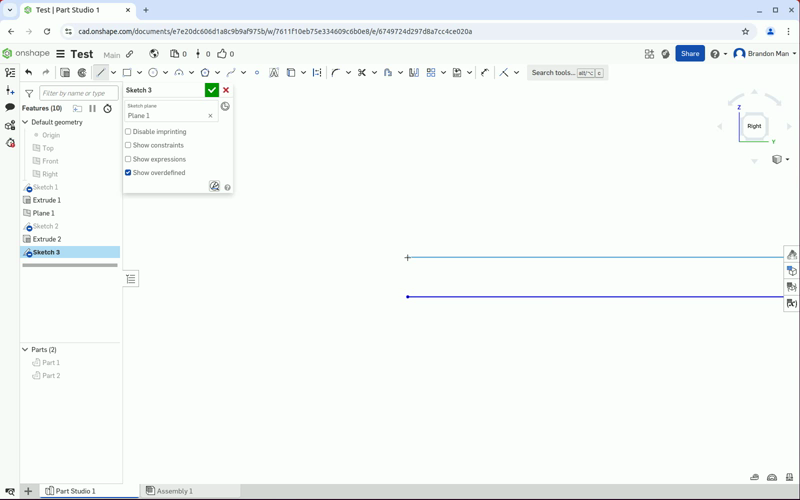
scroll(-6)
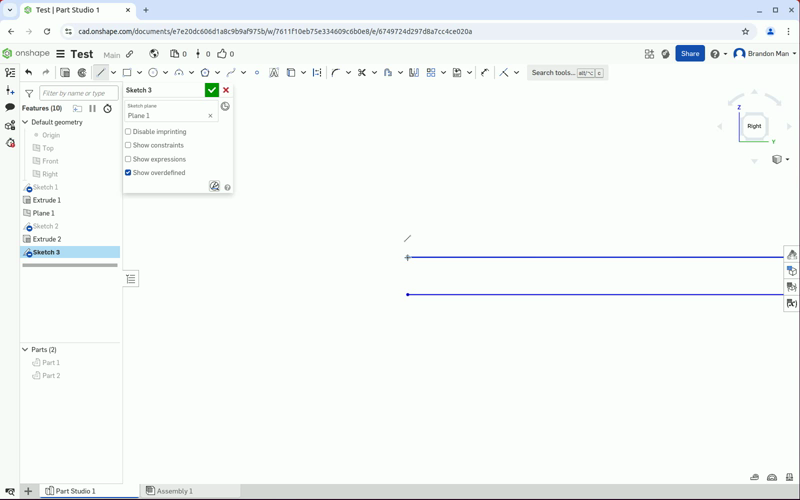
scroll(-6)
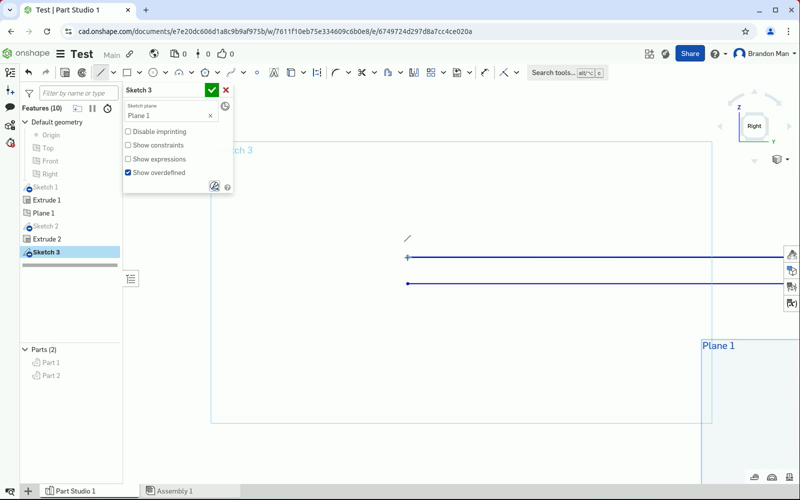
scroll(-6)
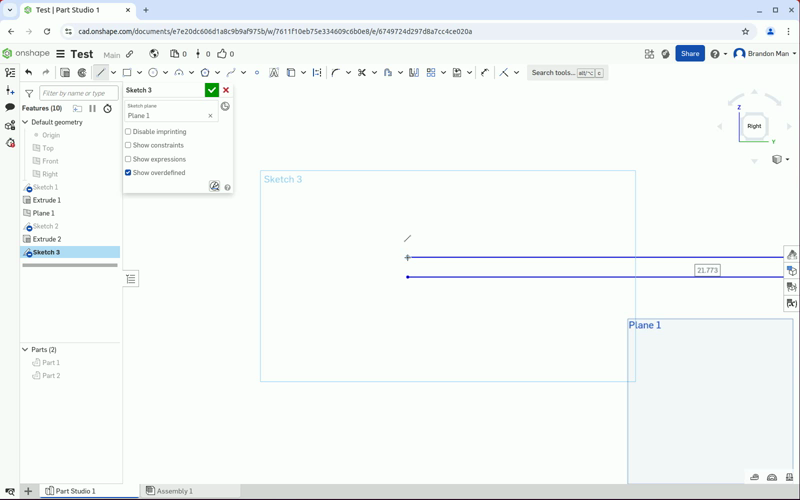
scroll(-6)
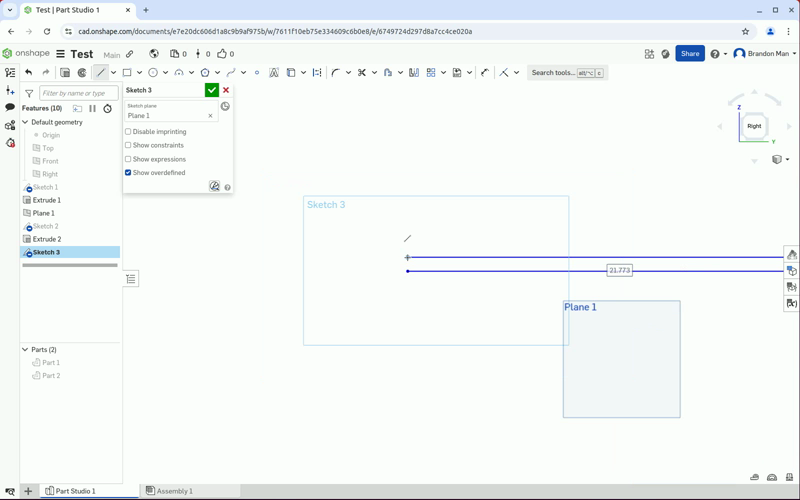
scroll(-6)
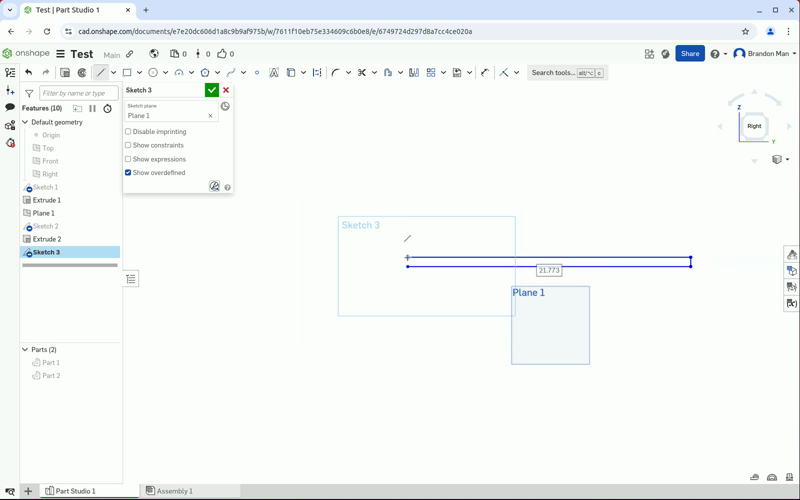
scroll(-6)
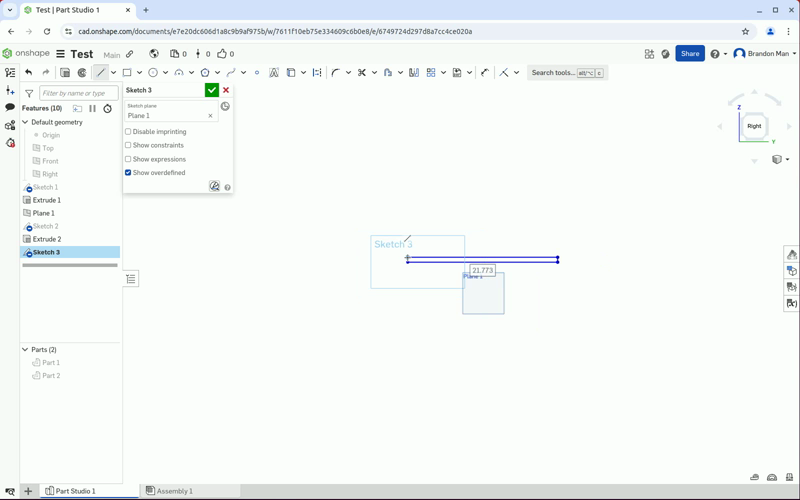
scroll(-6)
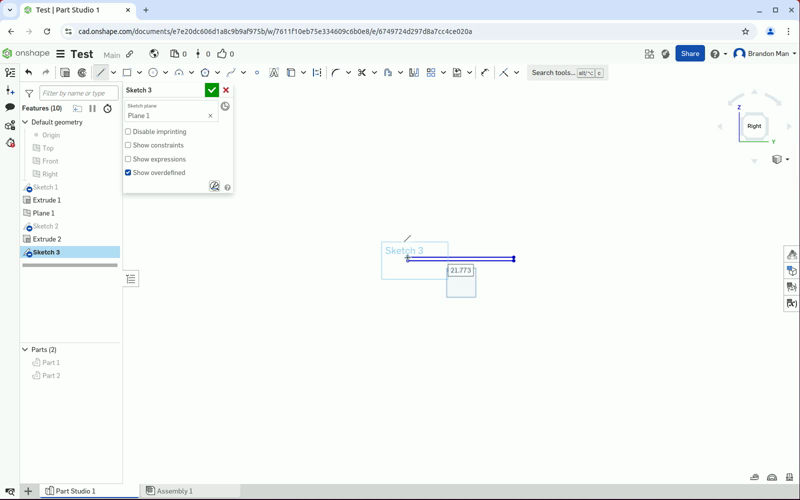
key_up(shift)
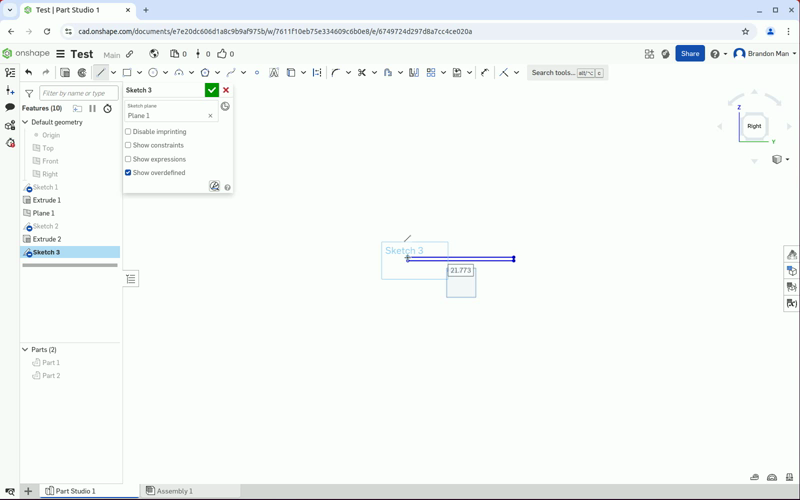
mouse_move(437, 257)
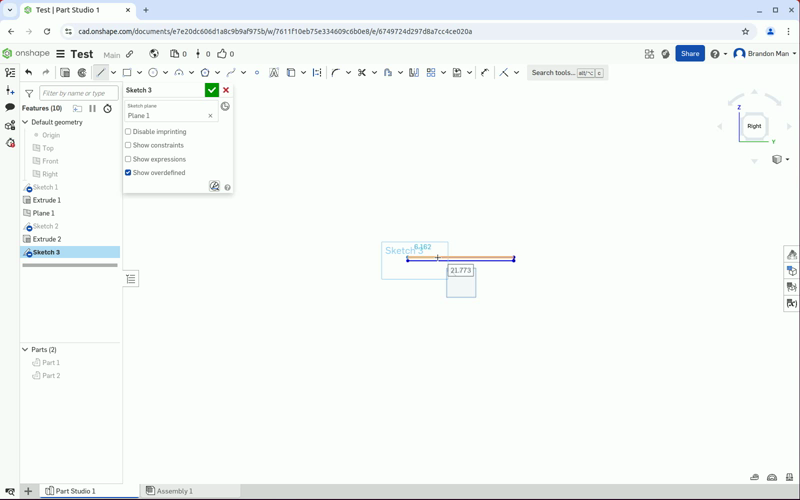
key_down(shift)
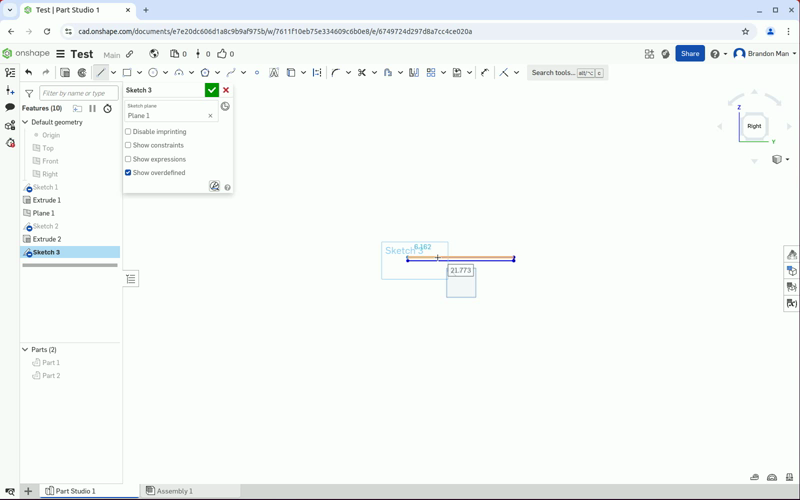
mouse_move(407, 260)
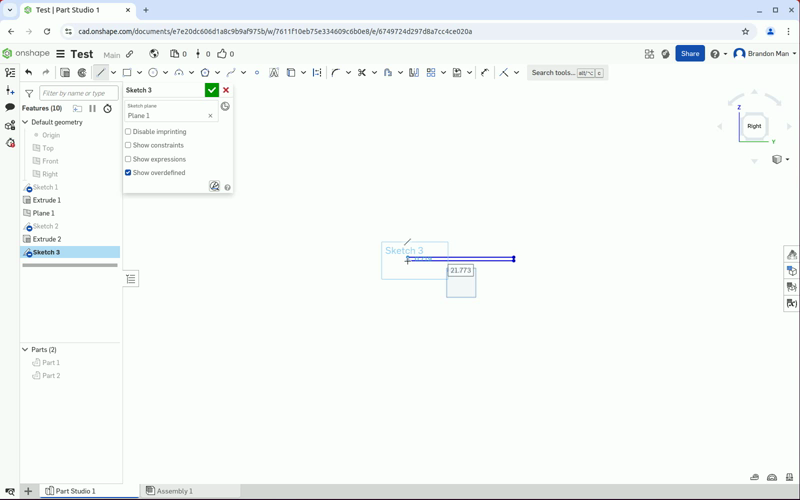
scroll(6)
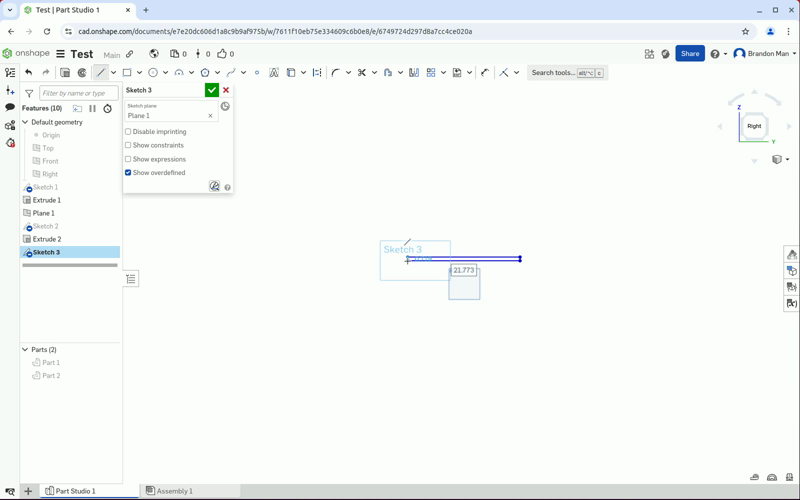
scroll(6)
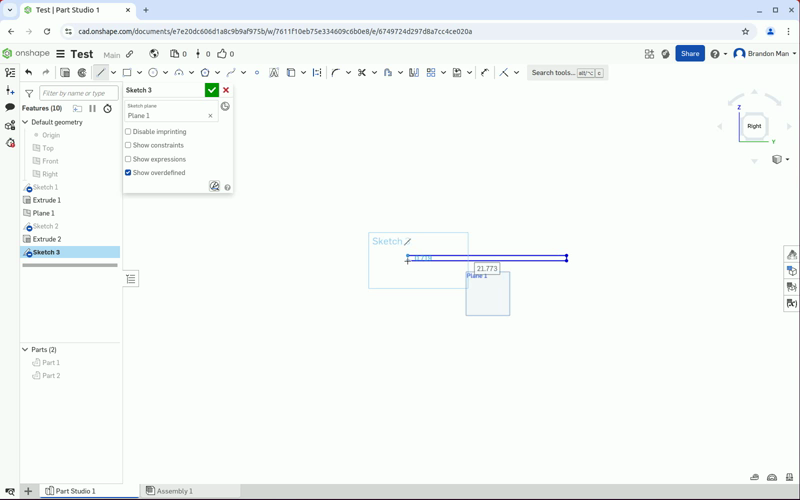
scroll(6)
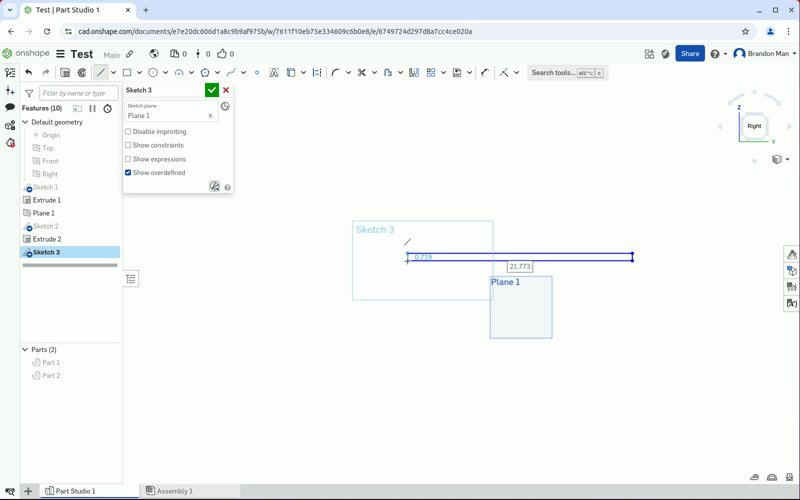
scroll(6)
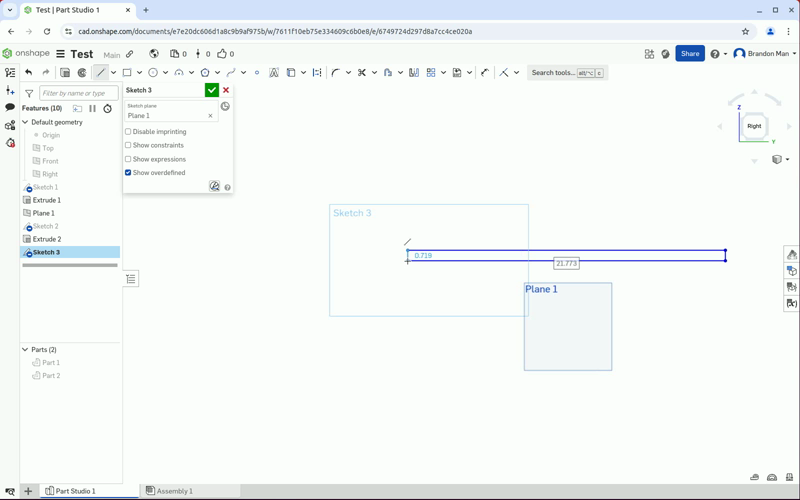
scroll(6)
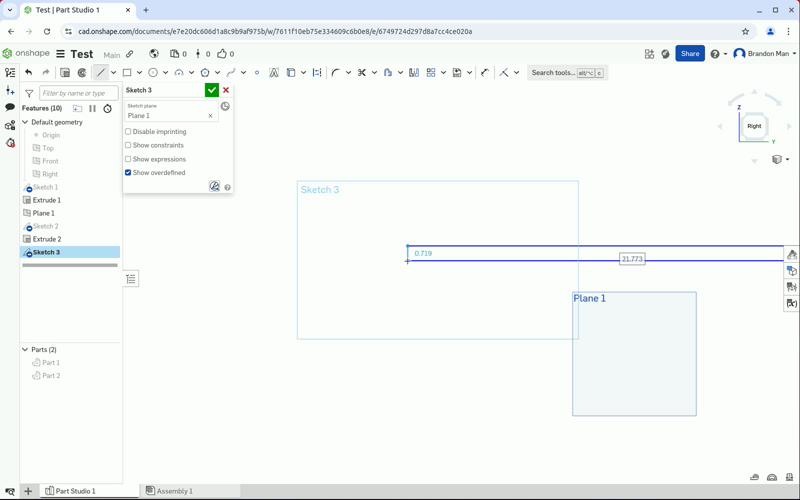
scroll(6)
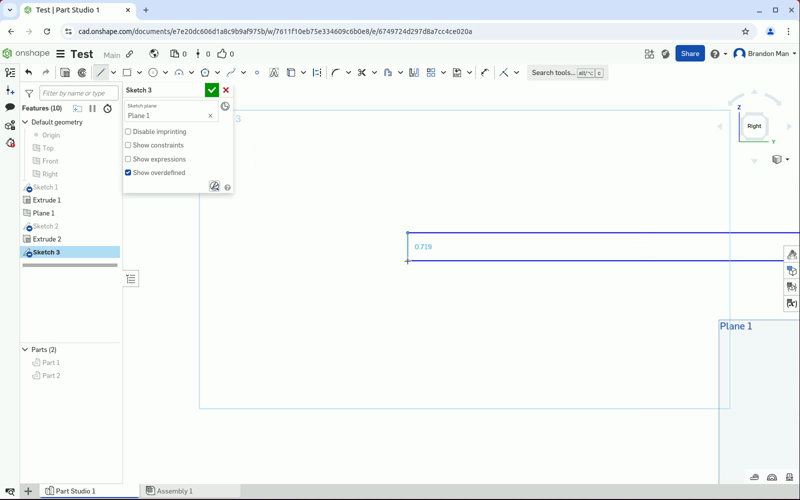
scroll(6)
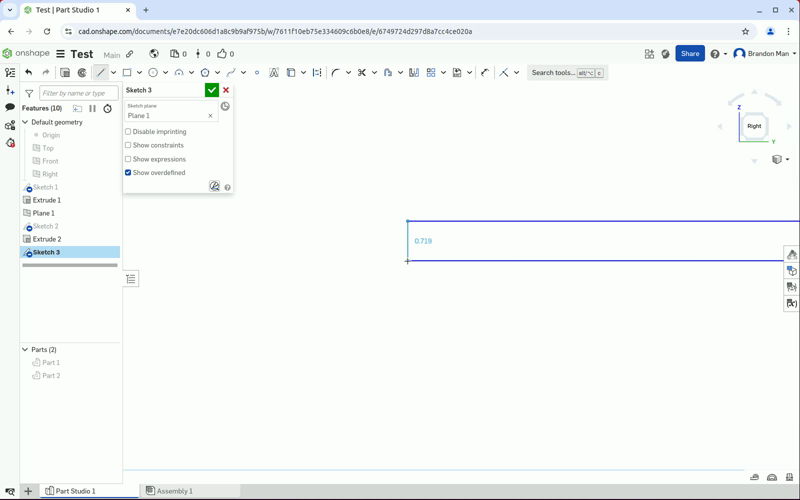
key_up(shift)
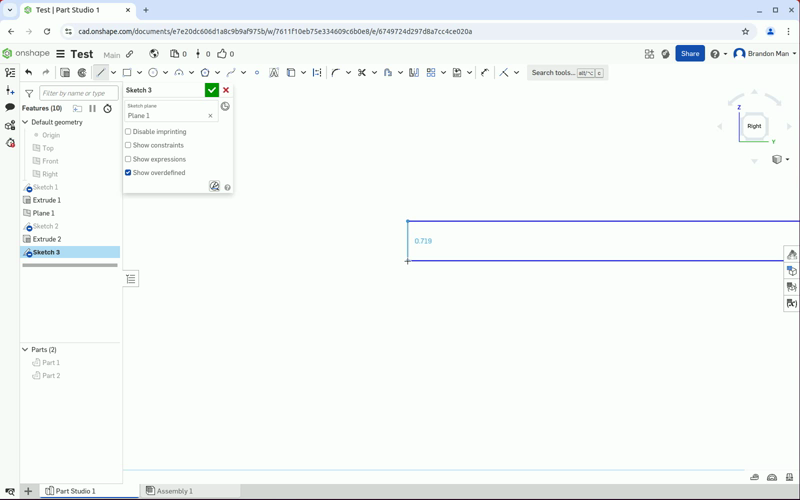
click(407, 260)
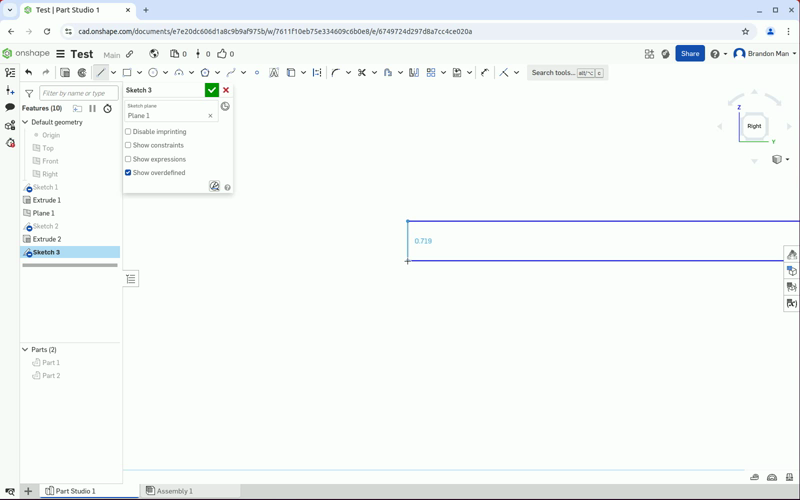
scroll(-6)
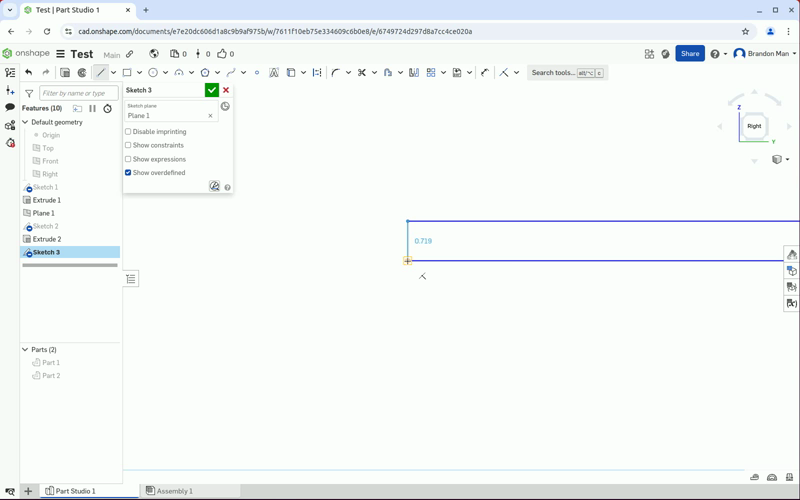
scroll(-6)
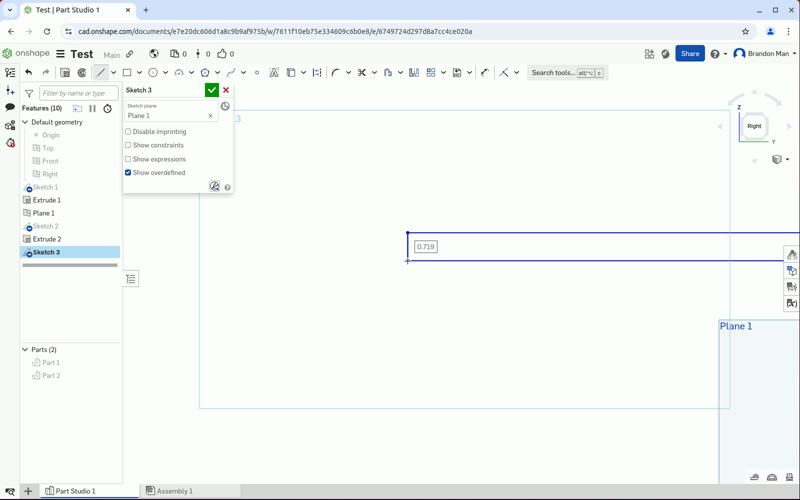
scroll(-6)
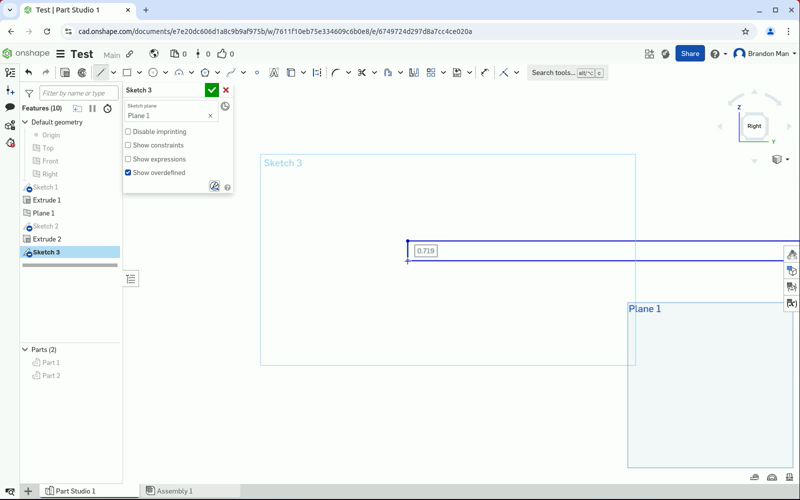
scroll(-6)
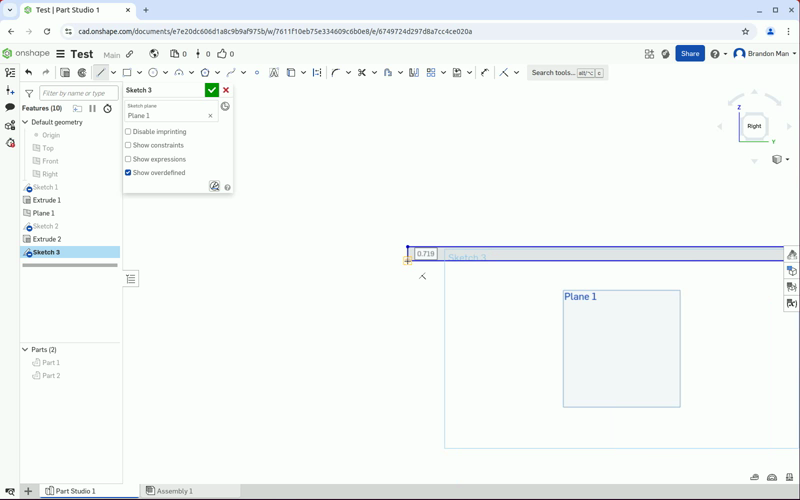
scroll(-6)
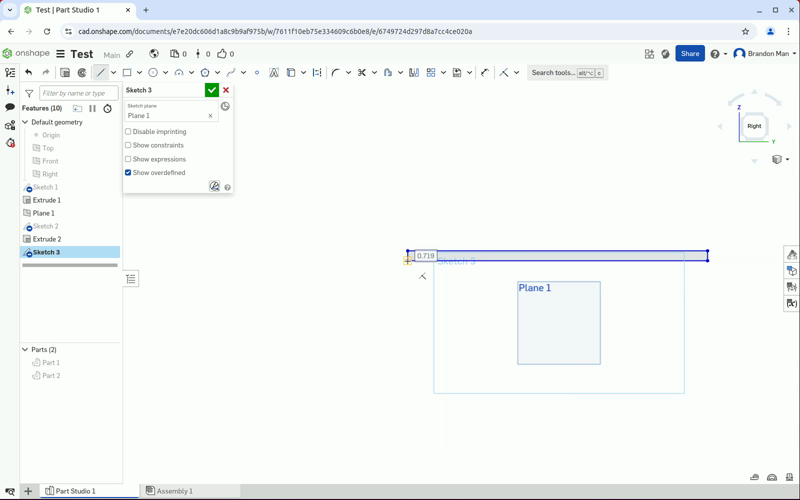
scroll(-6)
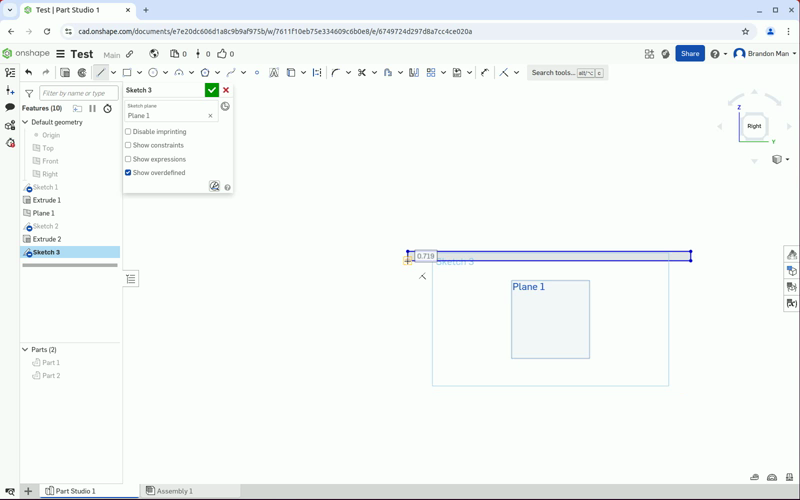
scroll(-6)
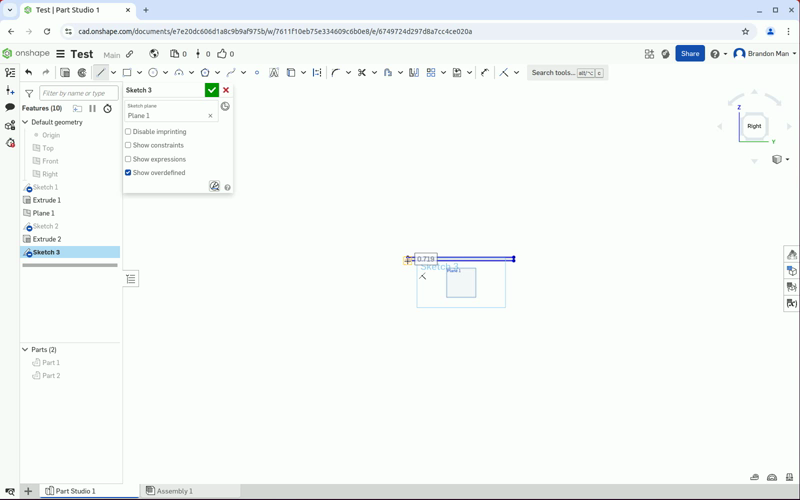
key(esc)
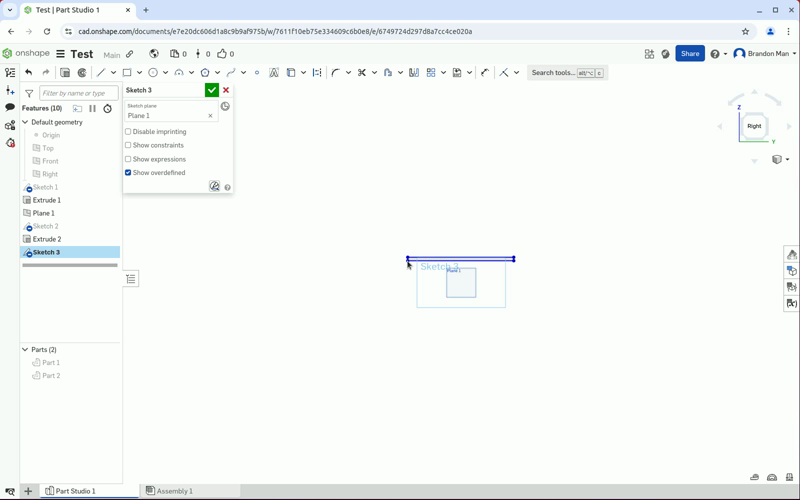
mouse_move(511, 259)
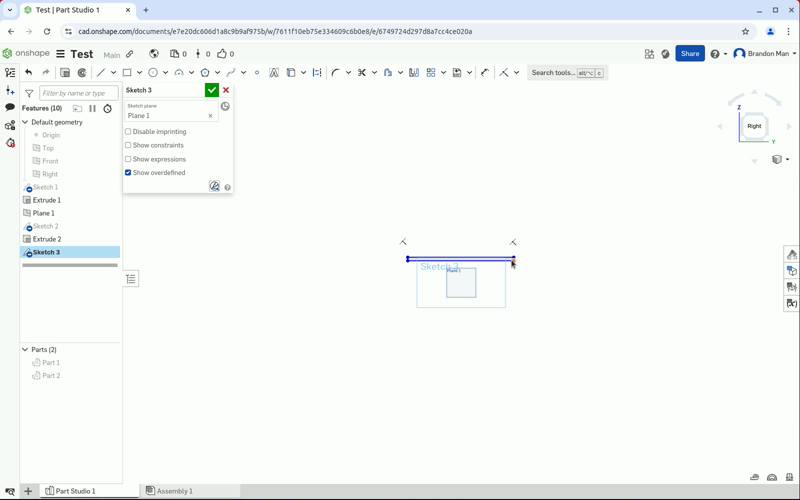
scroll(6)
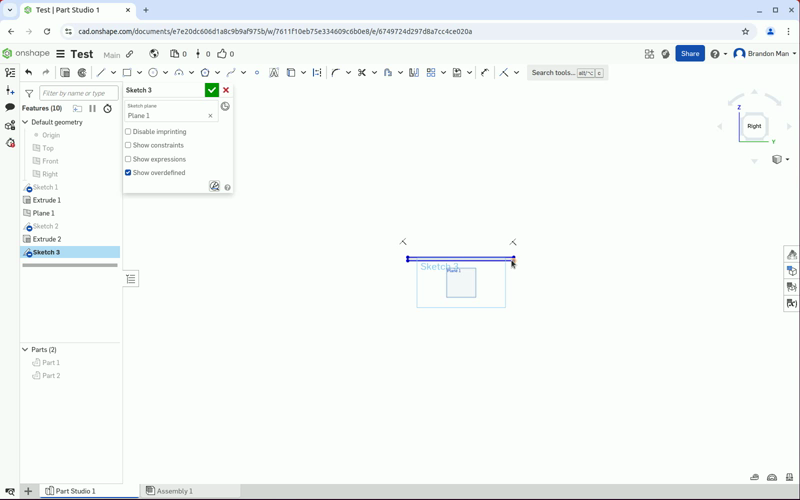
scroll(6)
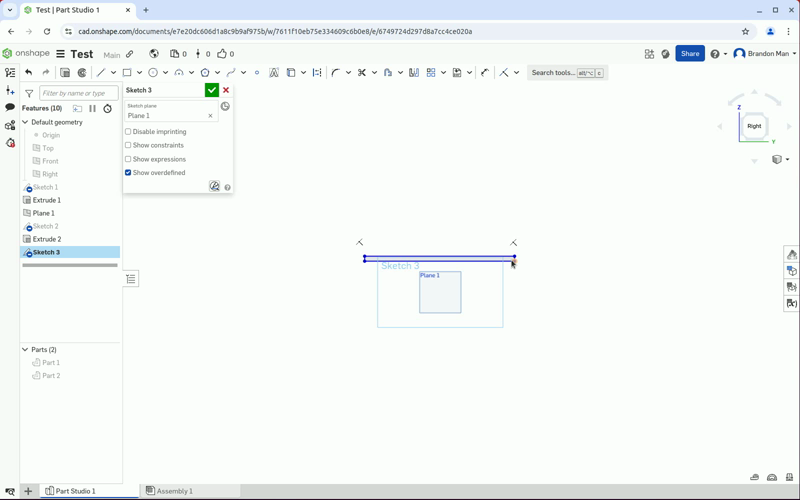
scroll(6)
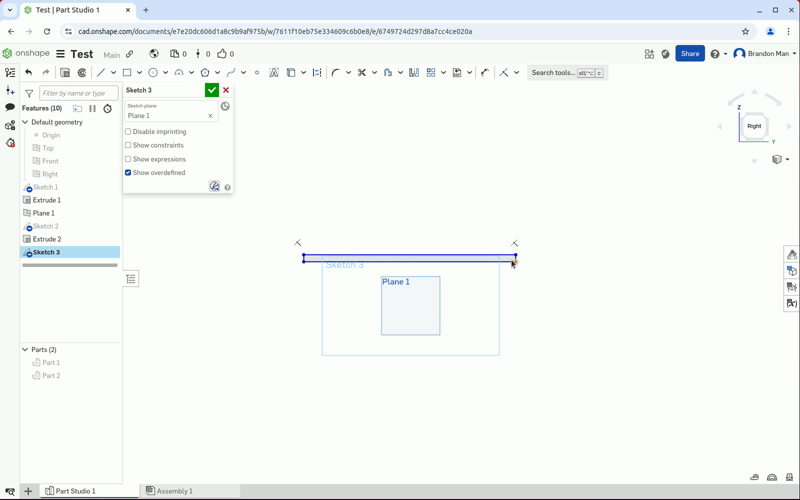
scroll(6)
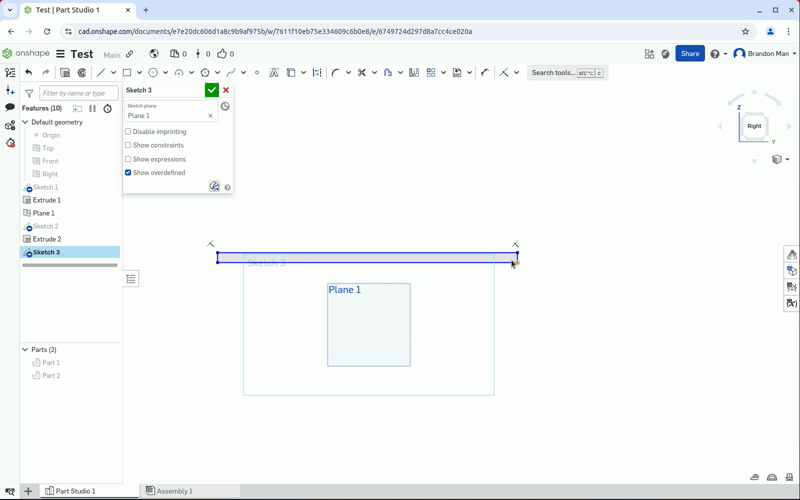
scroll(6)
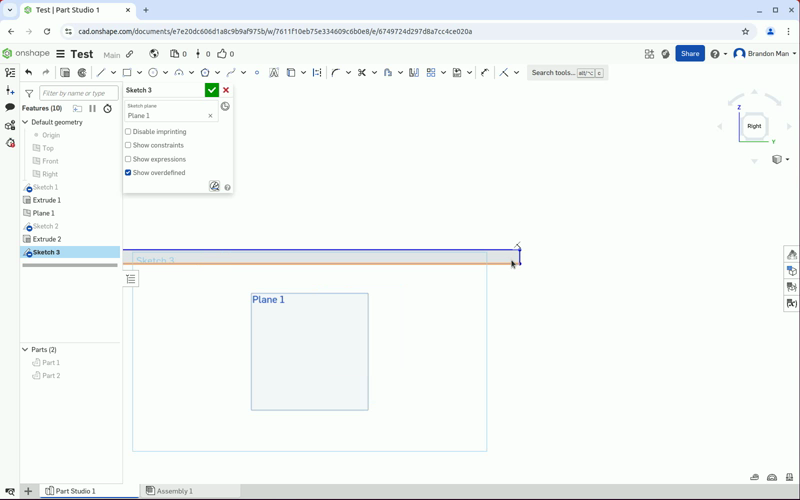
scroll(6)
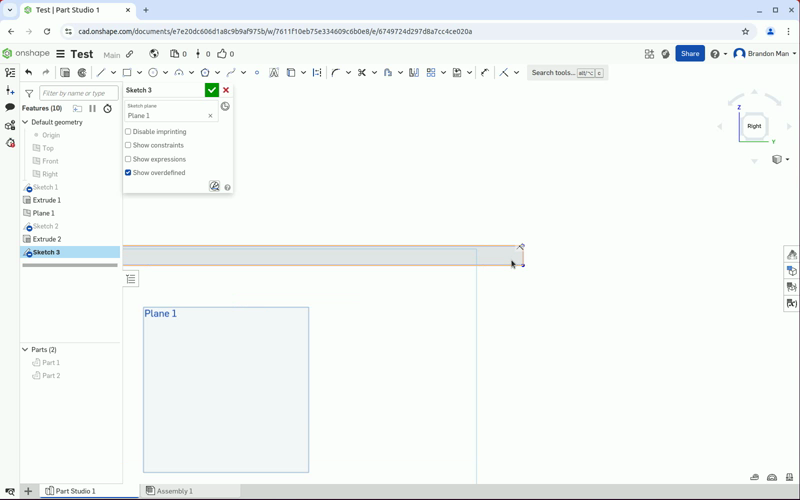
scroll(6)
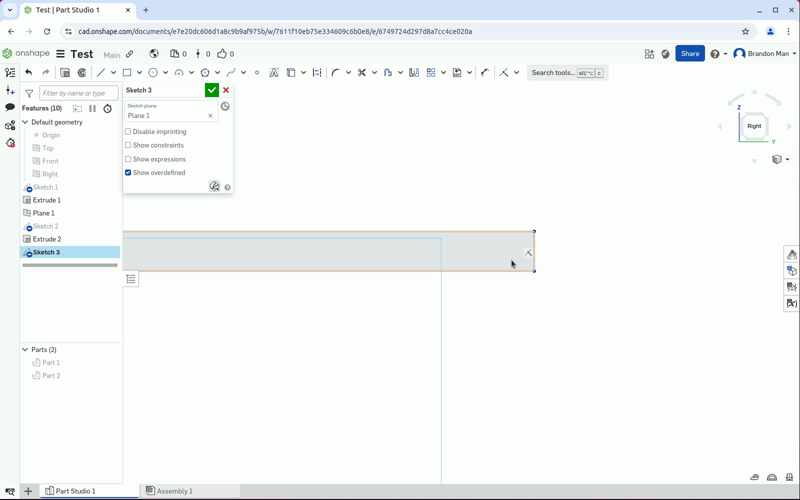
click(511, 259)
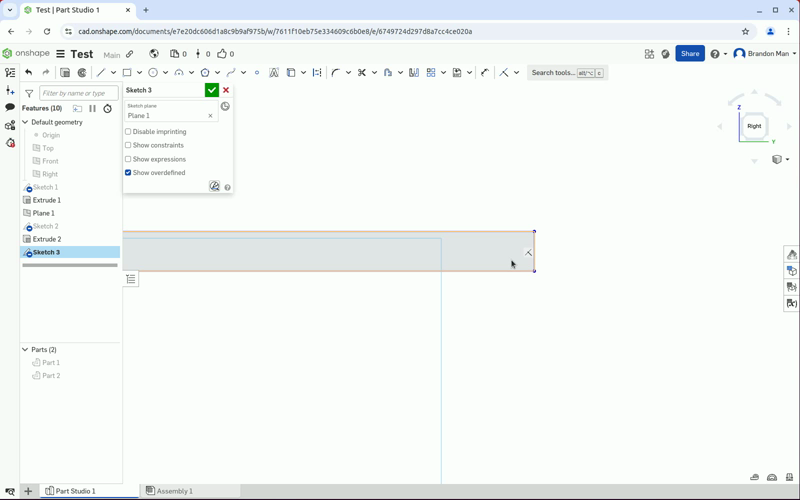
scroll(-6)
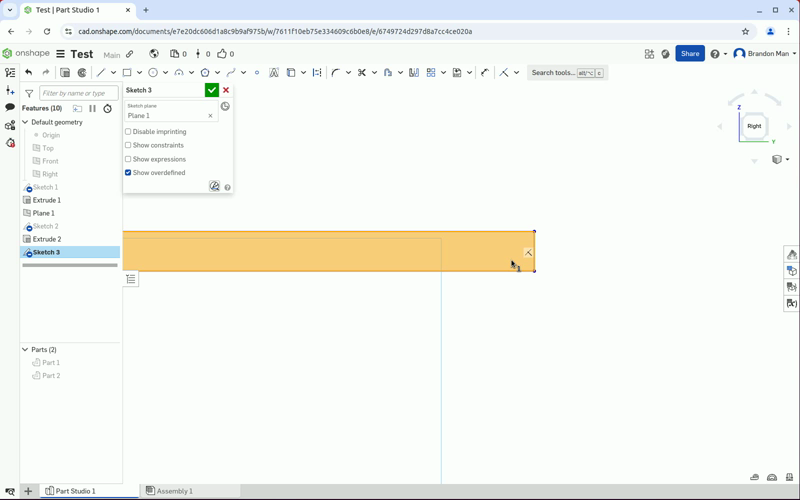
scroll(-6)
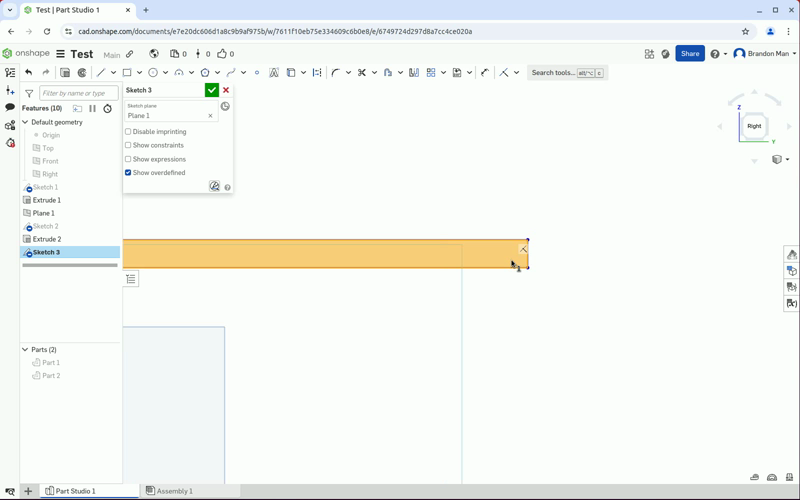
scroll(-6)
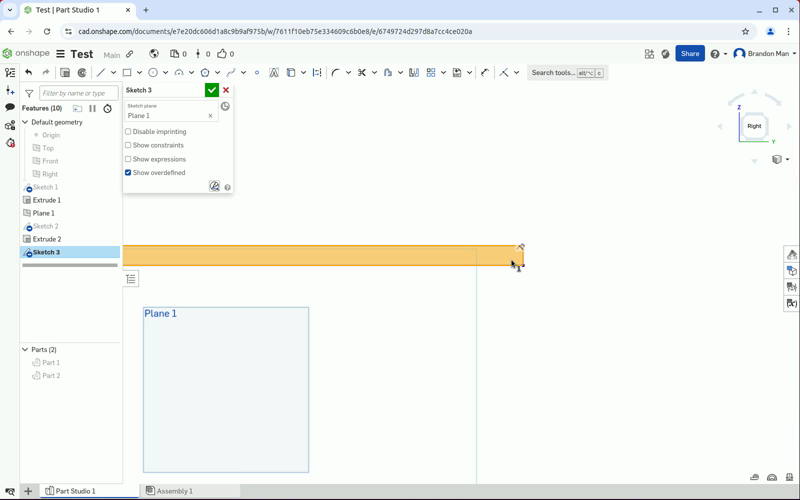
scroll(-6)
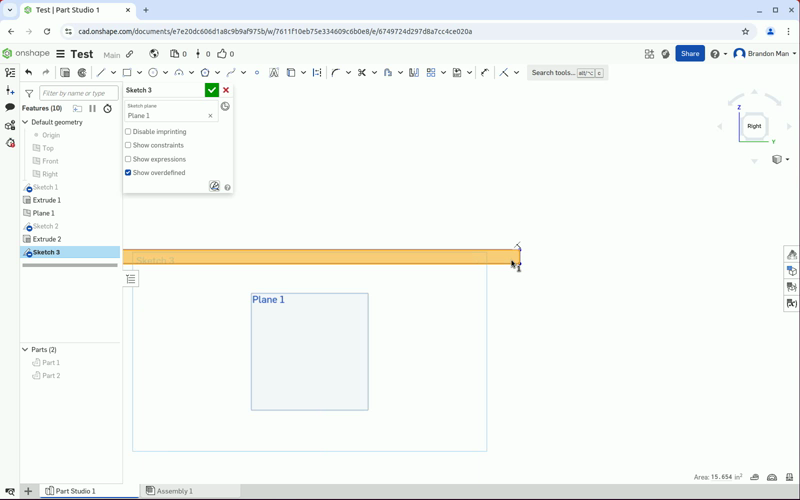
scroll(-6)
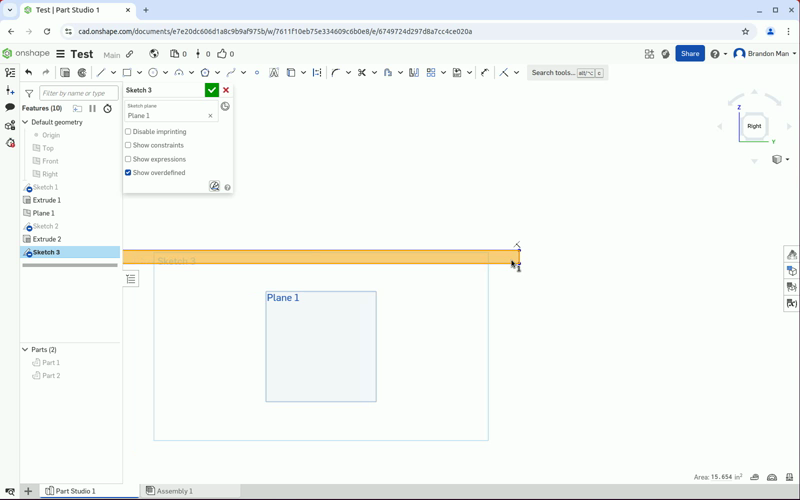
scroll(-6)
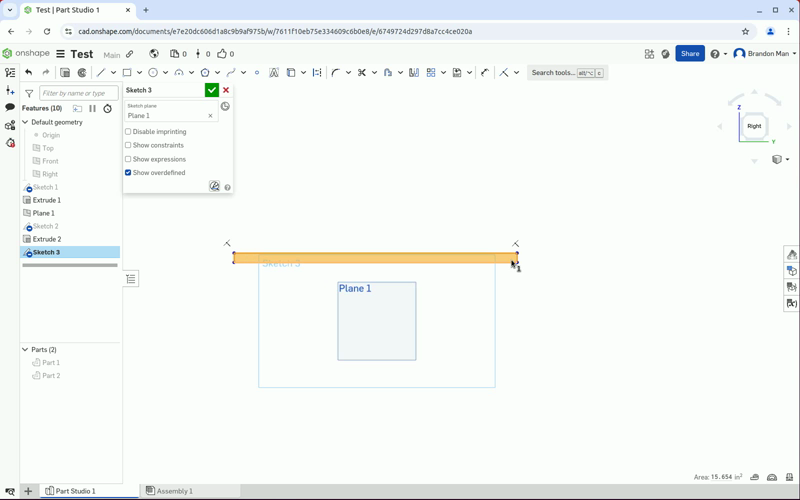
scroll(-6)
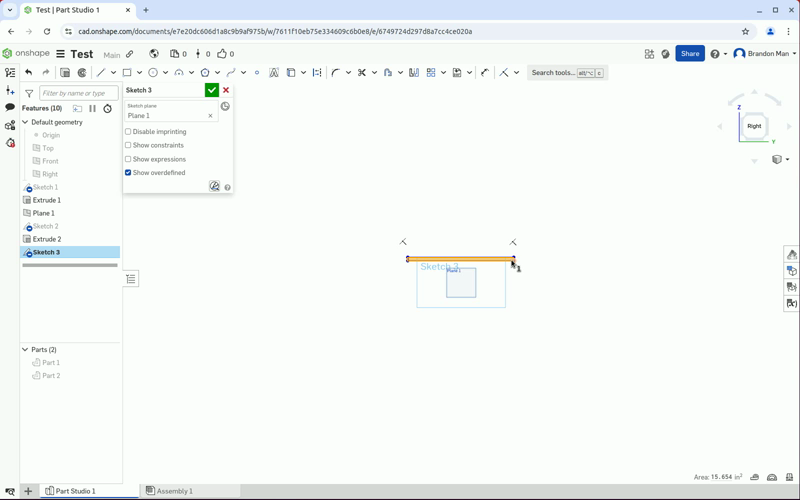
mouse_move(73, 352)
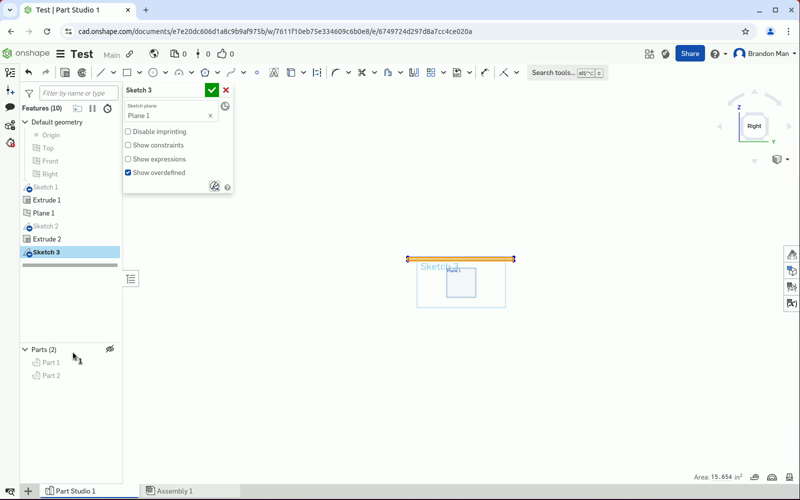
key(shift+y)
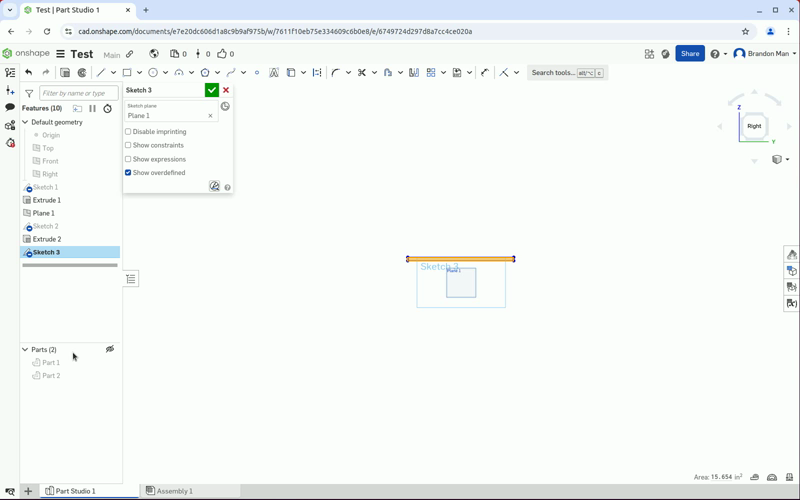
key(shift+e)
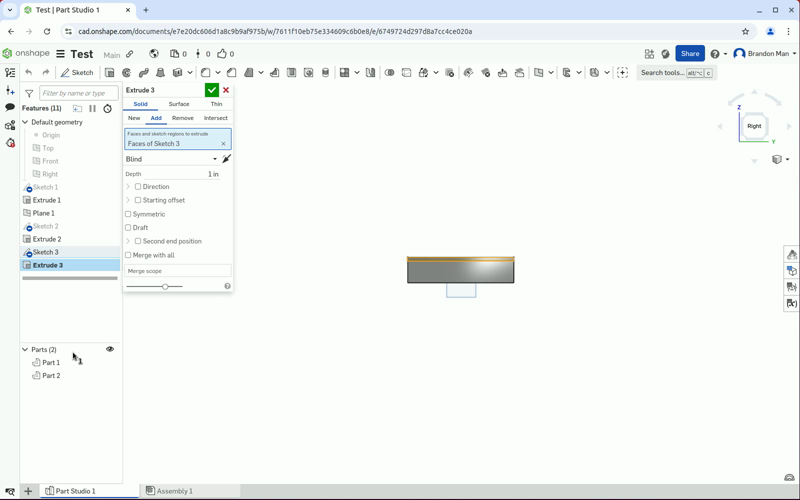
mouse_move(143, 106)
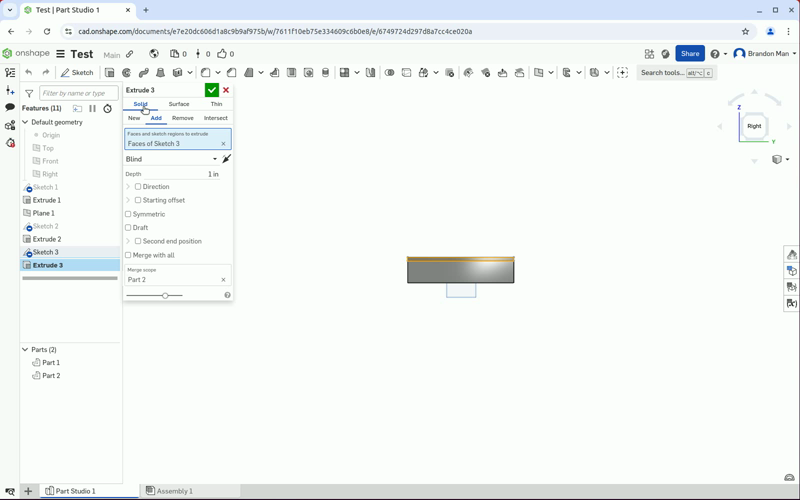
click(143, 106)
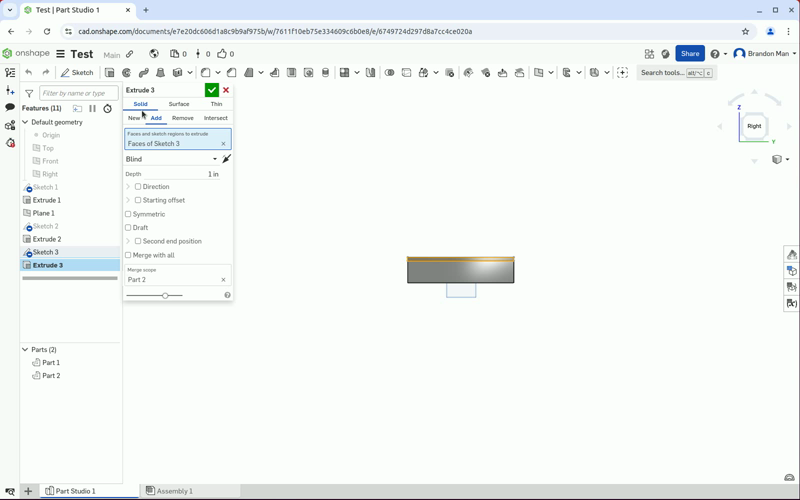
mouse_move(137, 120)
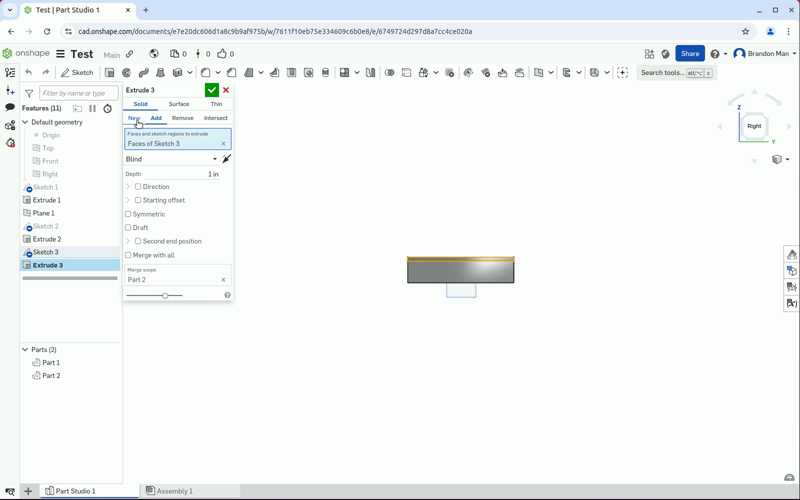
click(137, 120)
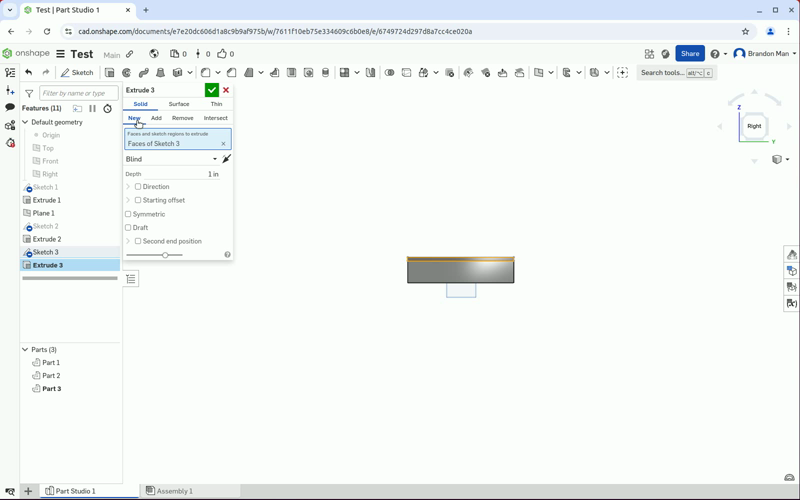
key(tab, 4)
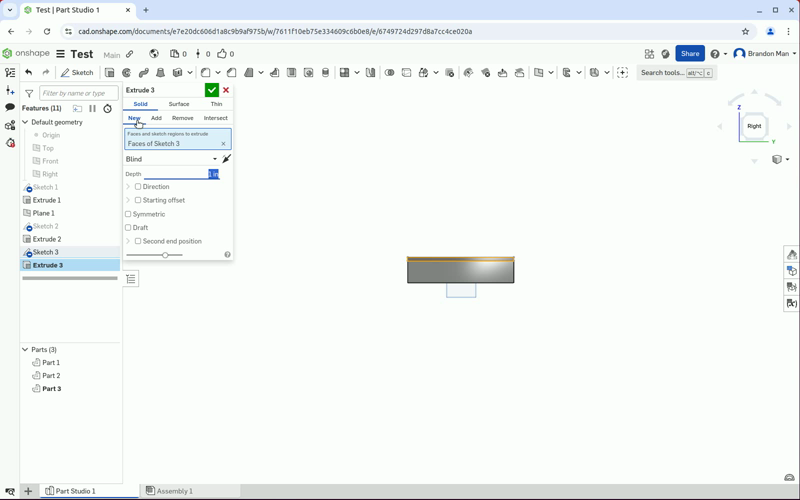
text(0.722)
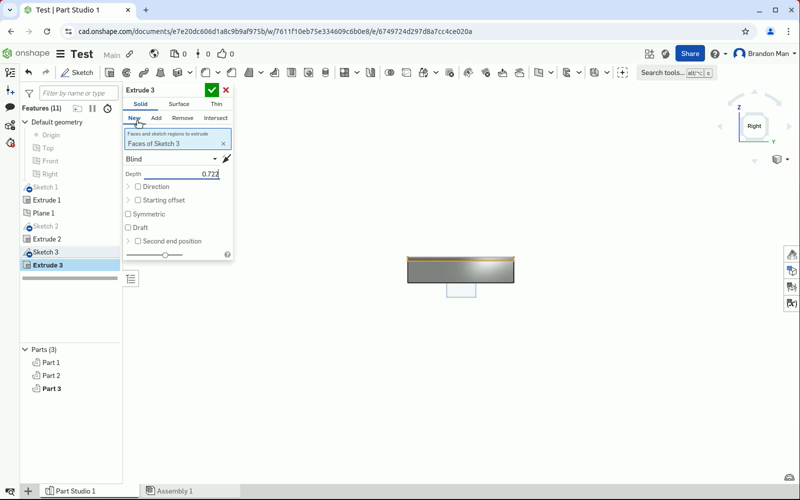
key(enter)
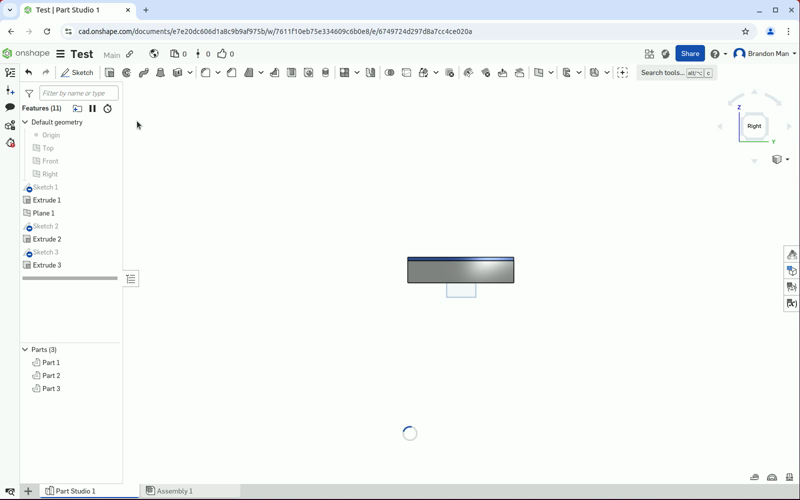
key(shift+h)
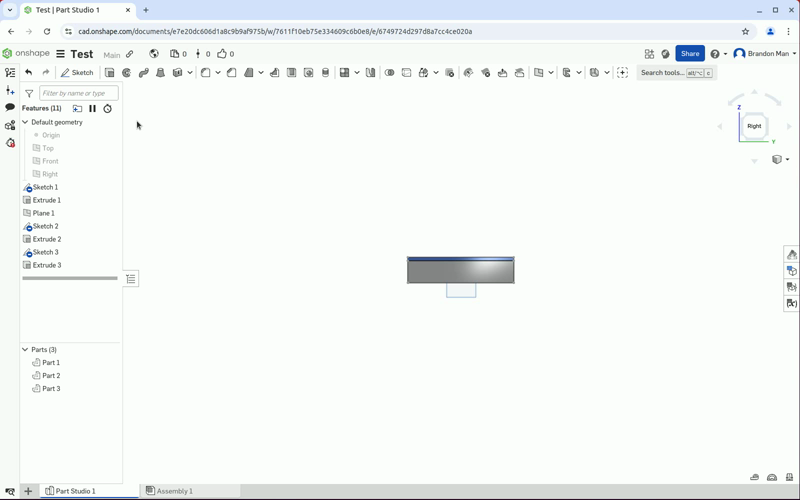
key(shift+h)
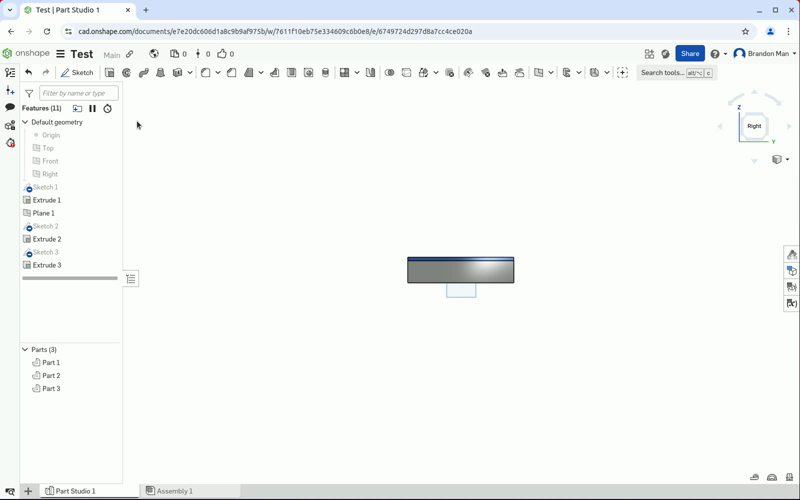
mouse_move(73, 189)
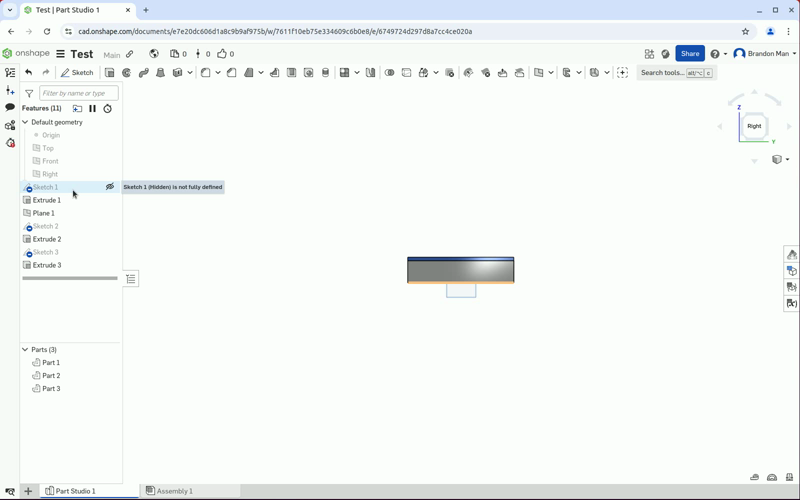
click(73, 189)
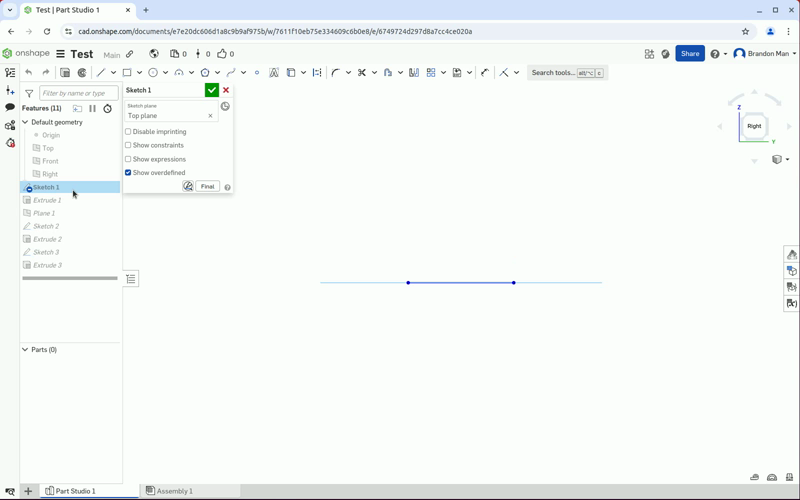
mouse_move(229, 92)
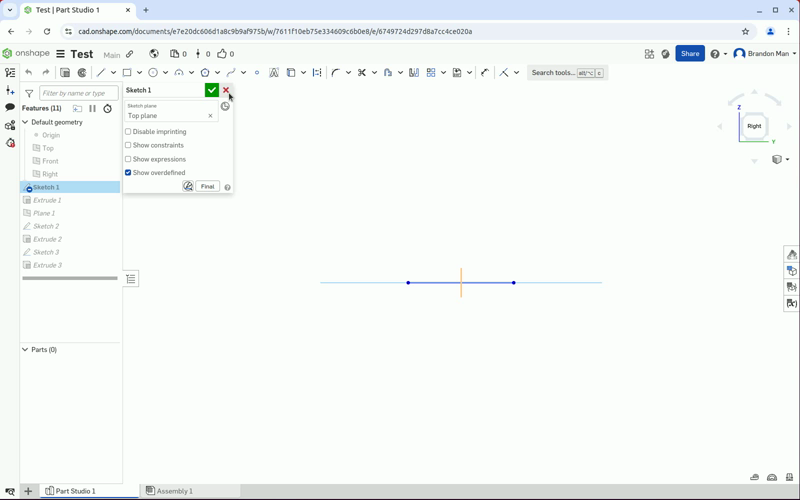
click(229, 92)
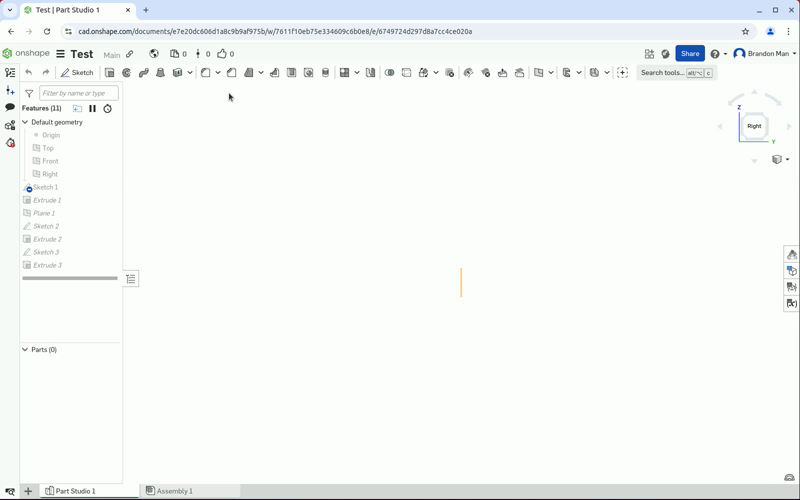
mouse_move(73, 352)
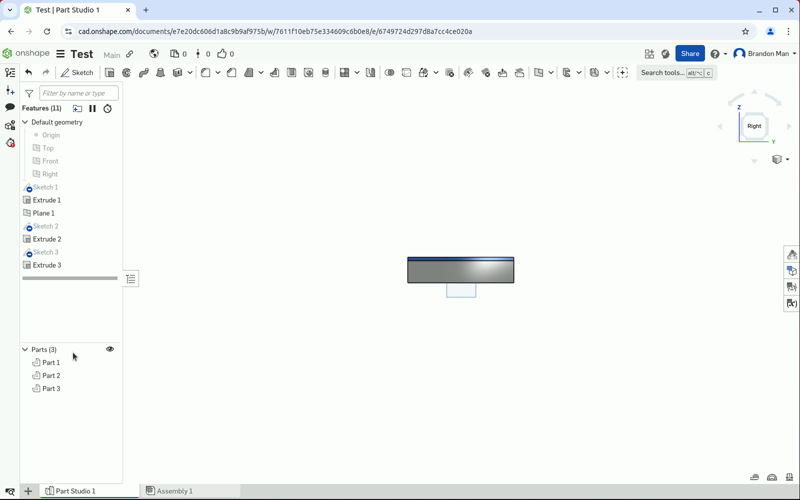
key(y)
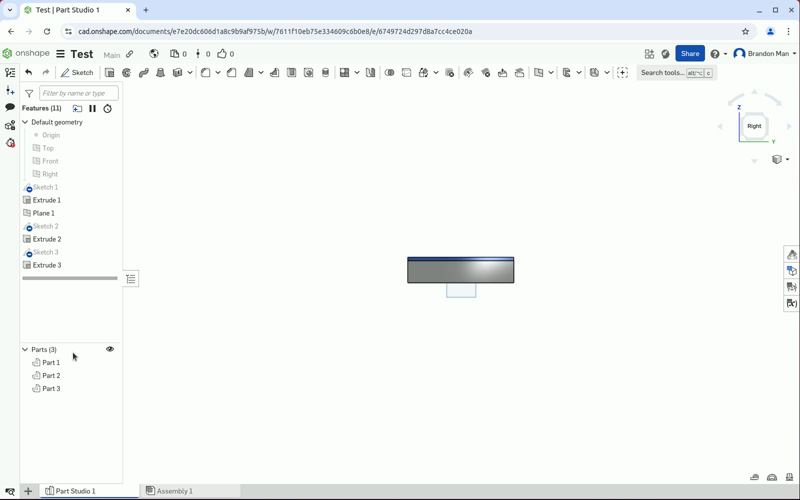
key(shift+p)
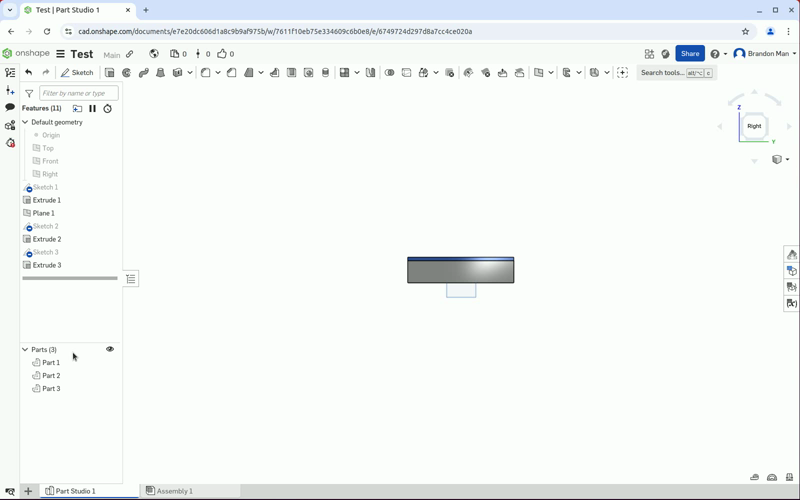
key(space)
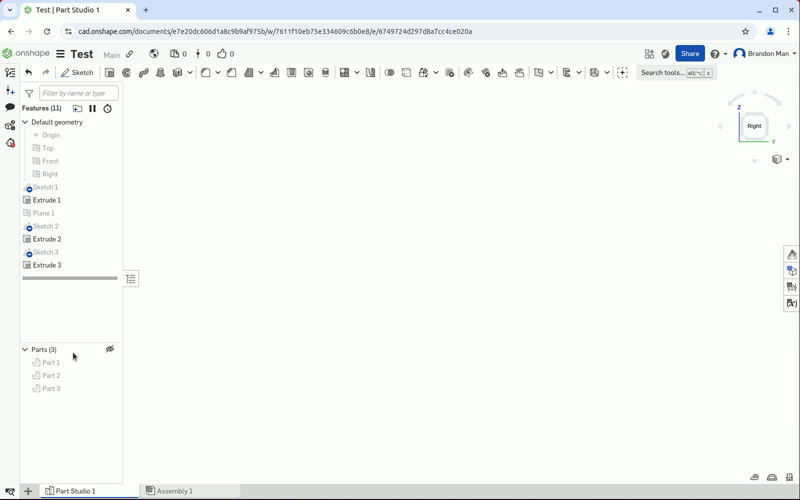
key_down(shift)
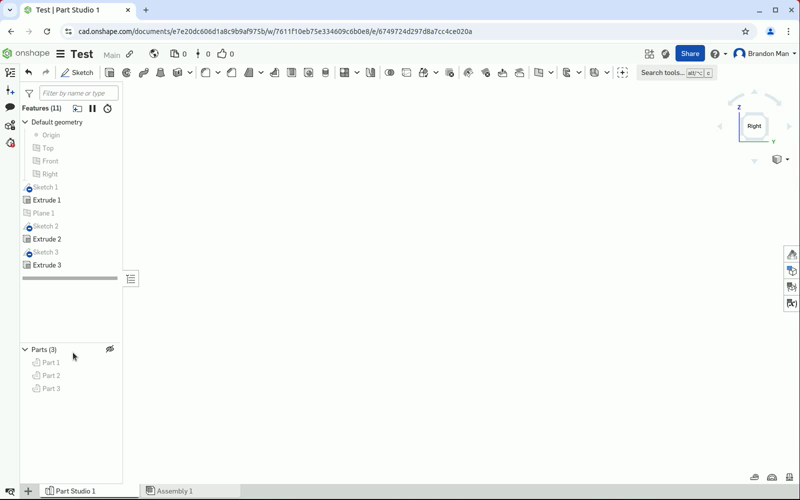
key(right)
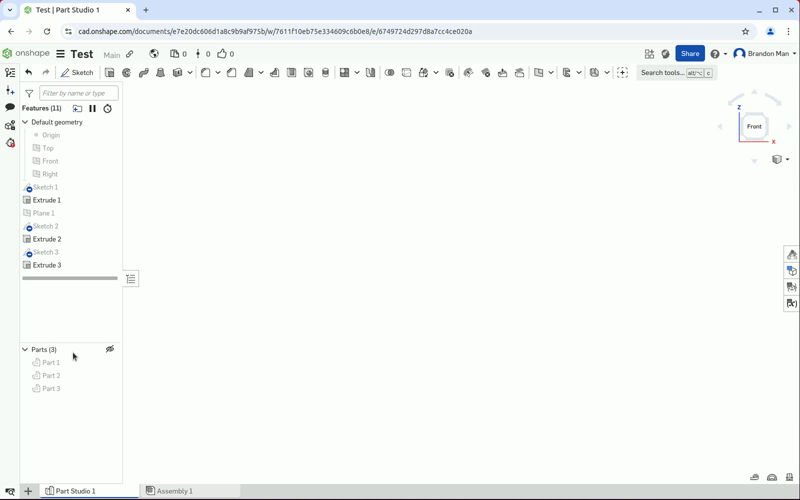
key_up(shift)
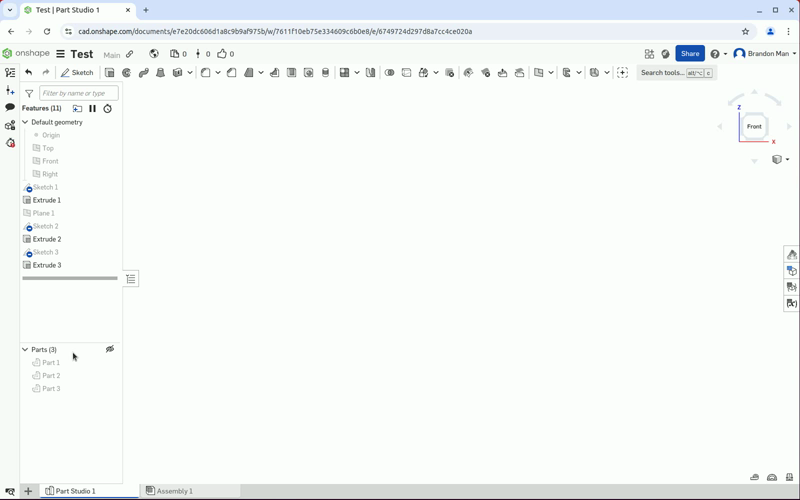
mouse_move(73, 352)
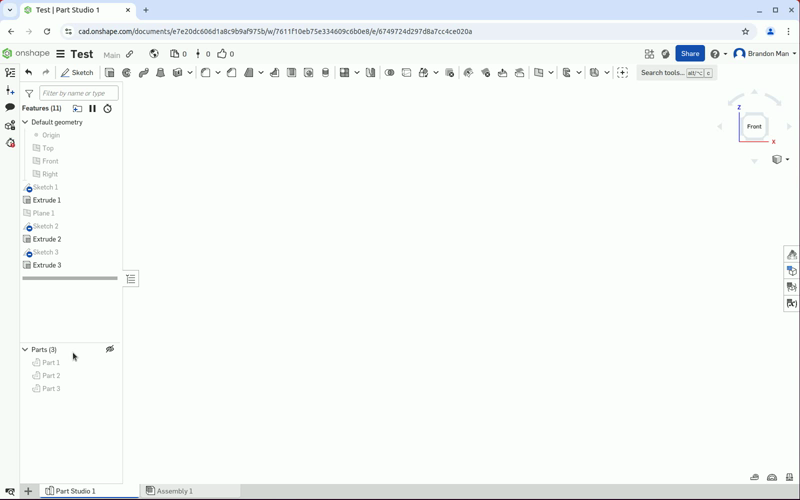
key(shift+y)
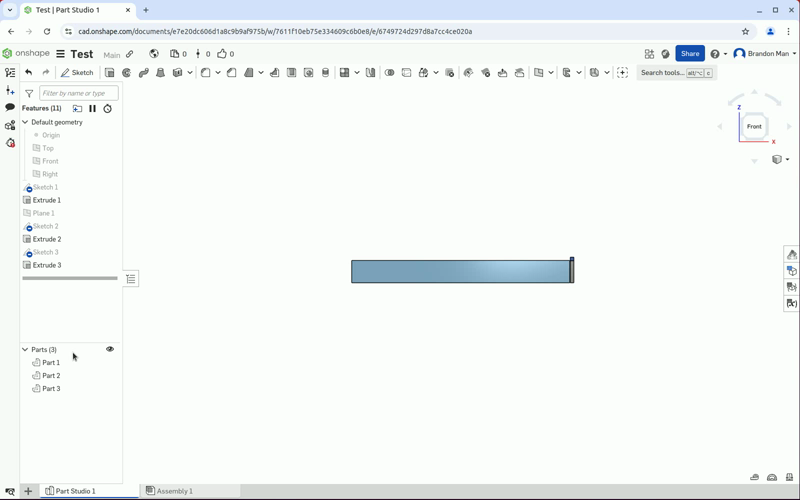
mouse_move(541, 75)
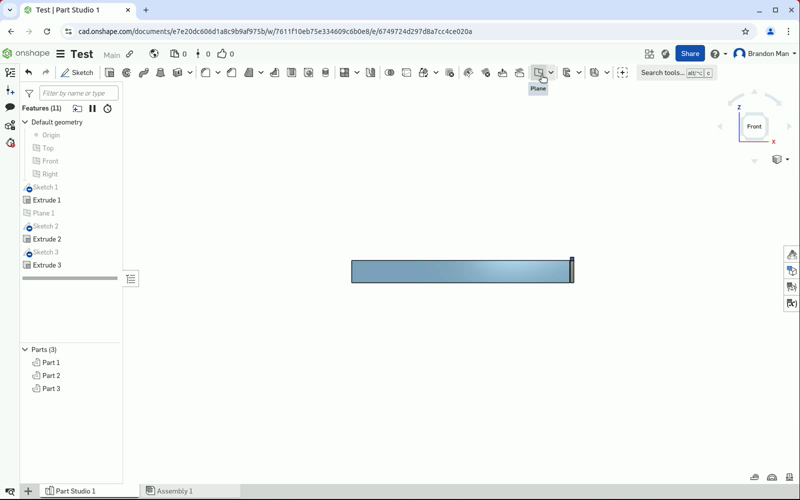
click(541, 75)
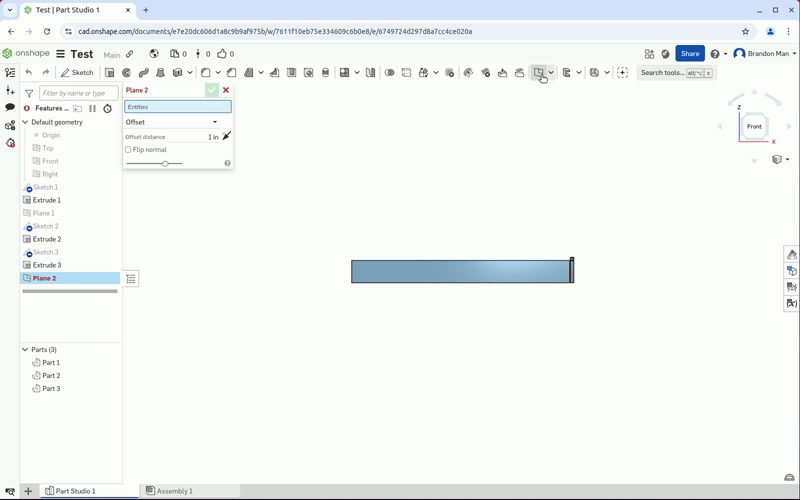
mouse_move(73, 163)
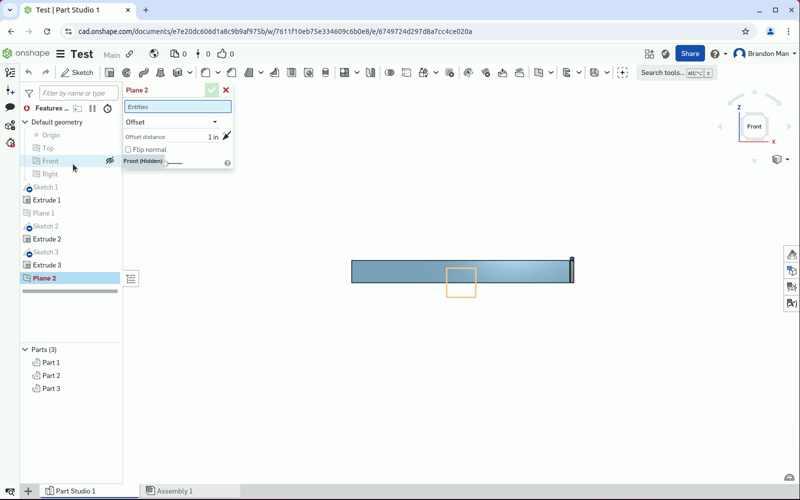
click(73, 163)
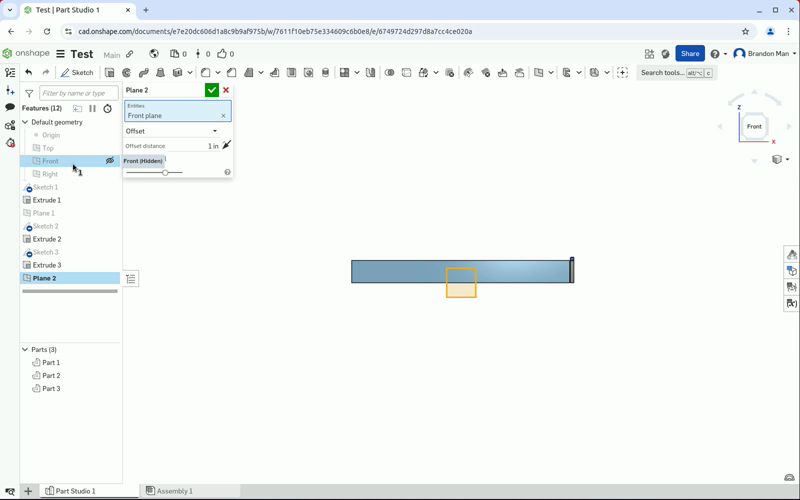
key(tab, 2)
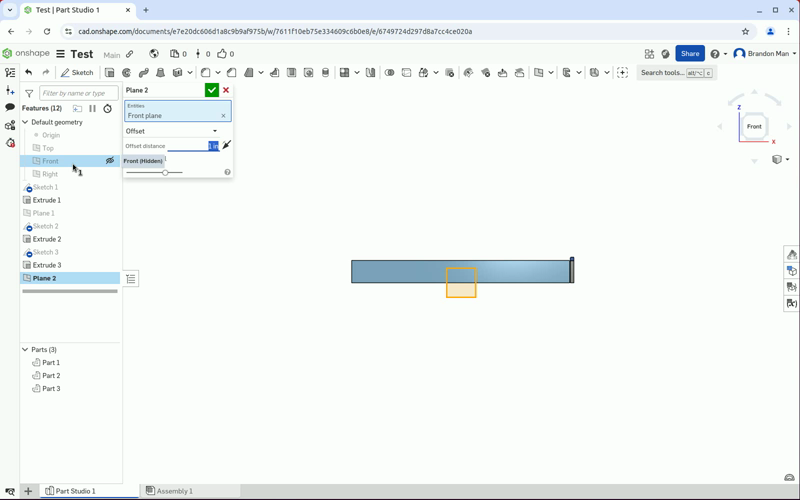
text(10.845)
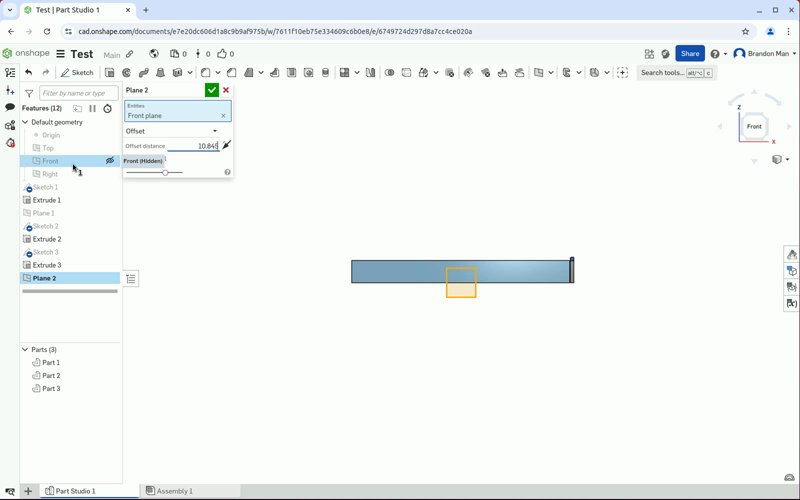
key(enter, 2)
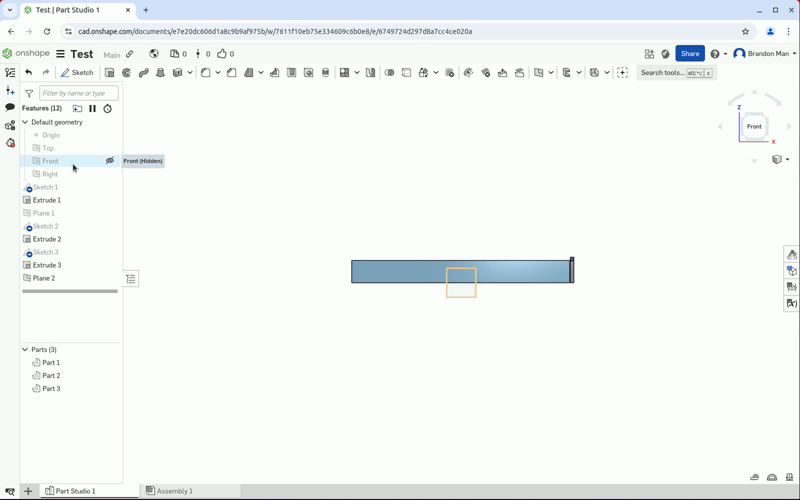
key(shift+s)
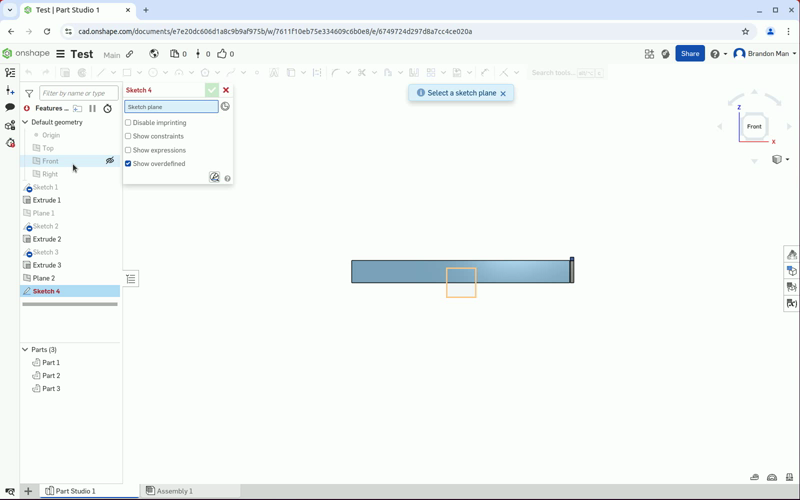
mouse_move(73, 280)
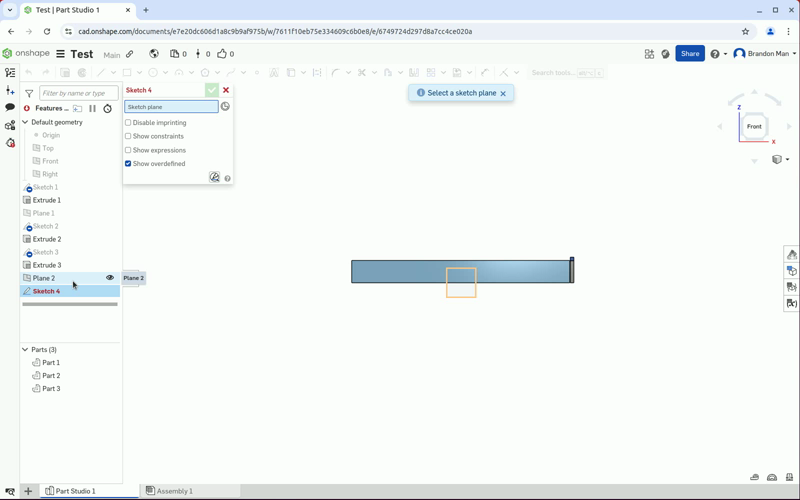
click(73, 280)
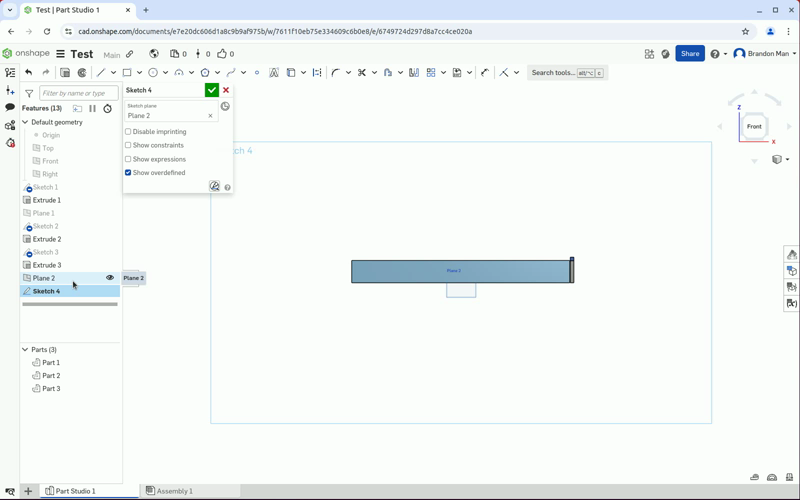
mouse_move(73, 352)
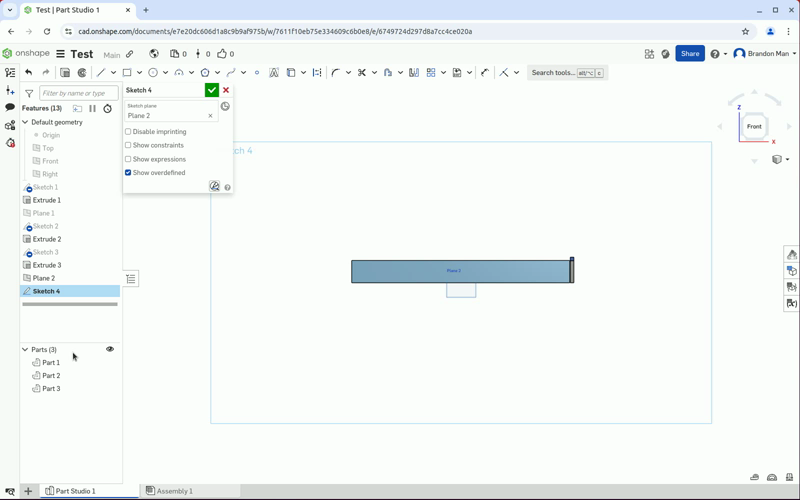
key(y)
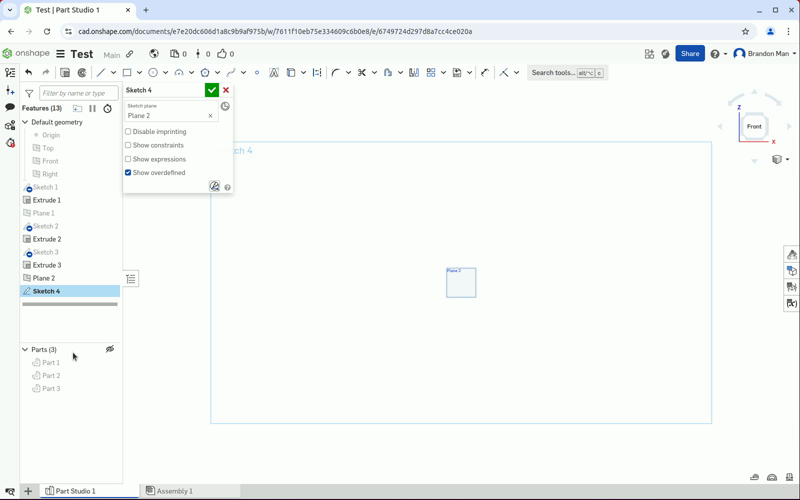
key(l)
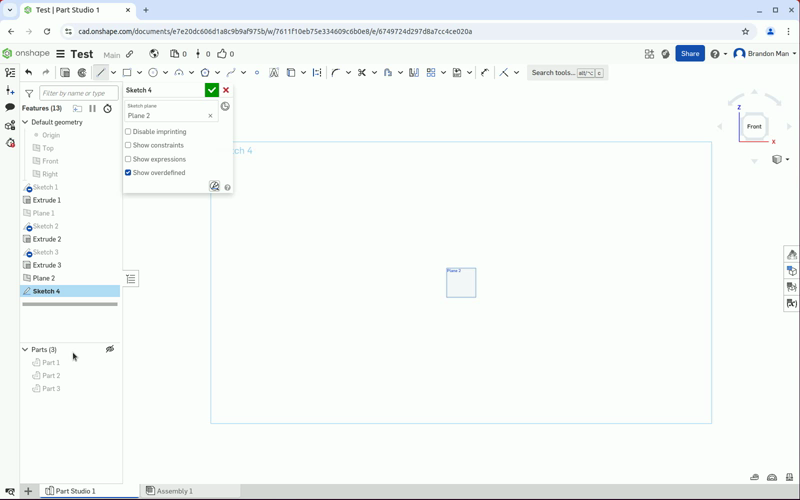
key_down(shift)
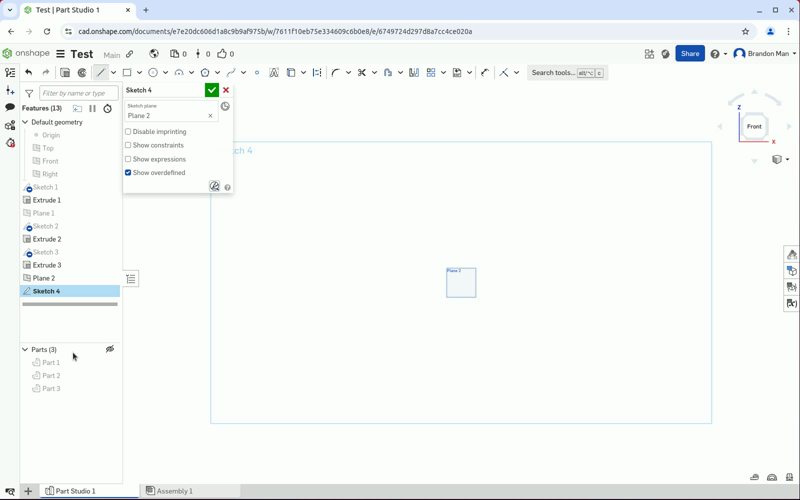
mouse_move(348, 282)
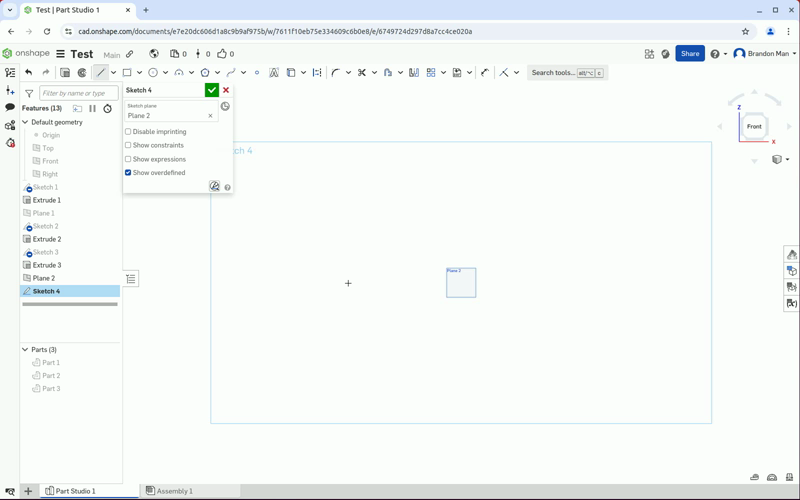
click(348, 282)
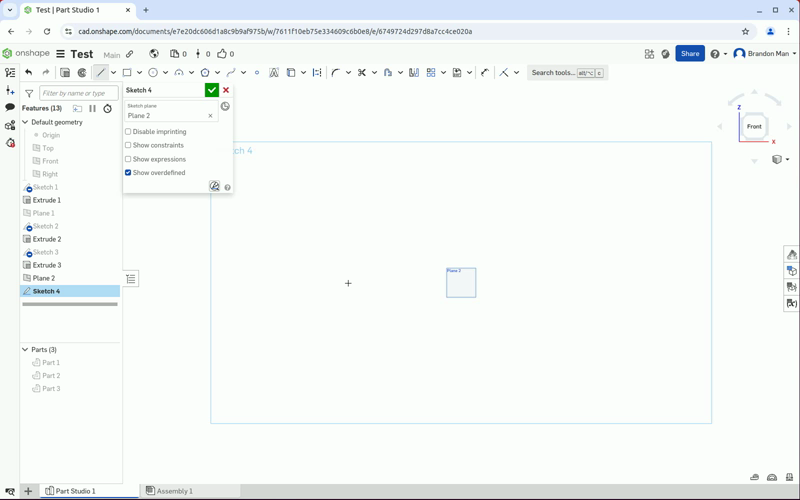
key_up(shift)
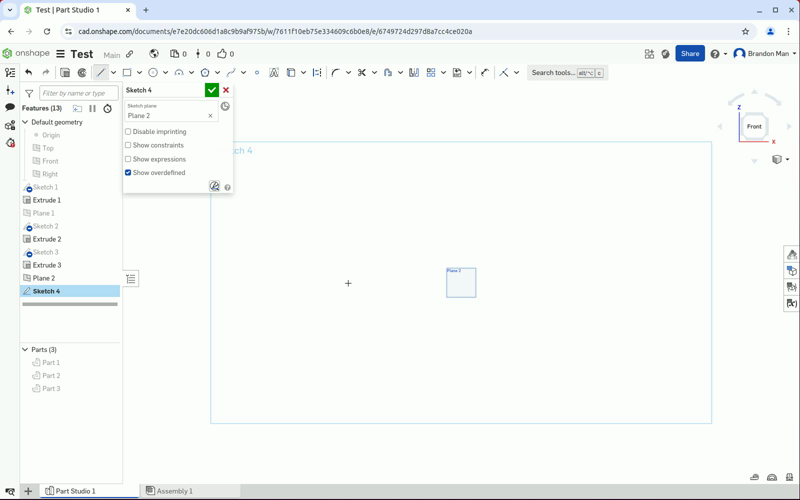
key_down(shift)
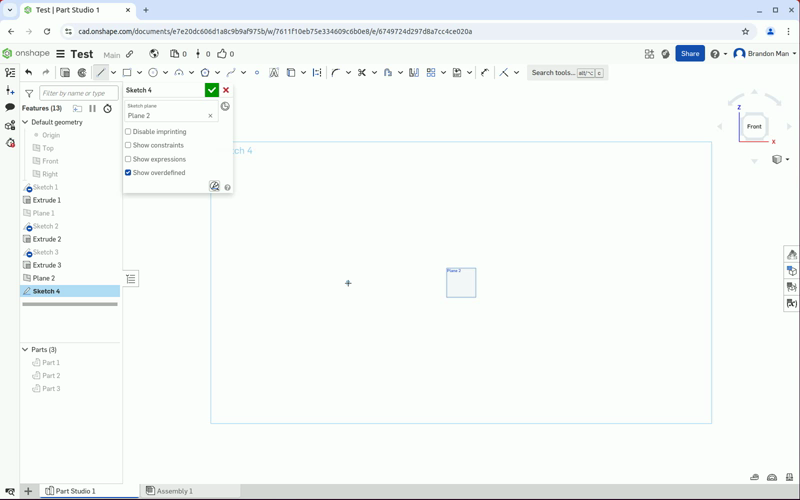
mouse_move(378, 282)
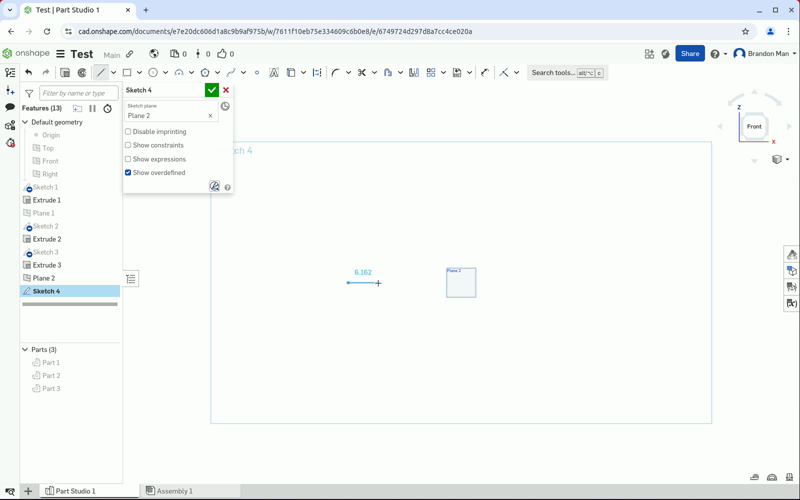
mouse_move(350, 282)
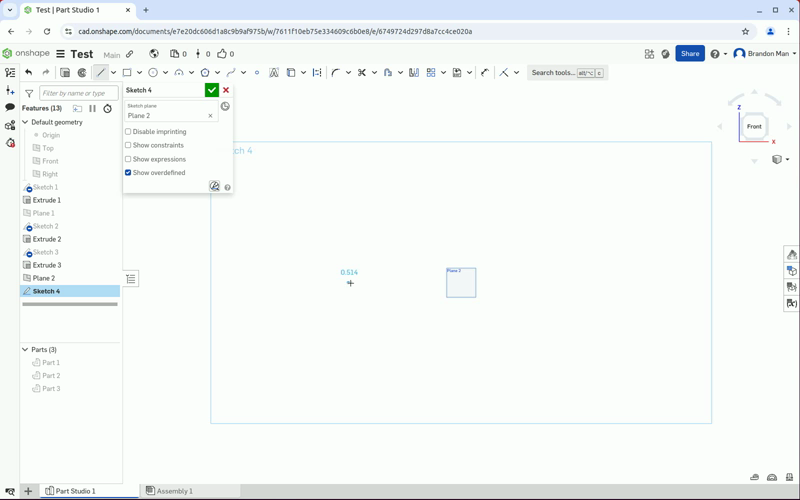
scroll(6)
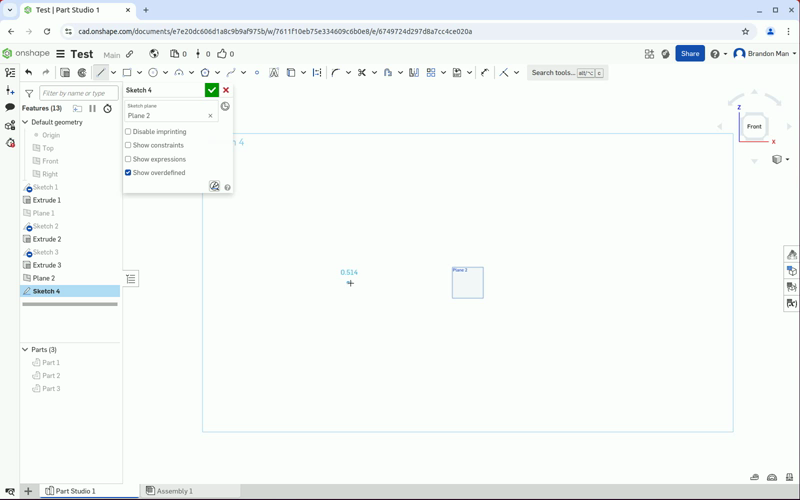
scroll(6)
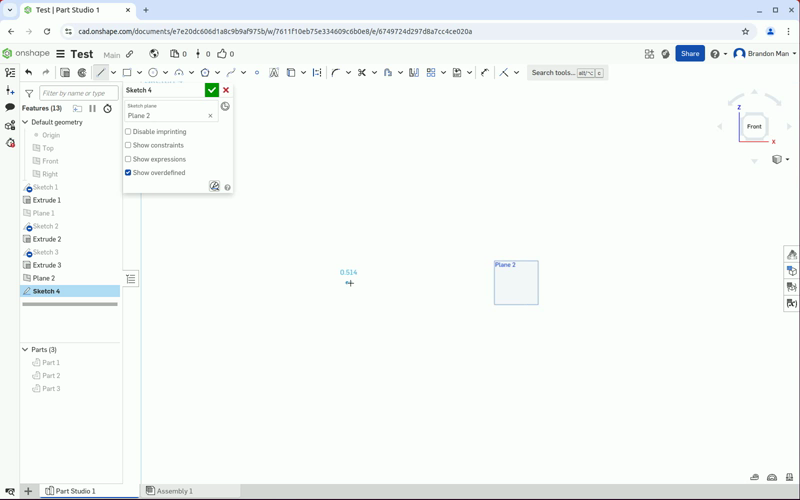
scroll(6)
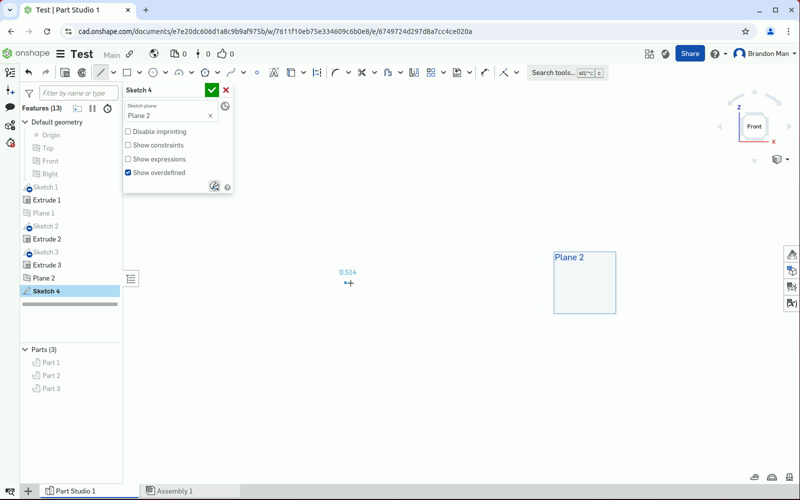
scroll(6)
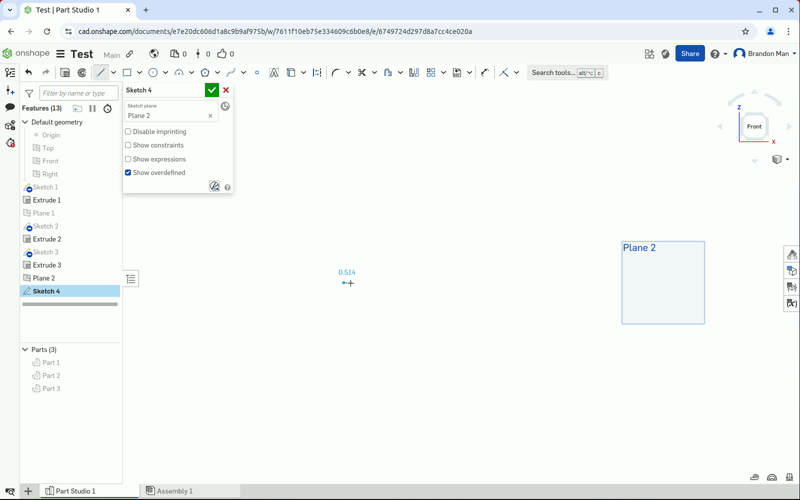
scroll(6)
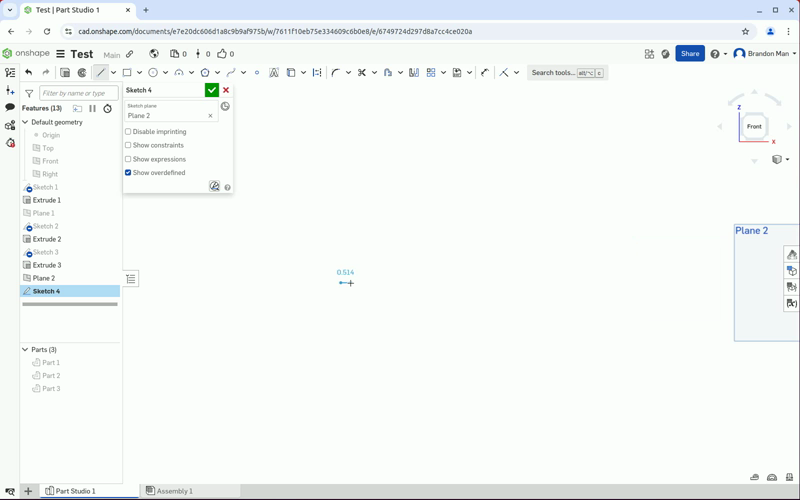
scroll(6)
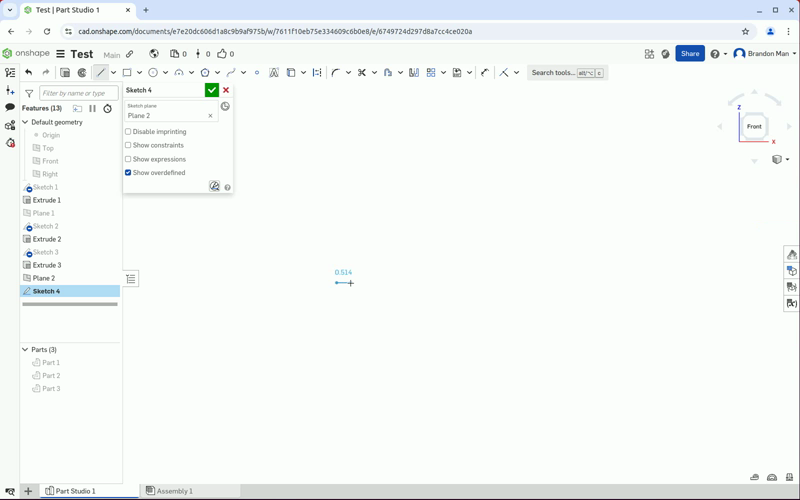
scroll(6)
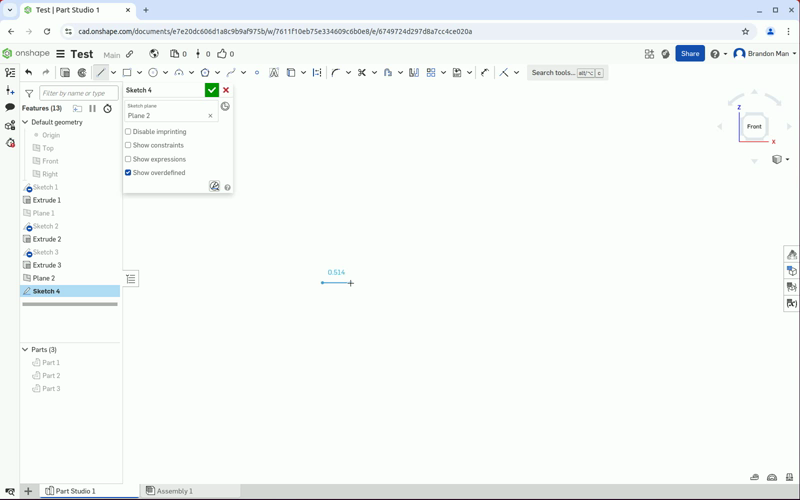
click(350, 282)
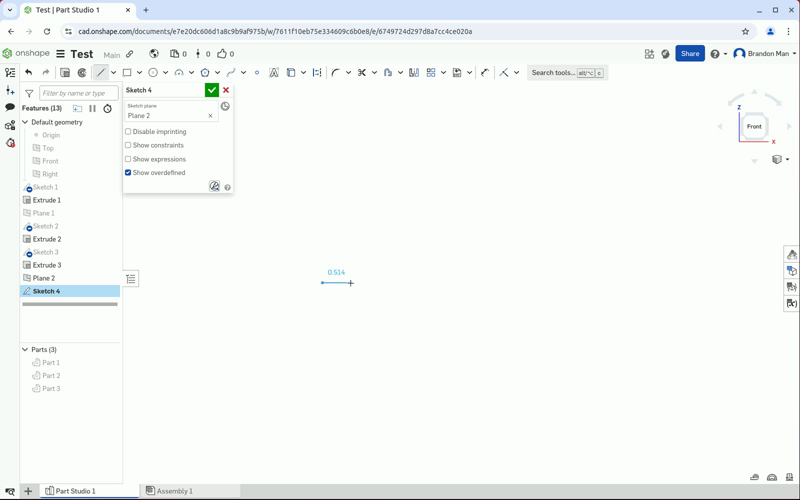
scroll(-6)
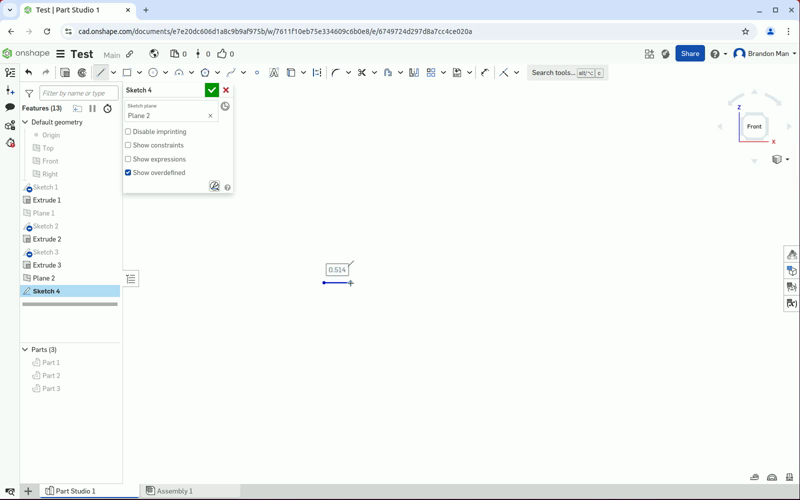
scroll(-6)
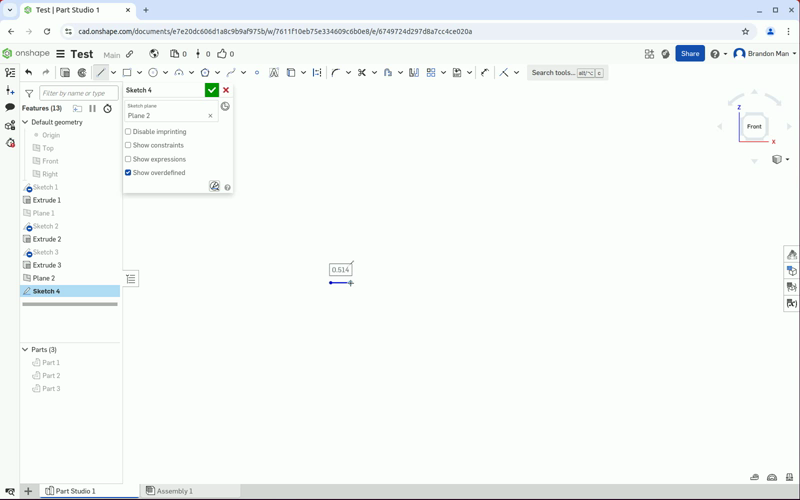
scroll(-6)
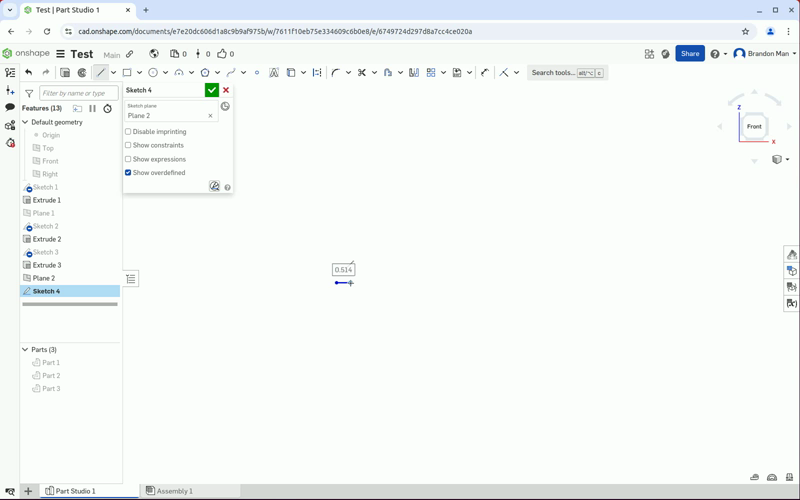
scroll(-6)
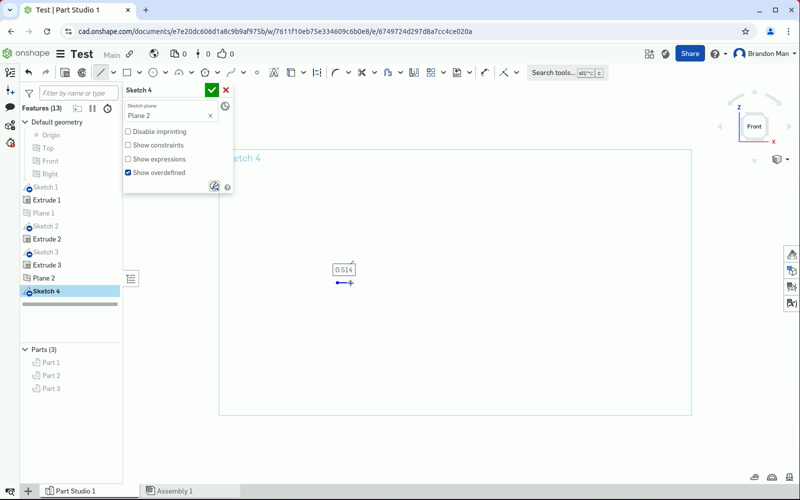
scroll(-6)
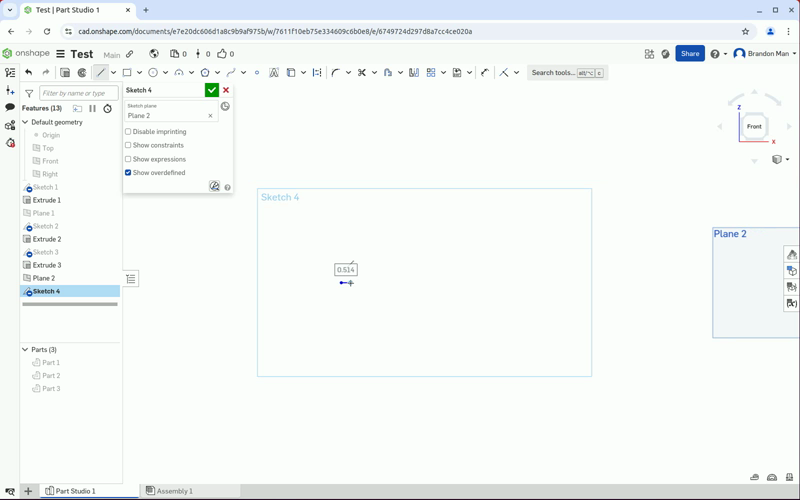
scroll(-6)
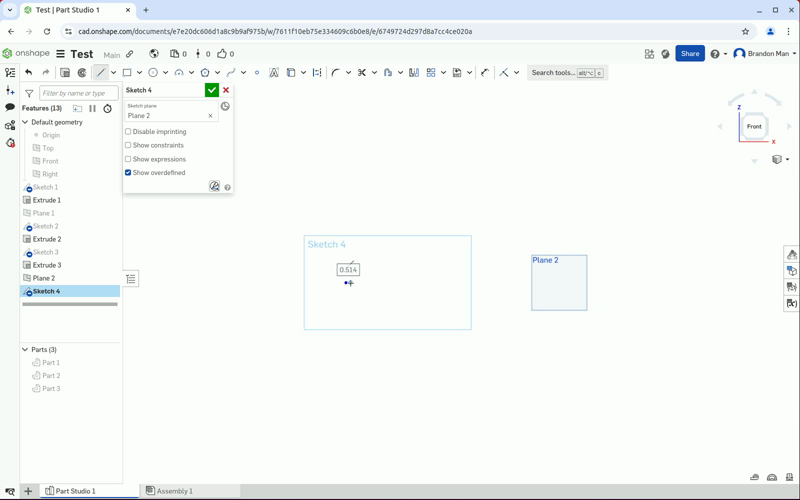
scroll(-6)
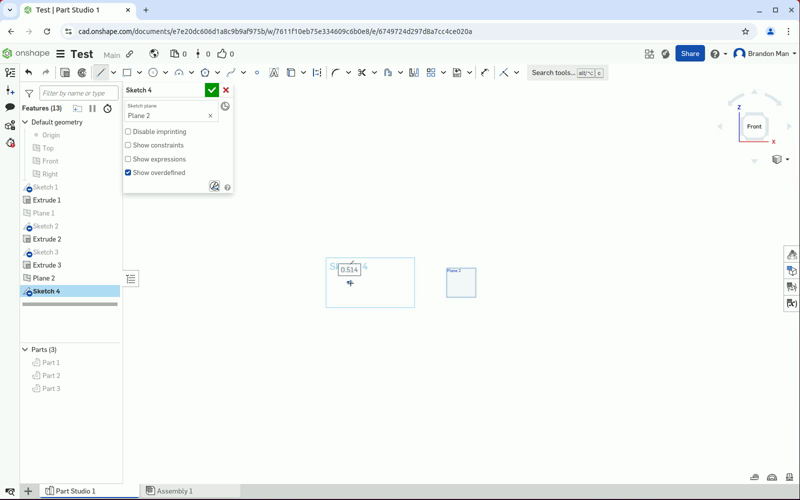
key_up(shift)
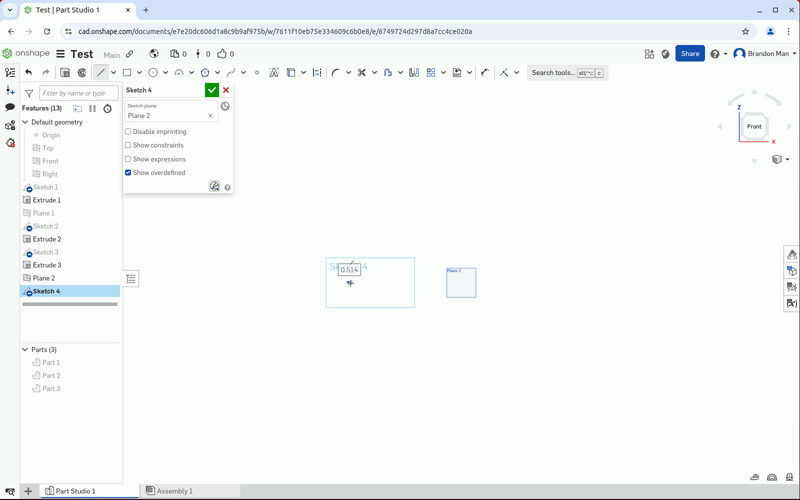
key_down(shift)
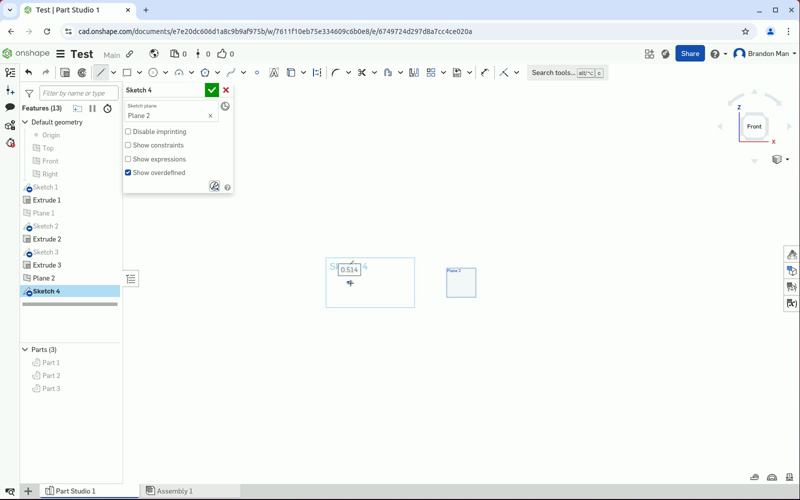
mouse_move(380, 282)
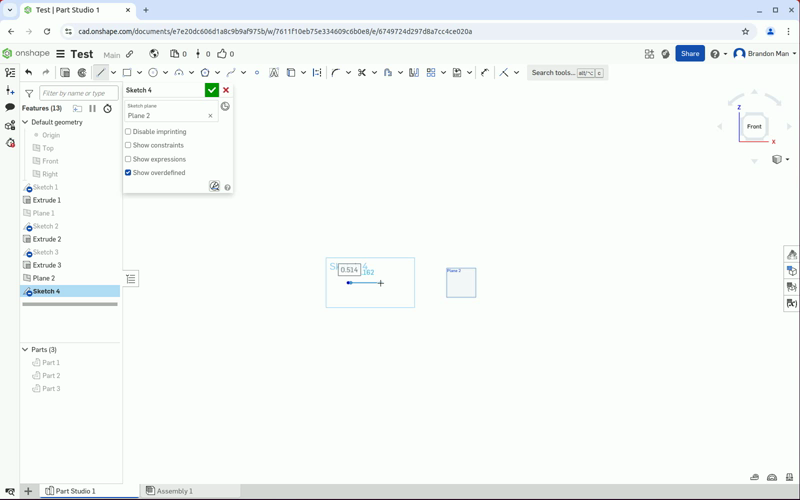
mouse_move(350, 259)
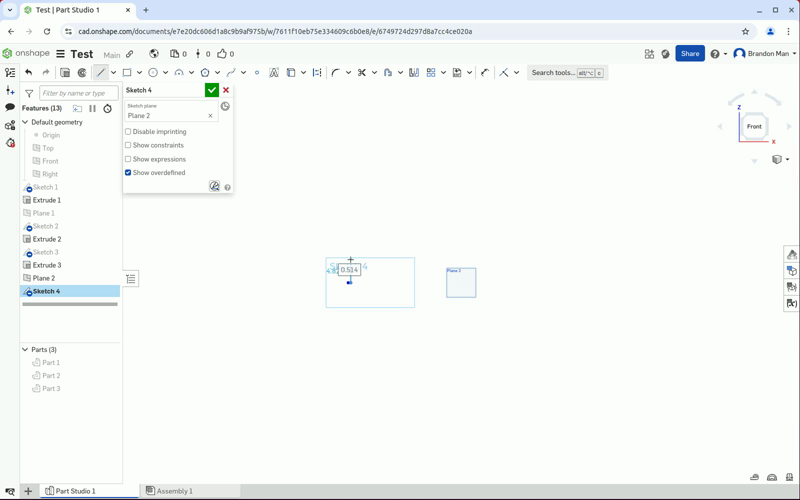
click(350, 259)
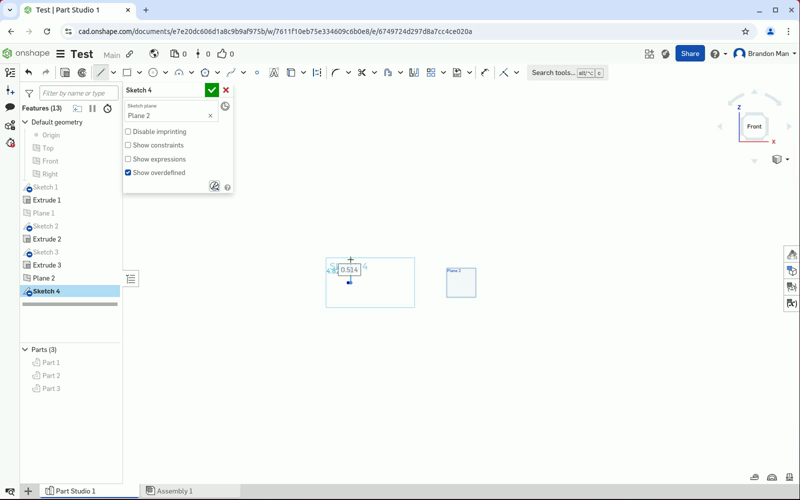
key_up(shift)
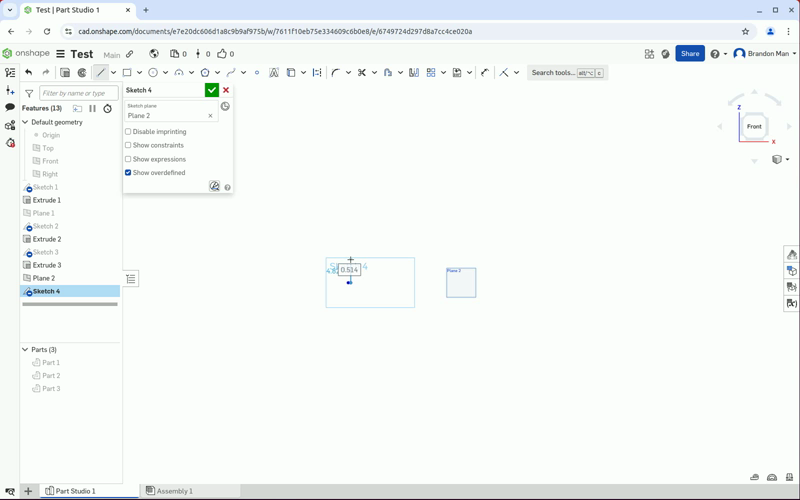
key_down(shift)
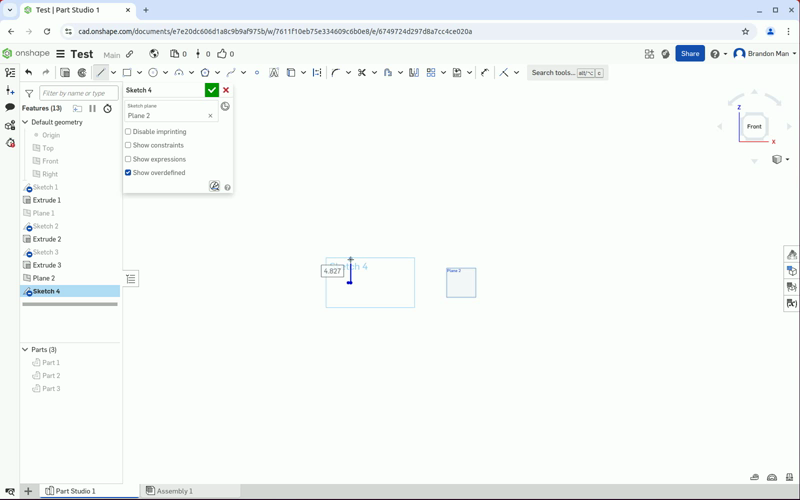
mouse_move(569, 259)
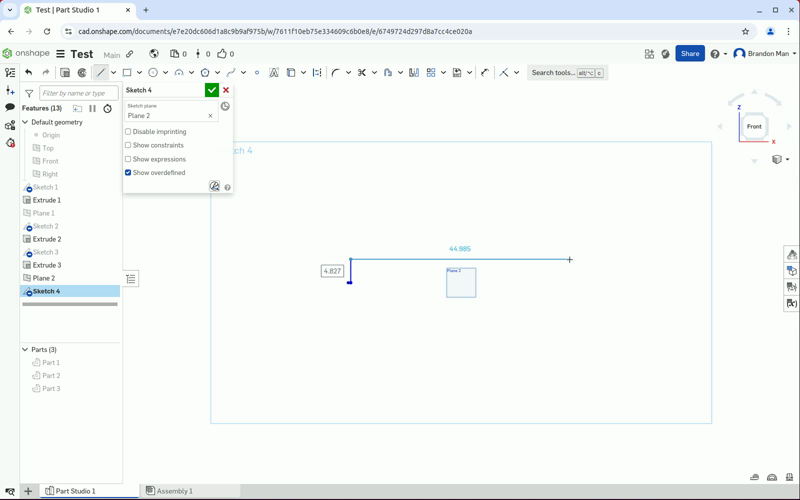
click(569, 259)
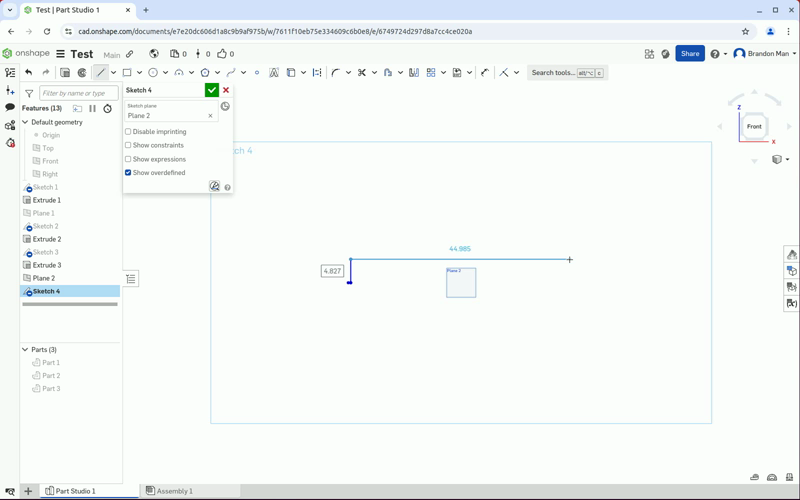
key_up(shift)
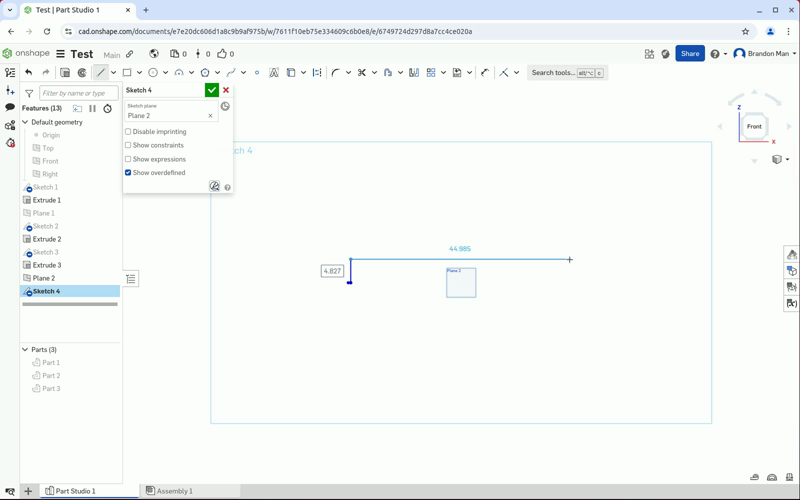
key_down(shift)
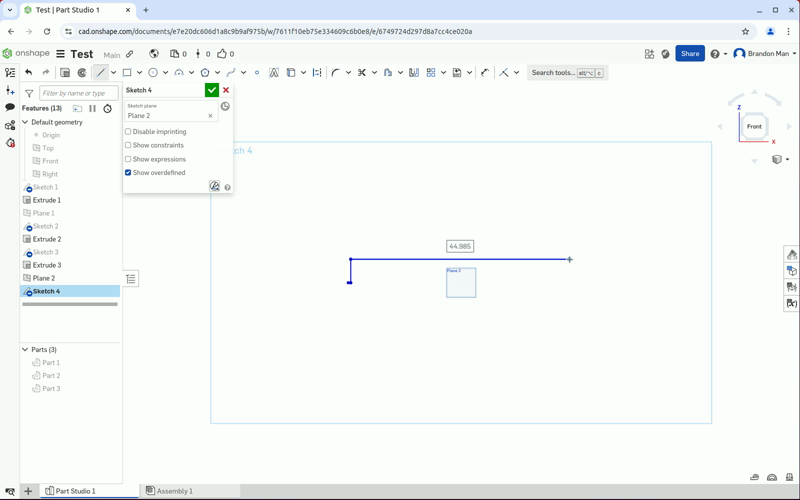
mouse_move(589, 259)
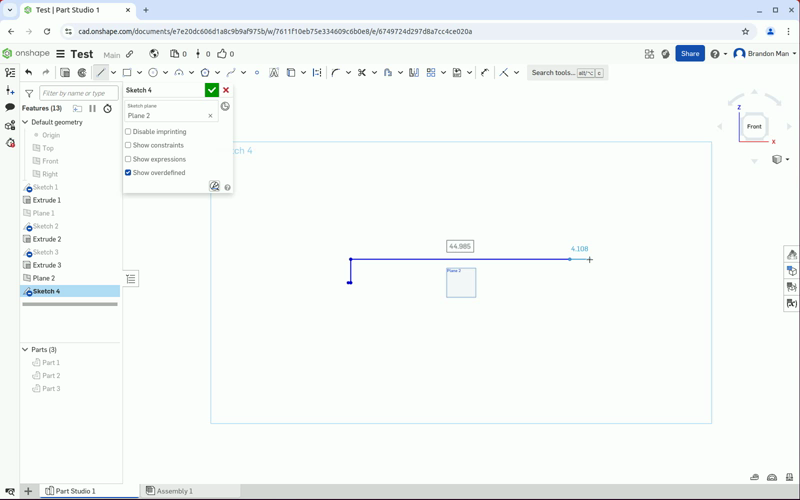
mouse_move(569, 282)
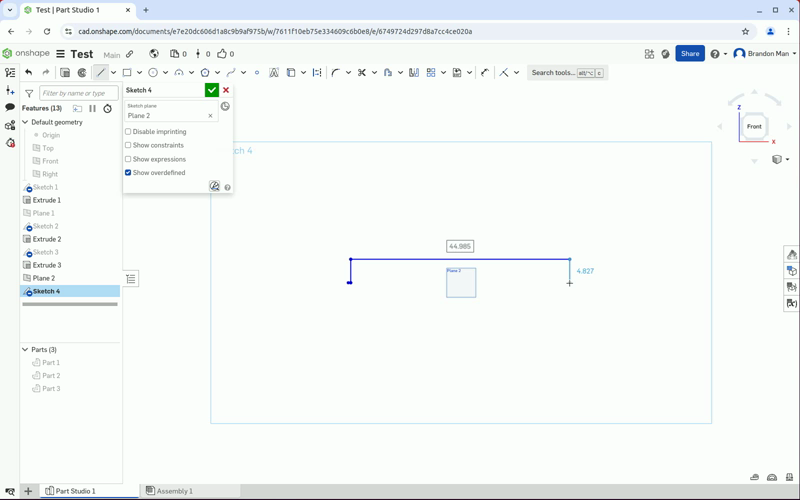
click(569, 282)
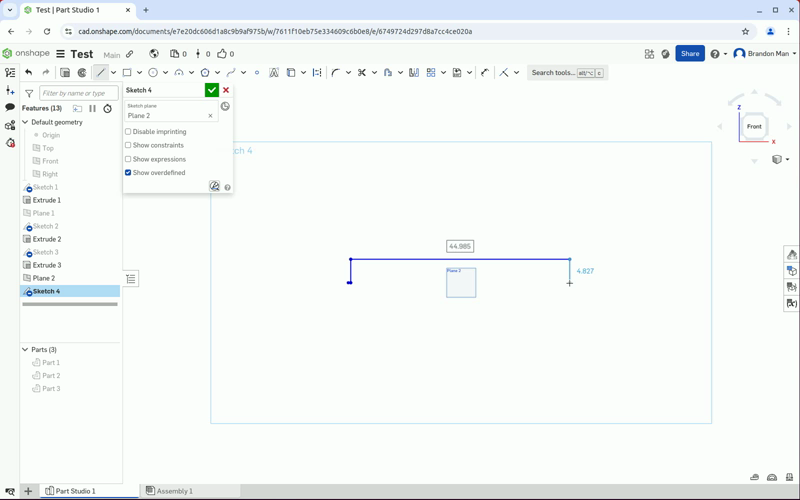
key_up(shift)
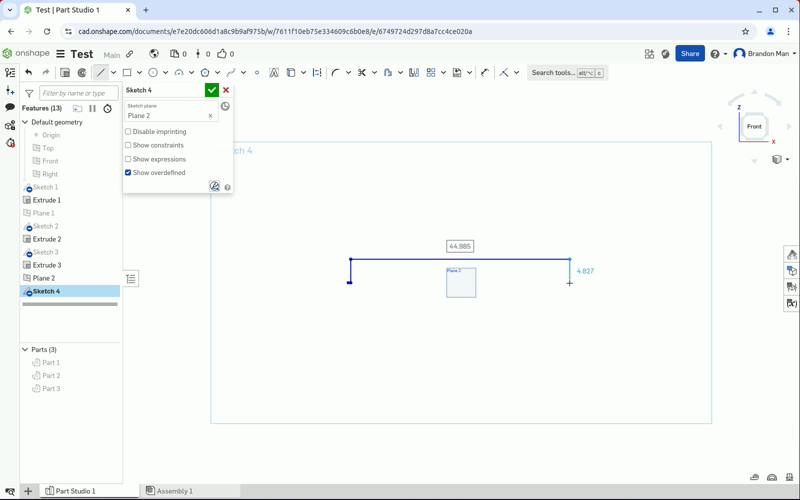
key_down(shift)
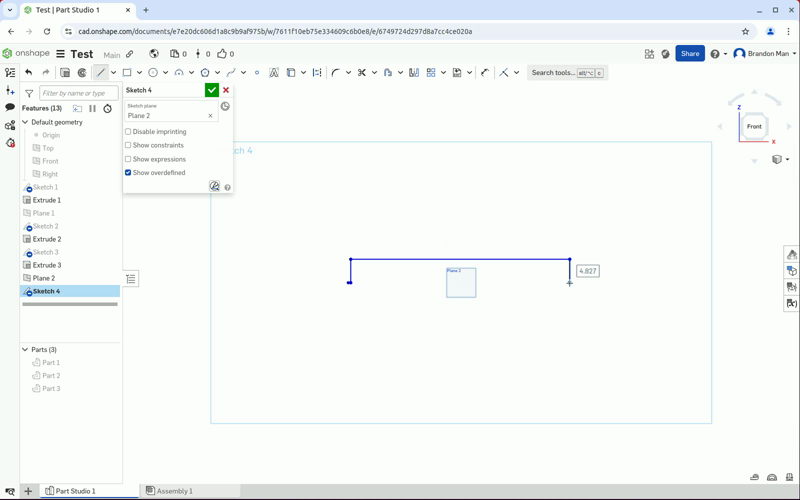
mouse_move(589, 282)
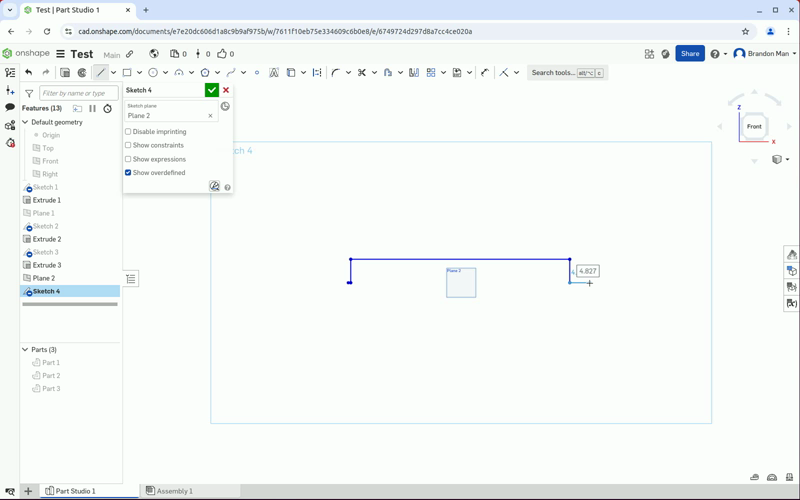
mouse_move(572, 282)
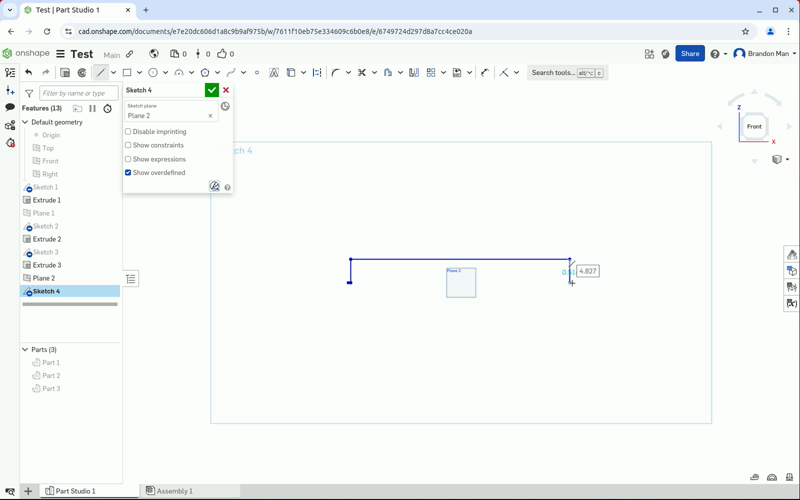
scroll(6)
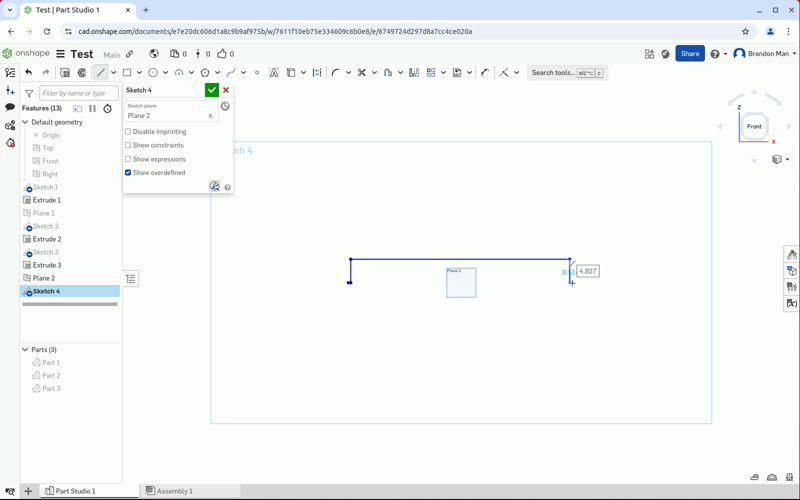
scroll(6)
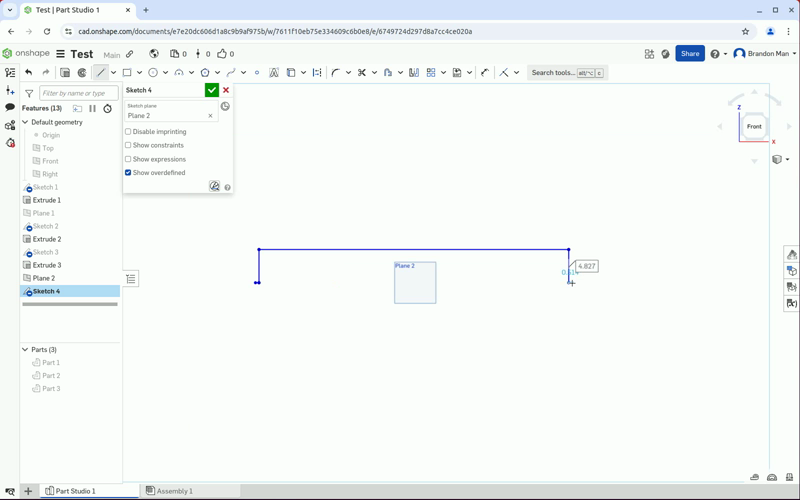
scroll(6)
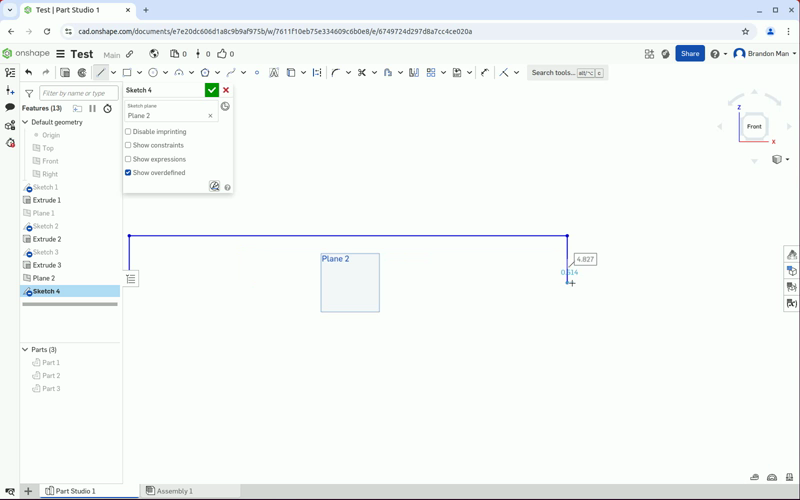
scroll(6)
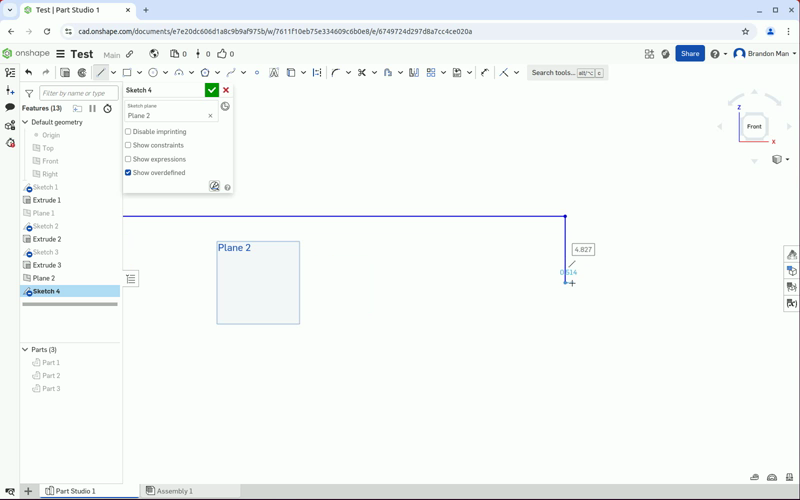
scroll(6)
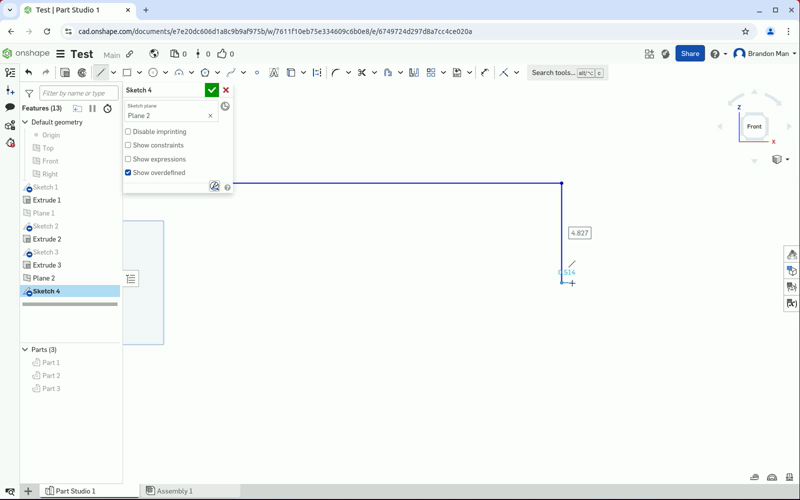
scroll(6)
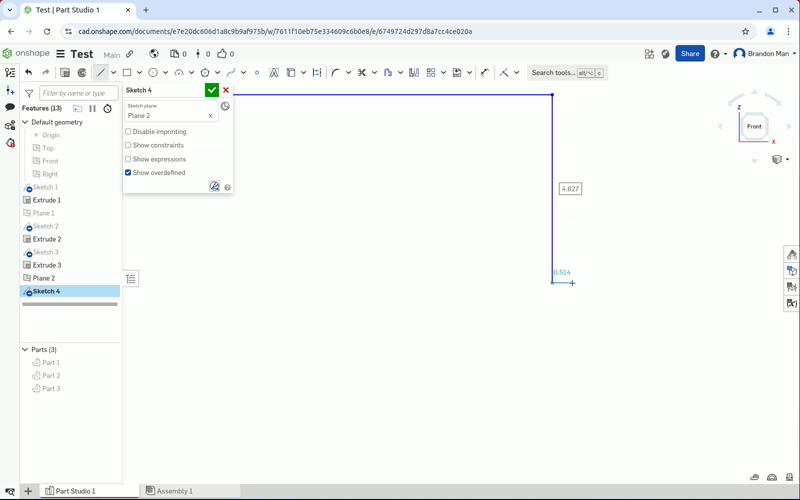
scroll(6)
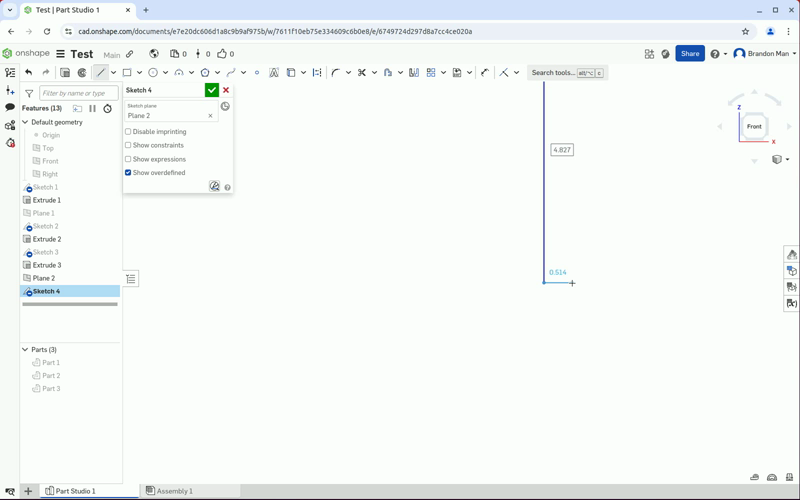
click(572, 282)
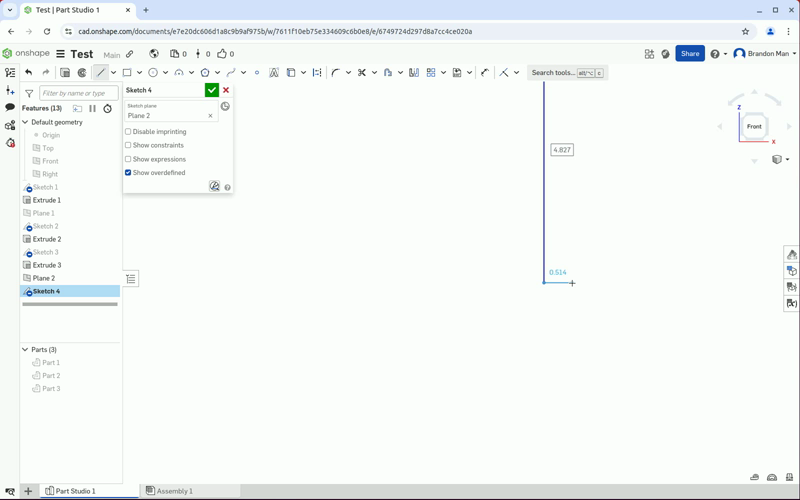
scroll(-6)
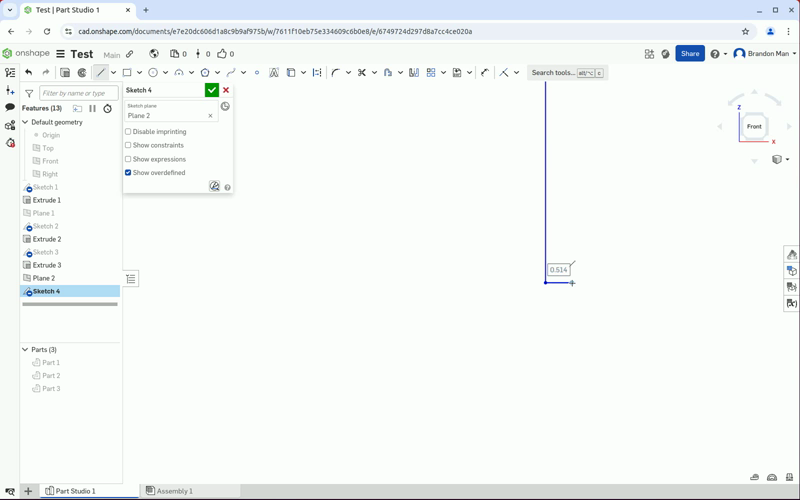
scroll(-6)
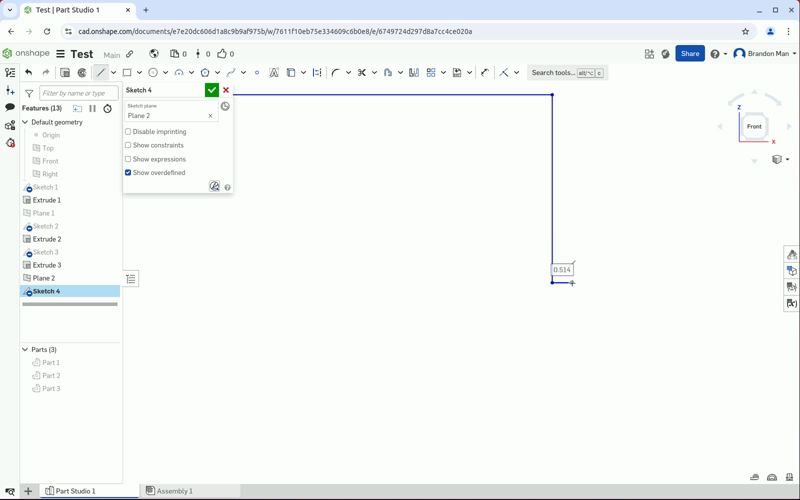
scroll(-6)
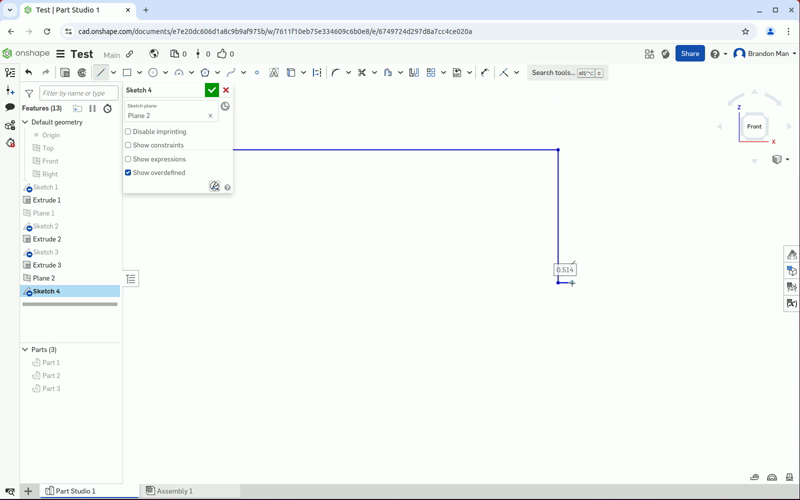
scroll(-6)
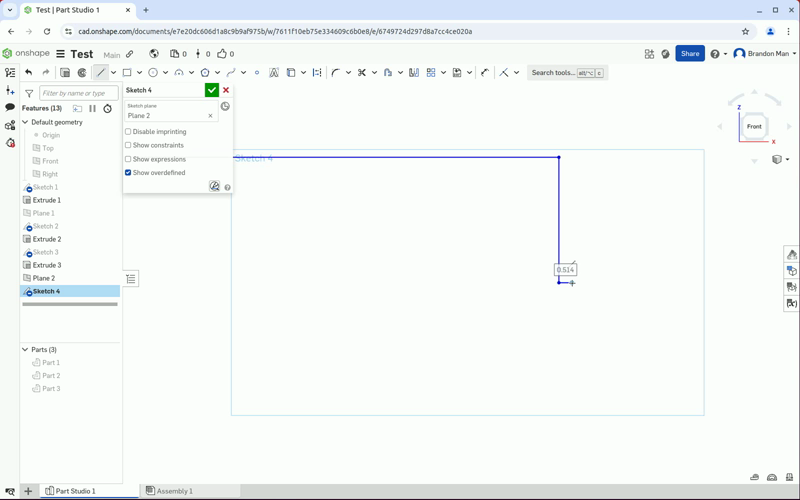
scroll(-6)
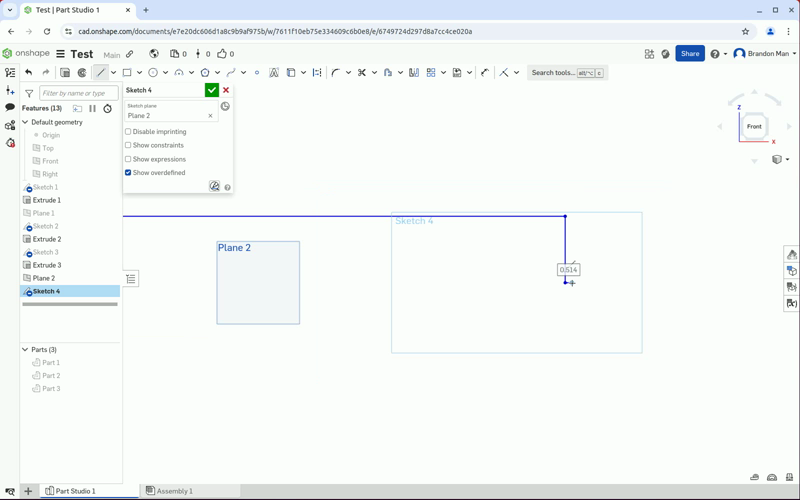
scroll(-6)
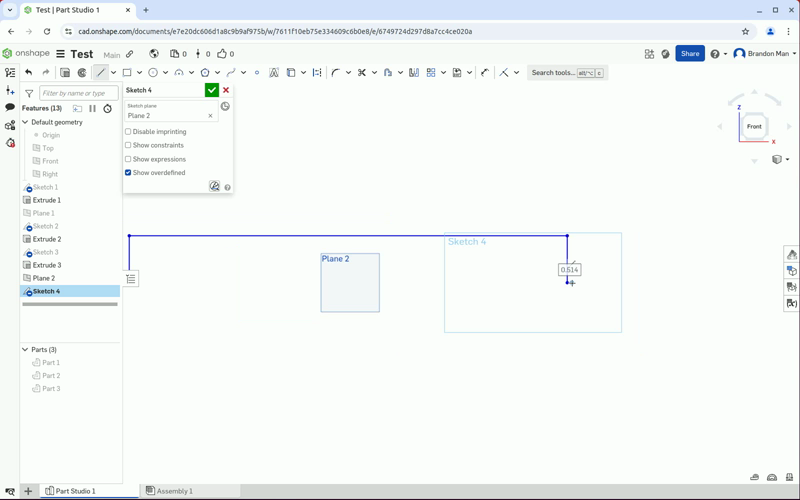
scroll(-6)
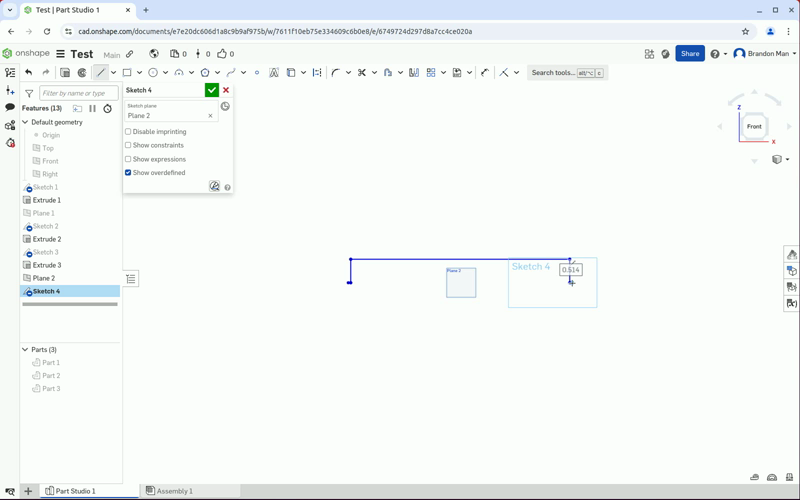
key_up(shift)
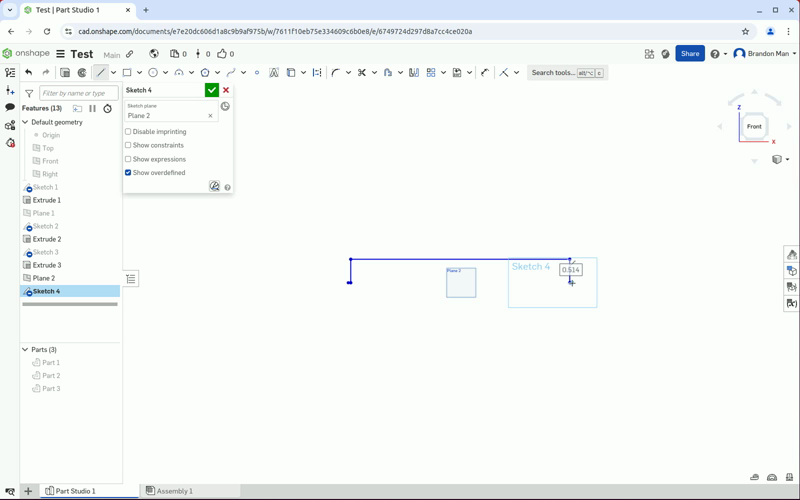
key_down(shift)
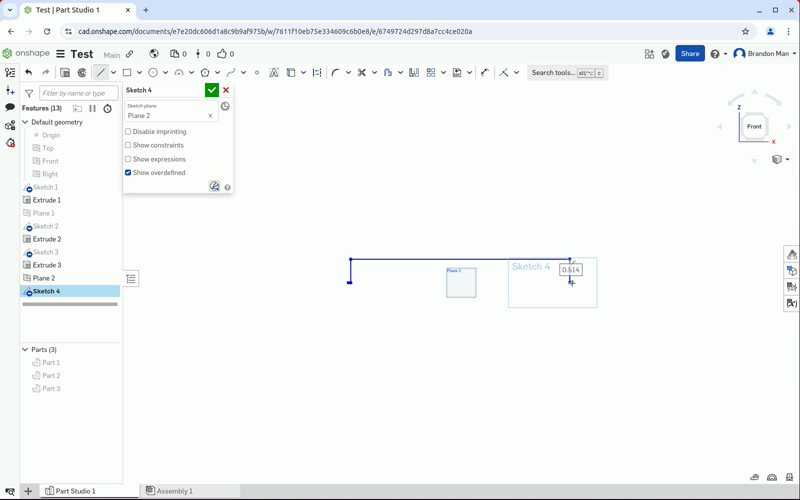
mouse_move(589, 282)
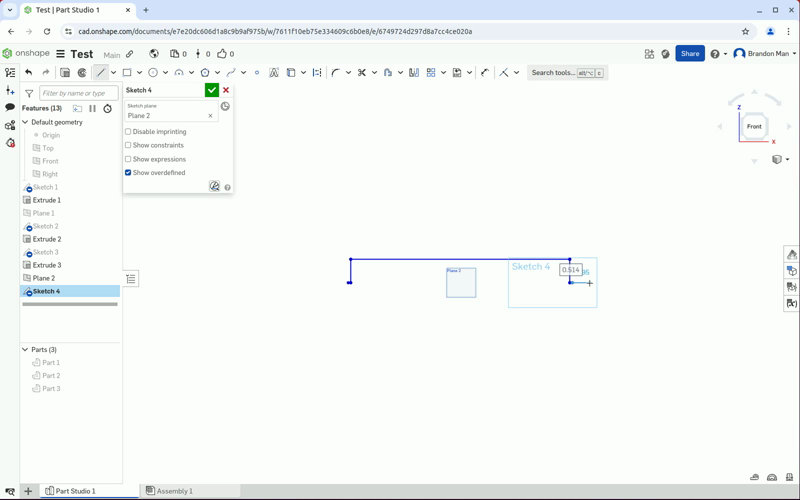
mouse_move(572, 257)
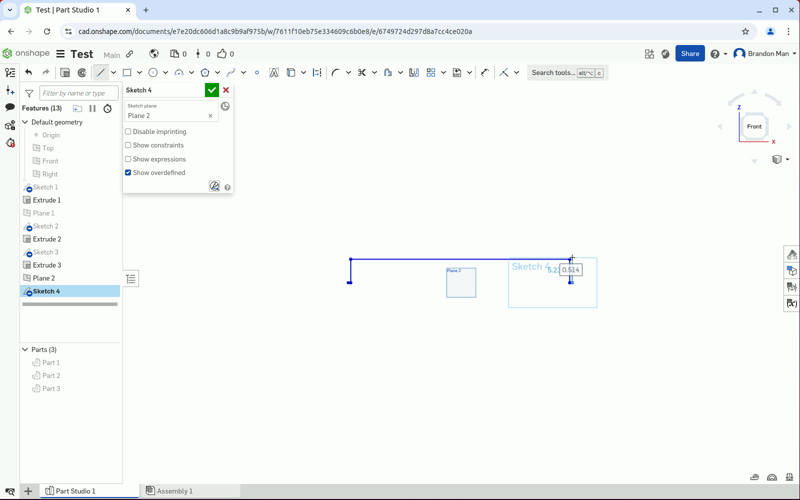
scroll(6)
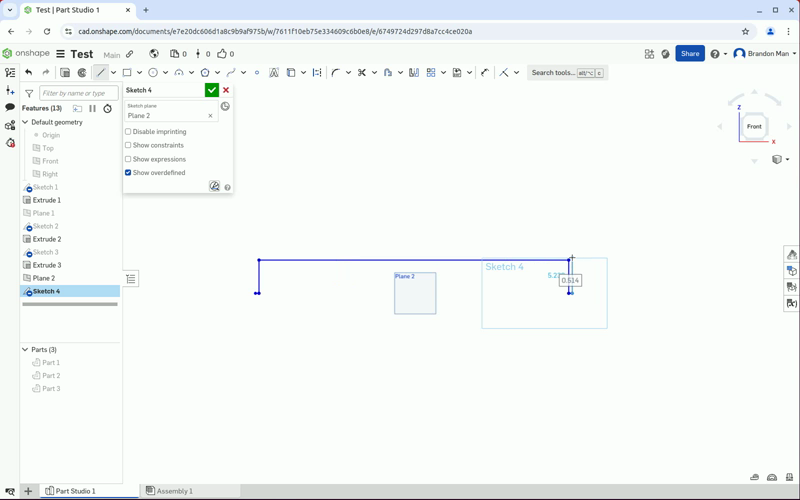
scroll(6)
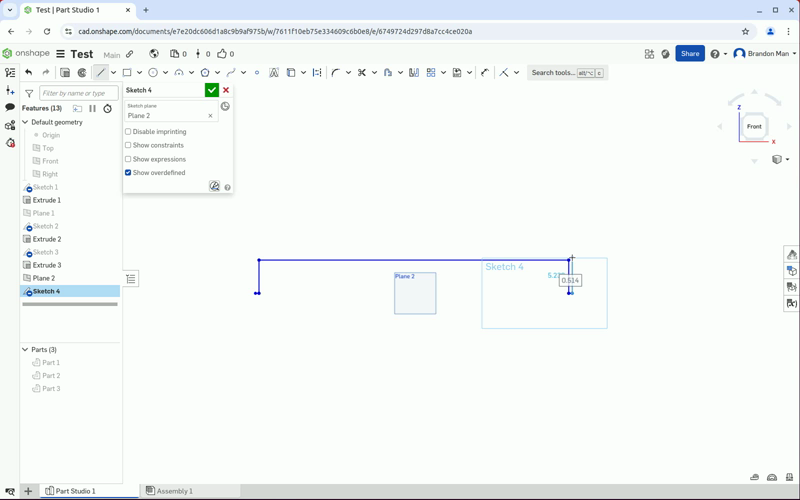
scroll(6)
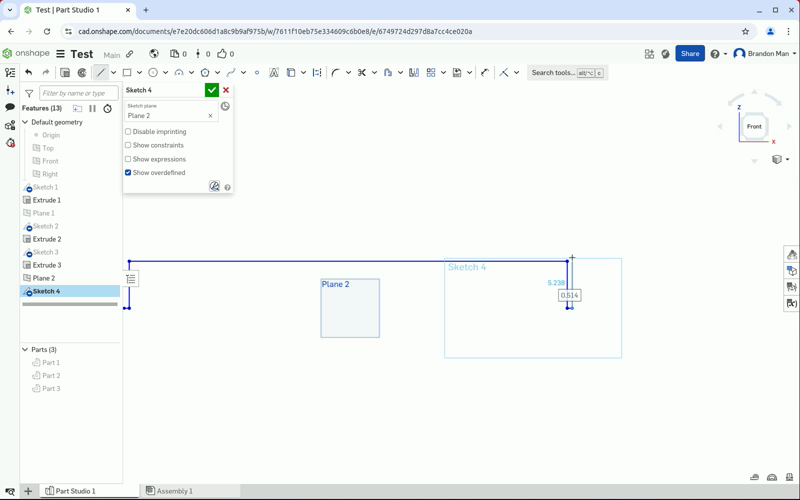
scroll(6)
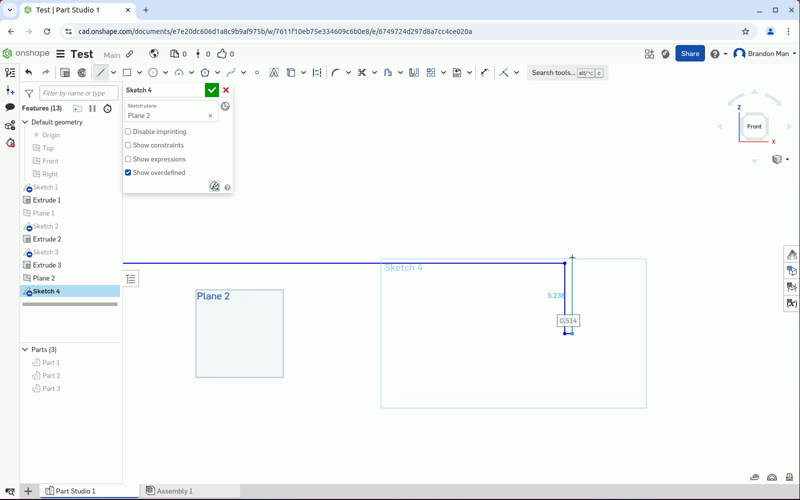
scroll(6)
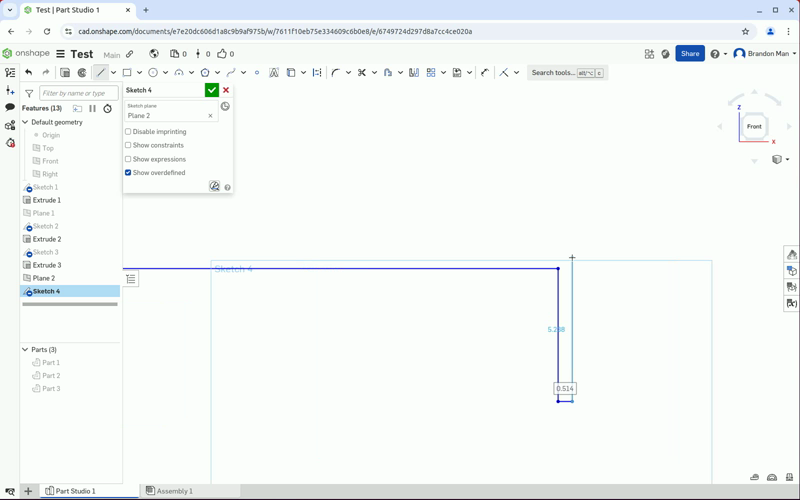
scroll(6)
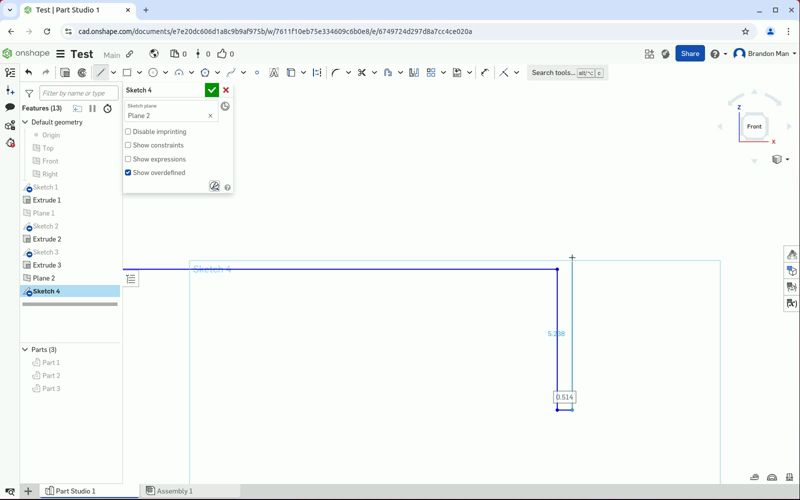
scroll(6)
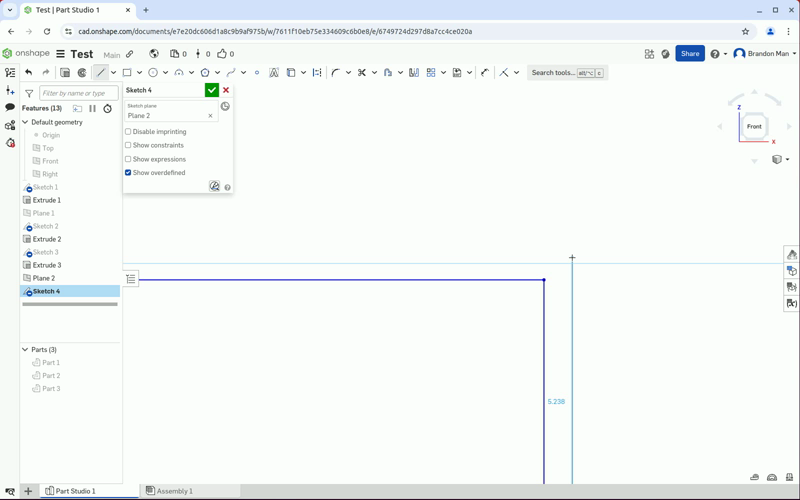
click(572, 257)
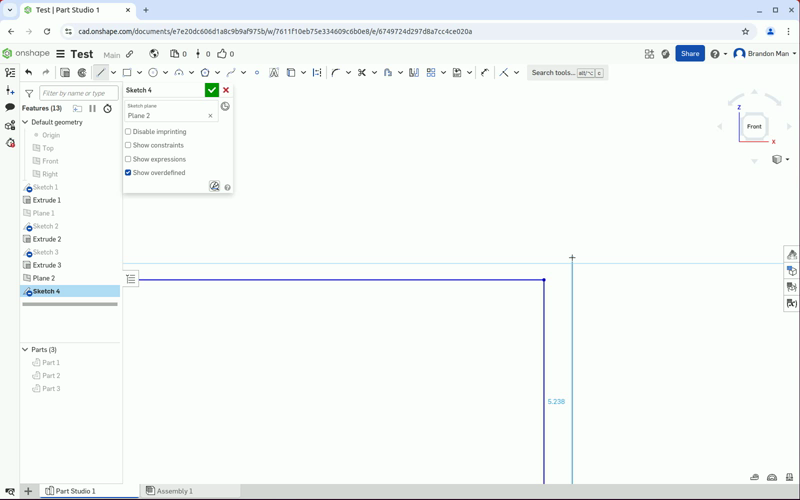
scroll(-6)
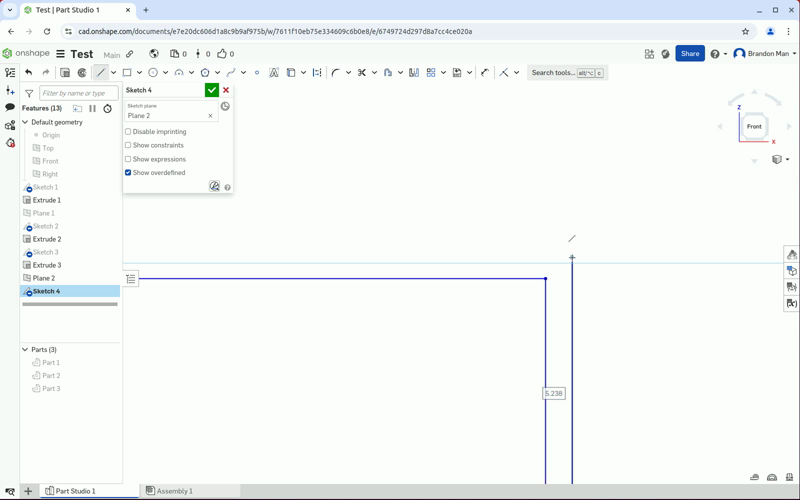
scroll(-6)
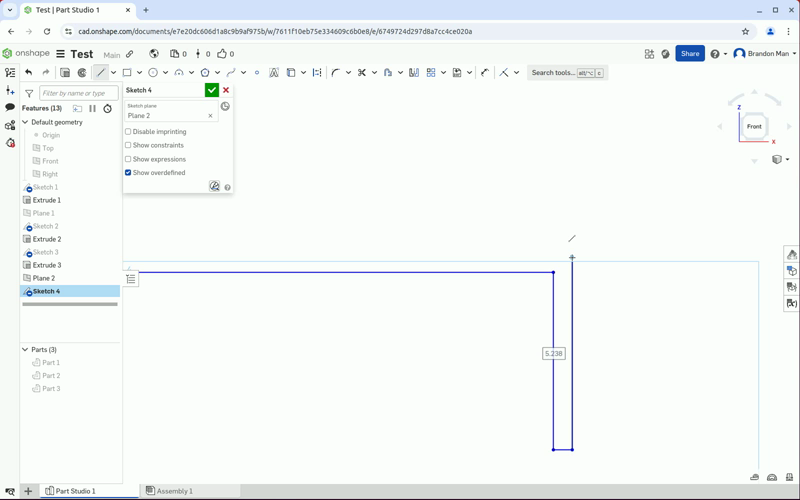
scroll(-6)
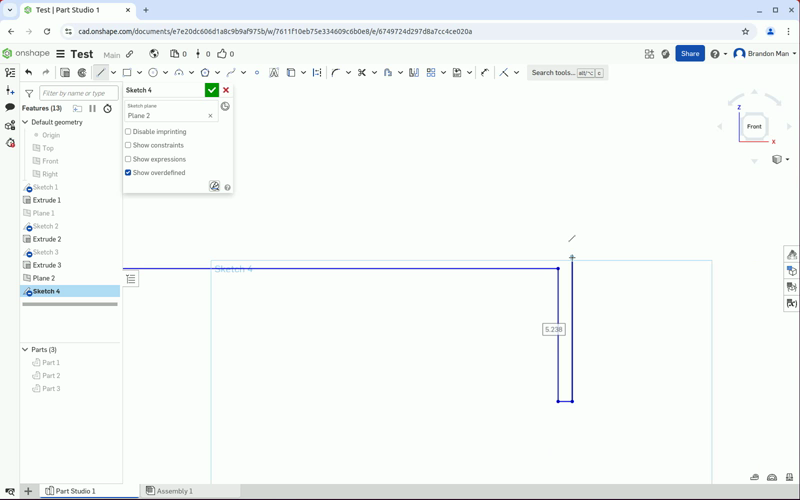
scroll(-6)
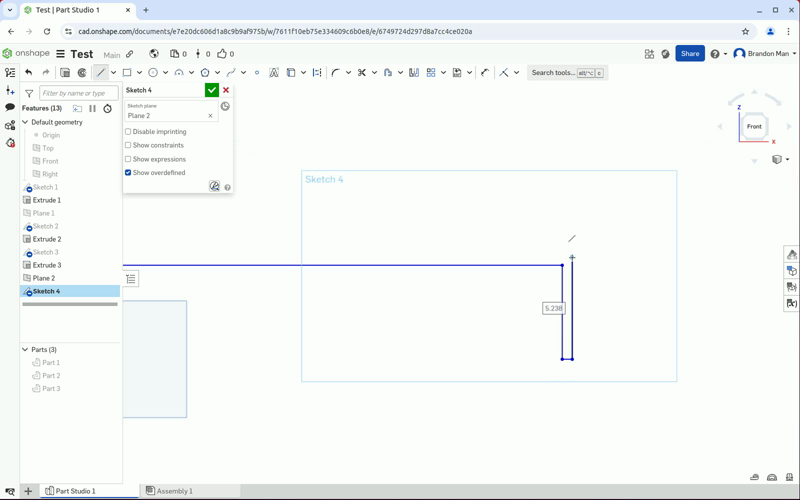
scroll(-6)
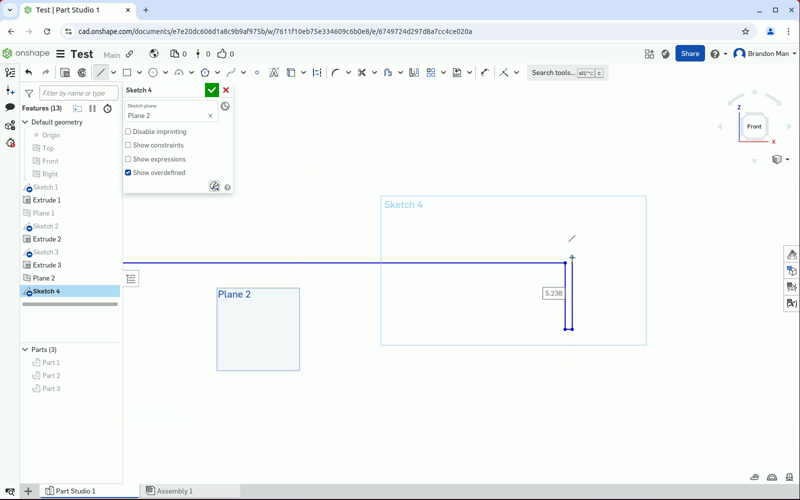
scroll(-6)
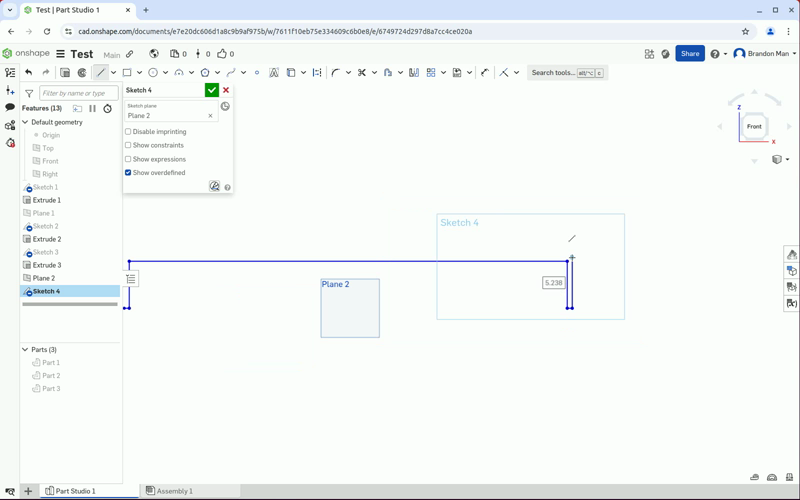
scroll(-6)
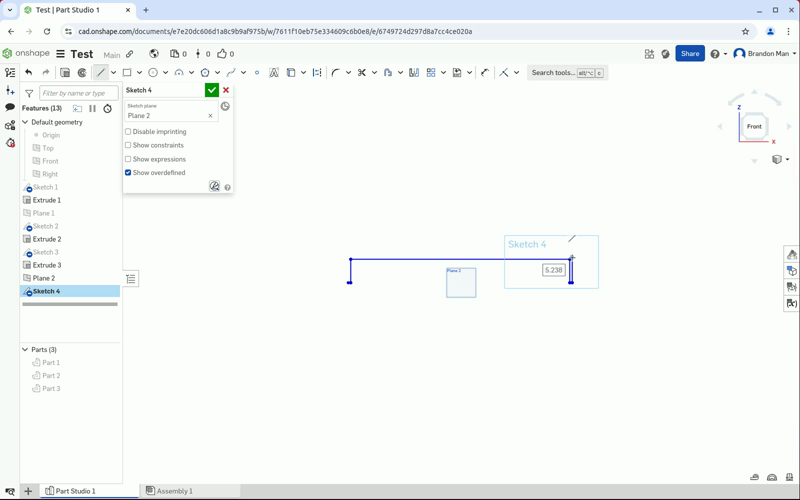
key_up(shift)
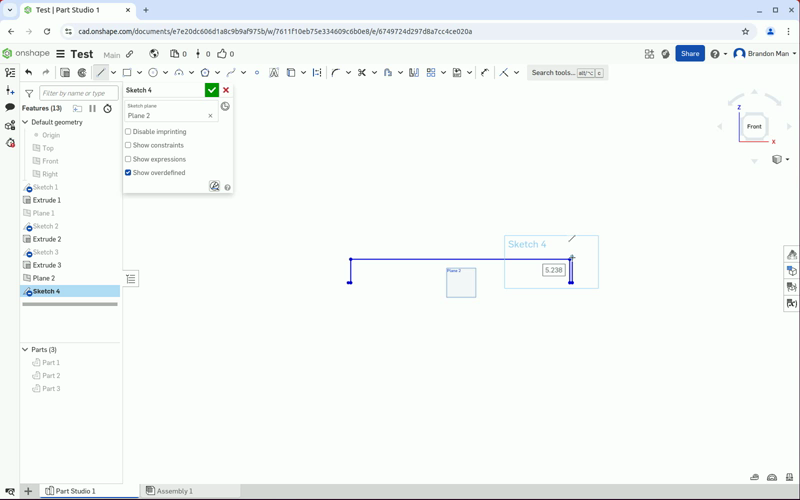
key_down(shift)
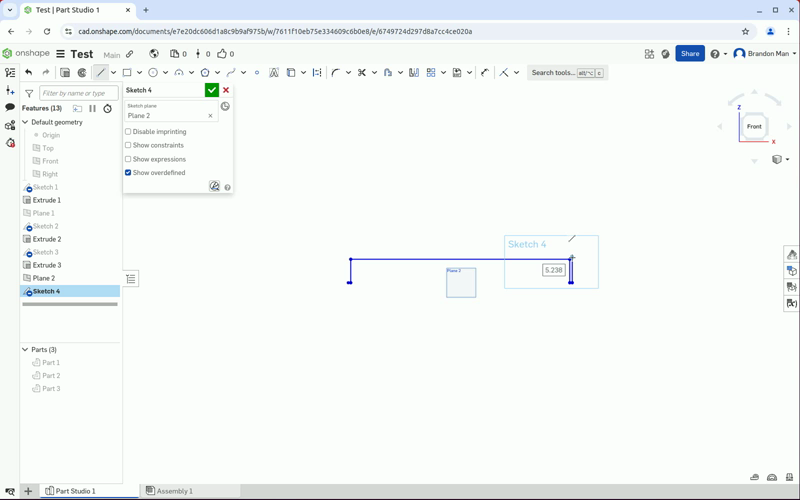
mouse_move(348, 257)
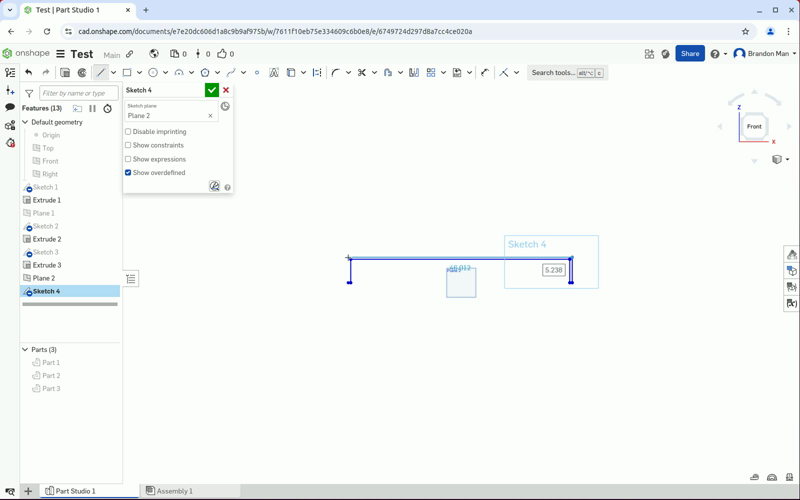
scroll(6)
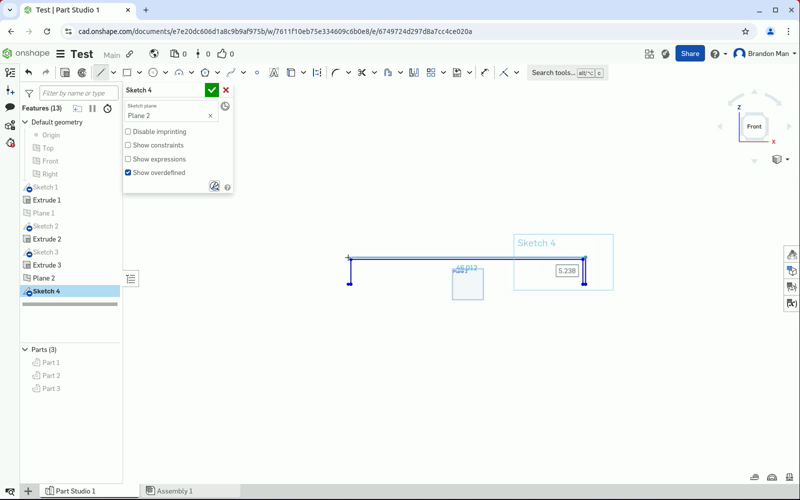
scroll(6)
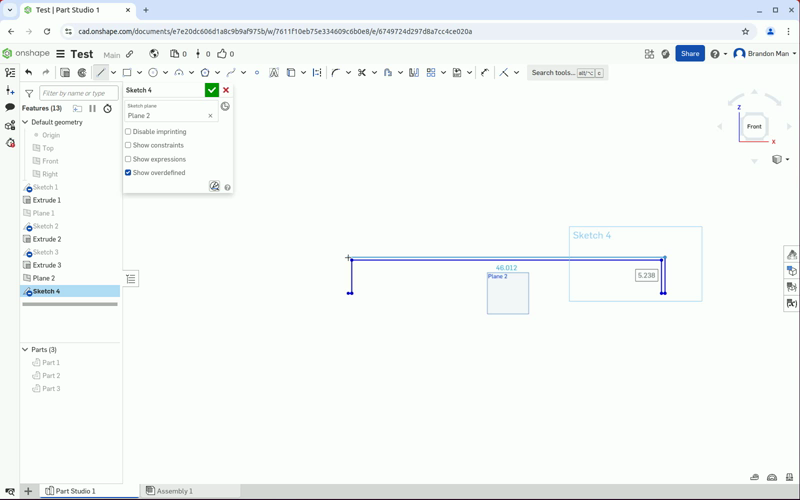
scroll(6)
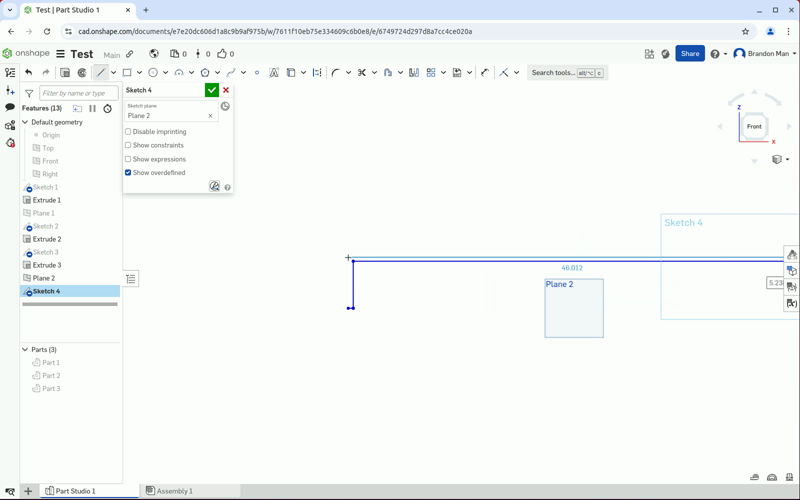
scroll(6)
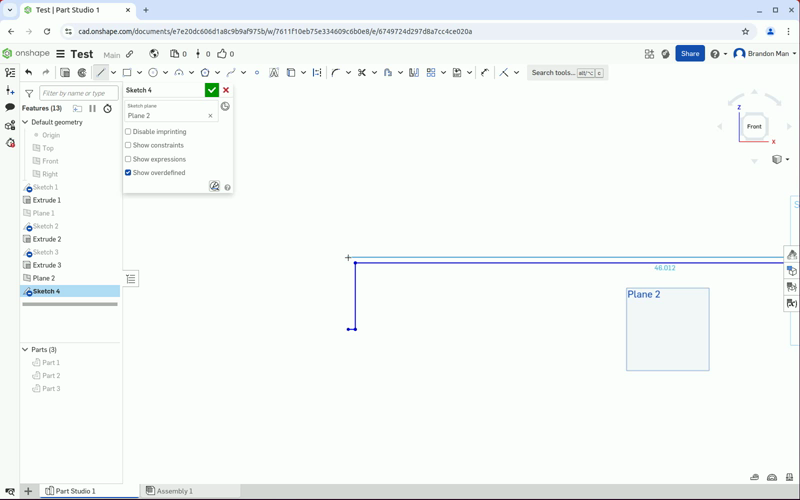
scroll(6)
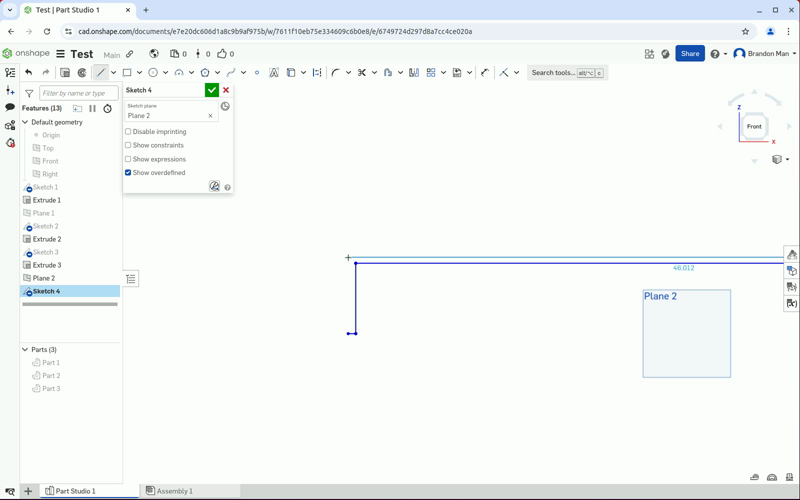
scroll(6)
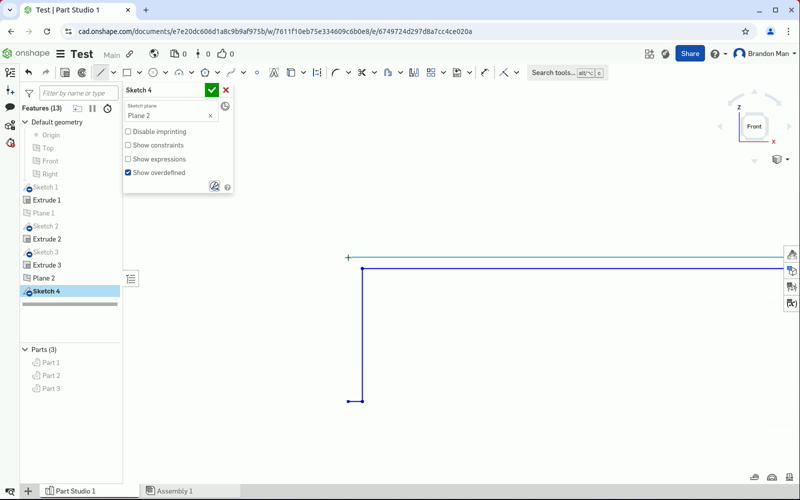
scroll(6)
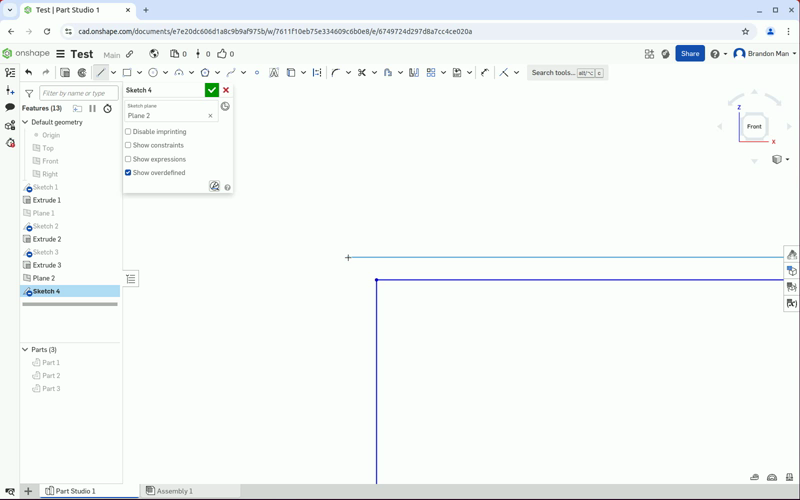
click(348, 257)
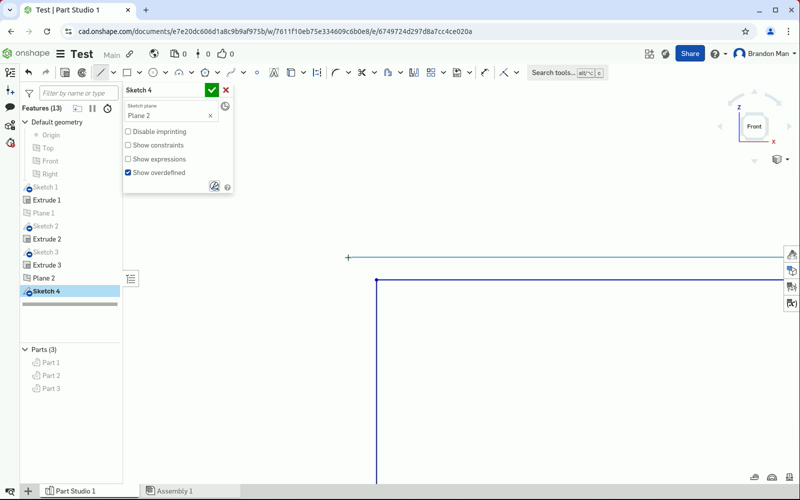
scroll(-6)
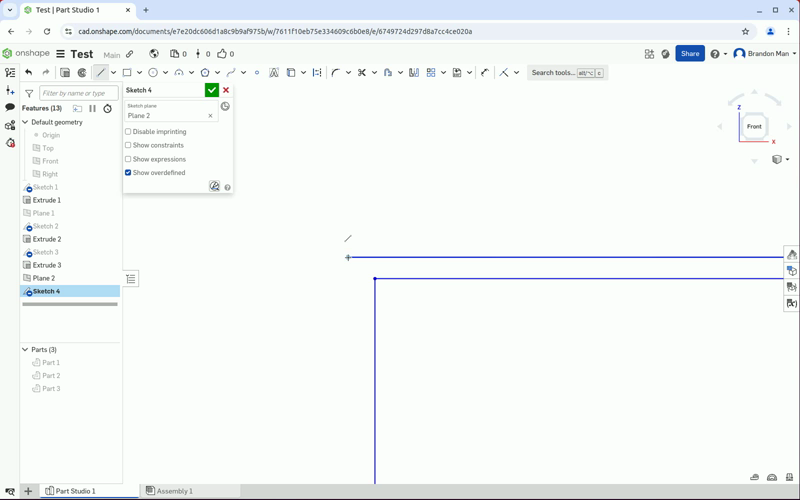
scroll(-6)
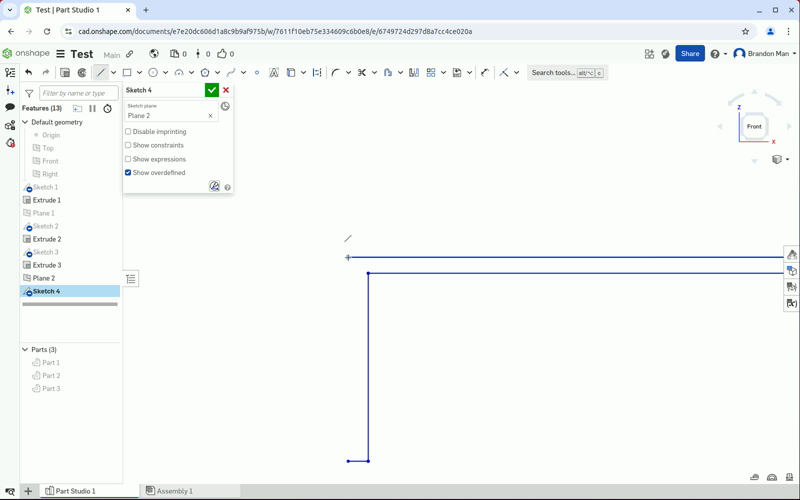
scroll(-6)
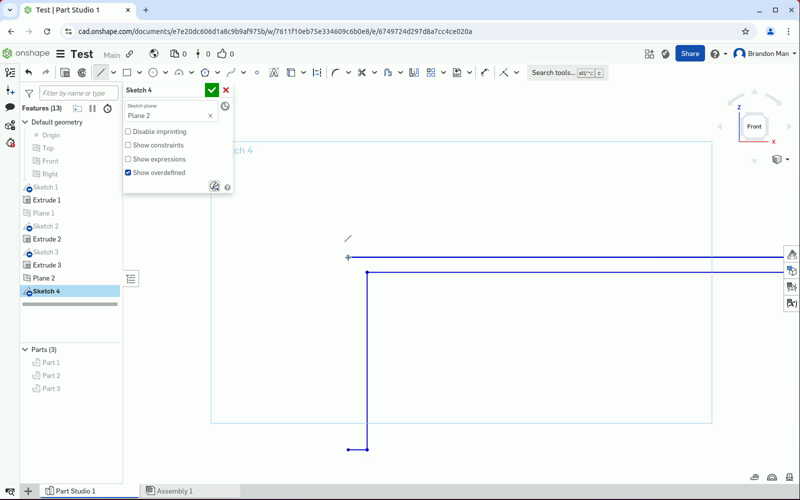
scroll(-6)
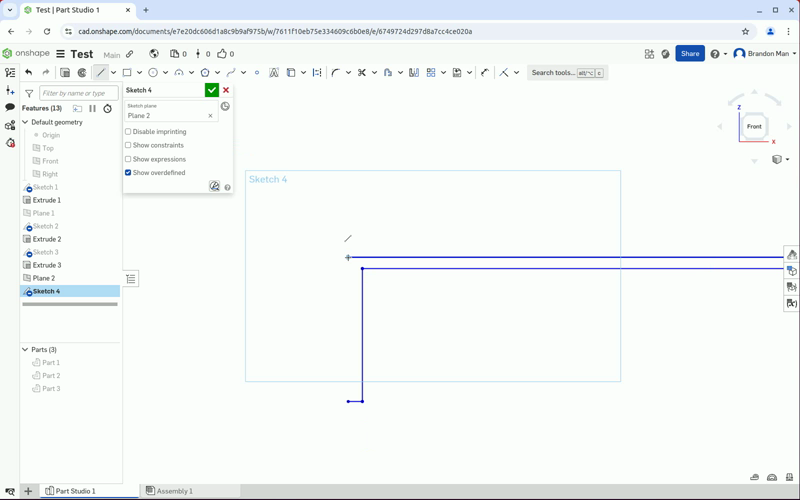
scroll(-6)
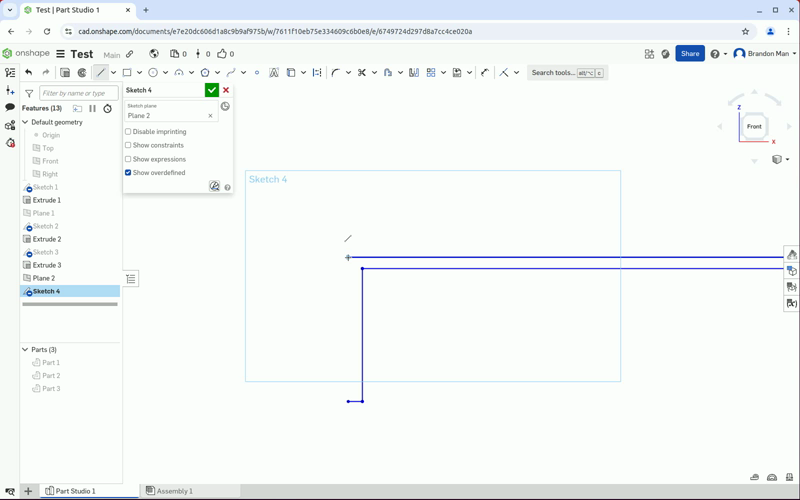
scroll(-6)
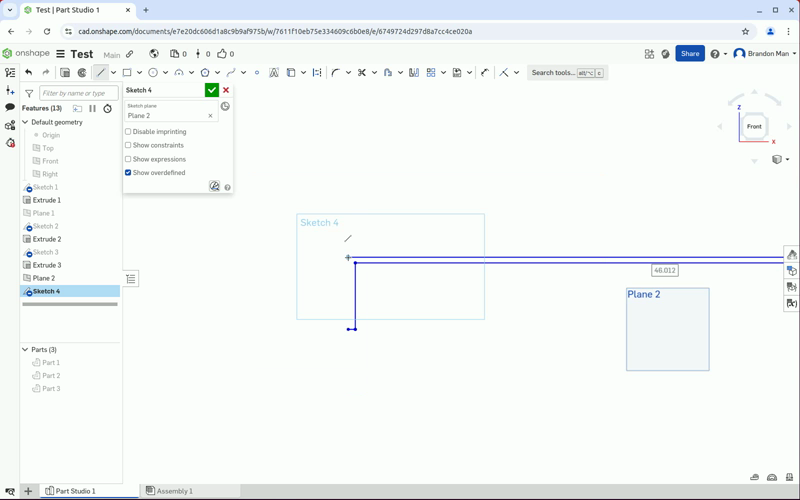
scroll(-6)
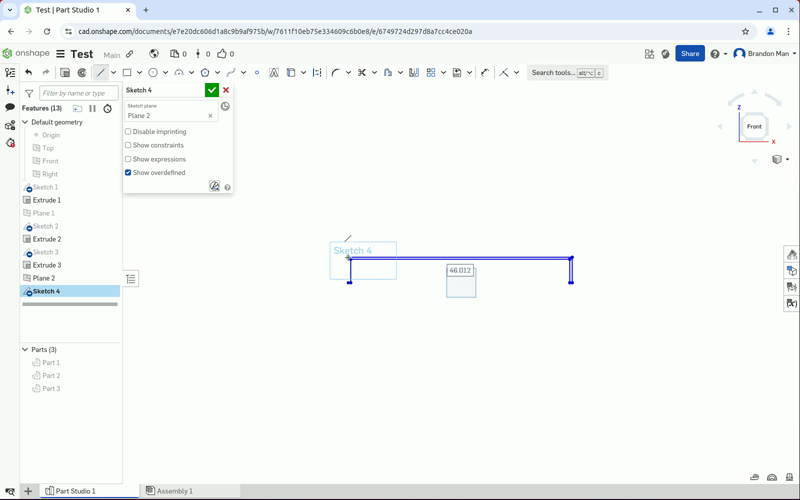
key_up(shift)
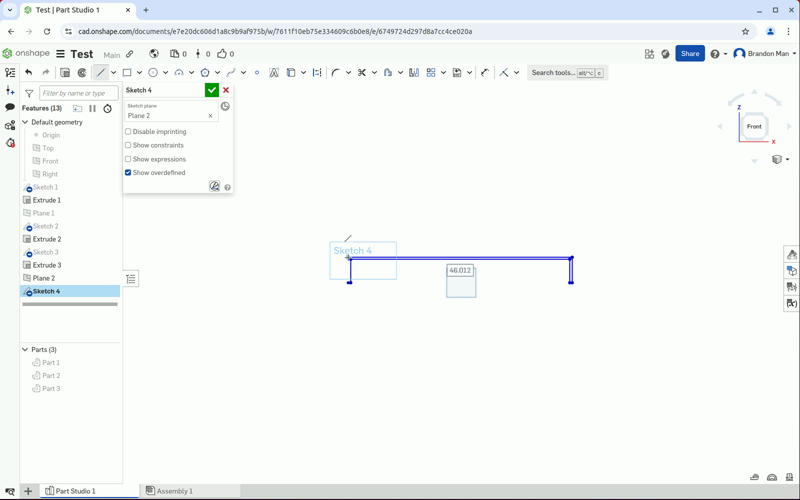
mouse_move(378, 257)
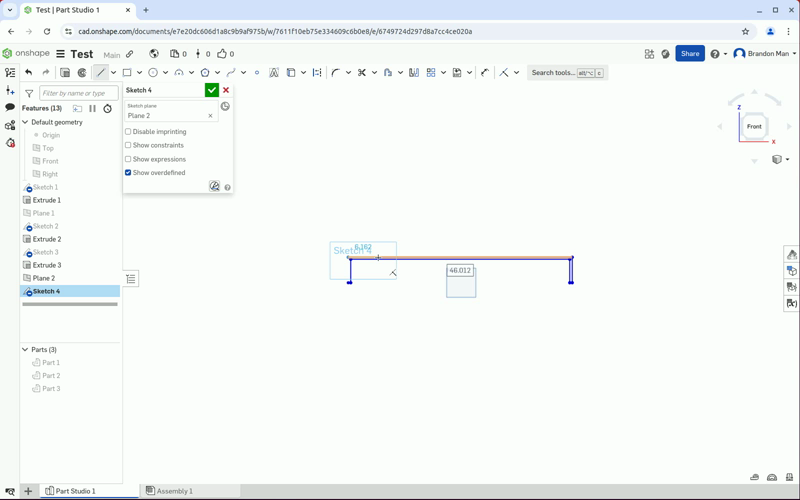
key_down(shift)
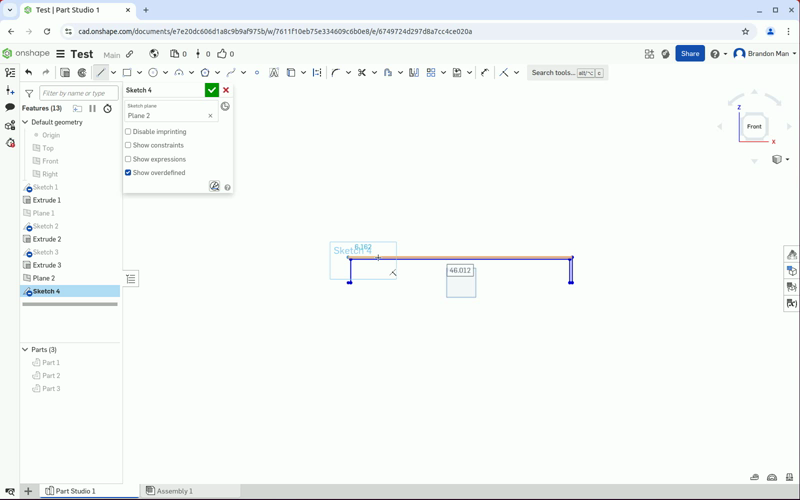
mouse_move(348, 282)
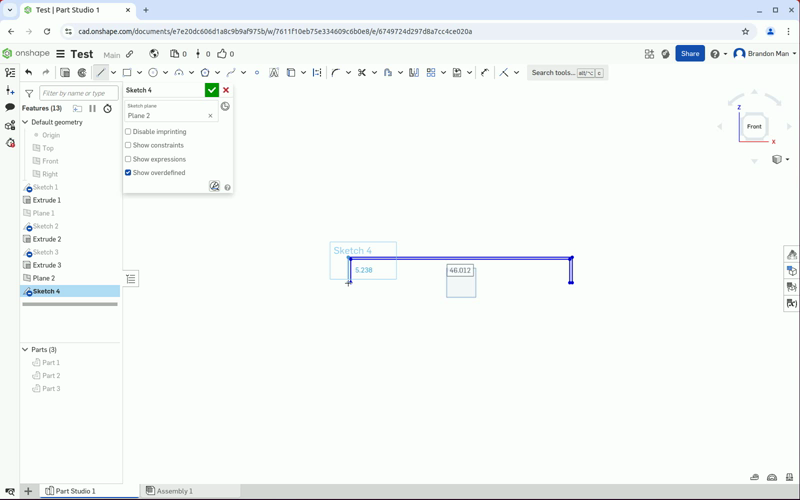
scroll(6)
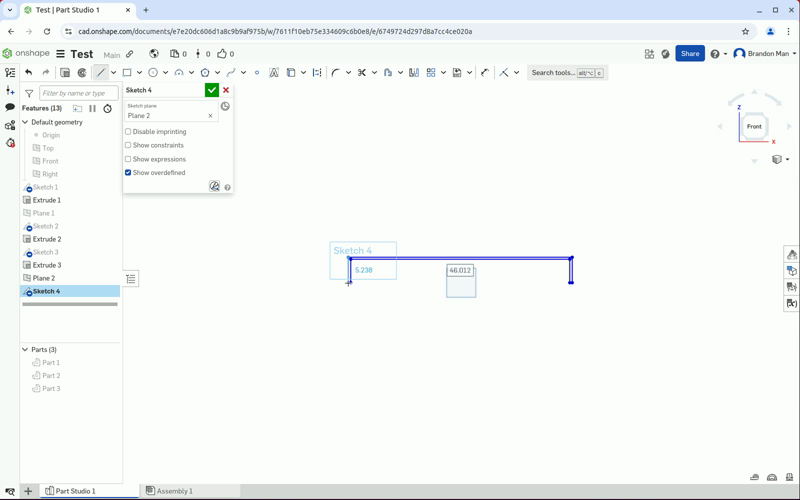
scroll(6)
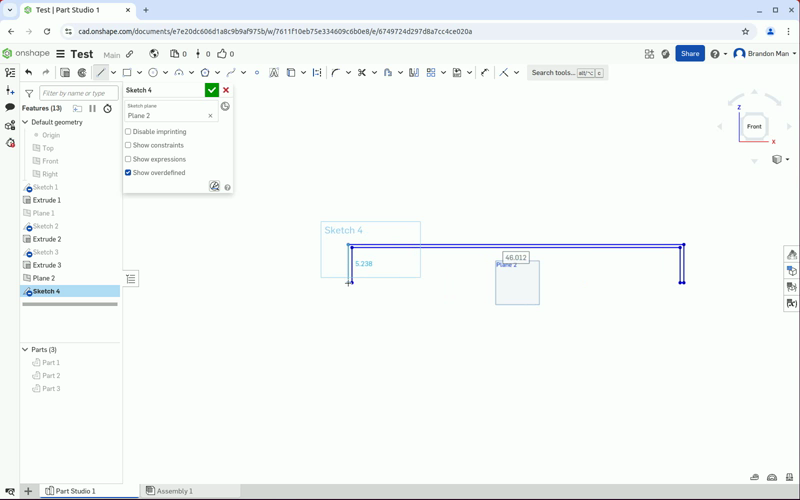
scroll(6)
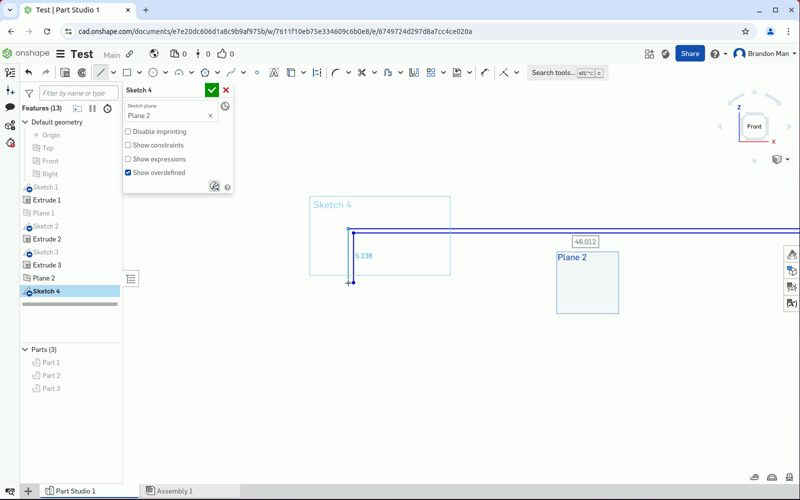
scroll(6)
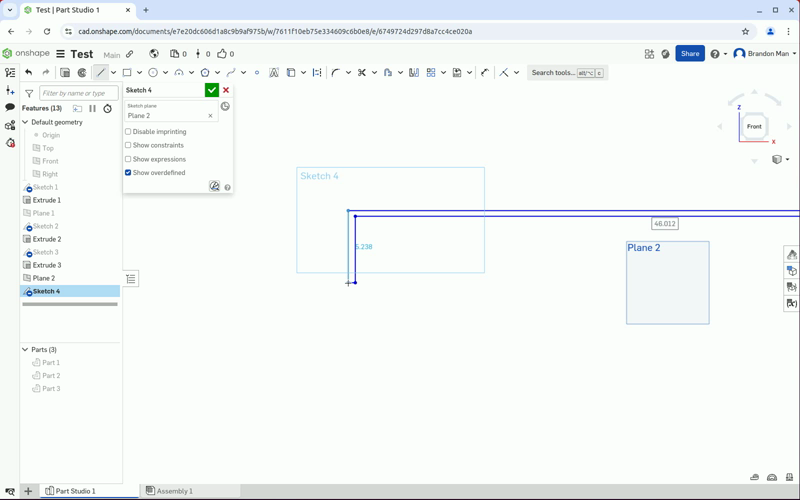
scroll(6)
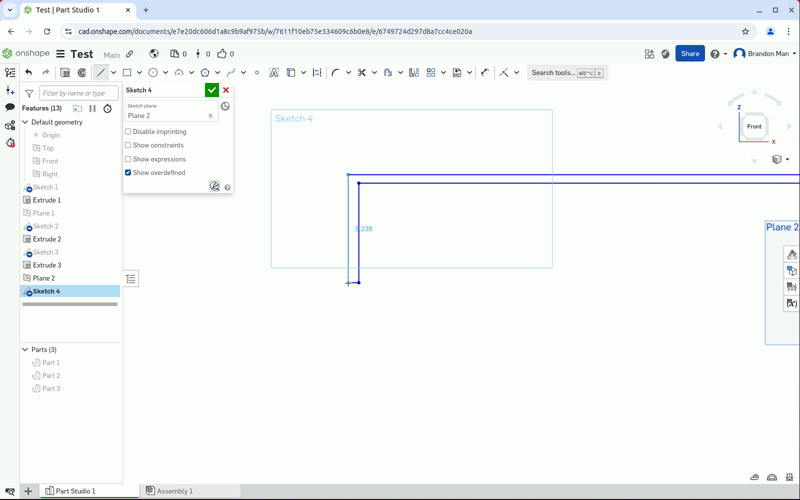
scroll(6)
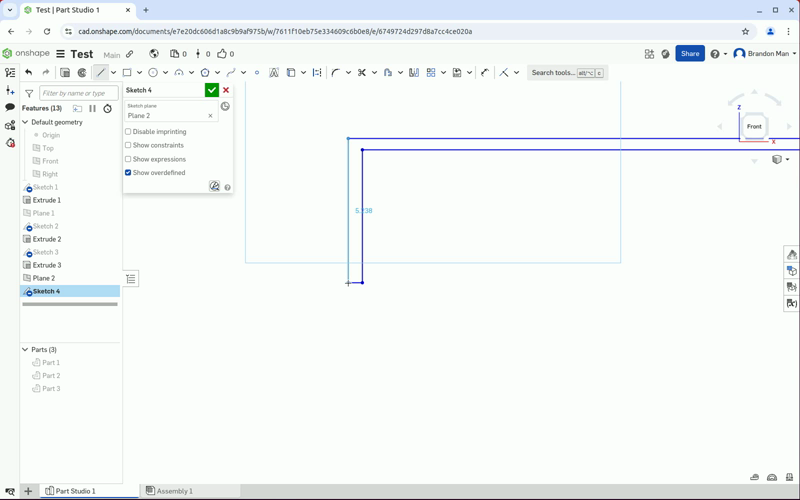
scroll(6)
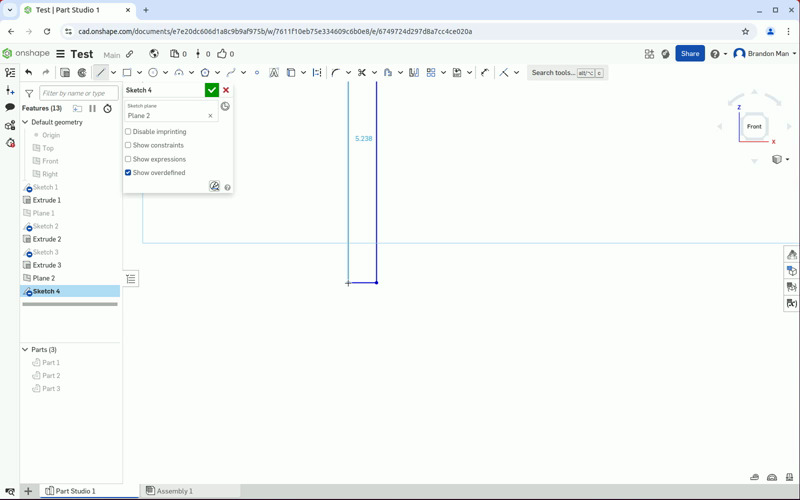
key_up(shift)
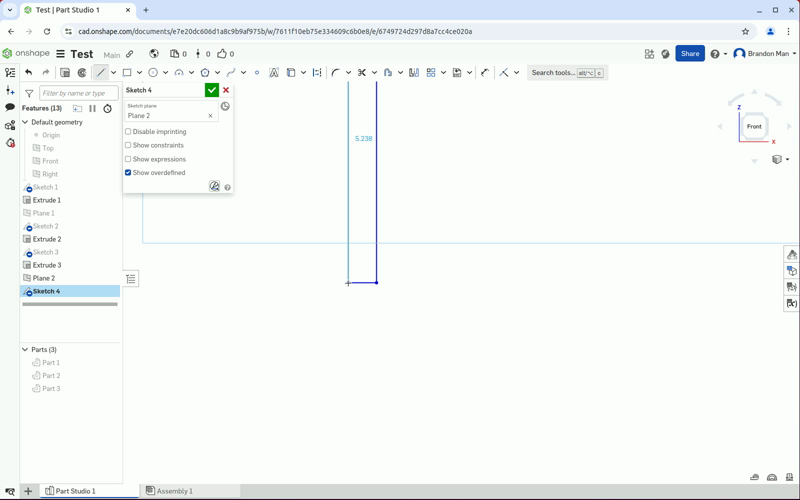
click(348, 282)
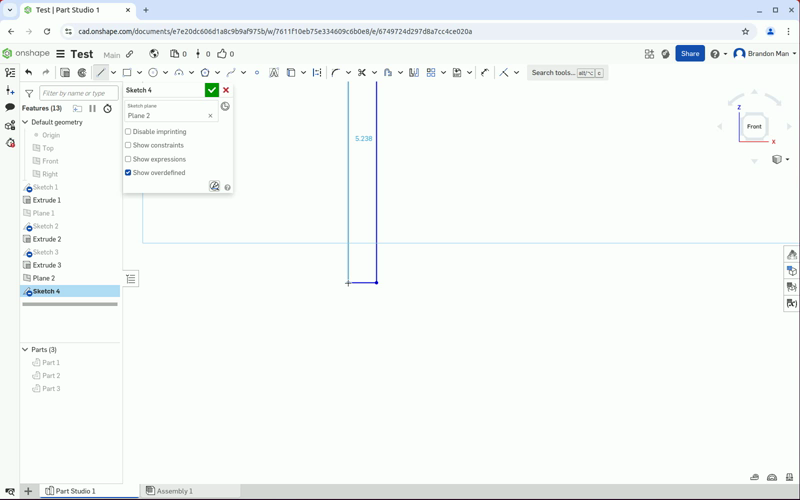
scroll(-6)
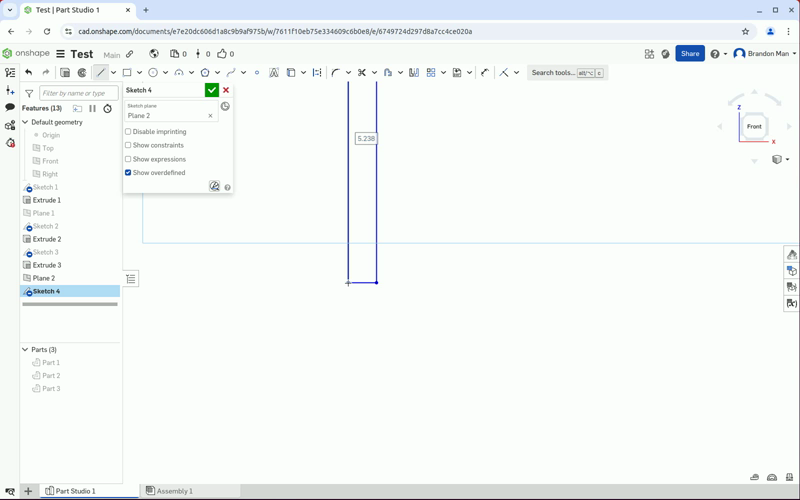
scroll(-6)
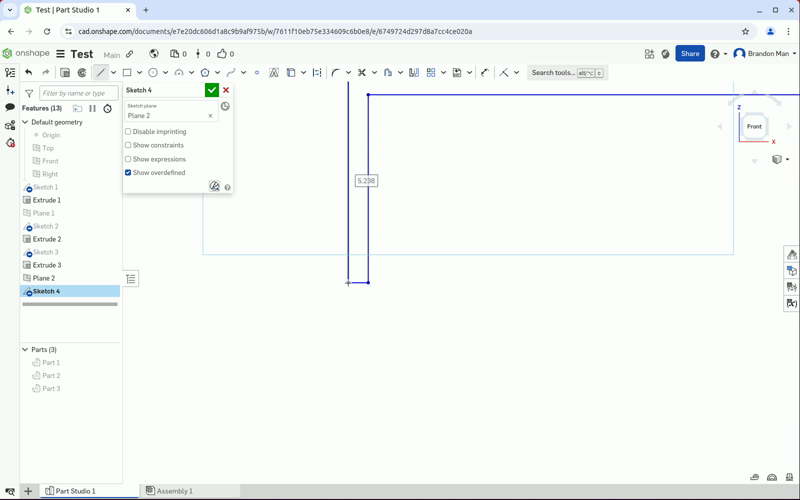
scroll(-6)
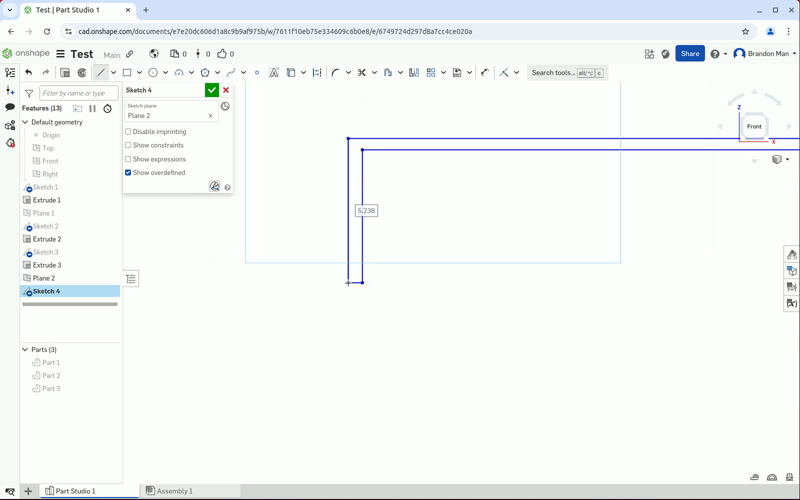
scroll(-6)
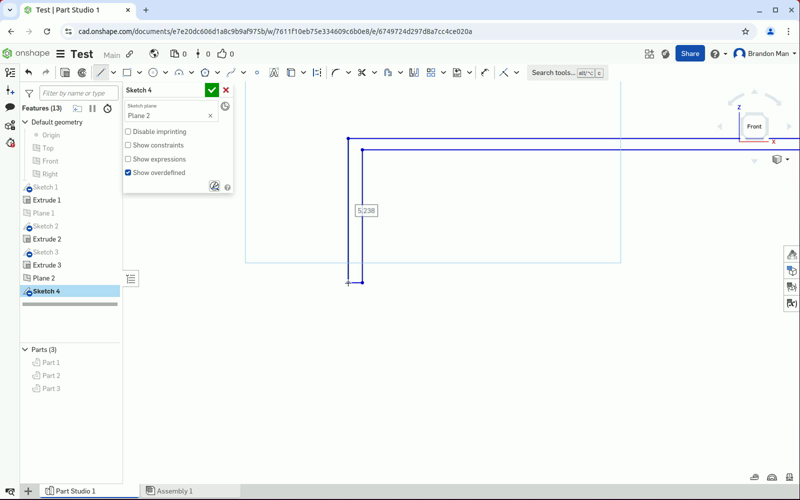
scroll(-6)
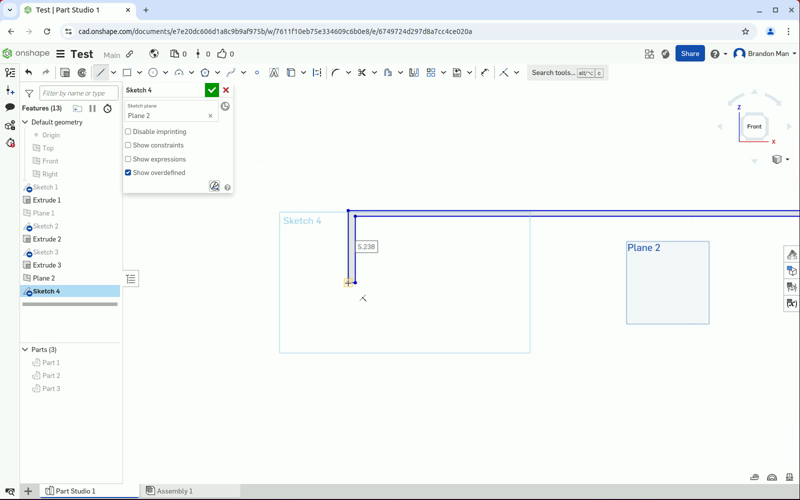
scroll(-6)
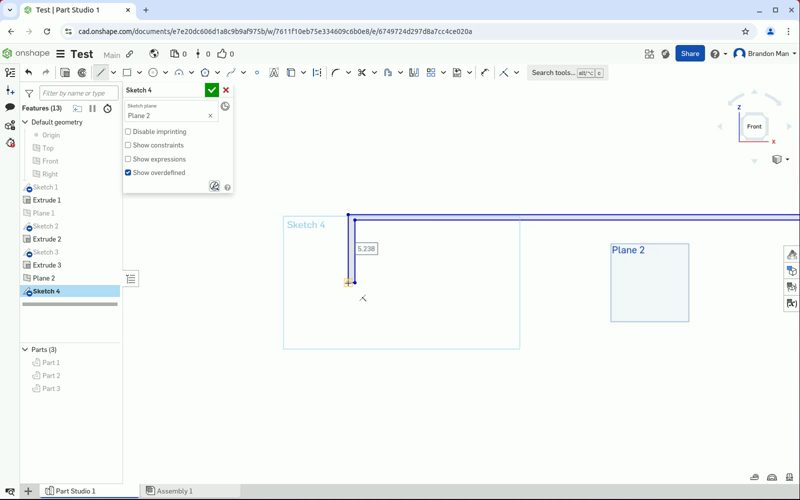
scroll(-6)
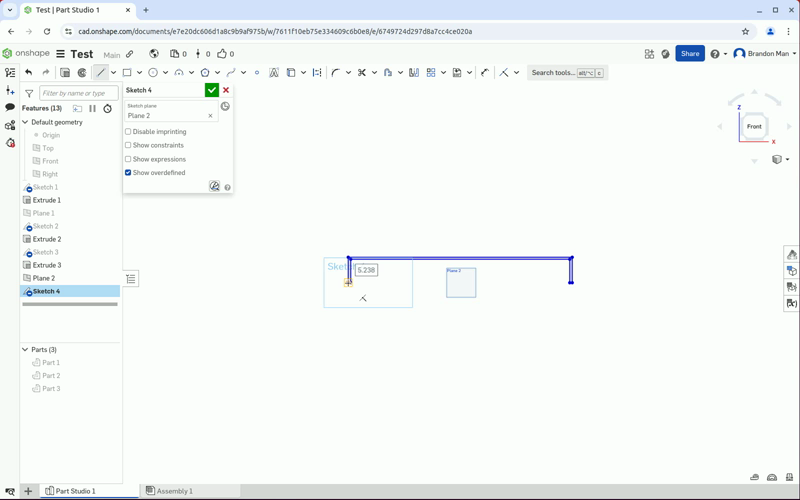
key(esc)
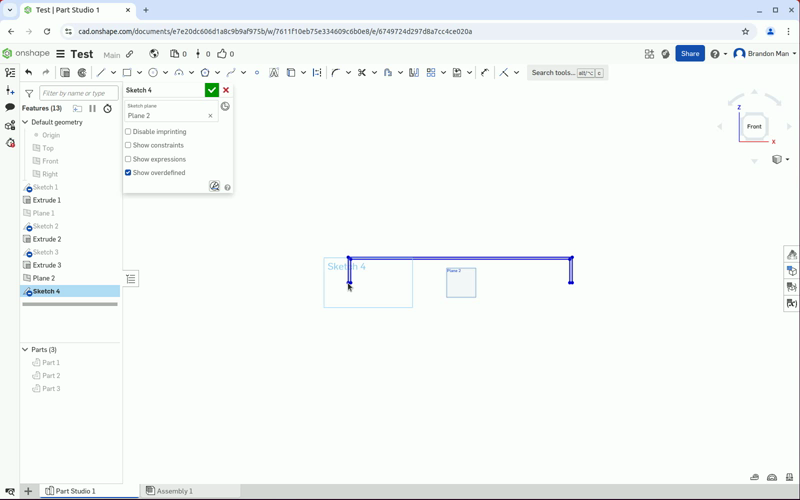
mouse_move(404, 257)
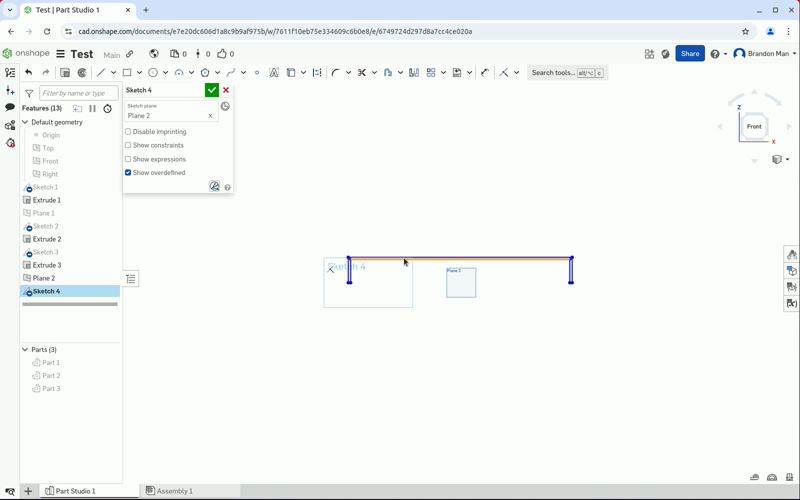
scroll(6)
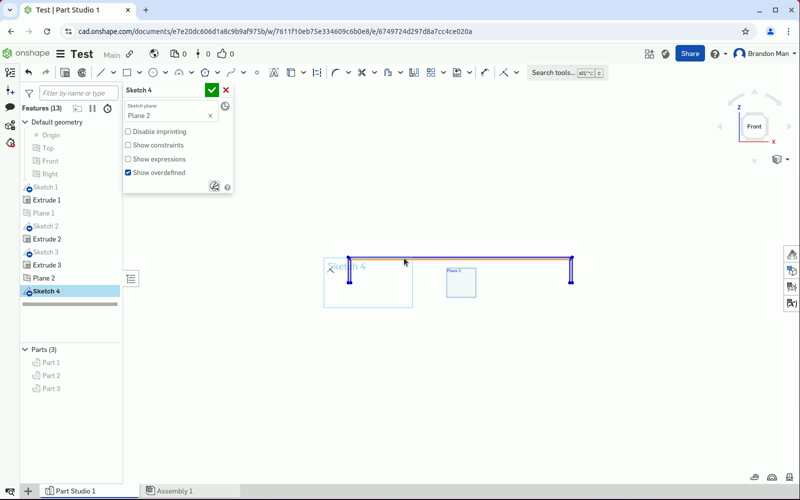
scroll(6)
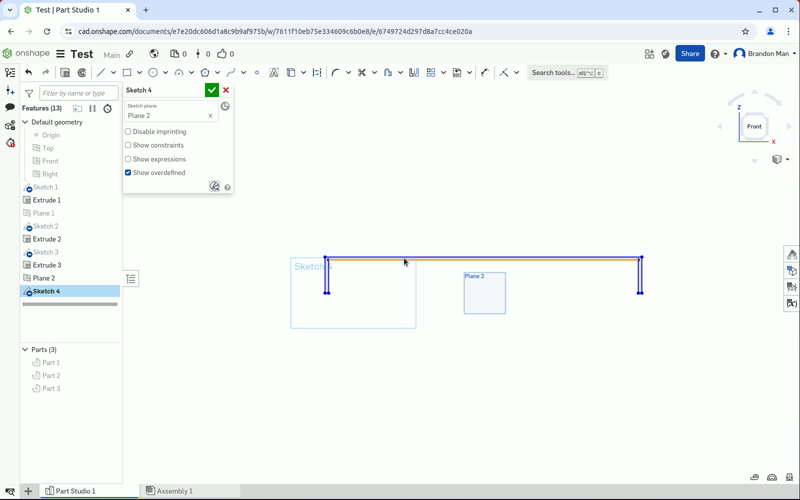
scroll(6)
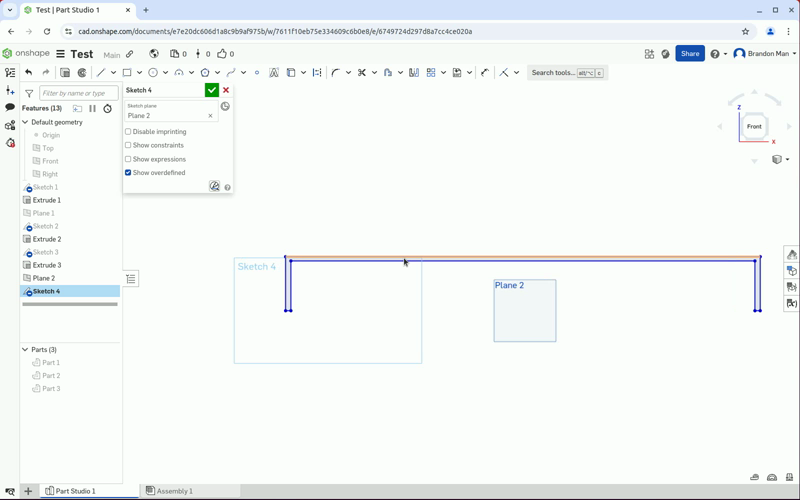
scroll(6)
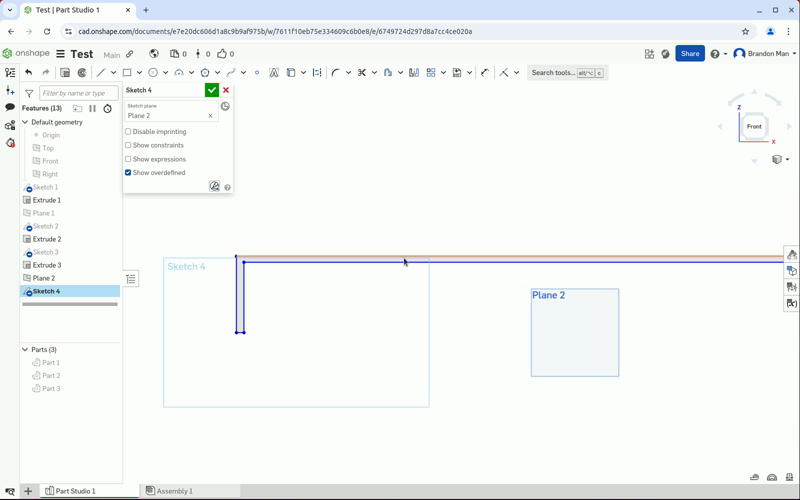
scroll(6)
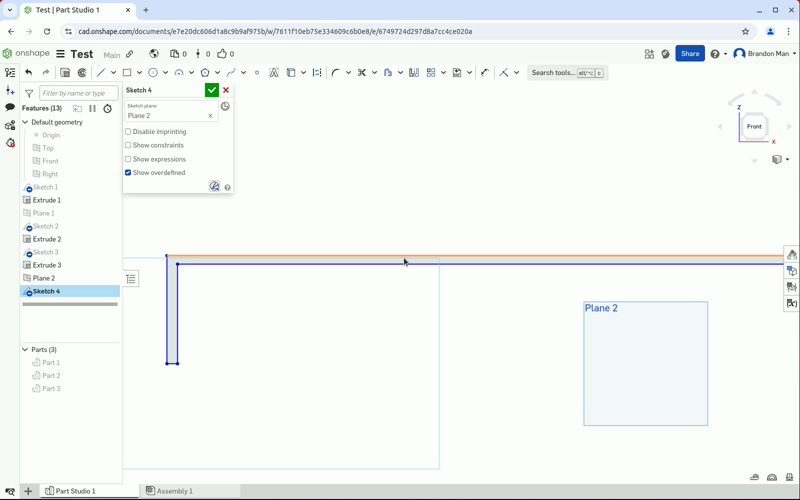
scroll(6)
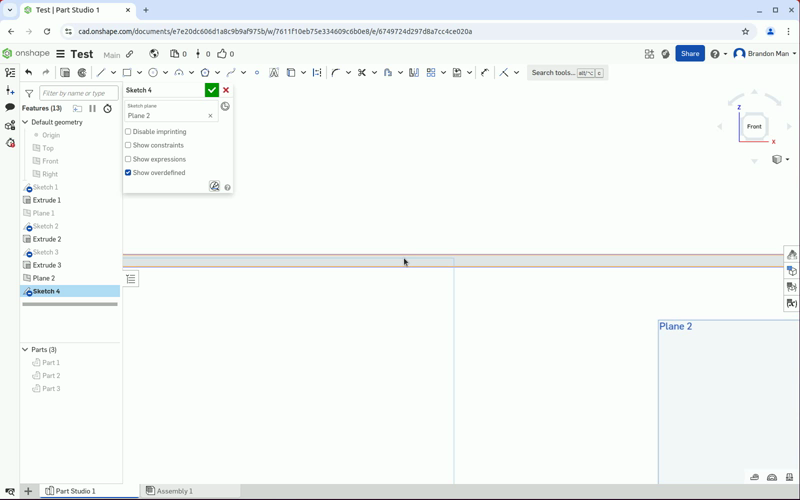
scroll(6)
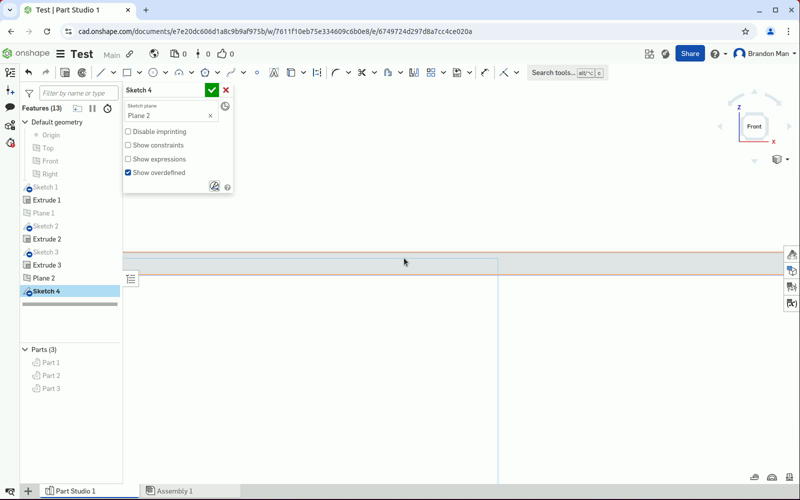
click(404, 257)
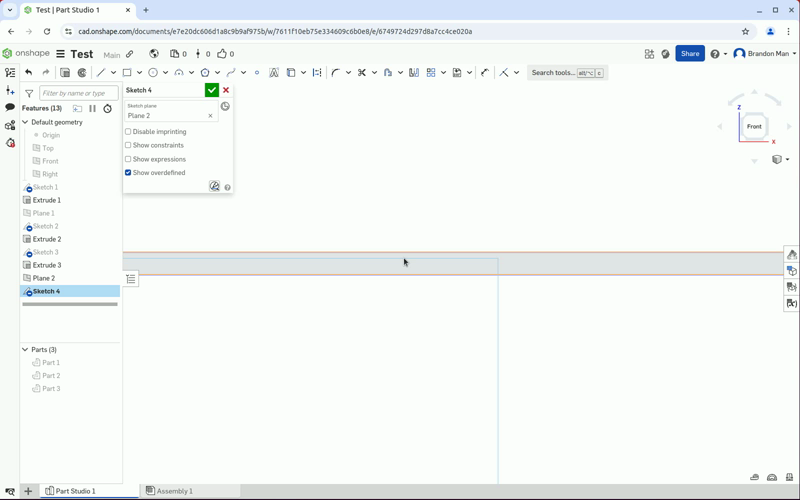
scroll(-6)
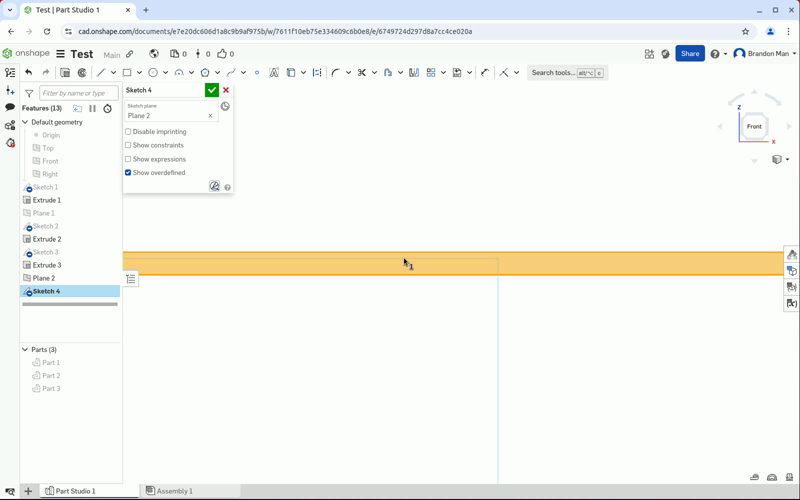
scroll(-6)
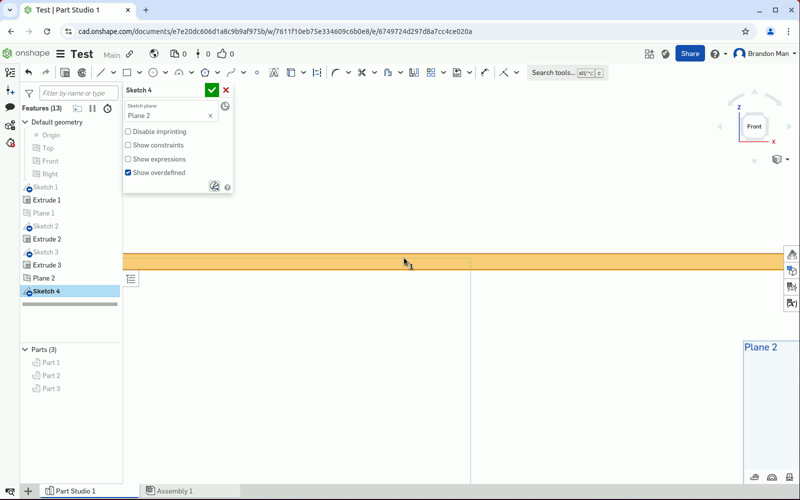
scroll(-6)
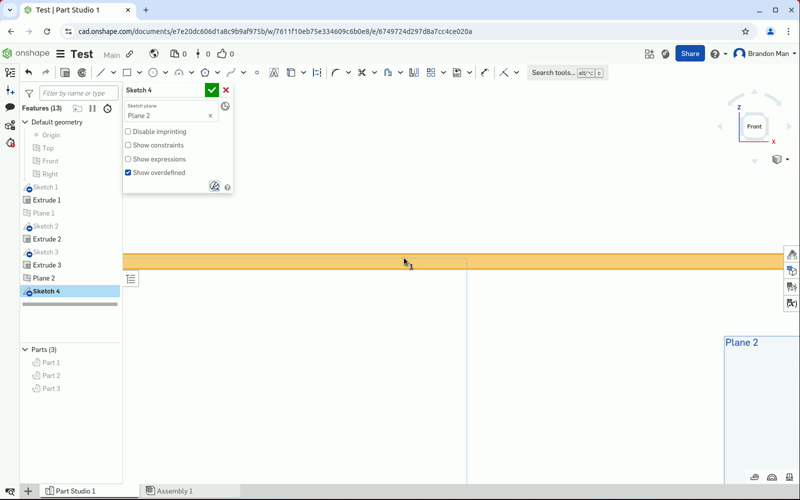
scroll(-6)
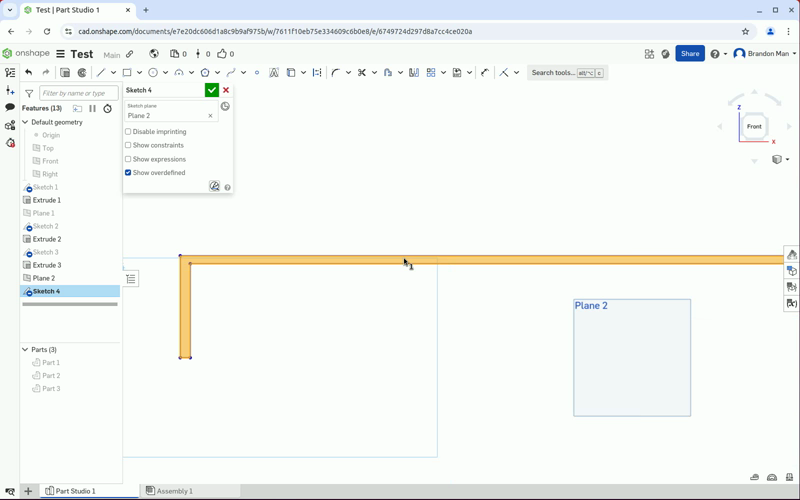
scroll(-6)
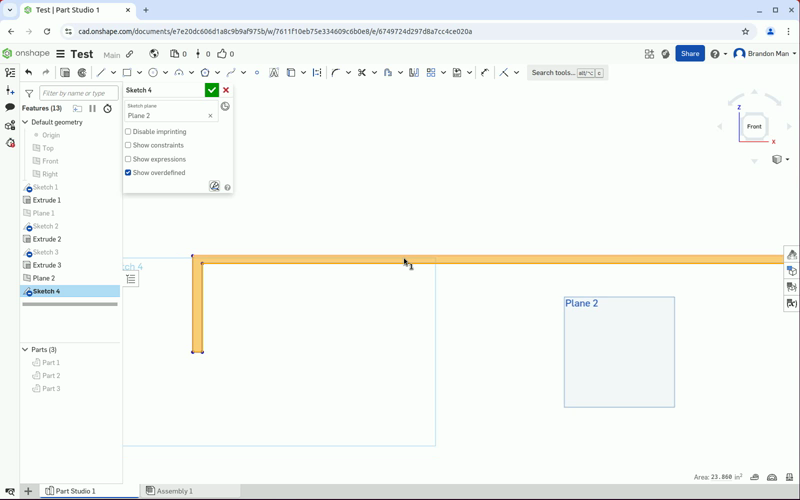
scroll(-6)
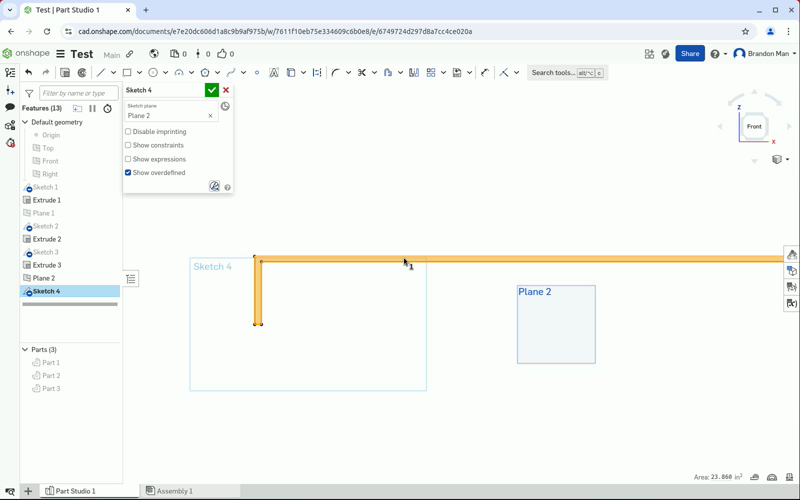
scroll(-6)
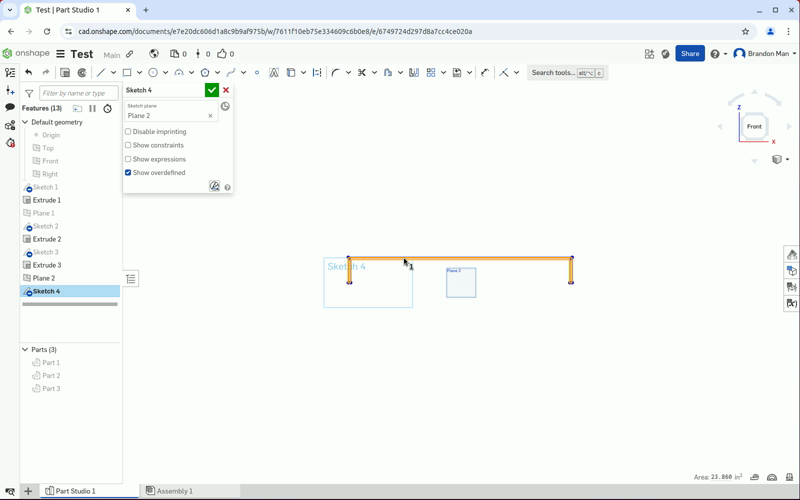
mouse_move(73, 352)
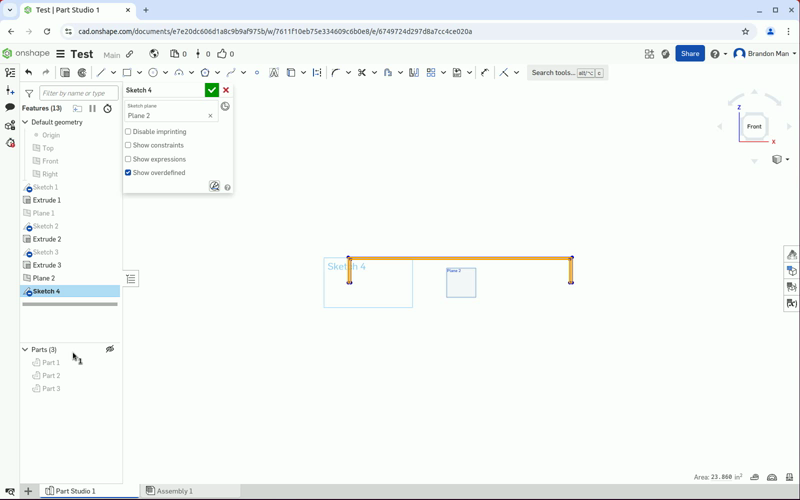
key(shift+y)
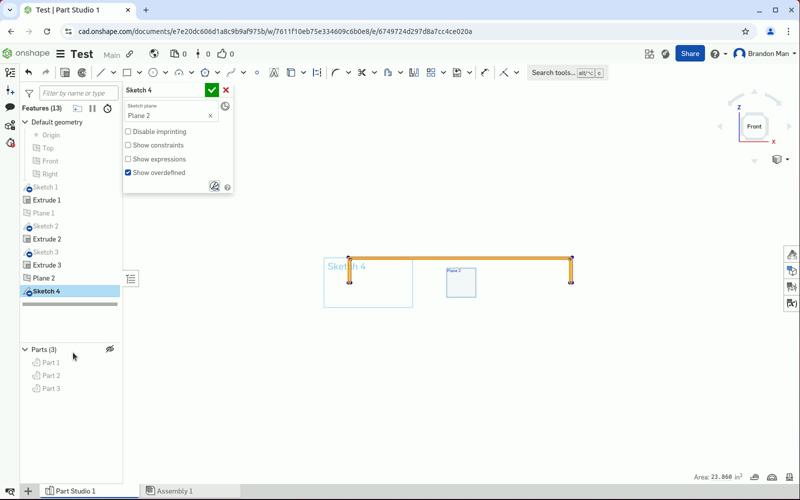
key(shift+e)
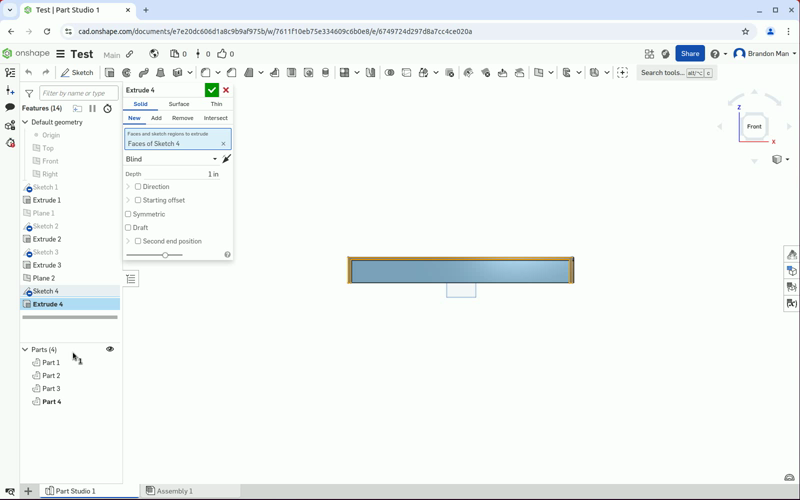
mouse_move(143, 106)
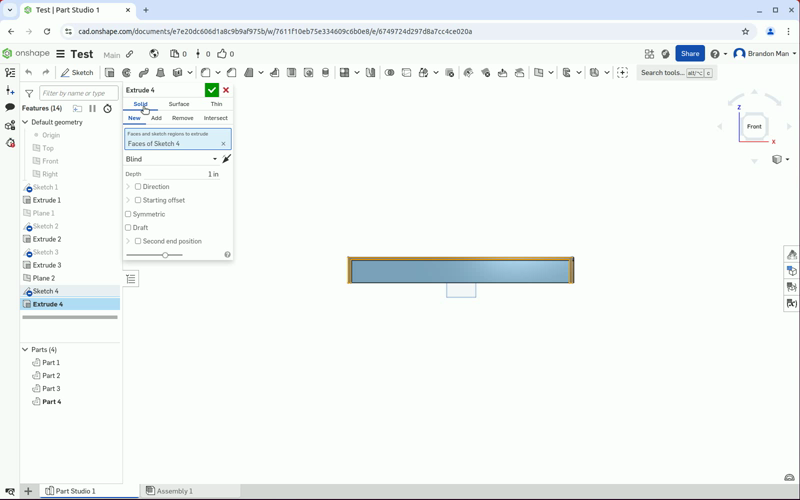
click(143, 106)
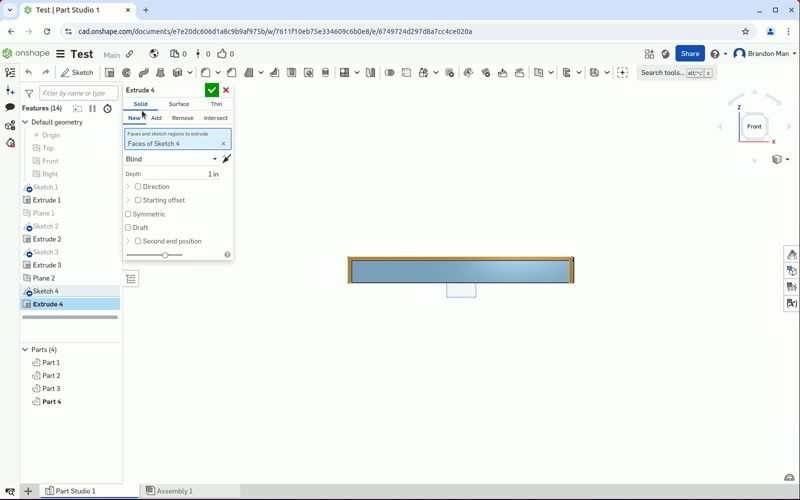
mouse_move(137, 120)
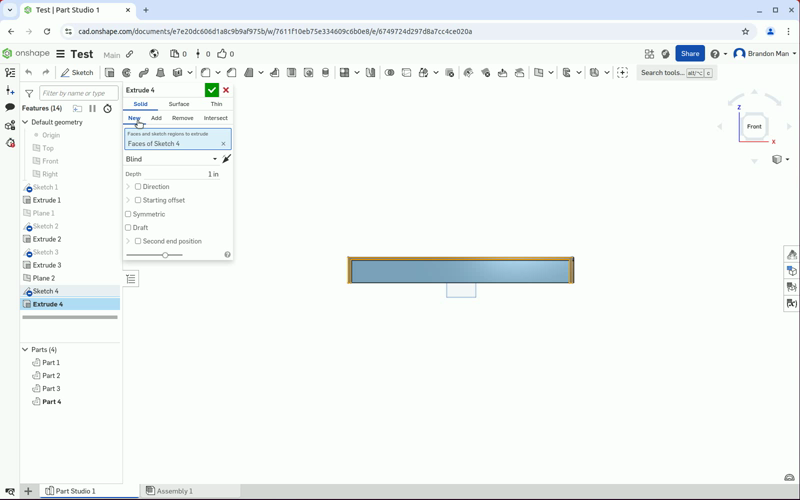
click(137, 120)
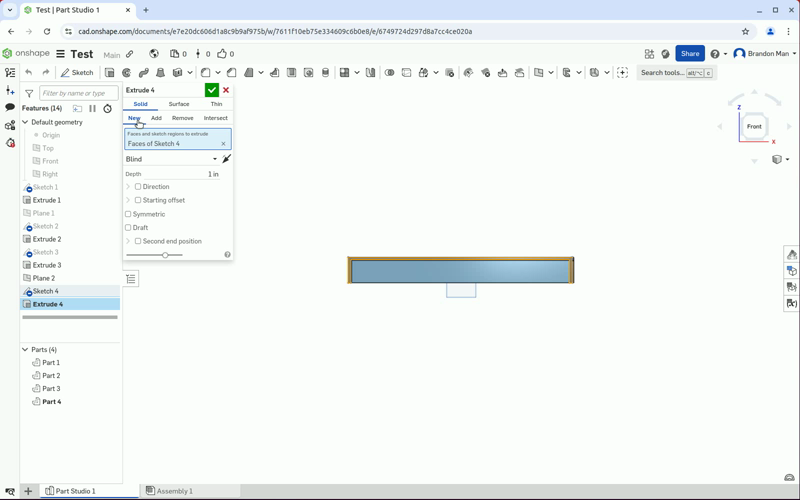
key(tab, 4)
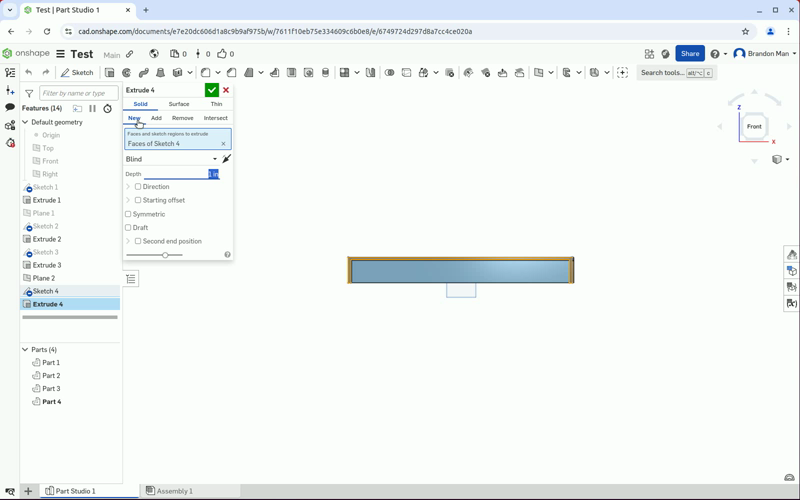
text(0.722)
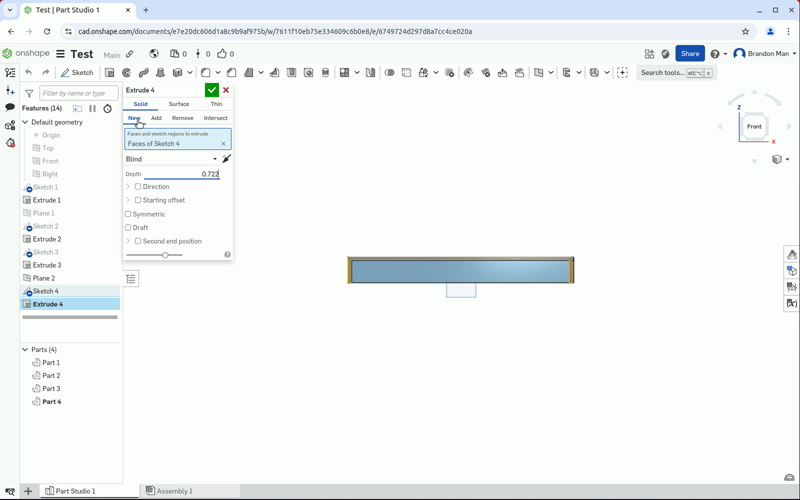
key(enter)
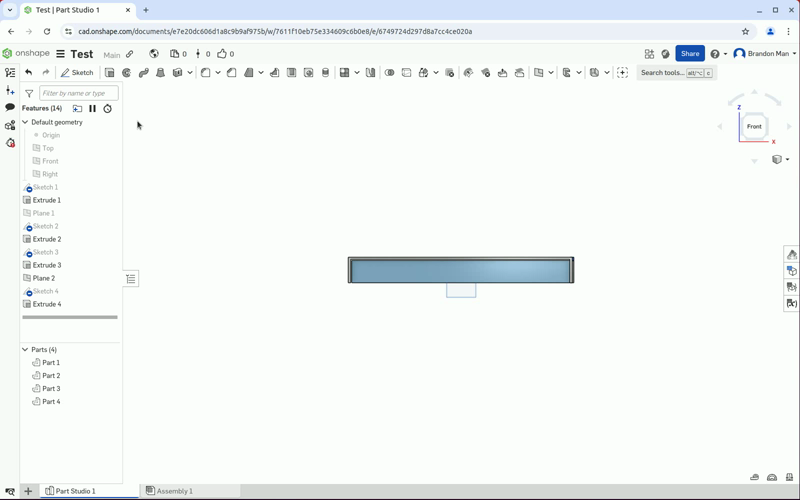
key(shift+h)
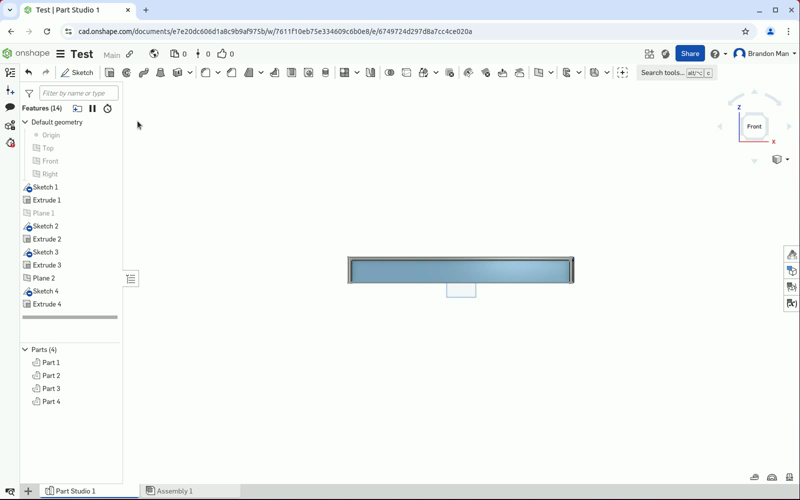
key(shift+h)
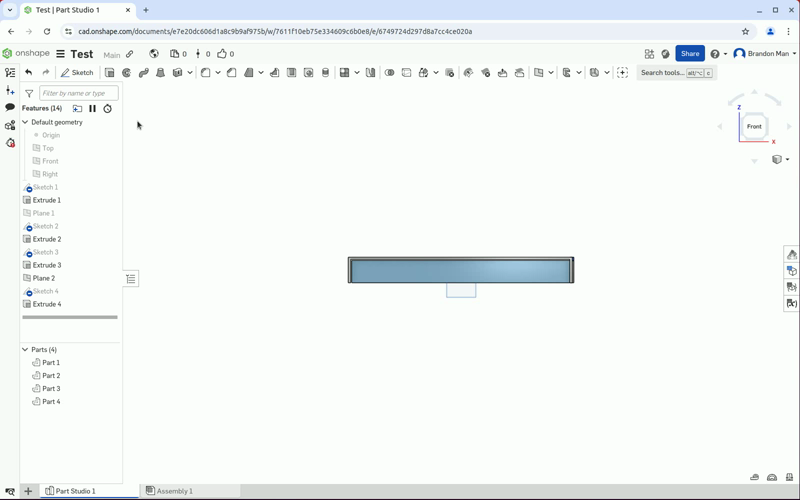
mouse_move(73, 189)
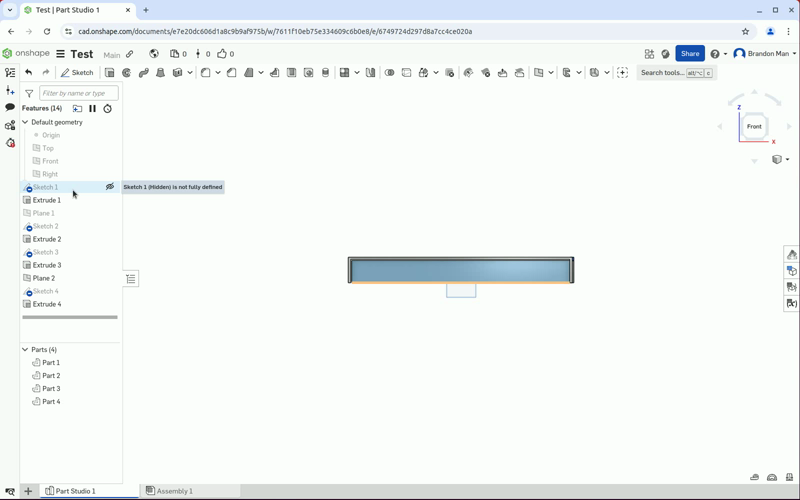
click(73, 189)
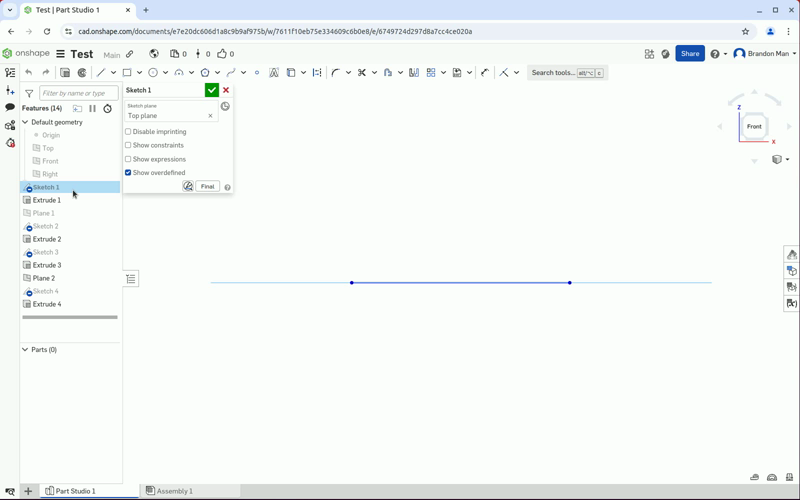
mouse_move(229, 92)
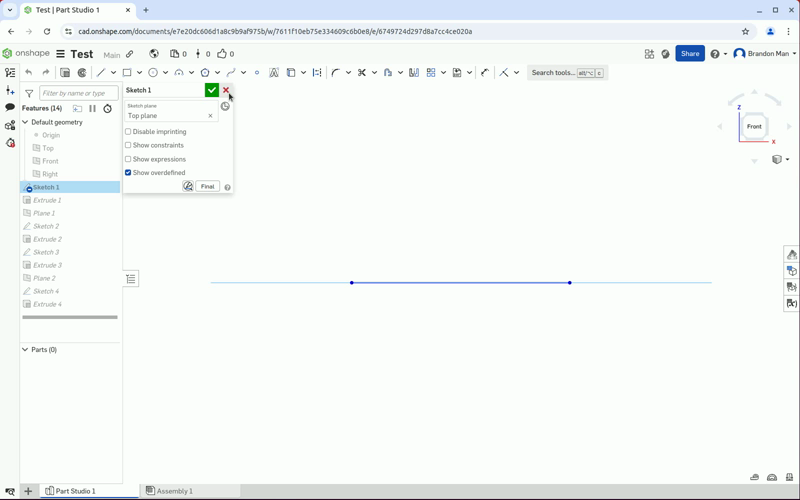
click(229, 92)
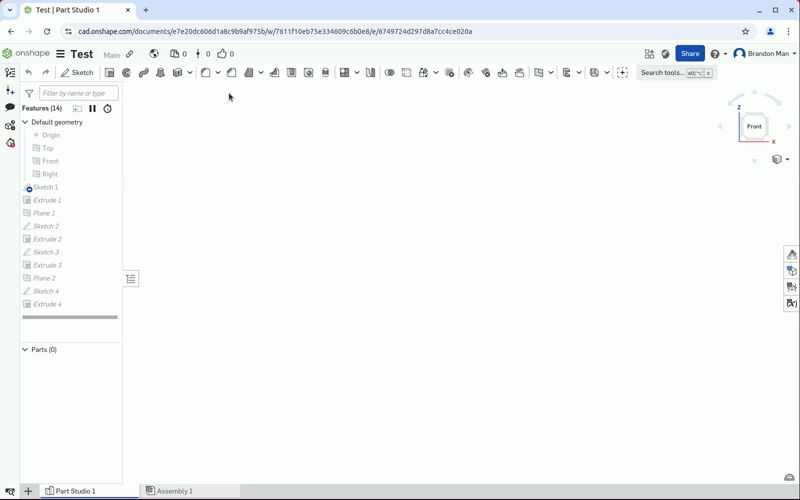
key(shift+s)
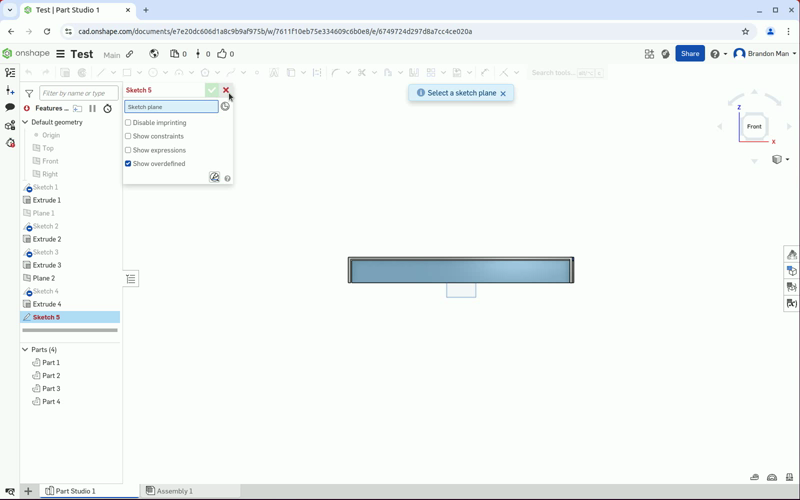
mouse_move(73, 280)
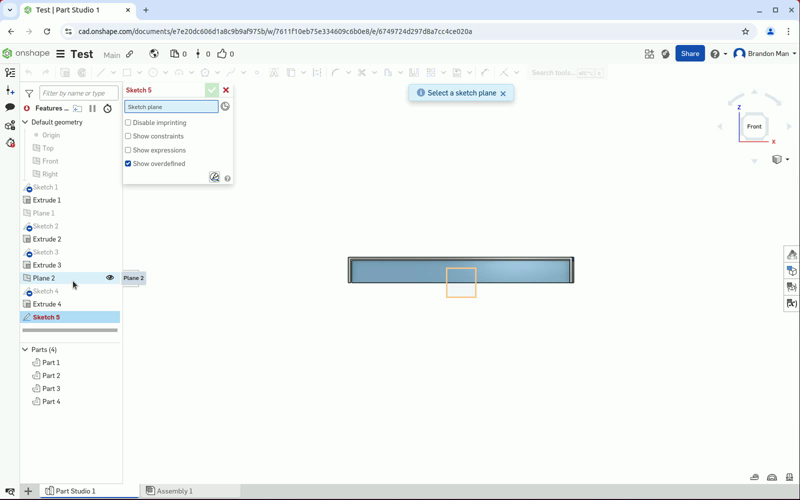
click(73, 280)
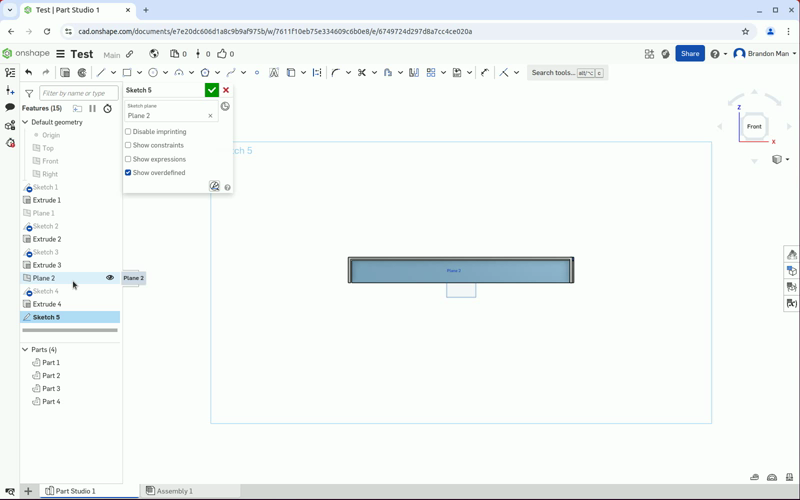
mouse_move(73, 352)
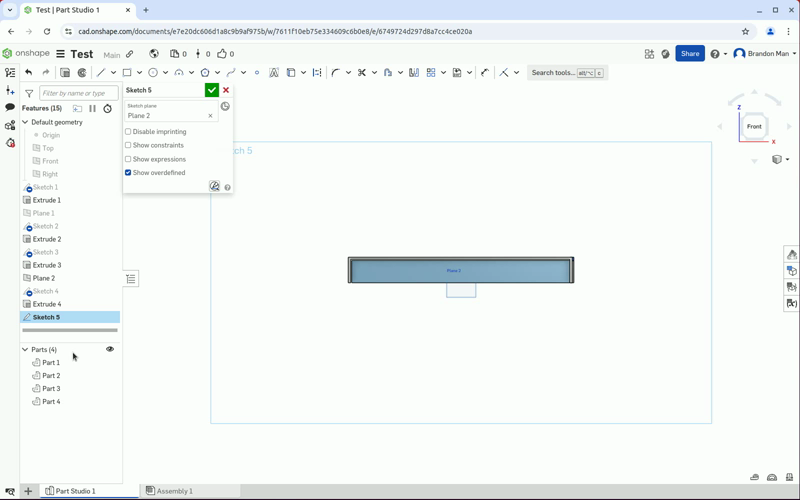
key(y)
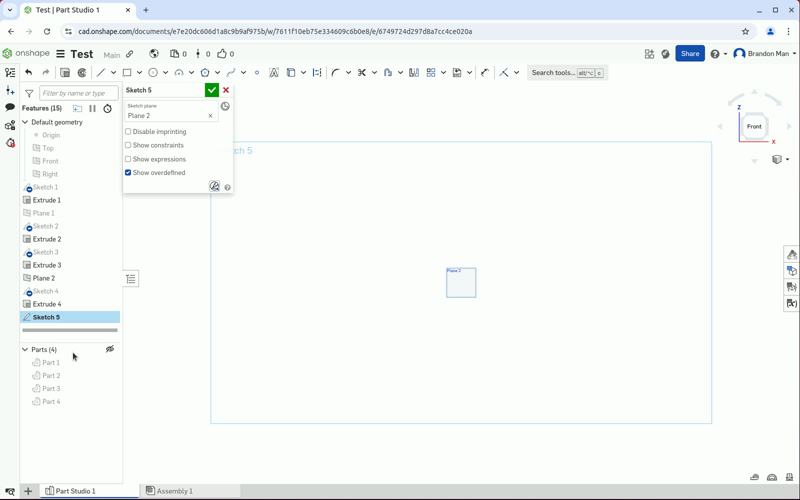
key(l)
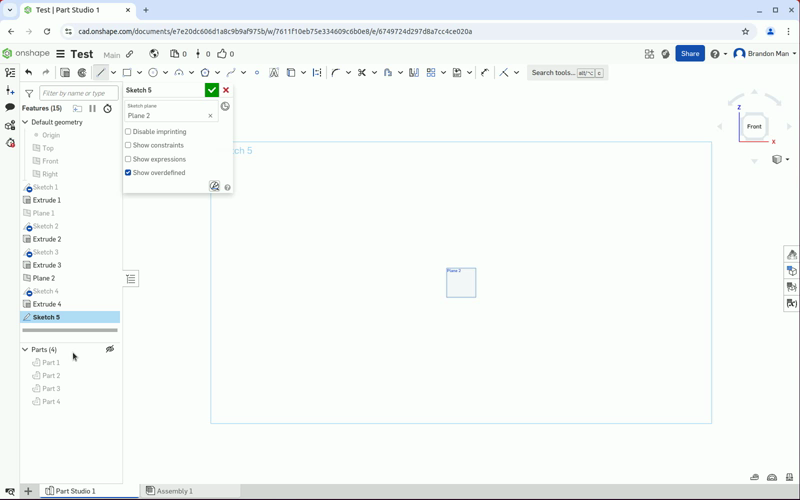
key_down(shift)
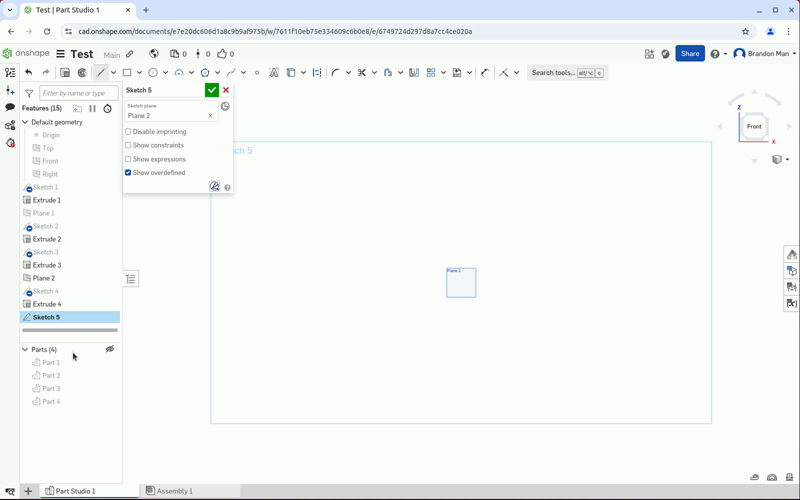
mouse_move(351, 282)
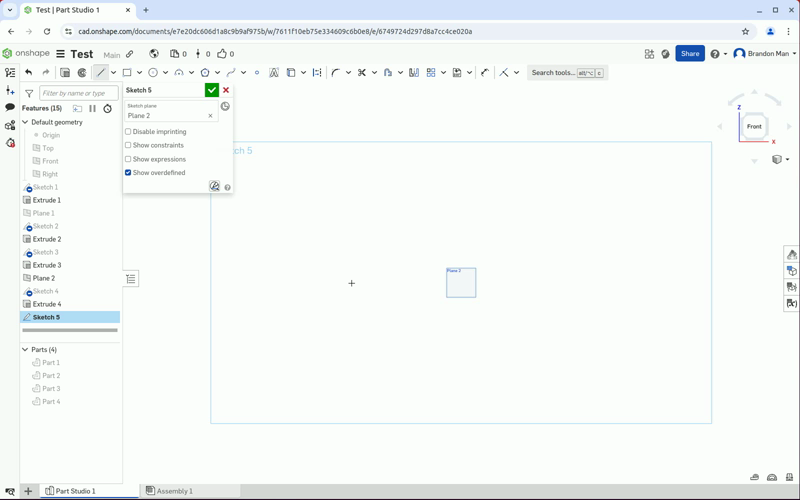
click(351, 282)
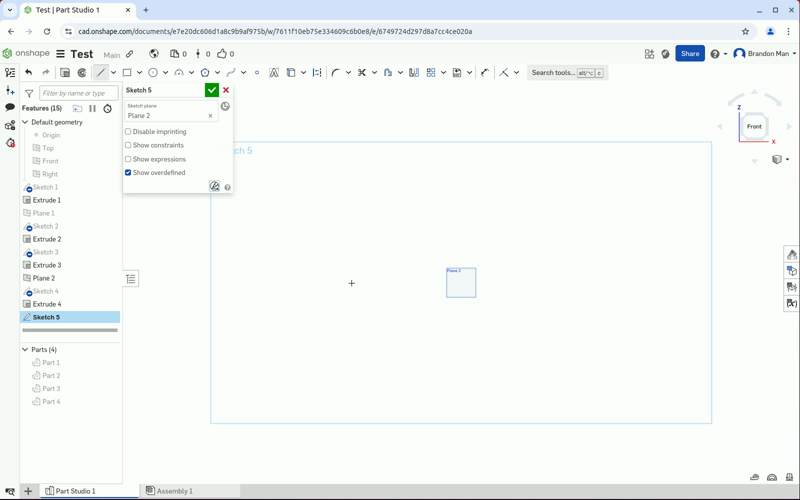
key_up(shift)
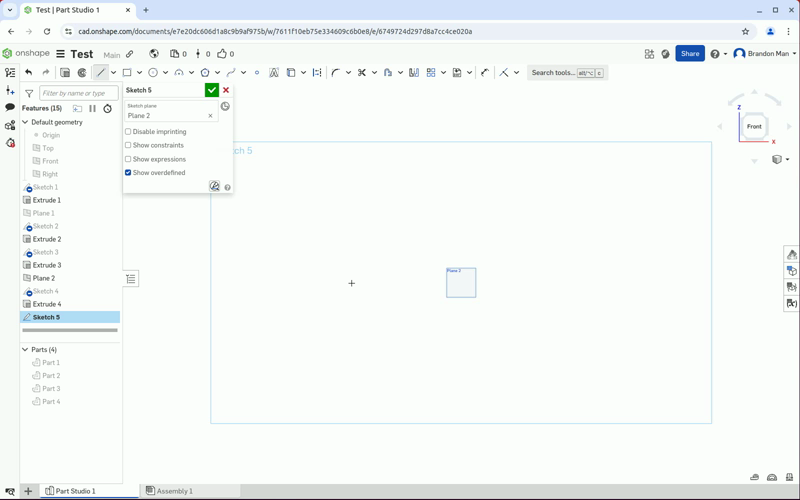
key_down(shift)
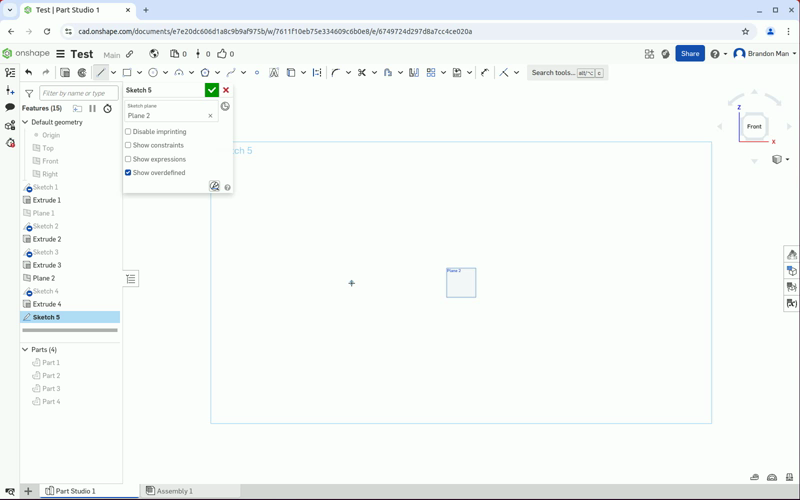
mouse_move(569, 282)
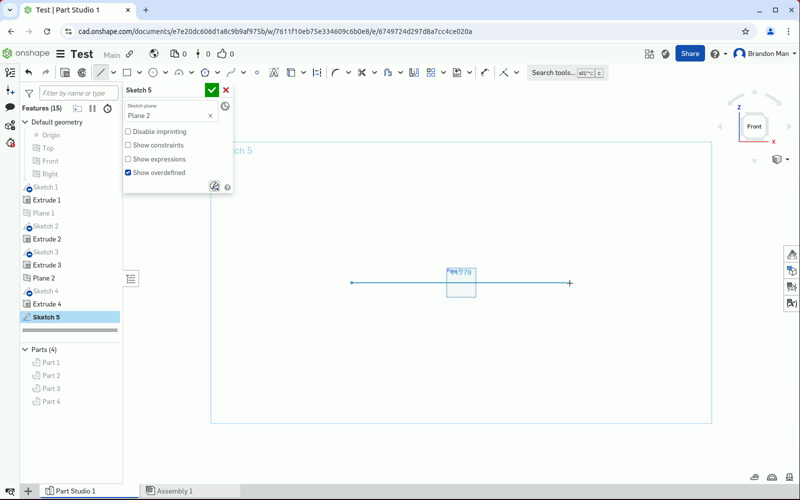
click(569, 282)
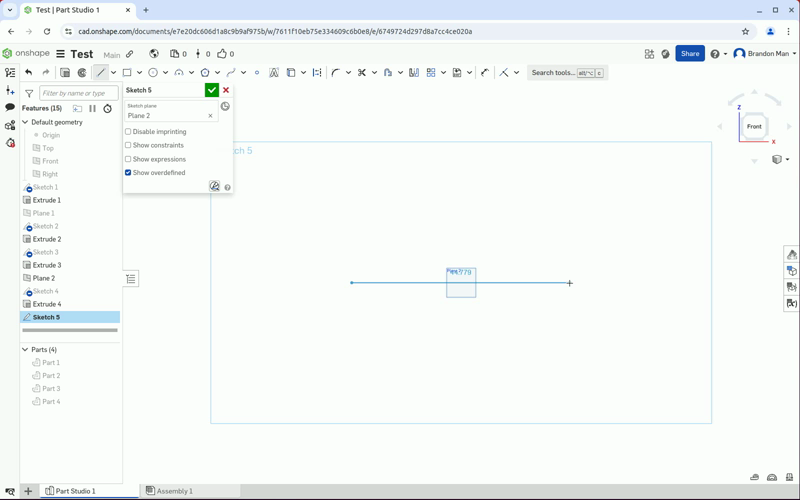
key_up(shift)
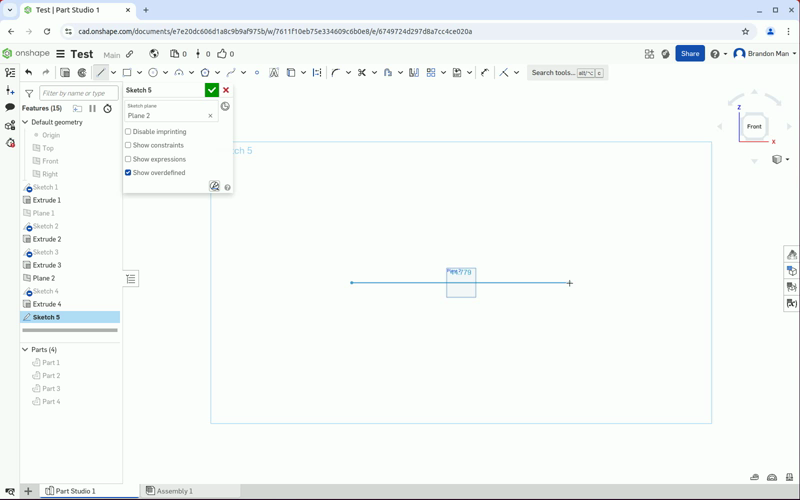
key_down(shift)
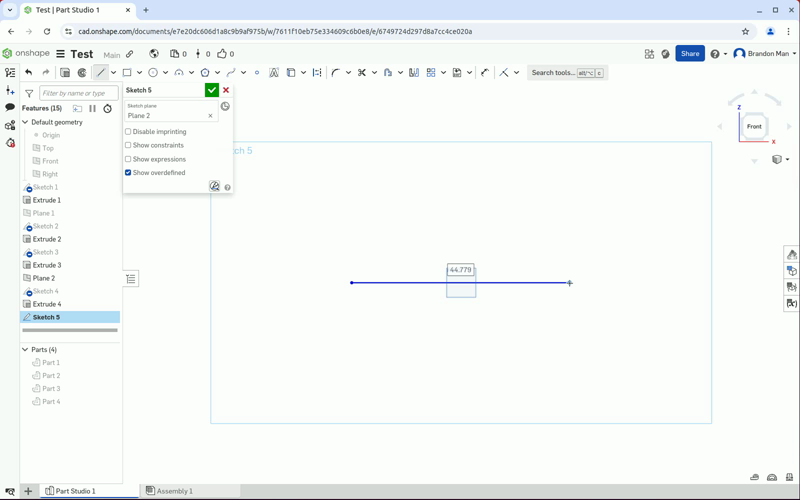
mouse_move(589, 282)
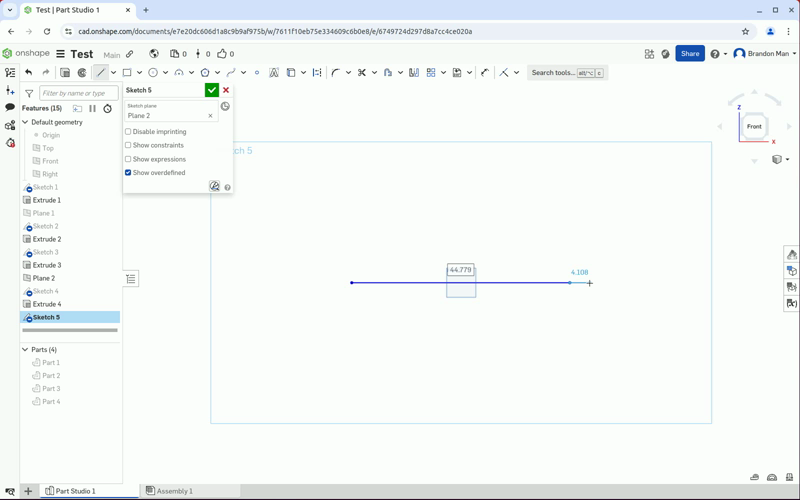
mouse_move(569, 260)
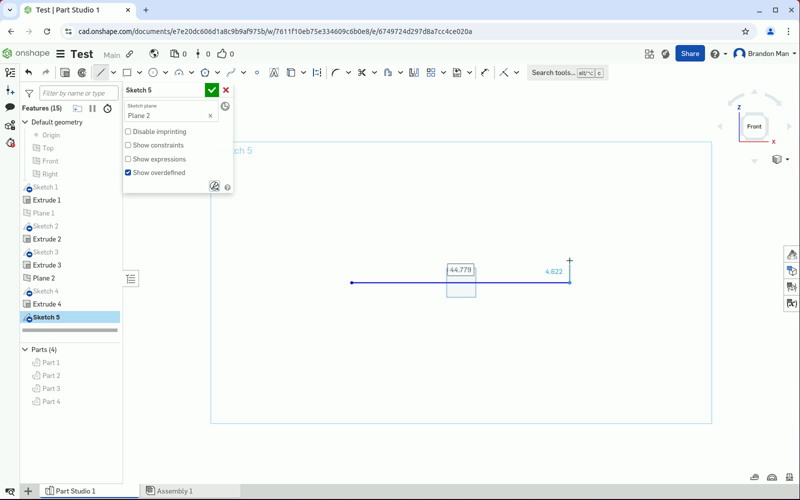
click(569, 260)
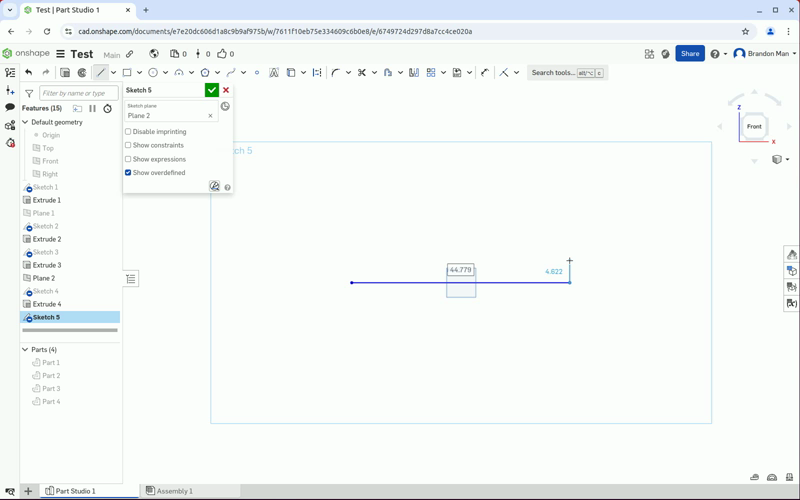
key_up(shift)
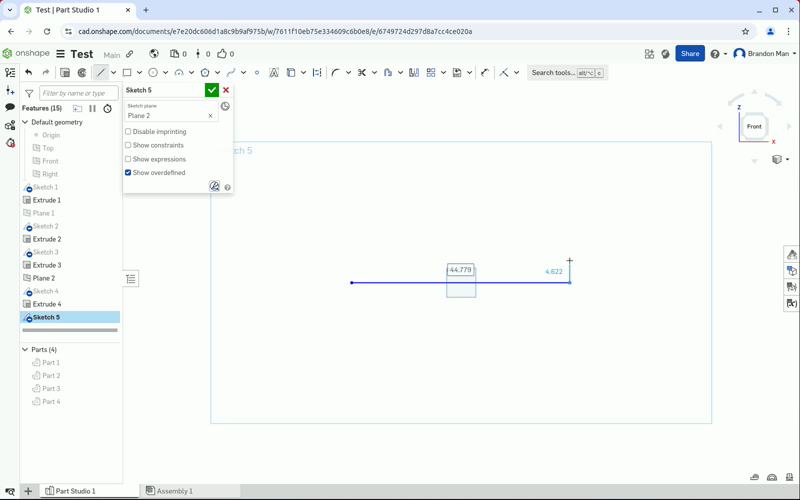
key_down(shift)
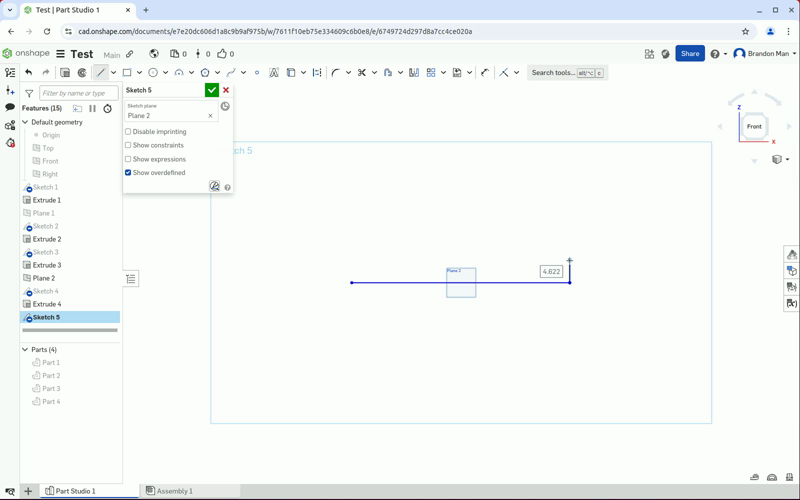
mouse_move(351, 260)
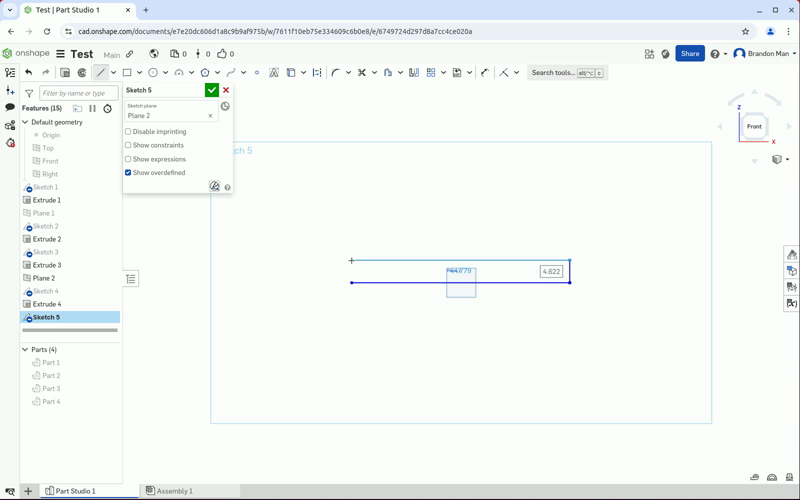
click(351, 260)
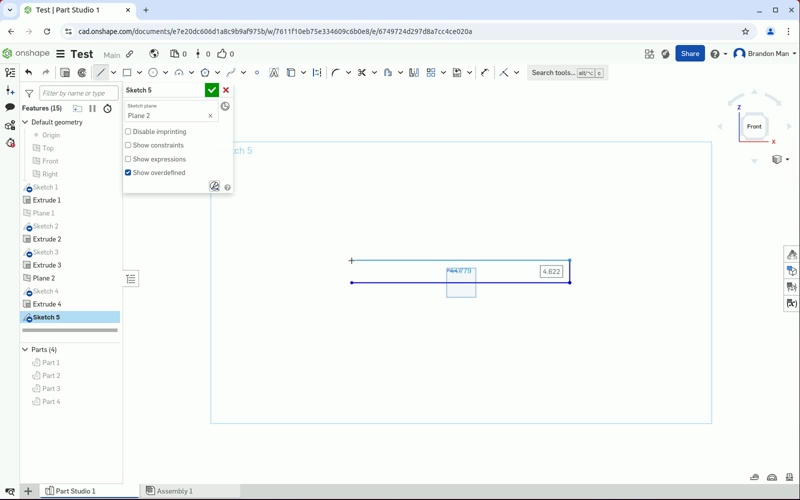
key_up(shift)
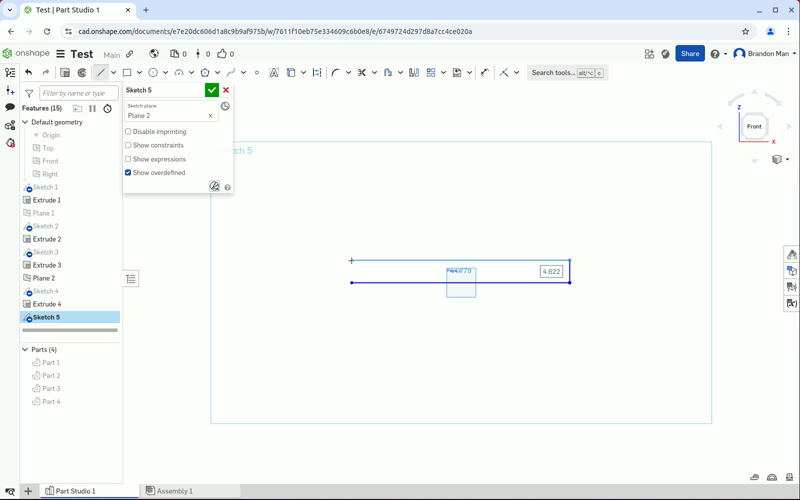
mouse_move(381, 260)
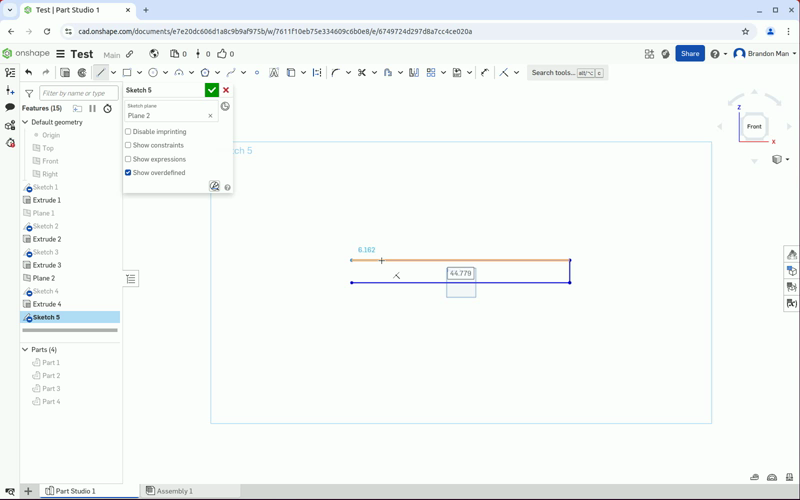
key_down(shift)
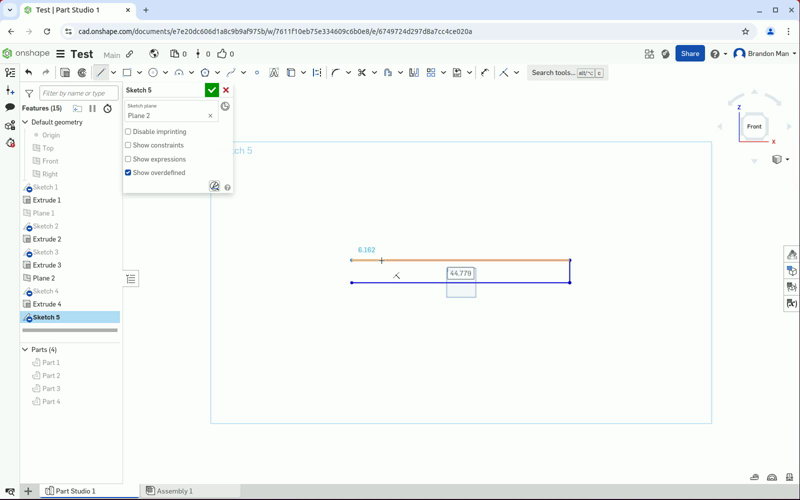
mouse_move(351, 282)
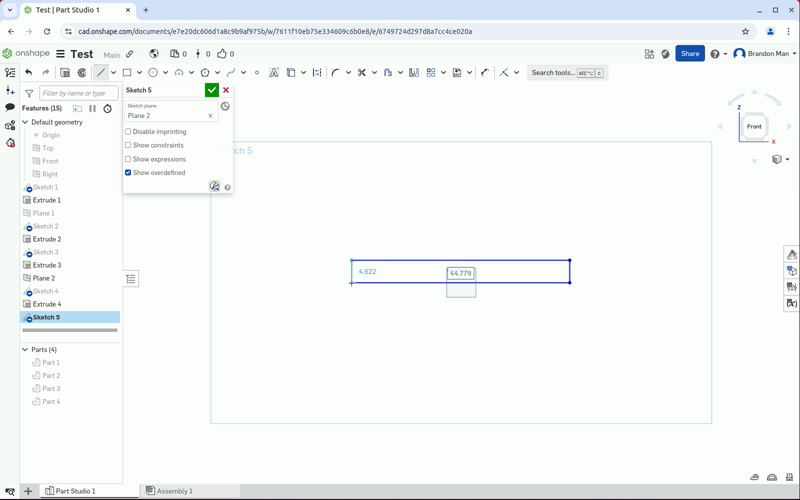
key_up(shift)
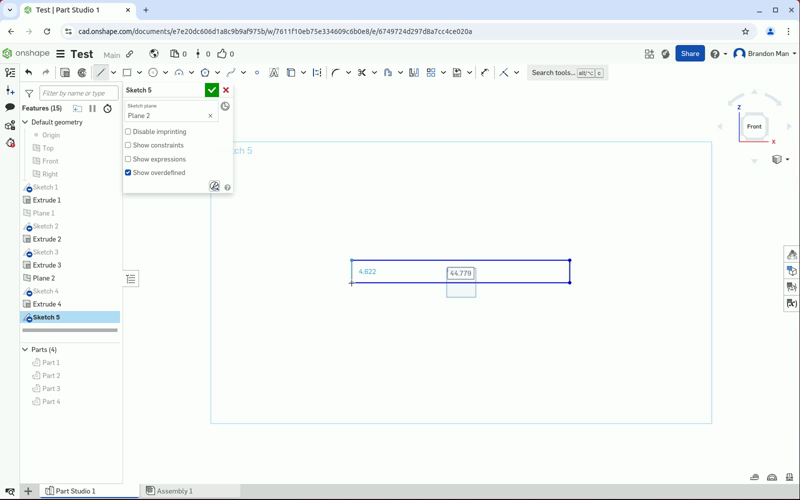
click(351, 282)
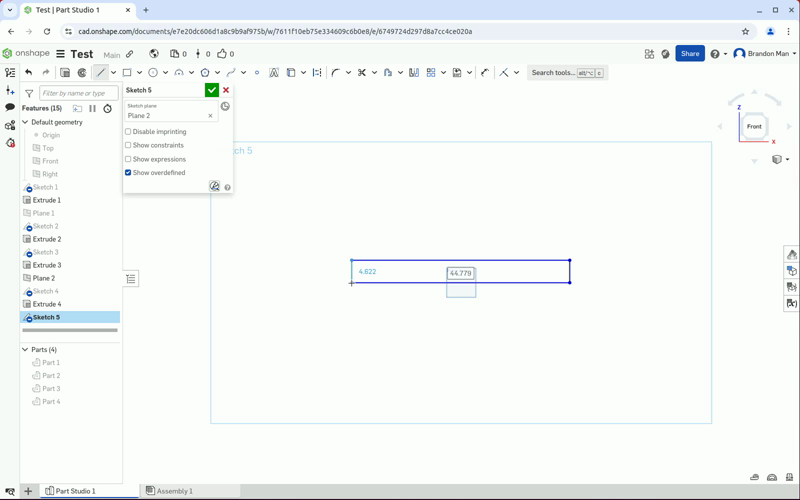
key(esc)
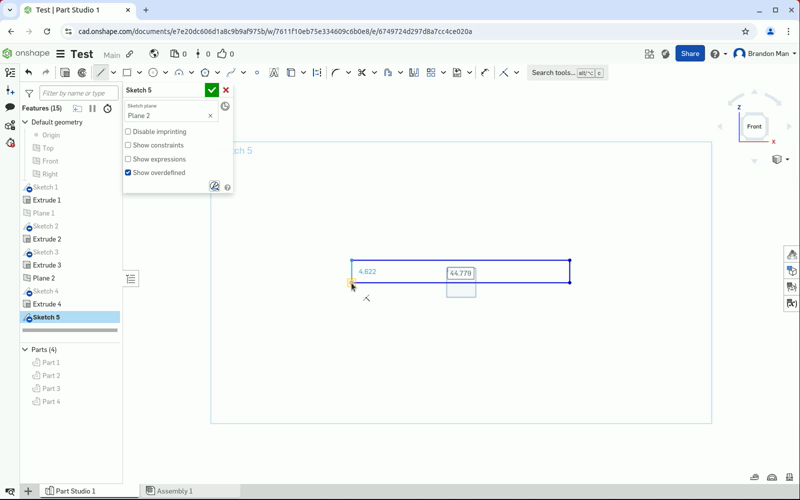
mouse_move(469, 278)
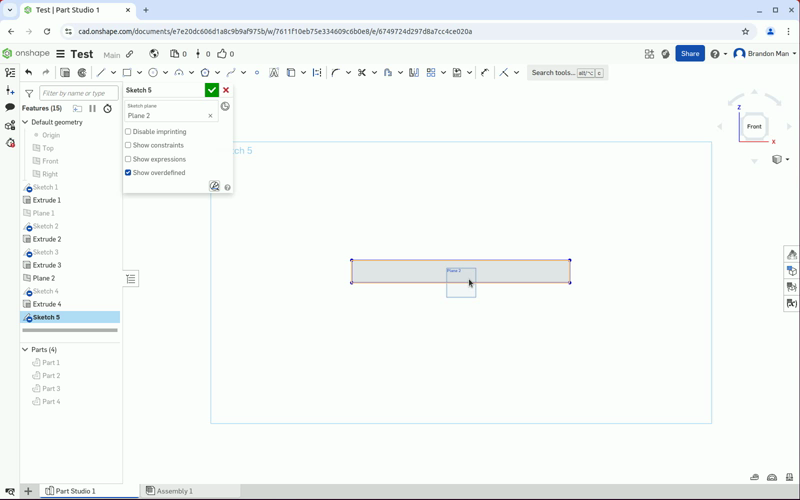
click(469, 278)
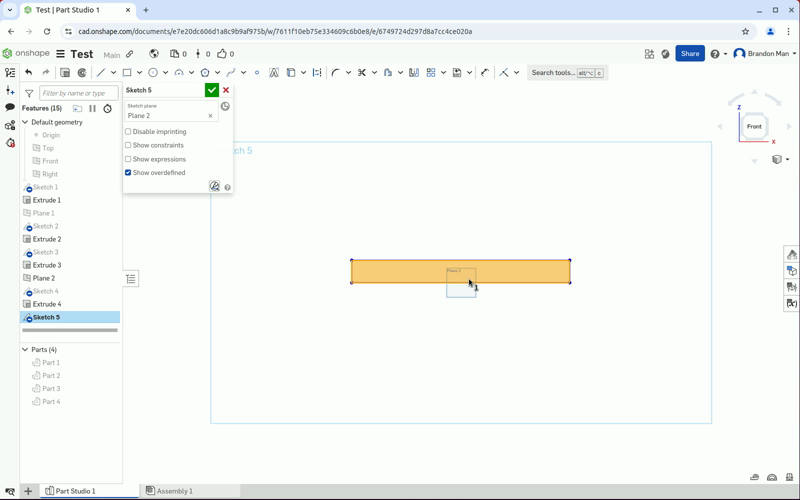
mouse_move(73, 352)
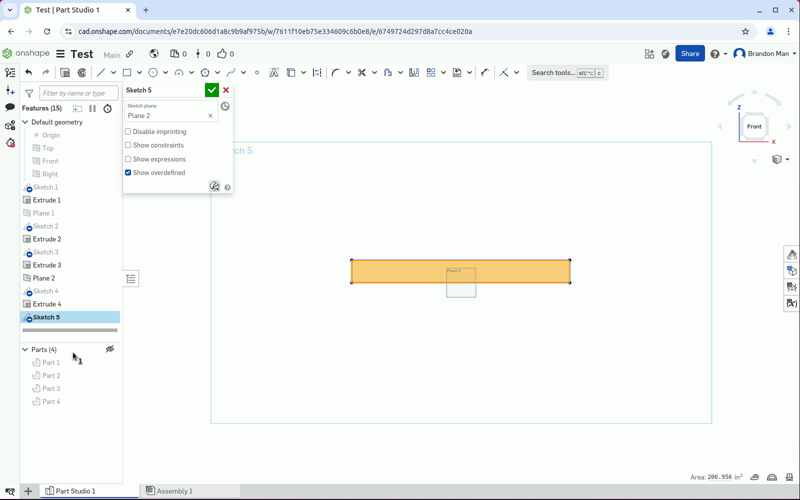
key(shift+y)
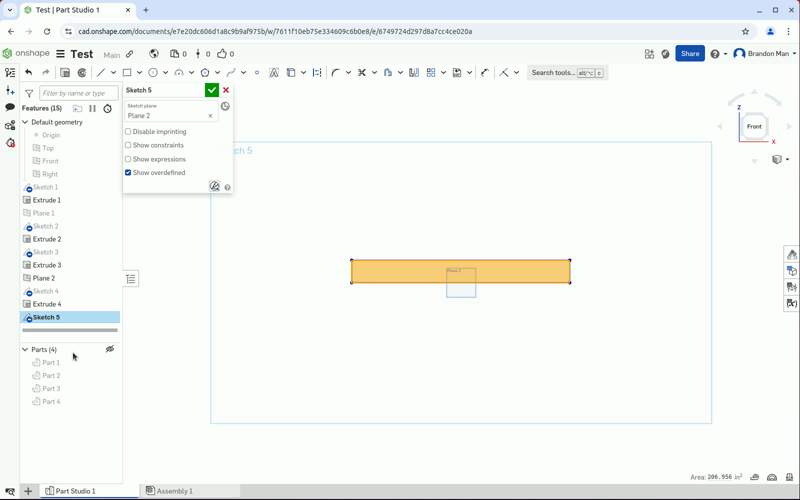
key(shift+e)
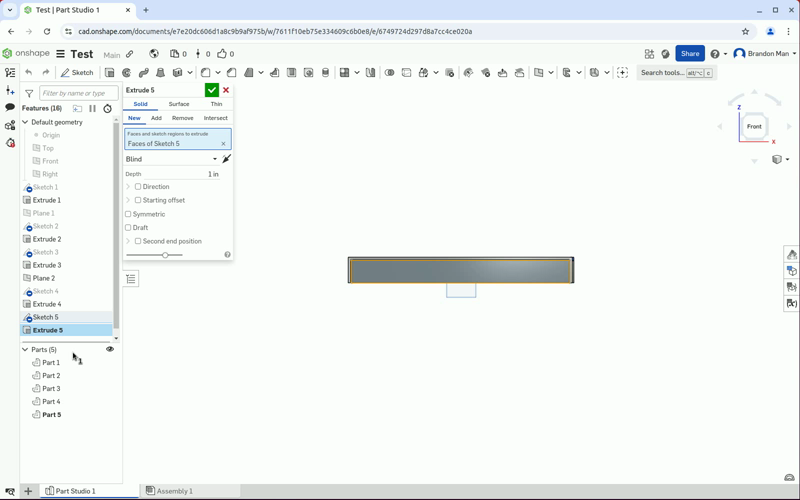
mouse_move(143, 106)
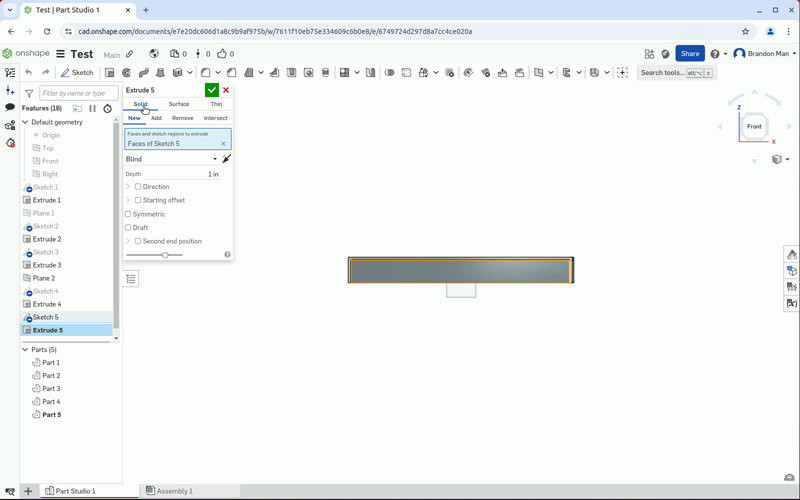
click(143, 106)
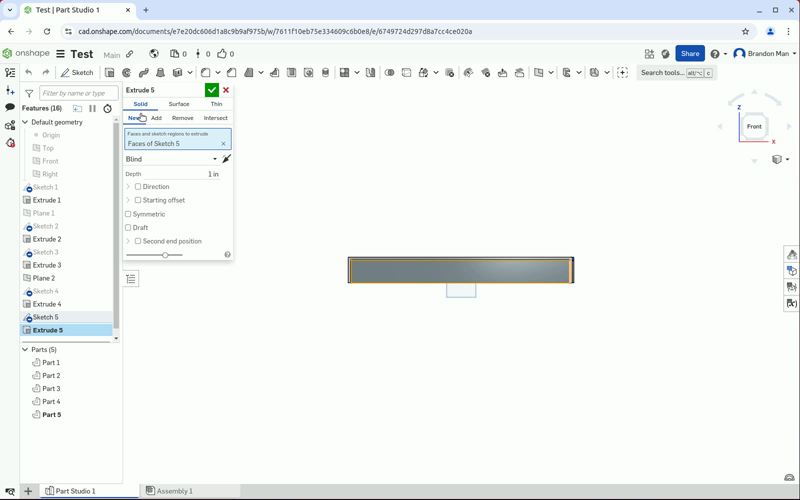
mouse_move(137, 120)
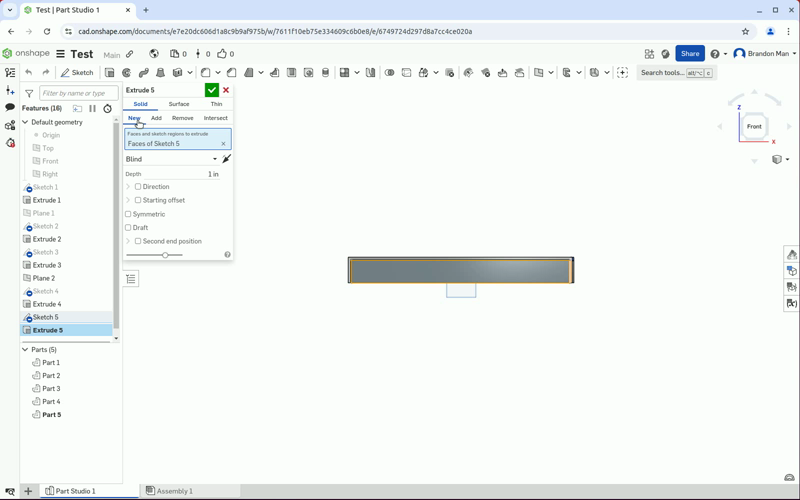
click(137, 120)
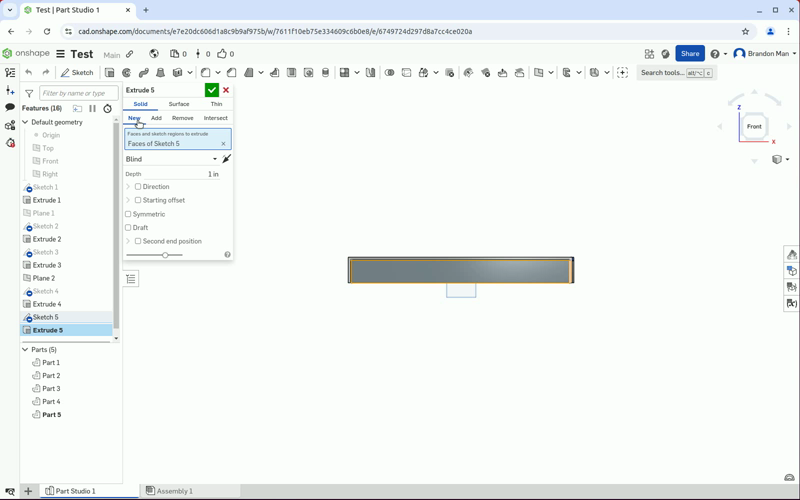
key(tab, 4)
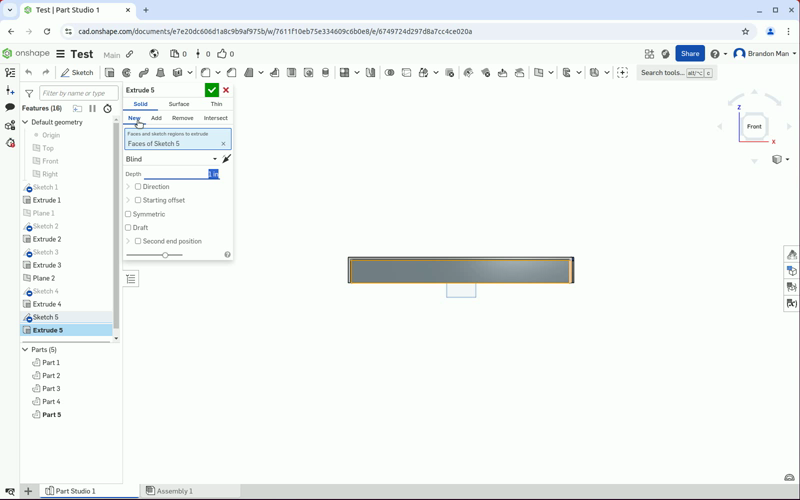
text(0.722)
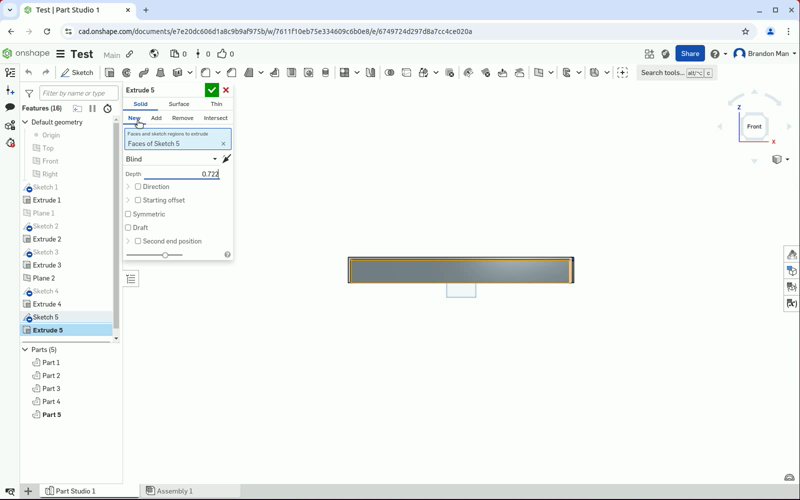
key(enter)
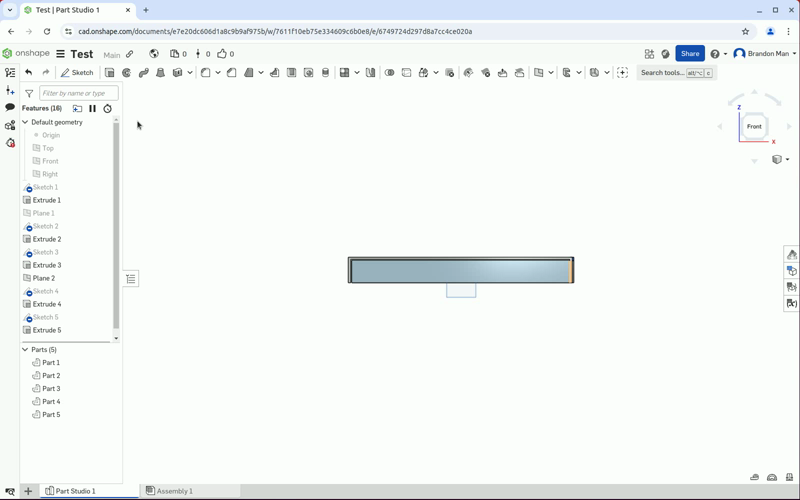
key(shift+h)
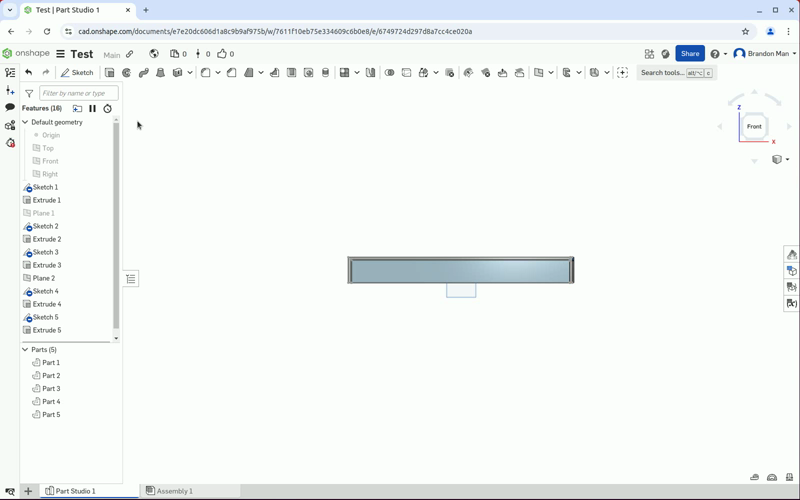
key(shift+h)
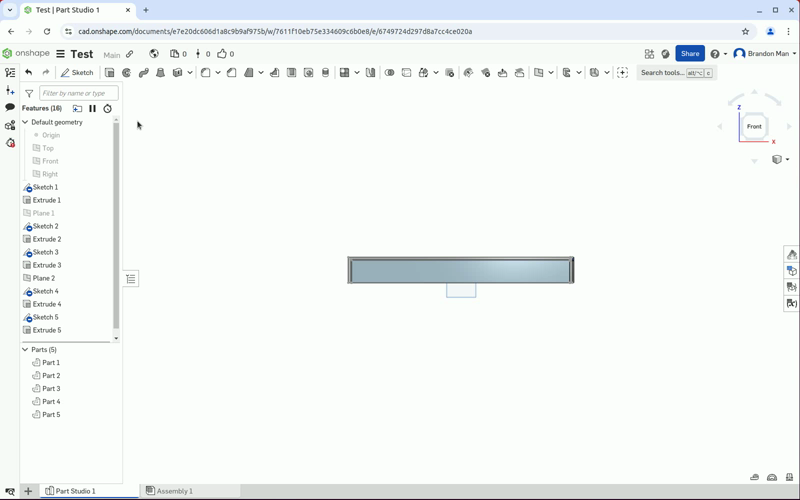
key(shift+7)
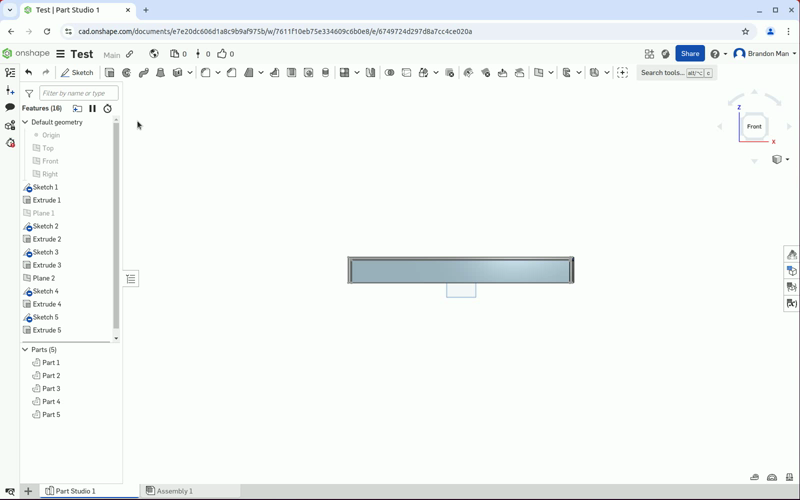
key(left, 2)
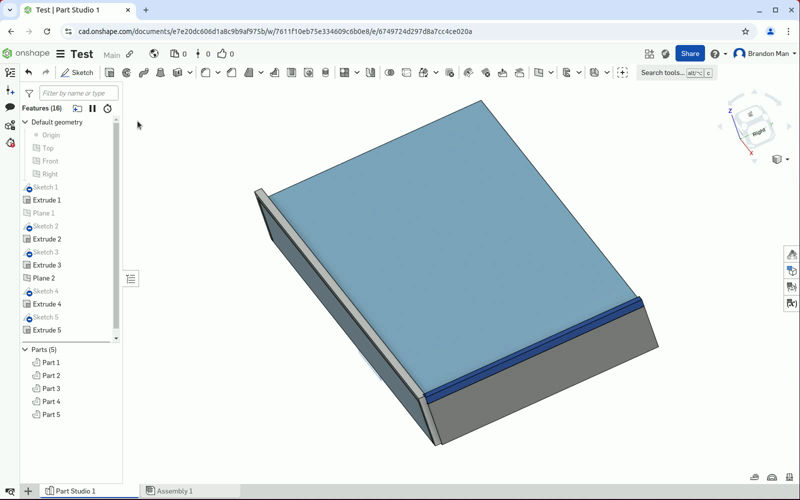
key(down, 2)
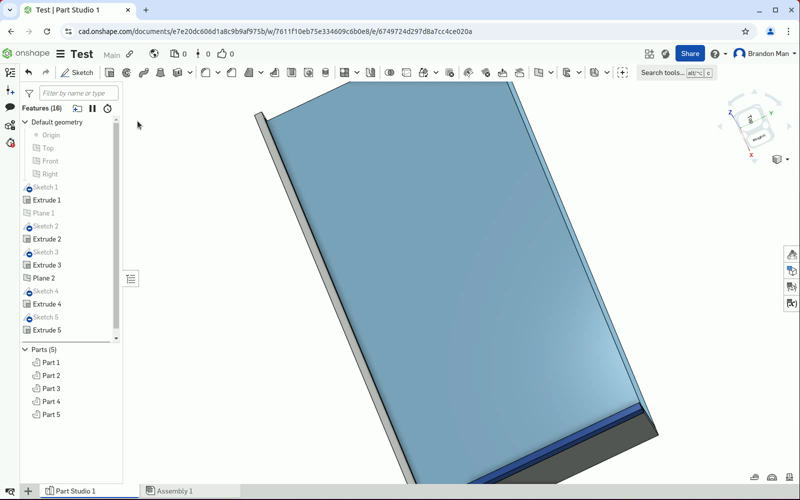
key(up, 2)
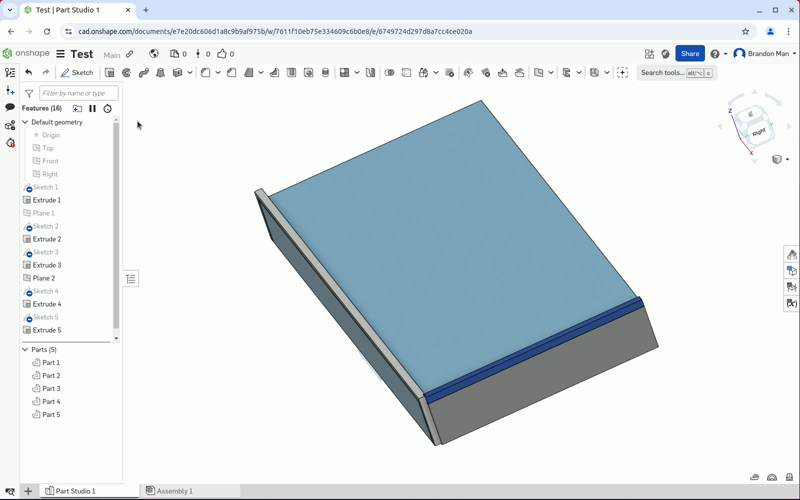
key(right, 2)
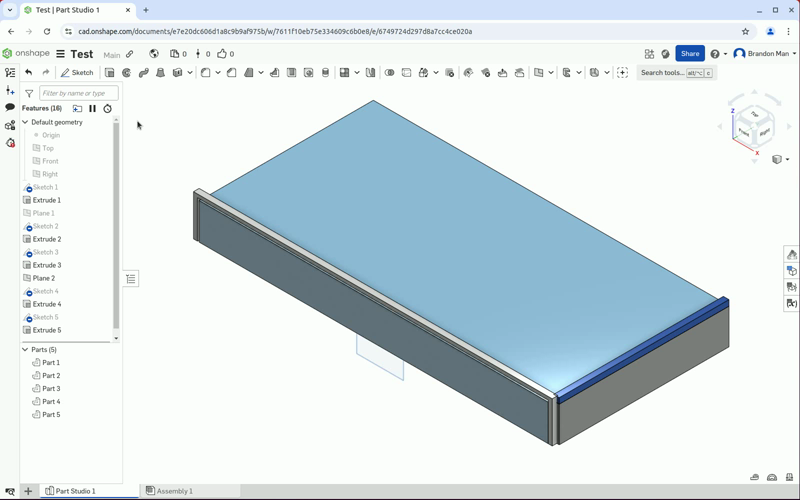
mouse_move(69, 189)
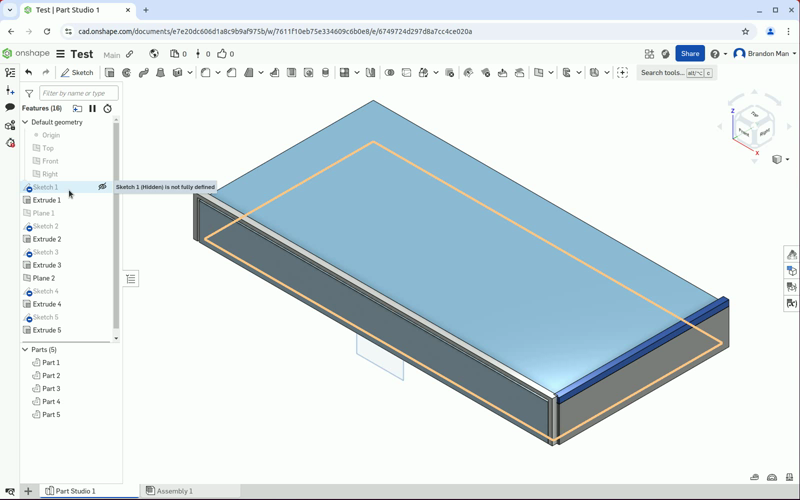
click(69, 189)